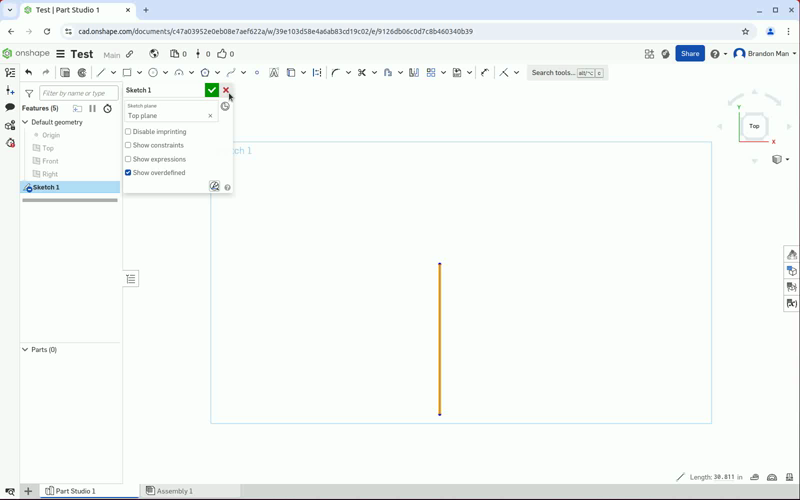
key(shift+h)
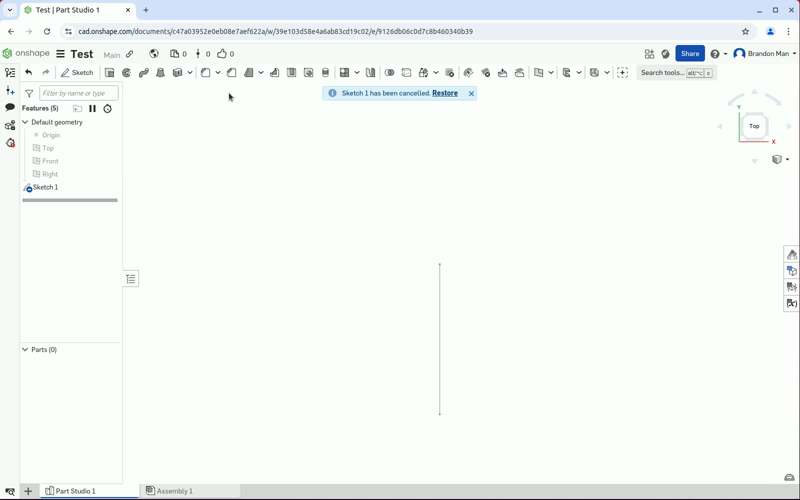
key(shift+s)
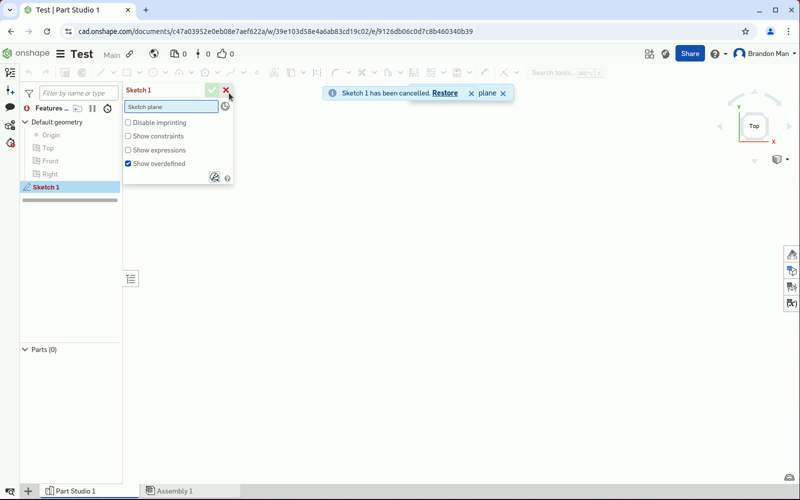
mouse_move(73, 150)
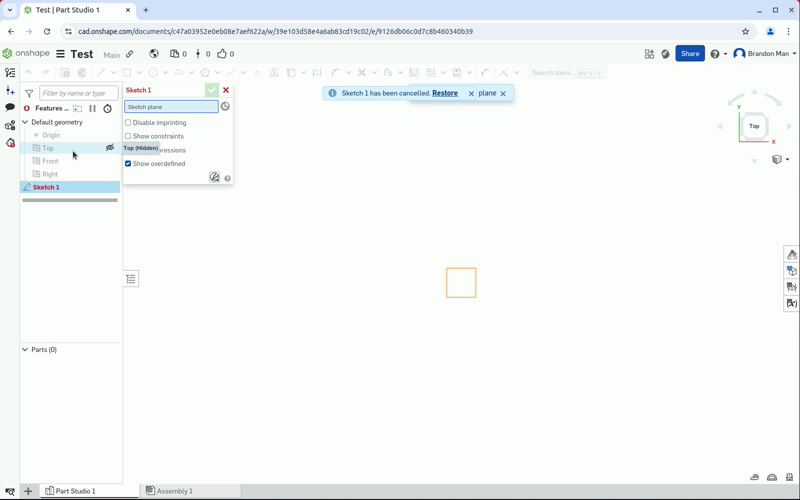
click(73, 150)
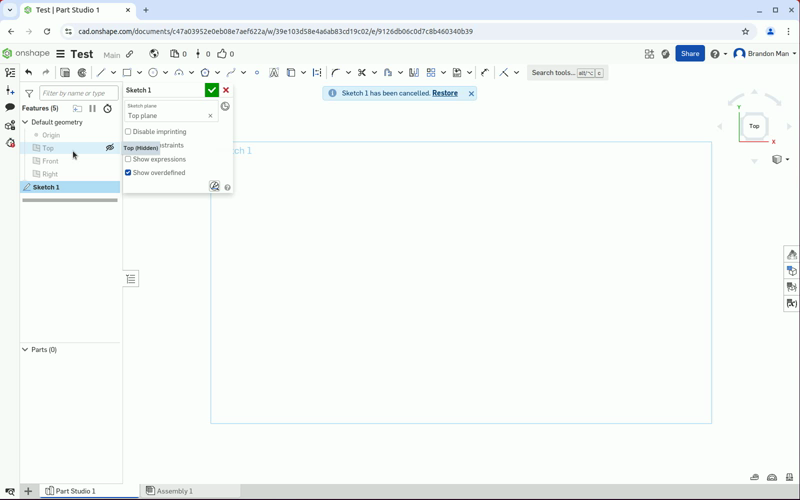
mouse_move(73, 352)
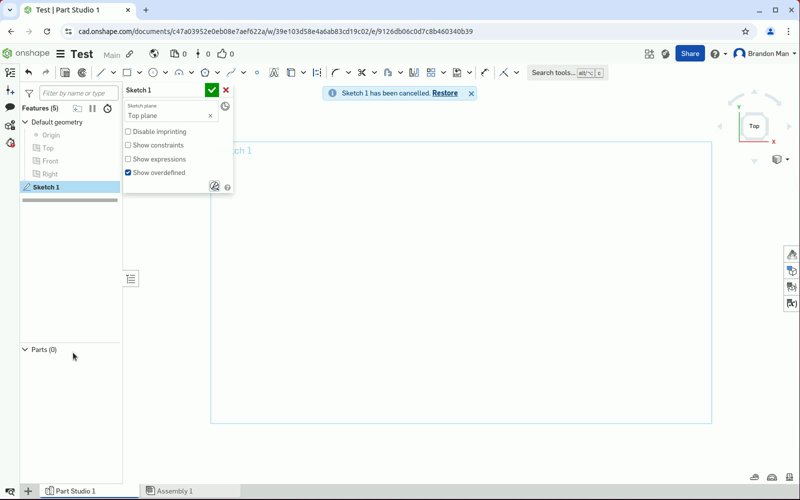
key(y)
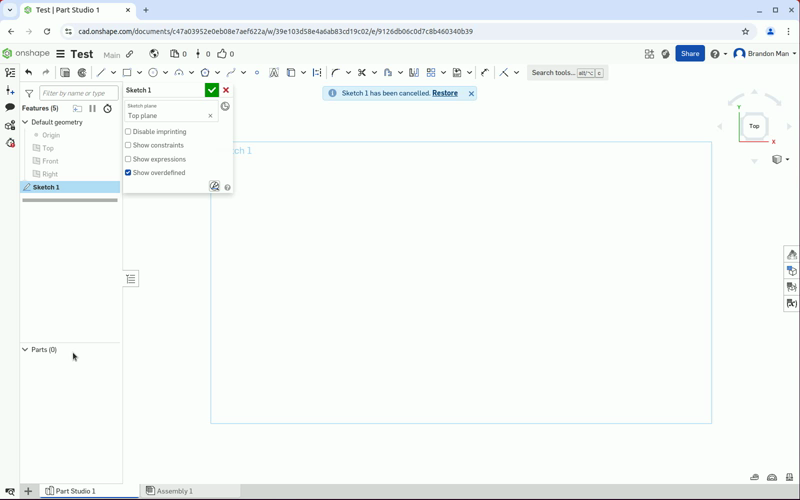
key(l)
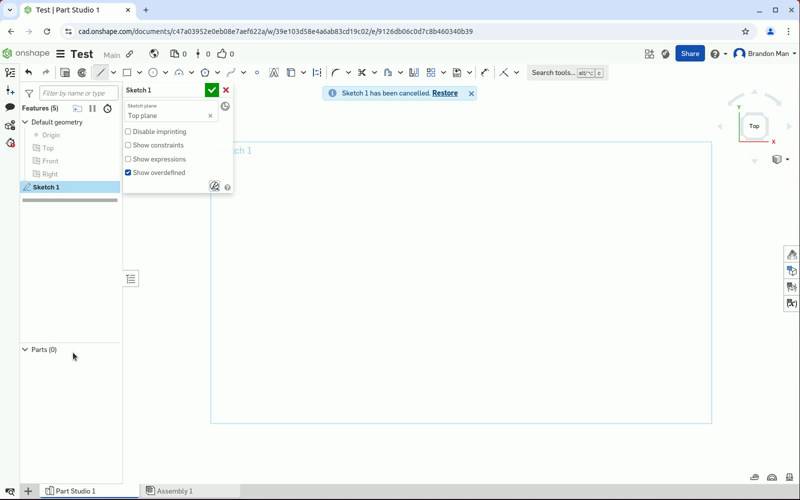
key_down(shift)
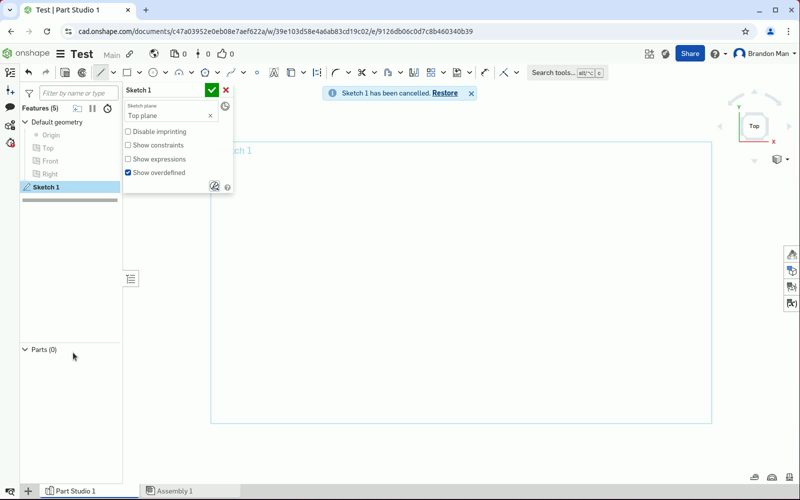
mouse_move(438, 282)
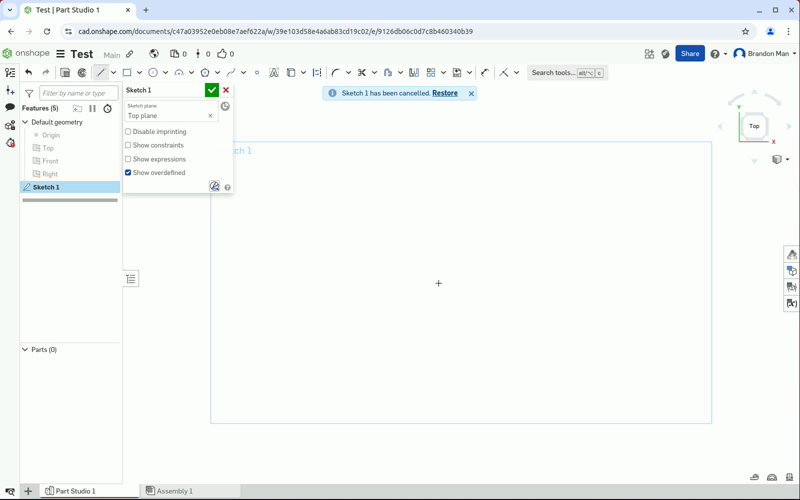
click(438, 282)
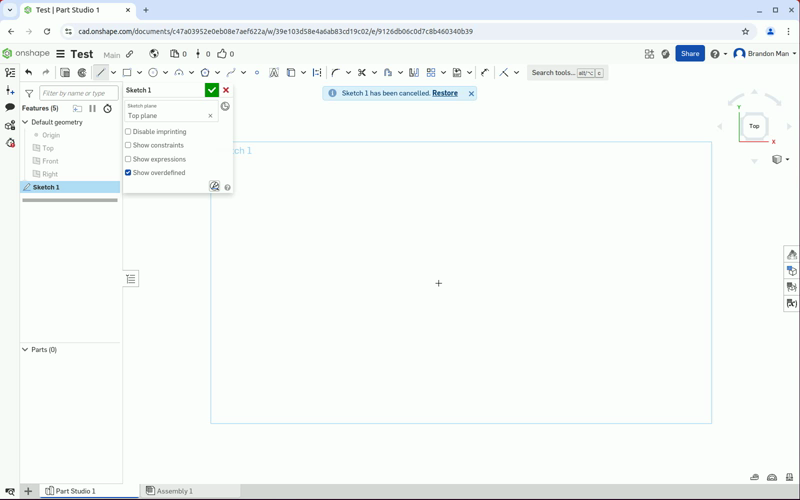
key_up(shift)
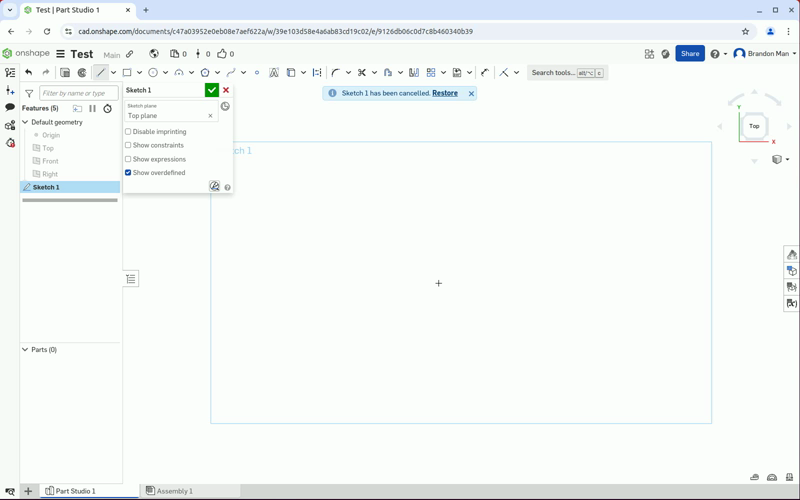
key_down(shift)
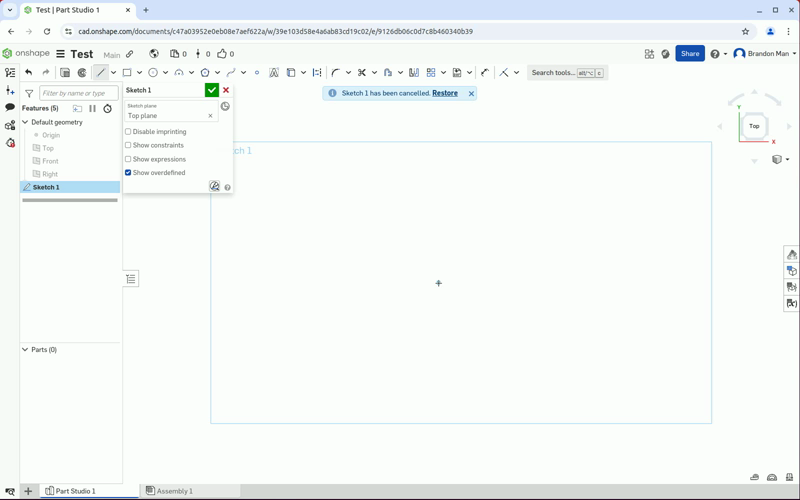
mouse_move(468, 282)
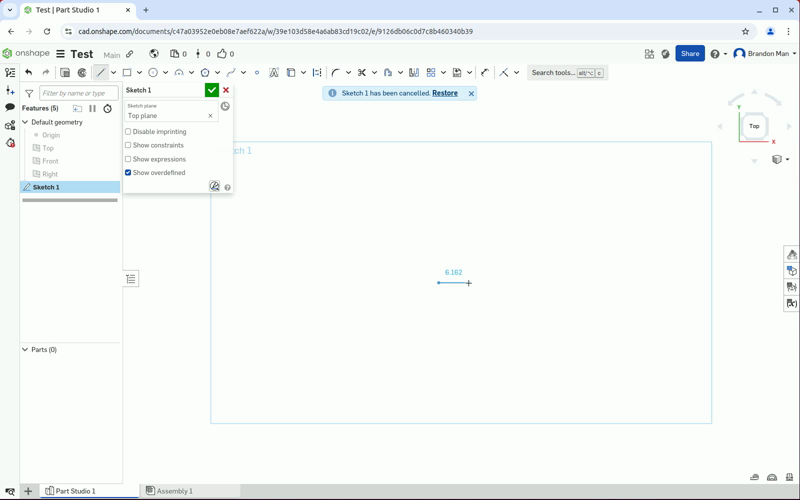
mouse_move(461, 282)
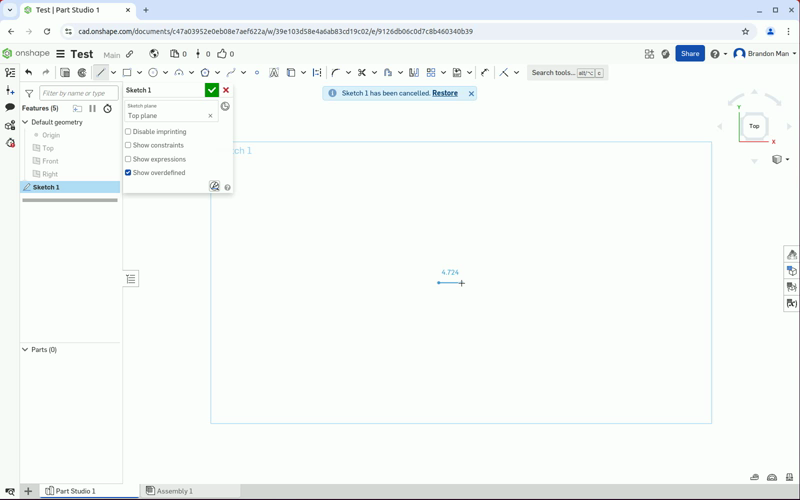
click(461, 282)
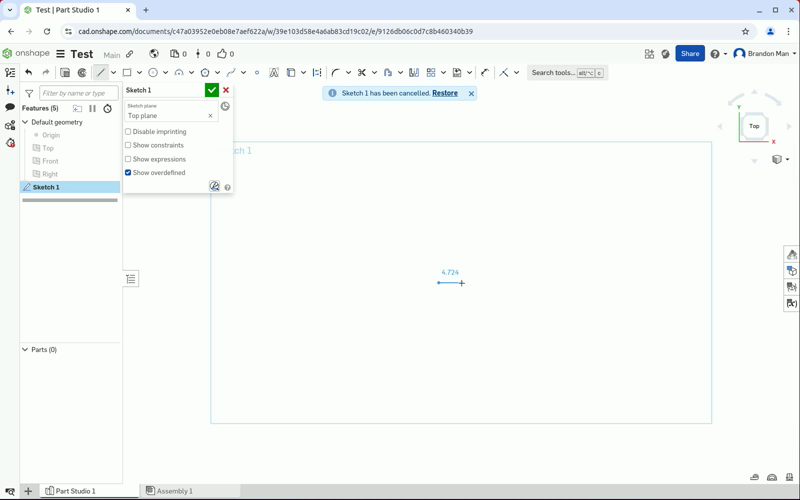
key_up(shift)
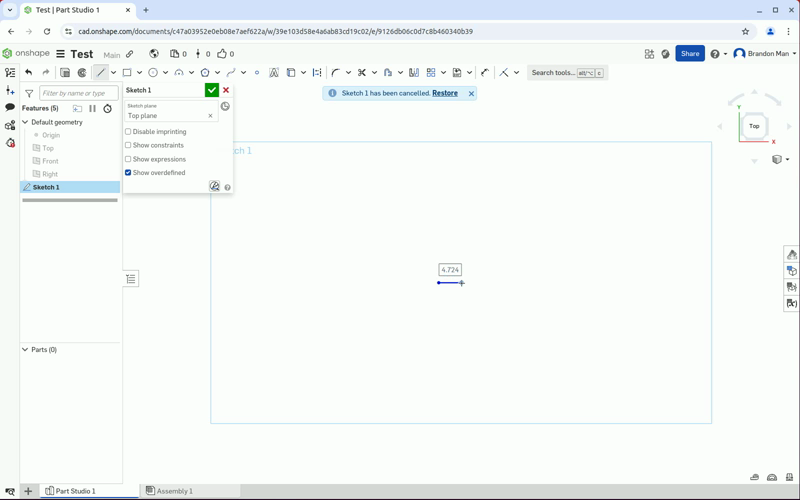
key_down(shift)
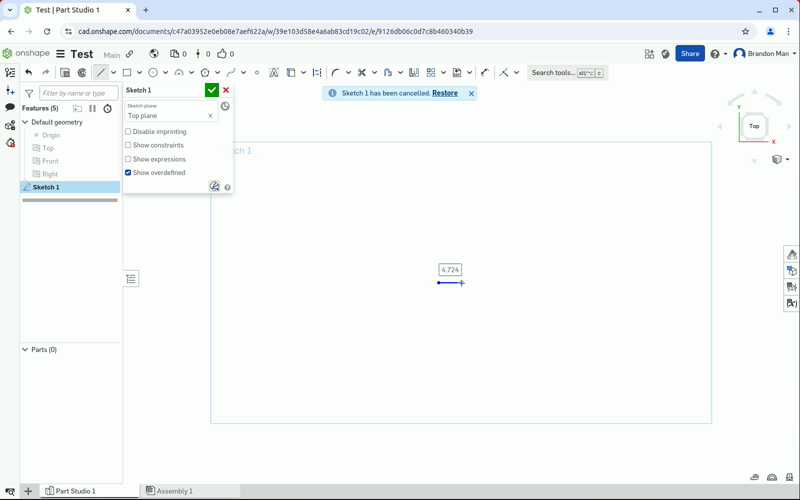
mouse_move(491, 282)
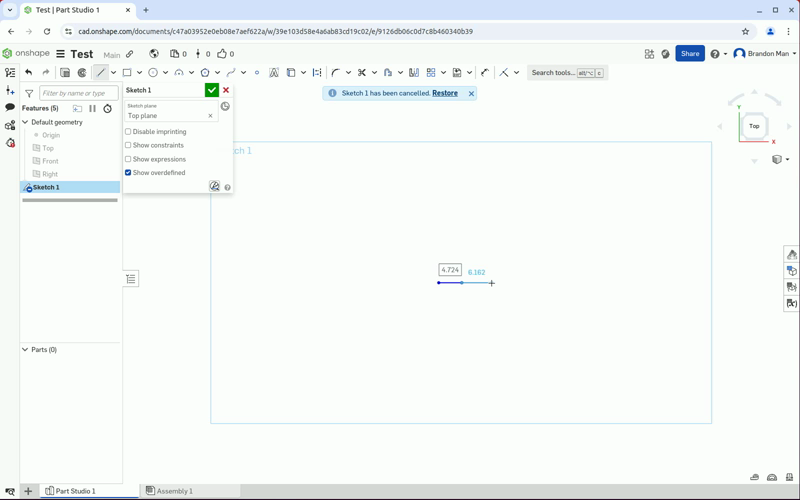
mouse_move(483, 282)
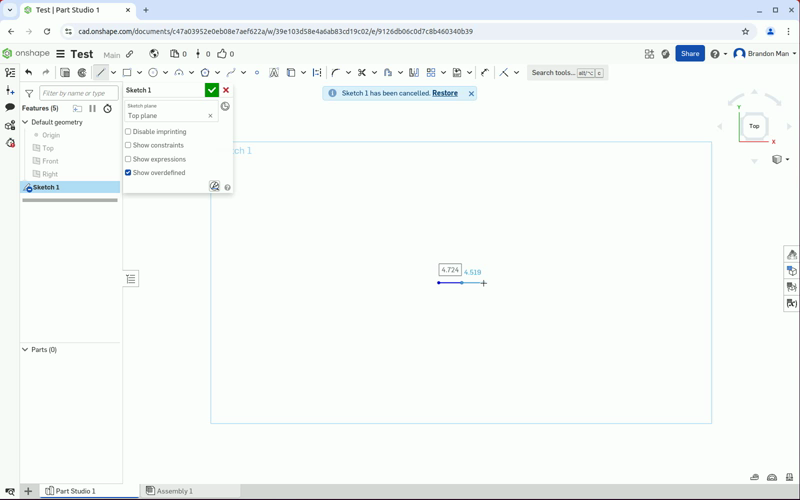
click(483, 282)
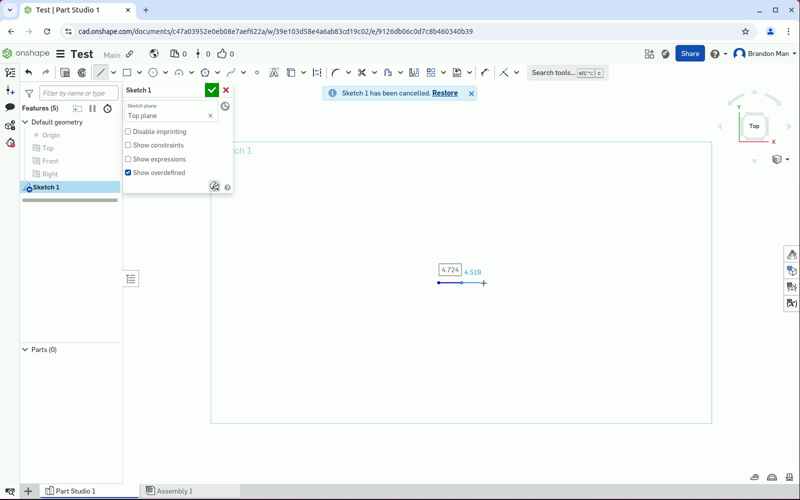
key_up(shift)
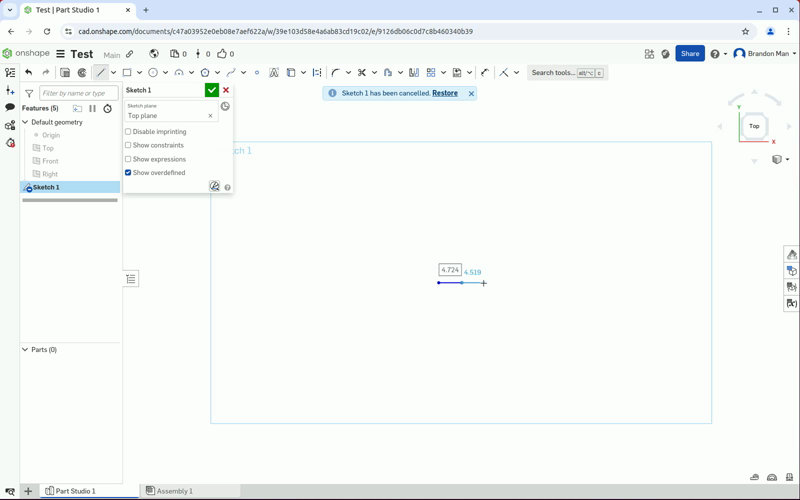
key_down(shift)
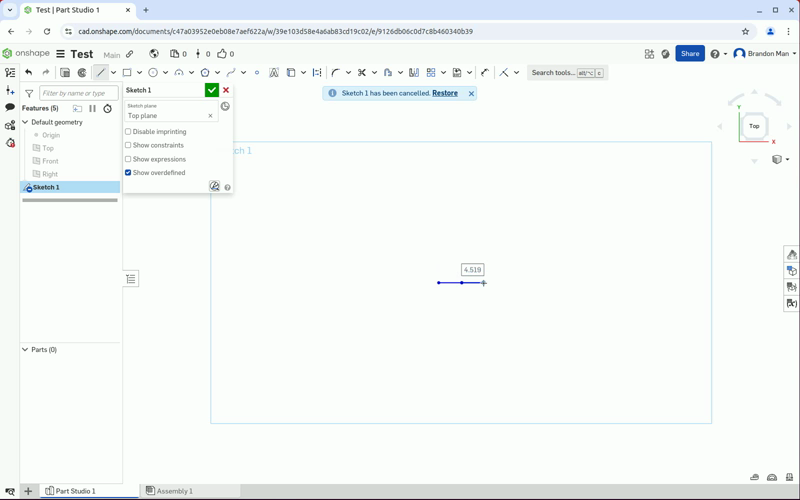
mouse_move(513, 282)
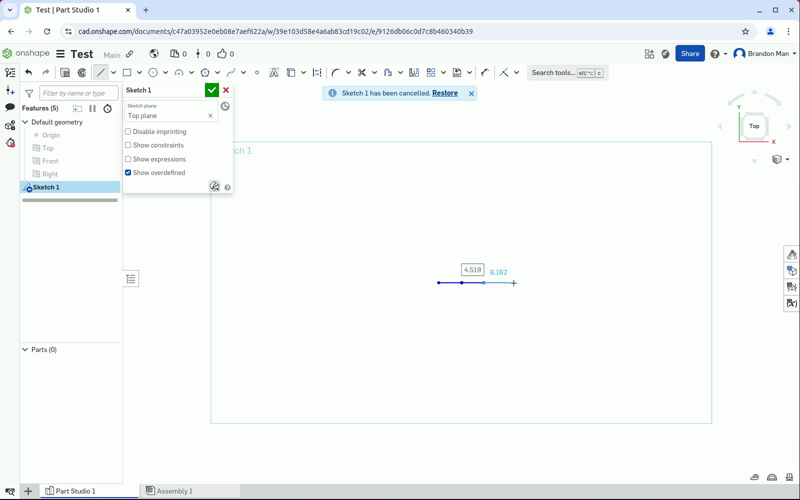
mouse_move(483, 259)
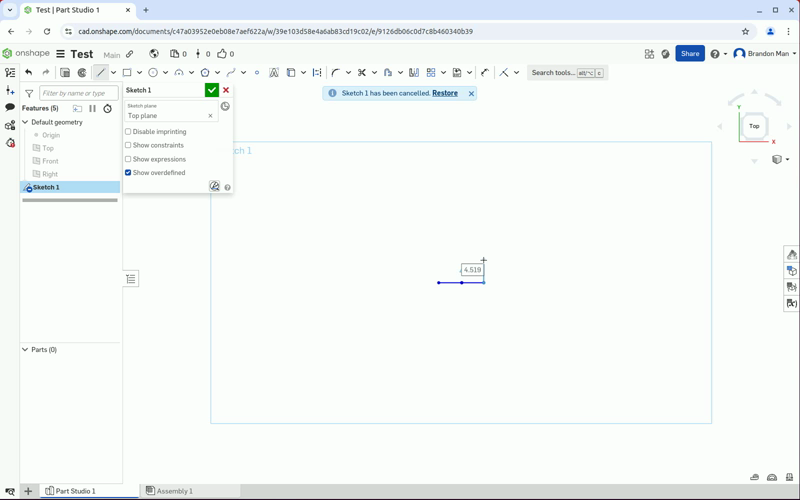
click(483, 259)
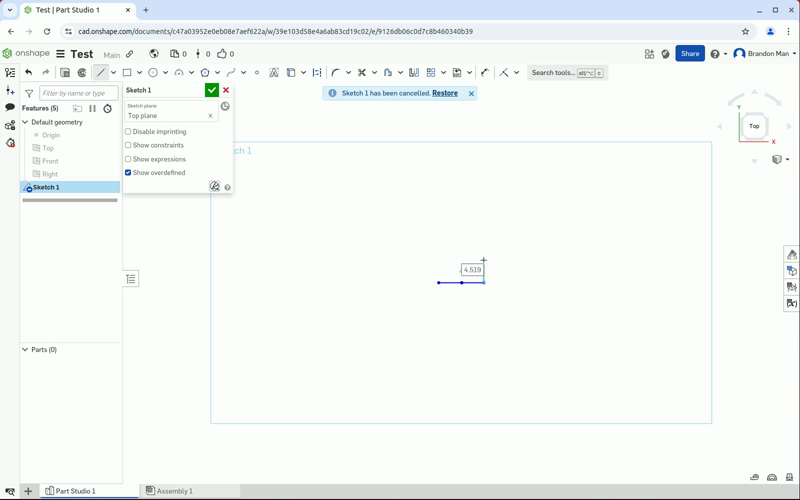
key_up(shift)
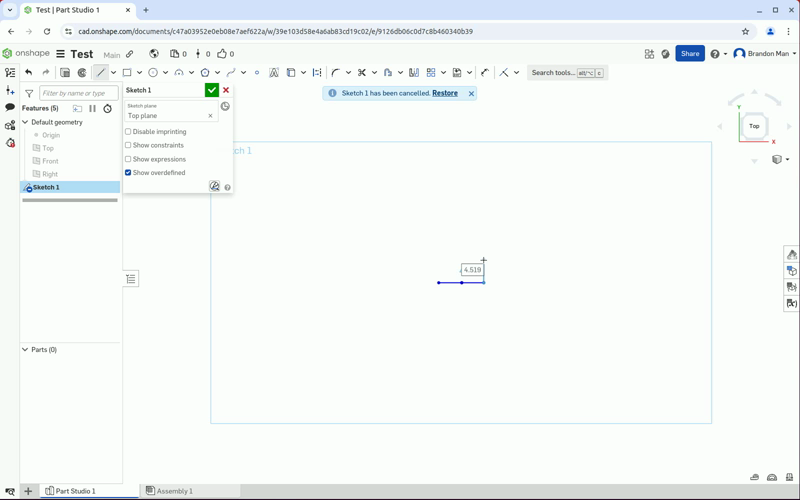
key_down(shift)
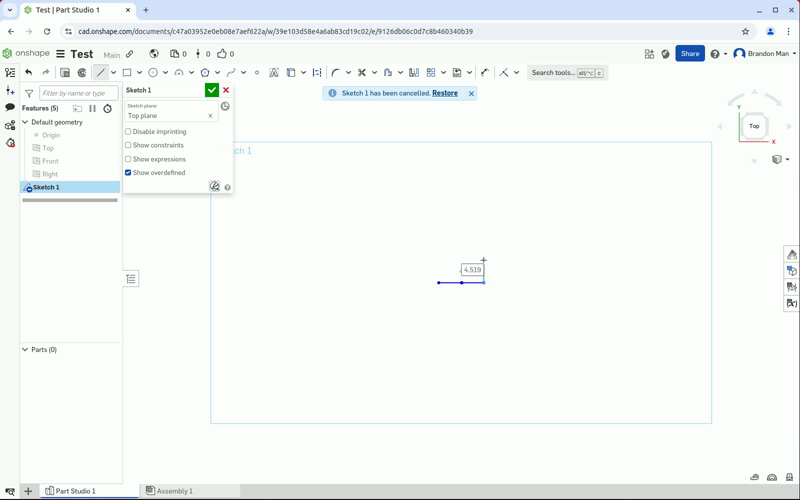
mouse_move(513, 259)
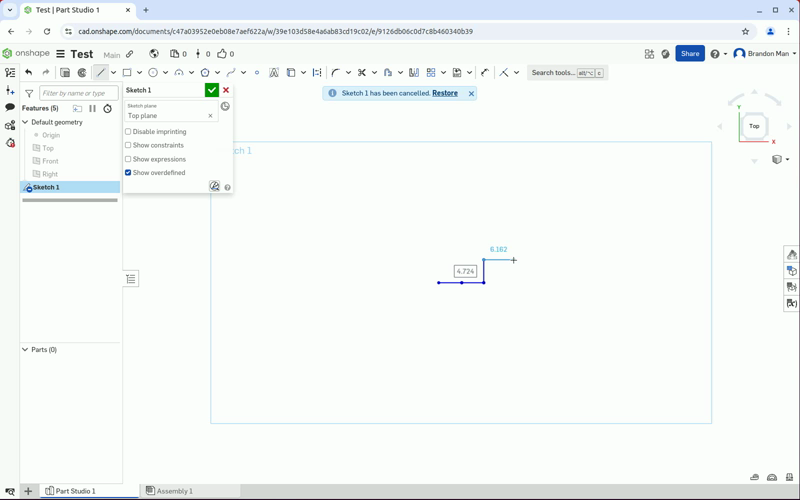
mouse_move(483, 243)
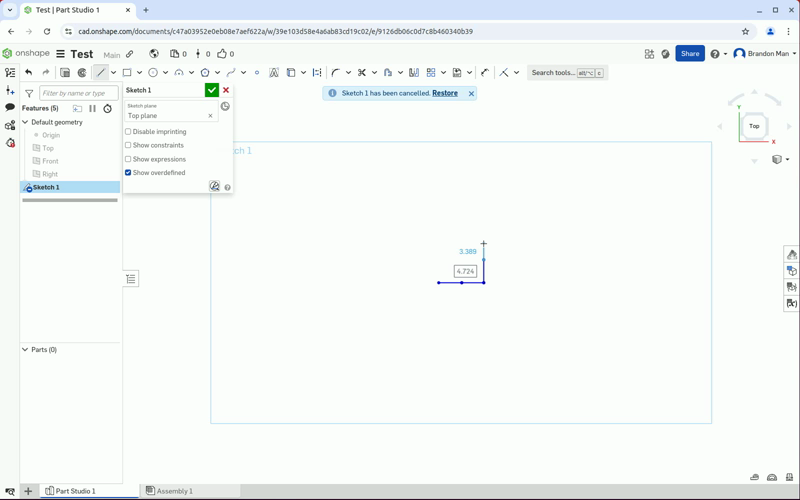
click(483, 243)
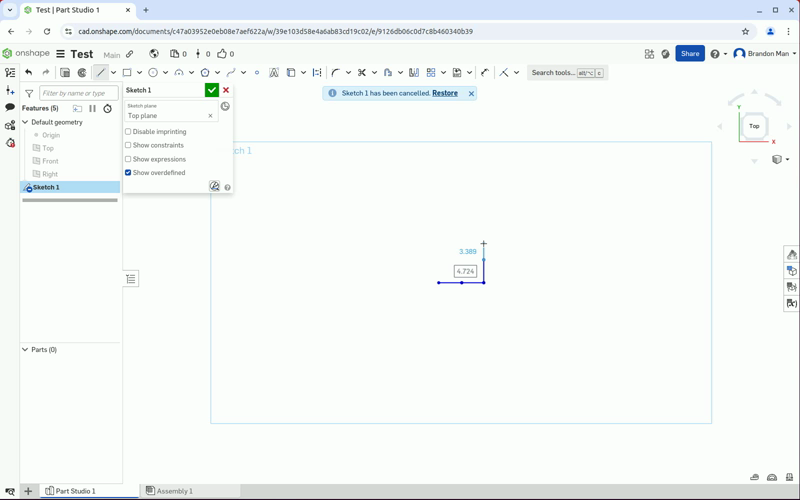
key_up(shift)
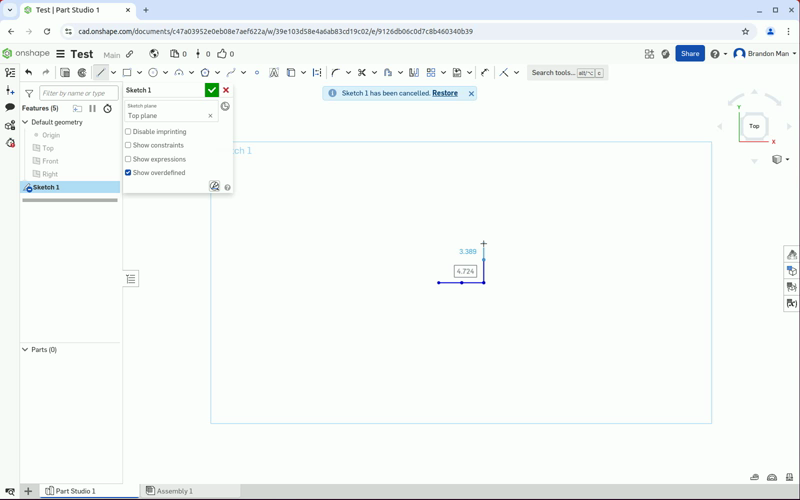
key(esc)
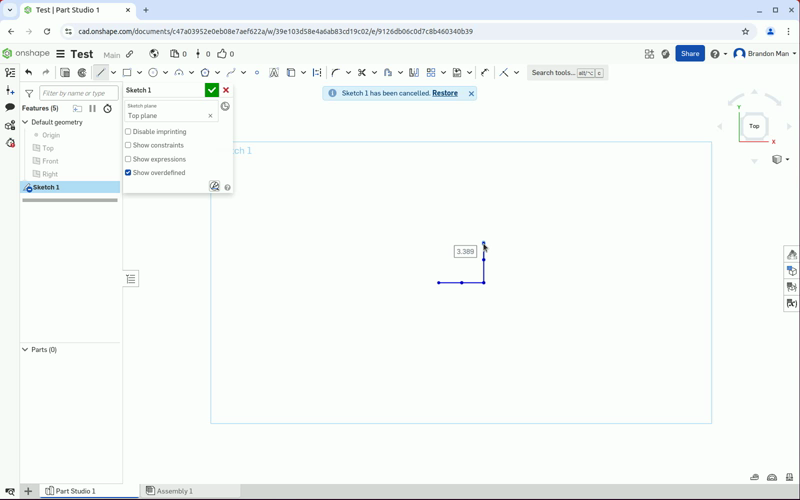
key(a)
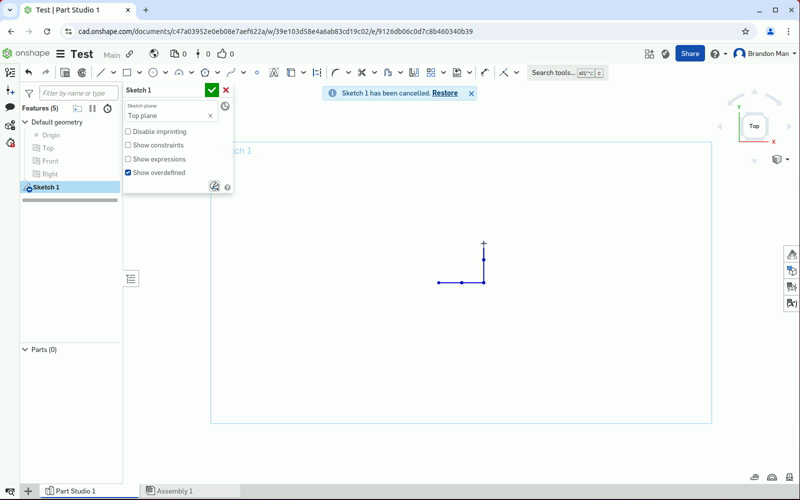
mouse_move(483, 243)
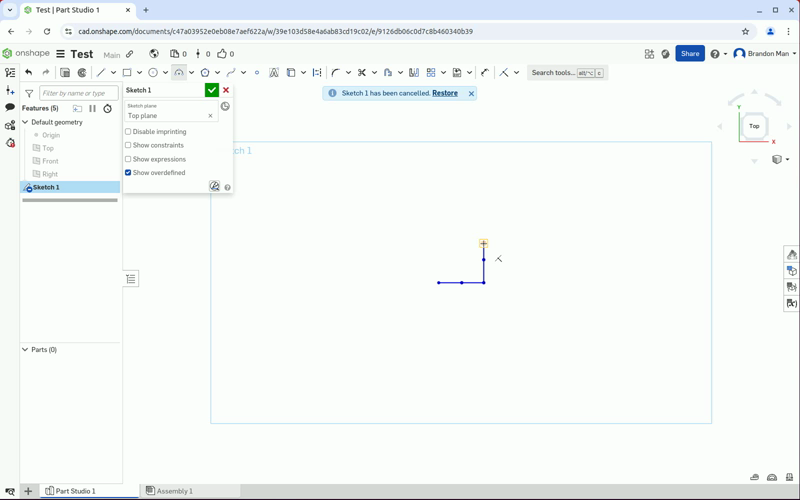
click(483, 243)
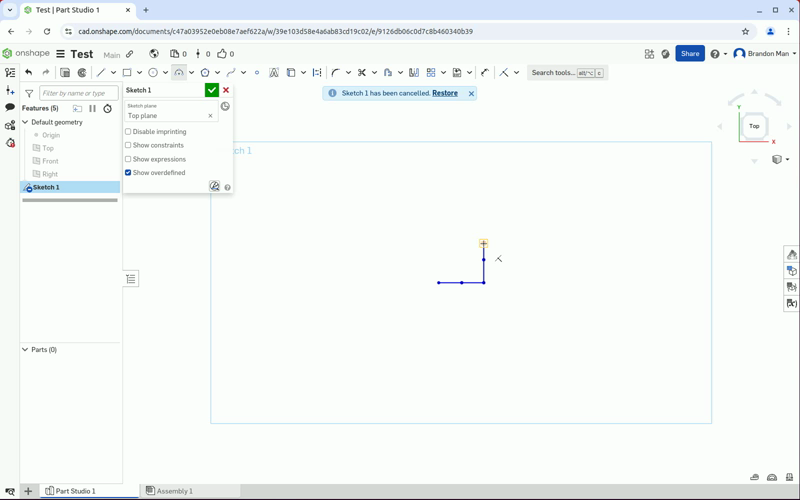
key_down(shift)
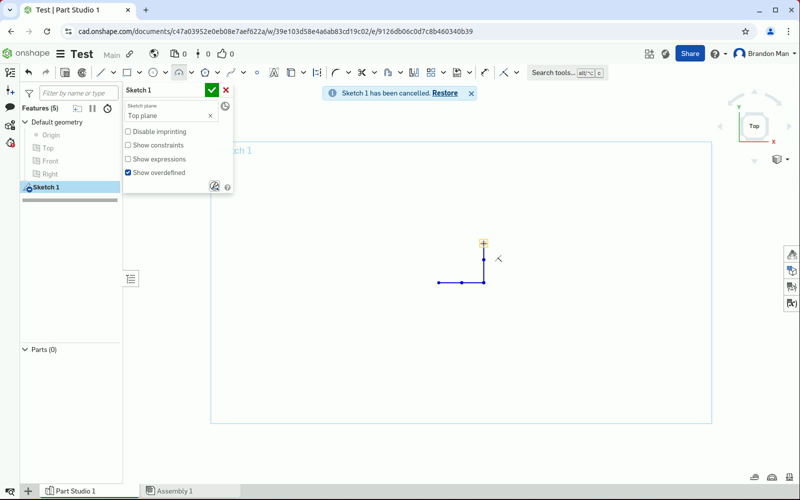
mouse_move(438, 243)
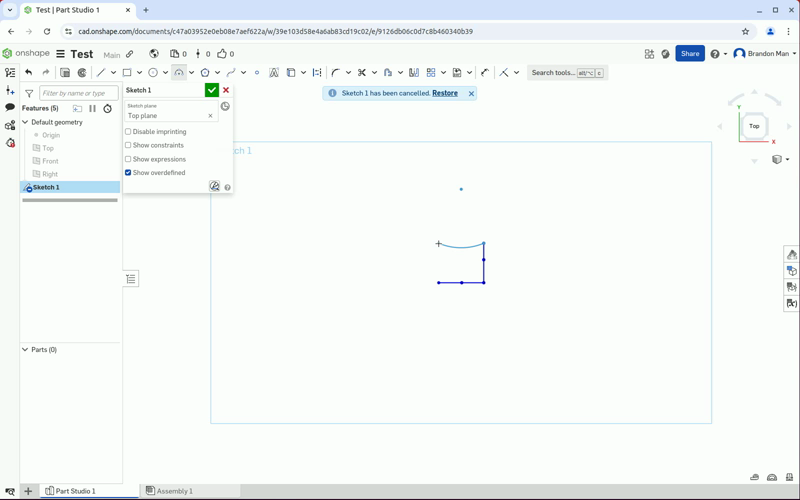
click(438, 243)
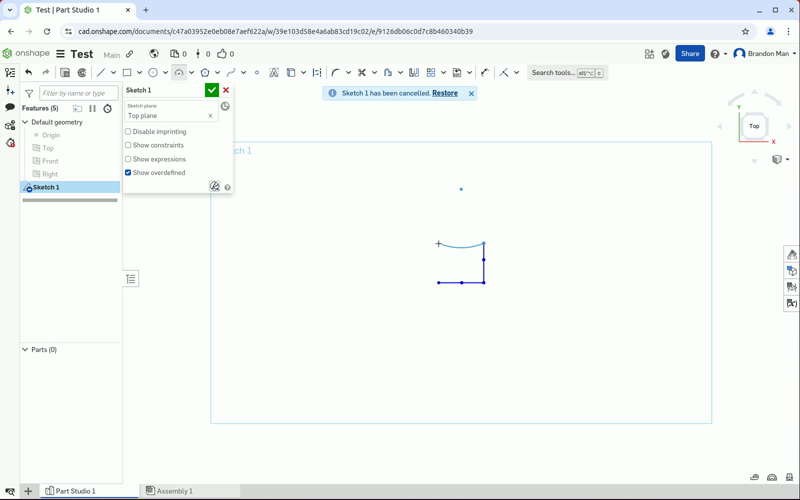
mouse_move(461, 327)
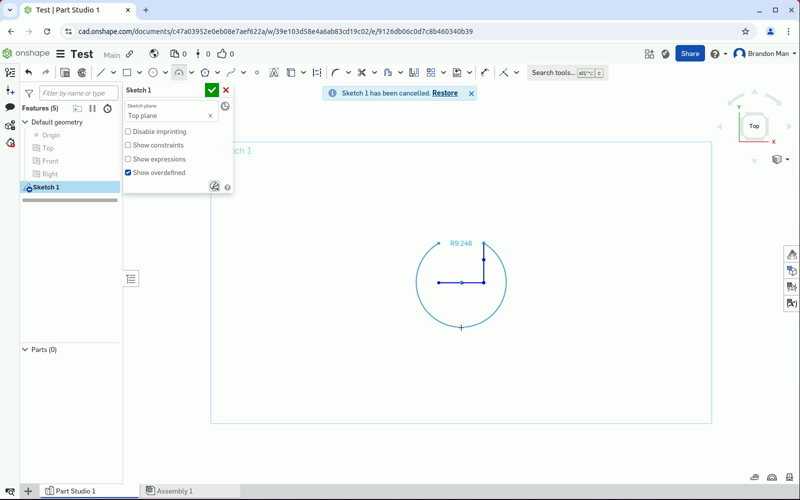
click(461, 327)
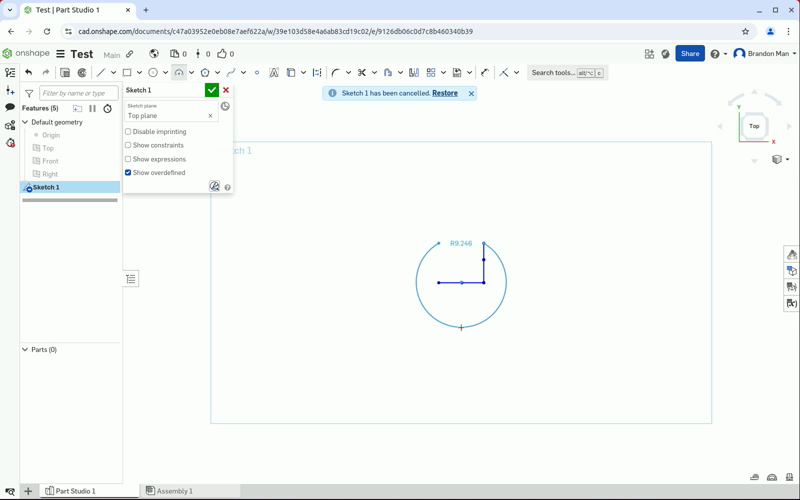
key_up(shift)
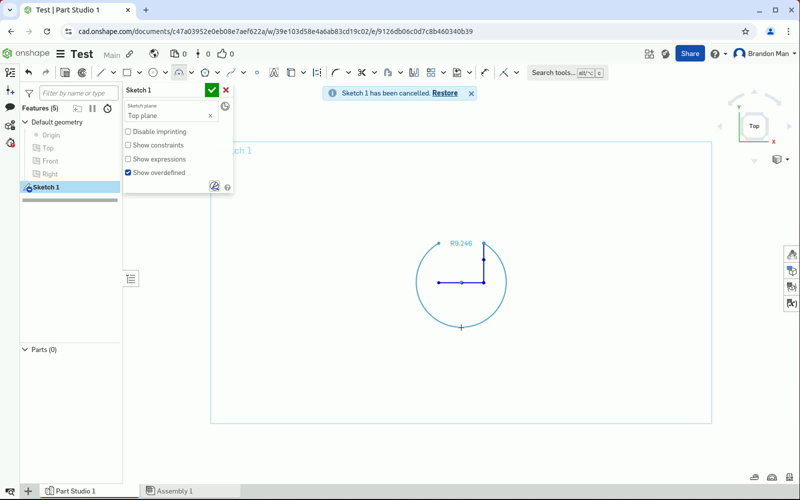
key(esc)
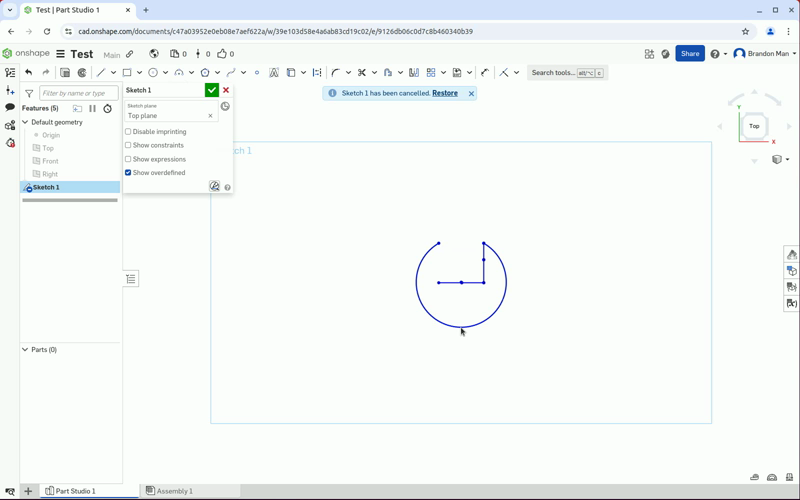
key(l)
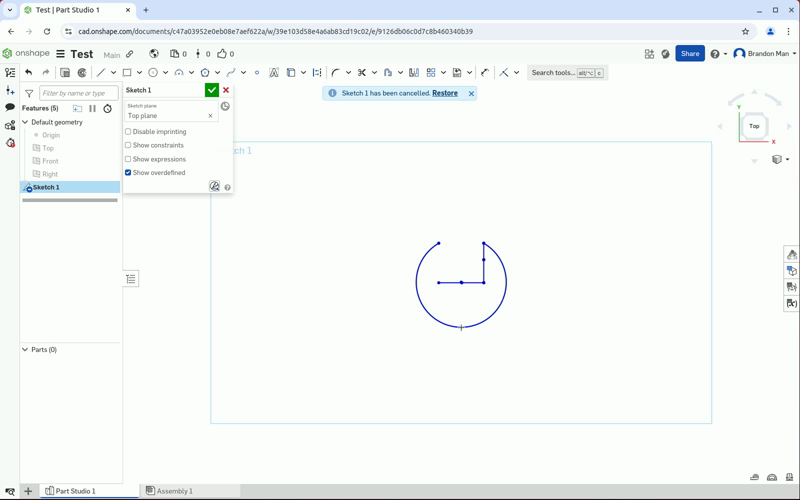
mouse_move(438, 243)
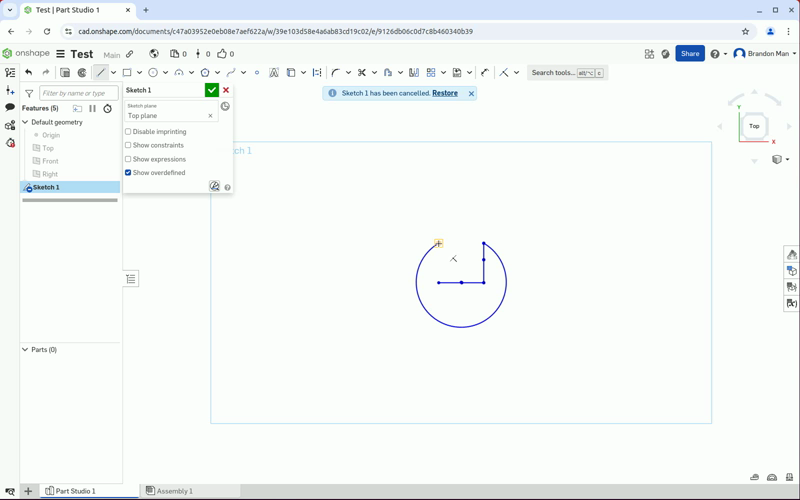
click(438, 243)
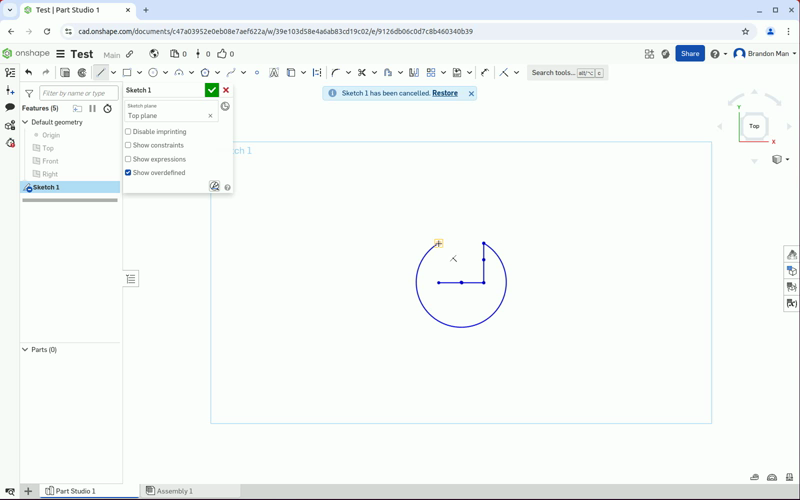
key_down(shift)
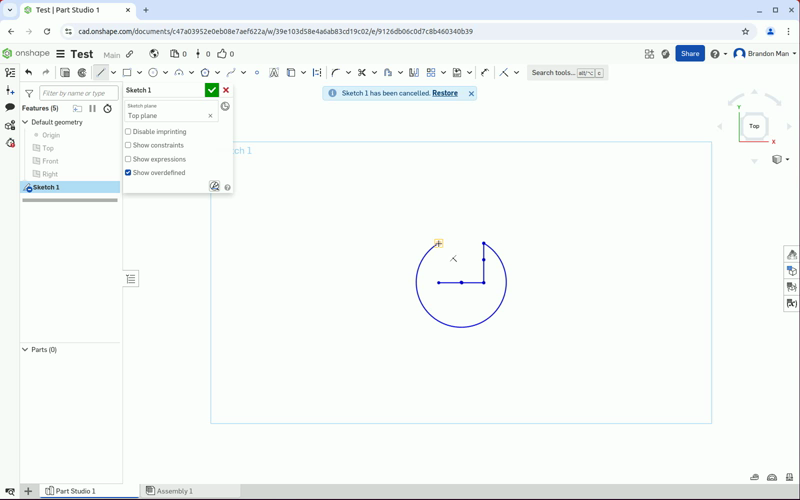
mouse_move(468, 243)
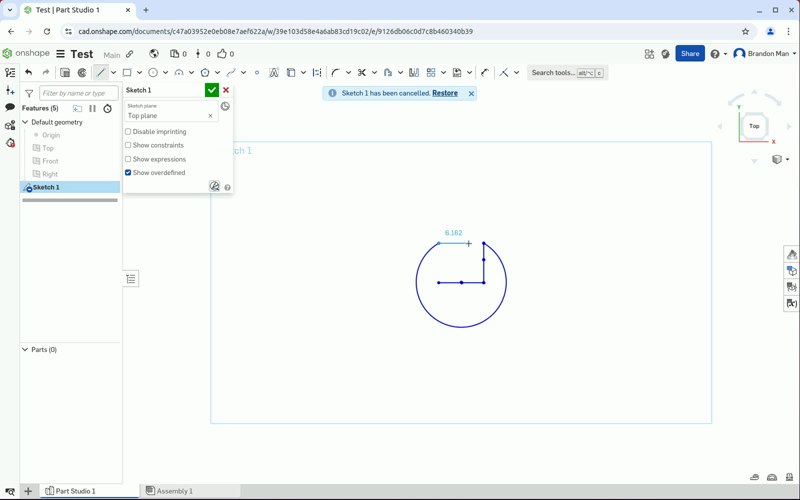
mouse_move(438, 259)
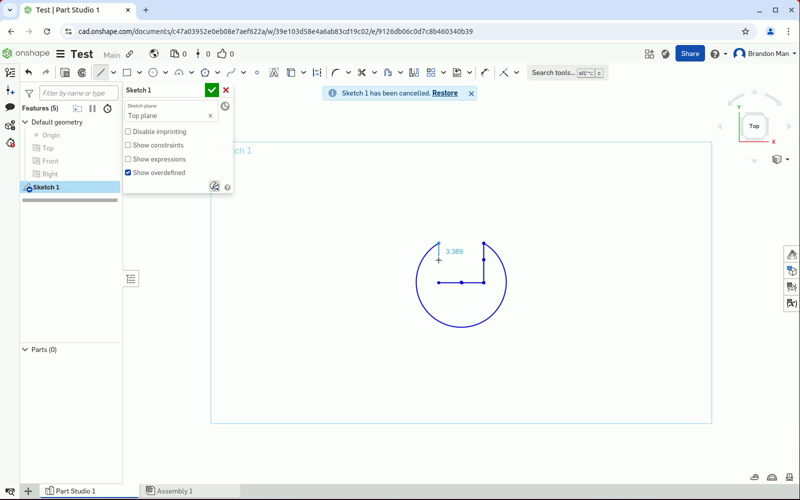
click(438, 259)
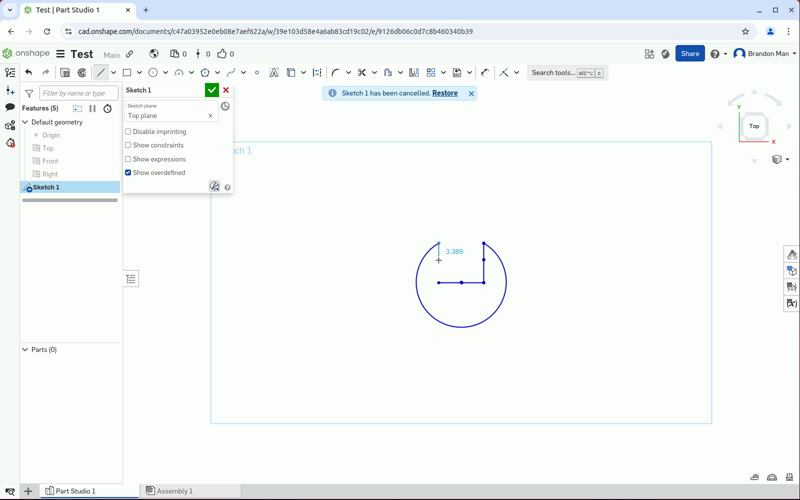
key_up(shift)
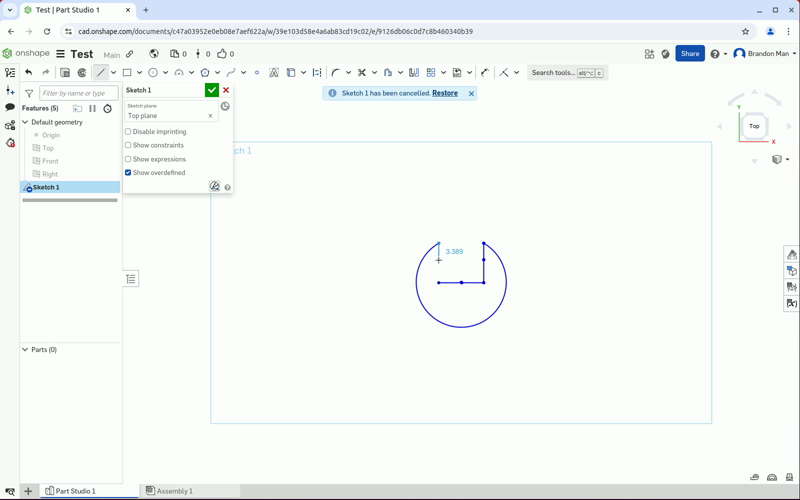
mouse_move(468, 259)
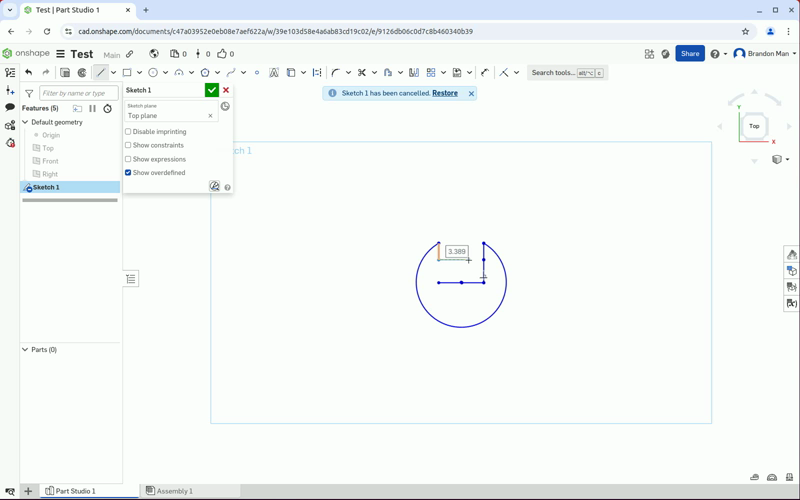
key_down(shift)
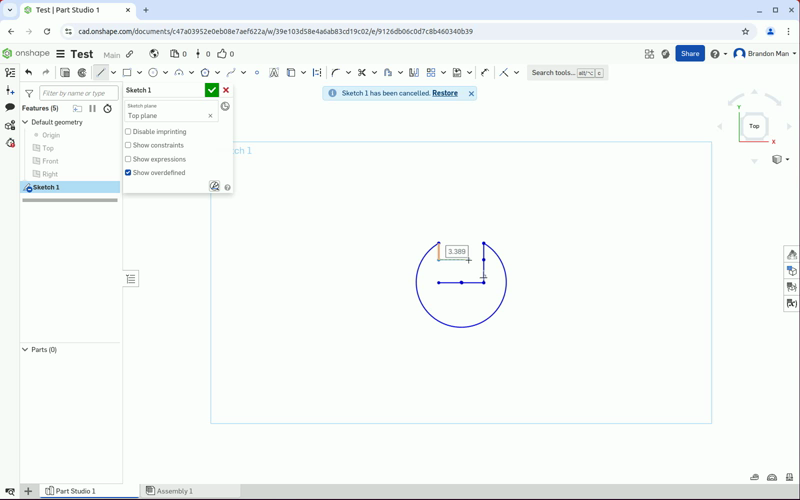
mouse_move(438, 282)
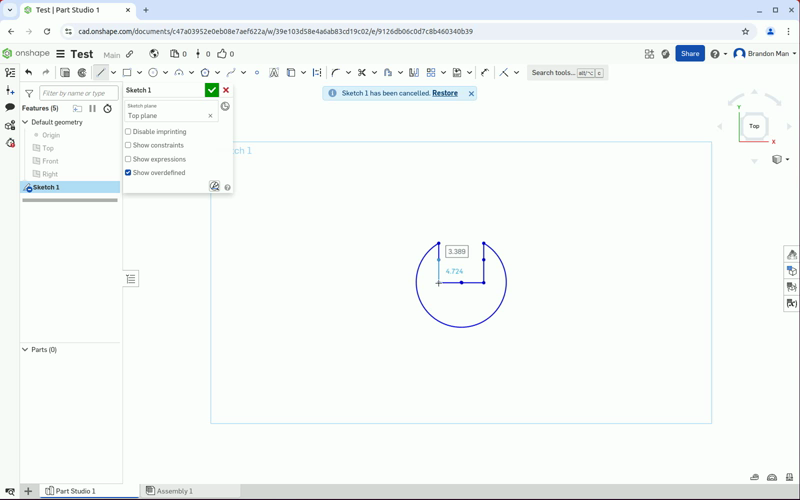
key_up(shift)
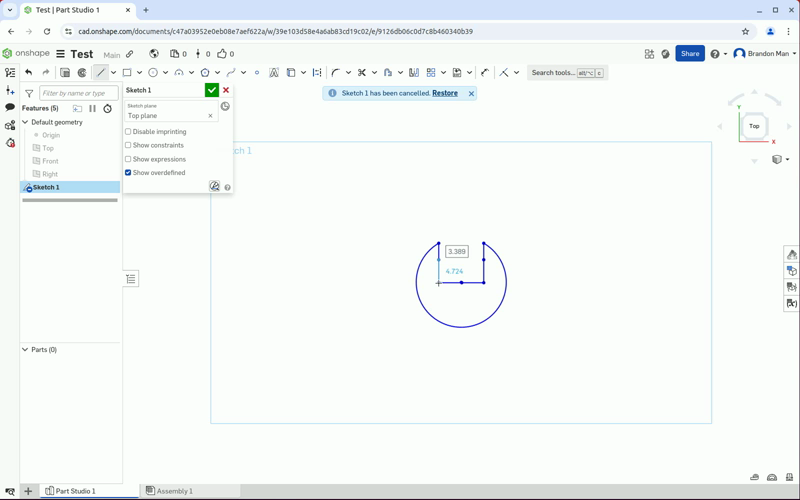
click(438, 282)
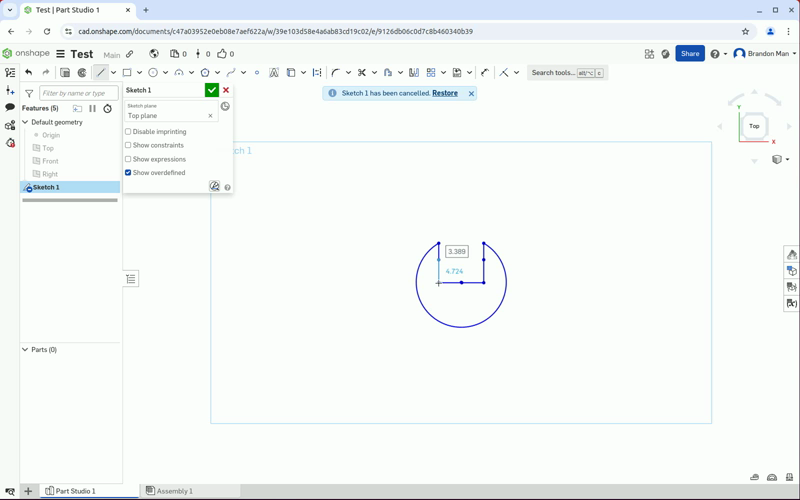
key(esc)
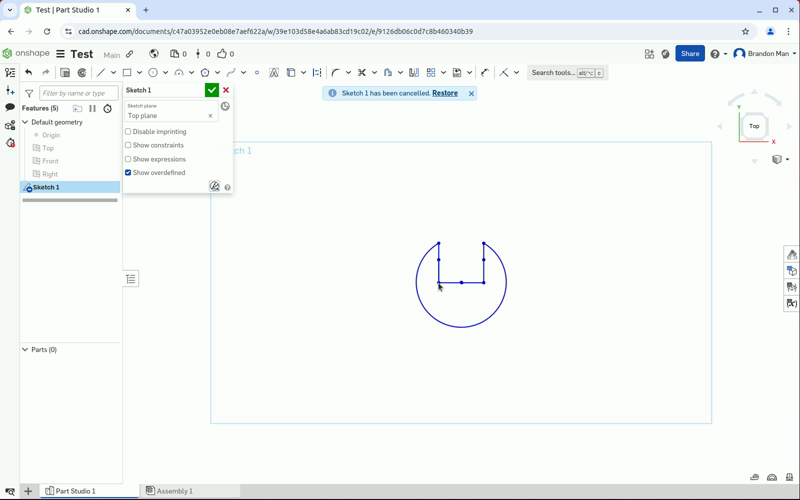
mouse_move(497, 288)
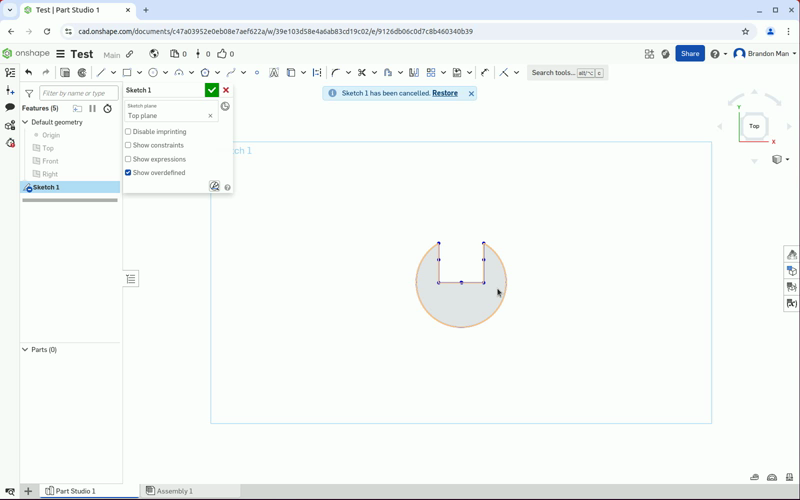
click(497, 288)
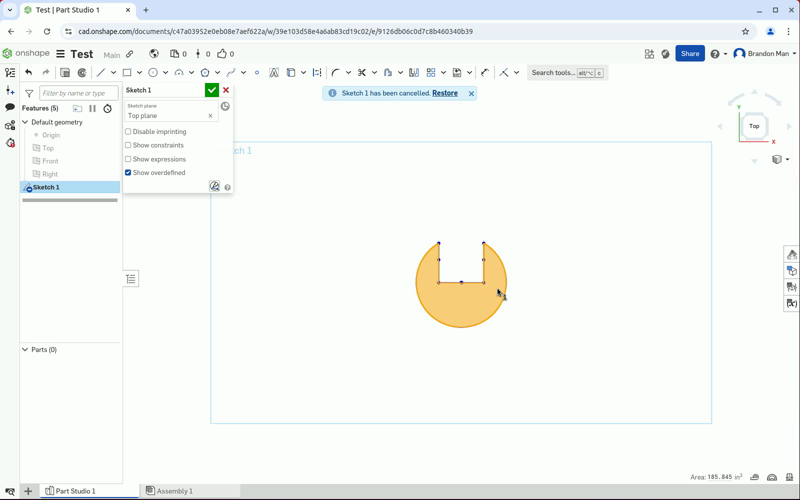
mouse_move(73, 352)
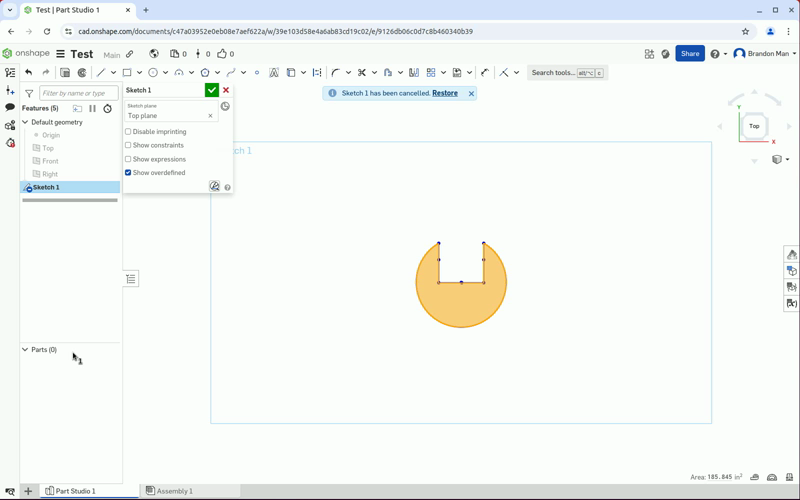
key(shift+y)
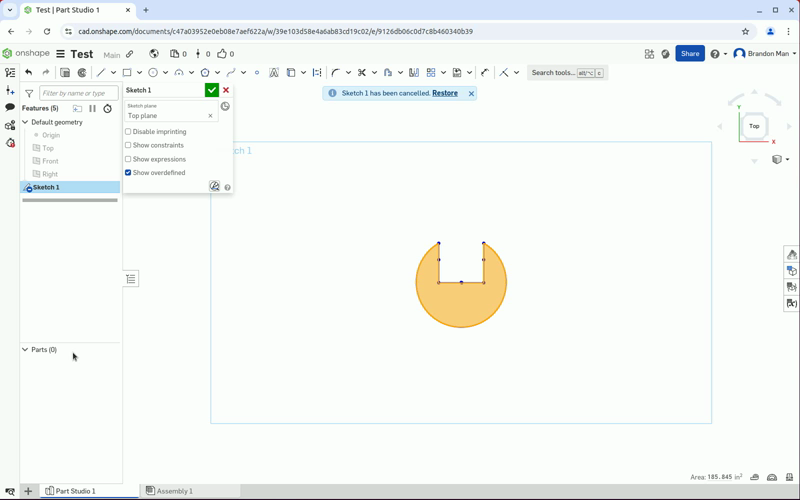
key(shift+e)
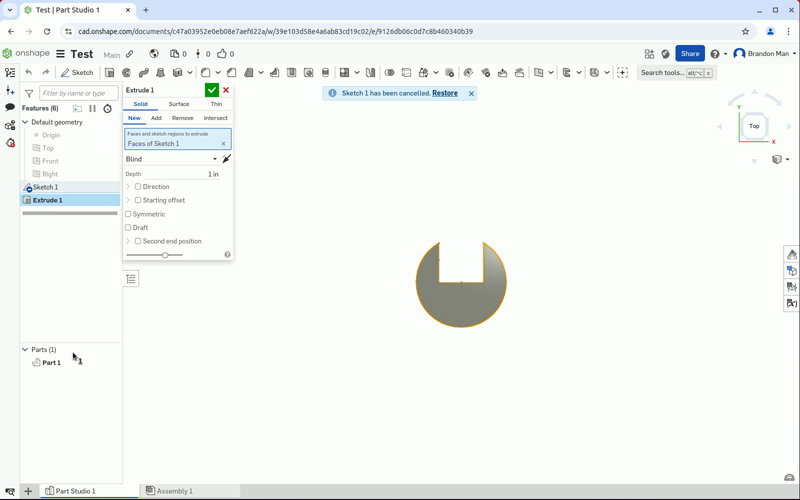
mouse_move(143, 106)
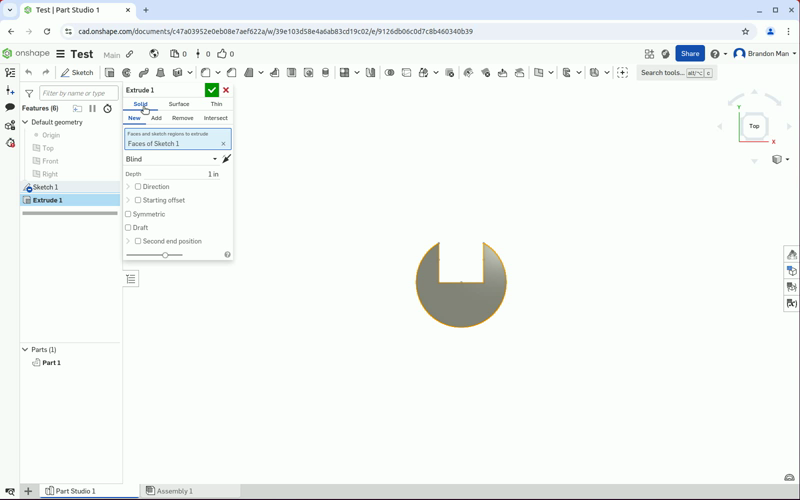
click(143, 106)
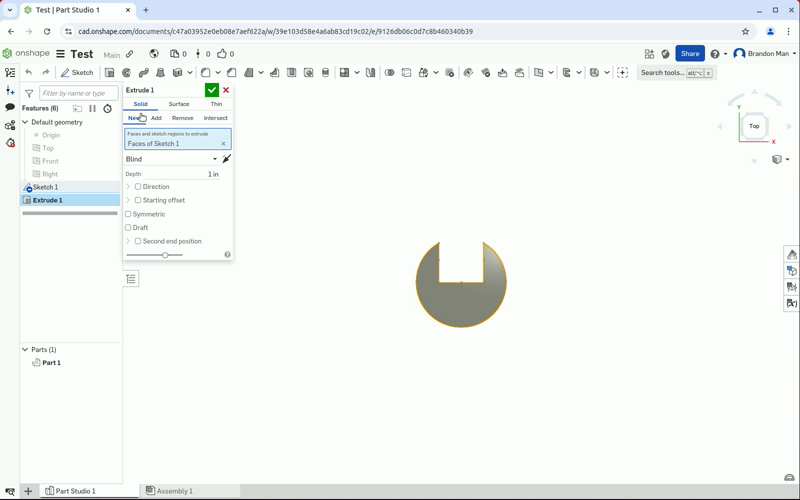
mouse_move(137, 120)
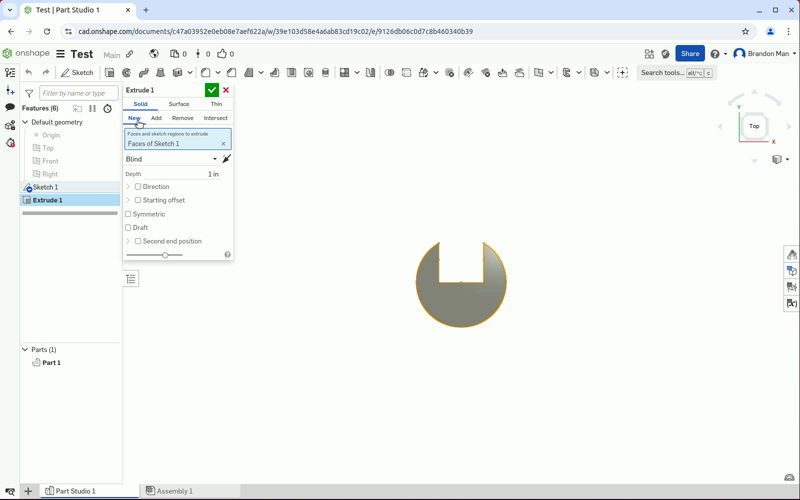
click(137, 120)
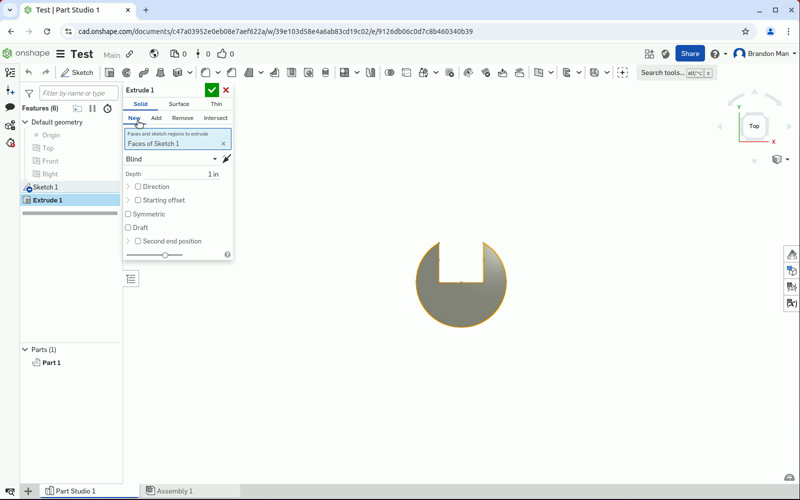
key(tab, 4)
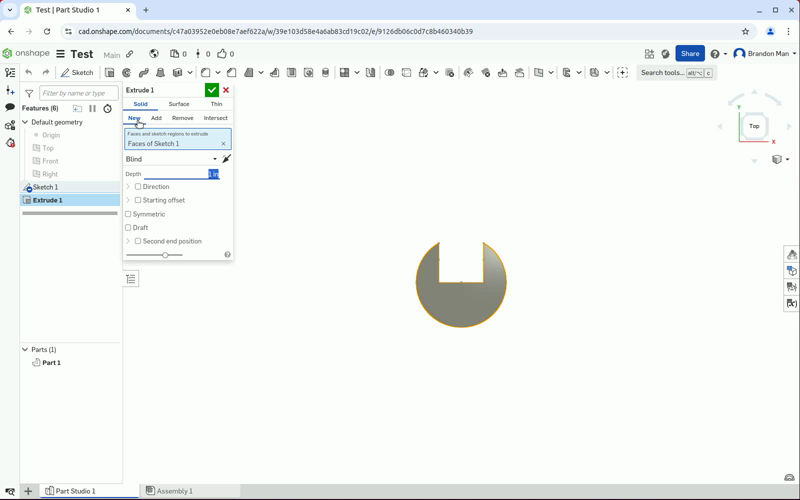
text(6.499)
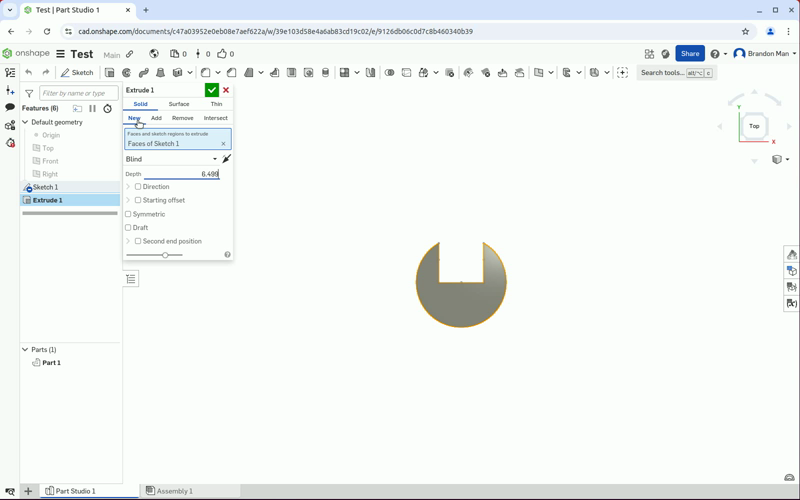
key(enter)
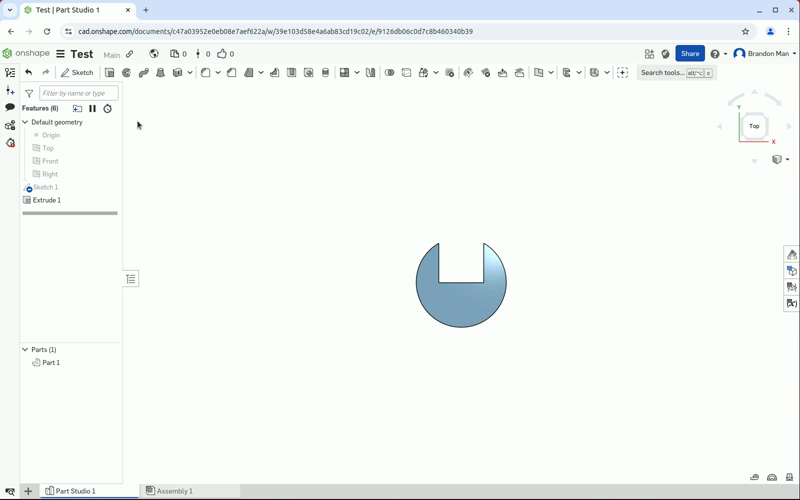
key(shift+h)
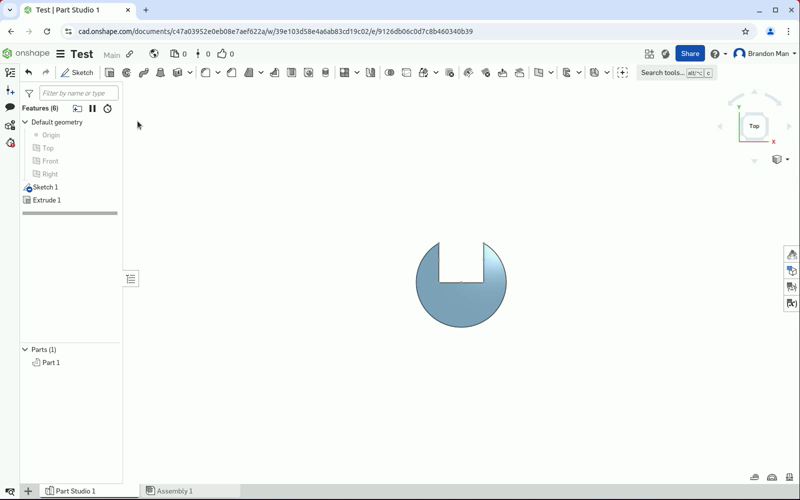
key(shift+h)
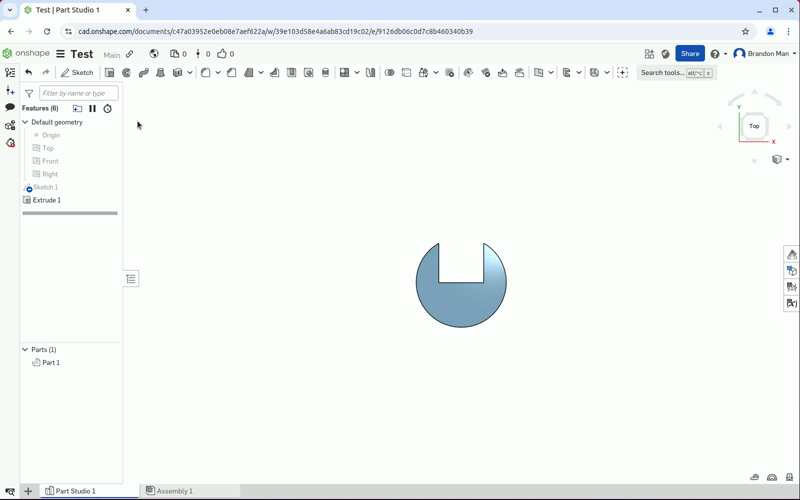
mouse_move(73, 189)
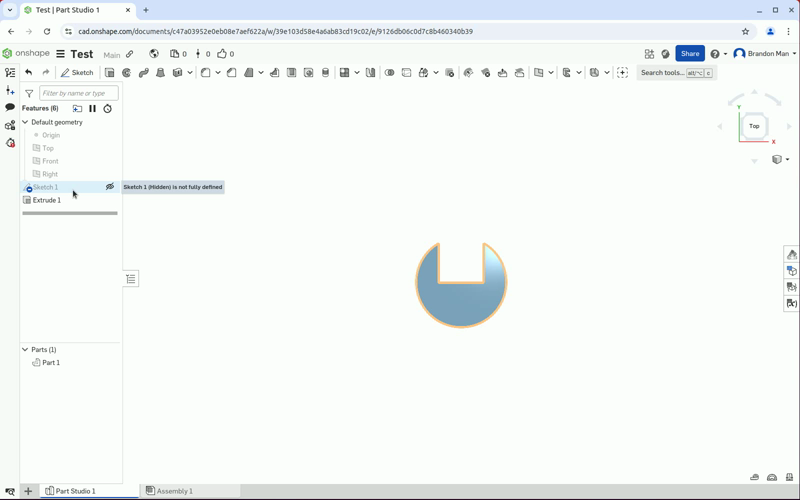
click(73, 189)
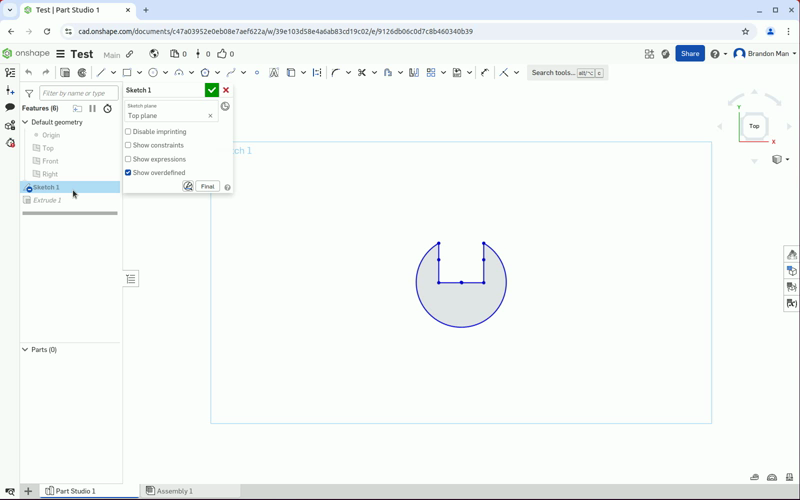
mouse_move(229, 92)
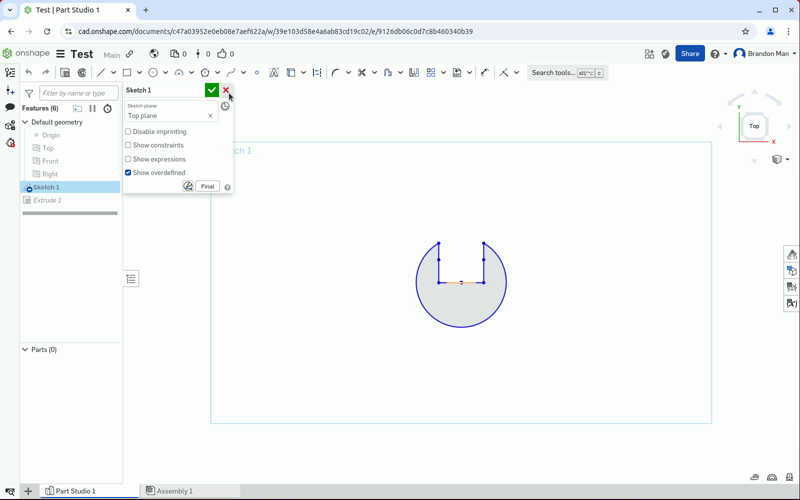
click(229, 92)
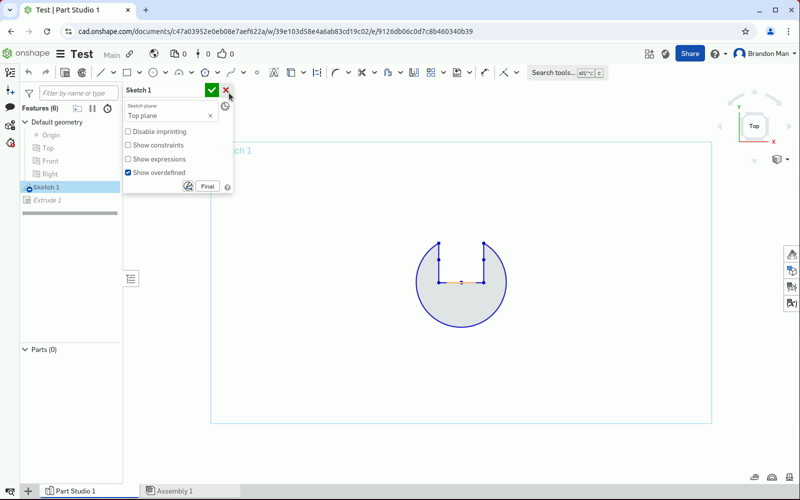
key(shift+s)
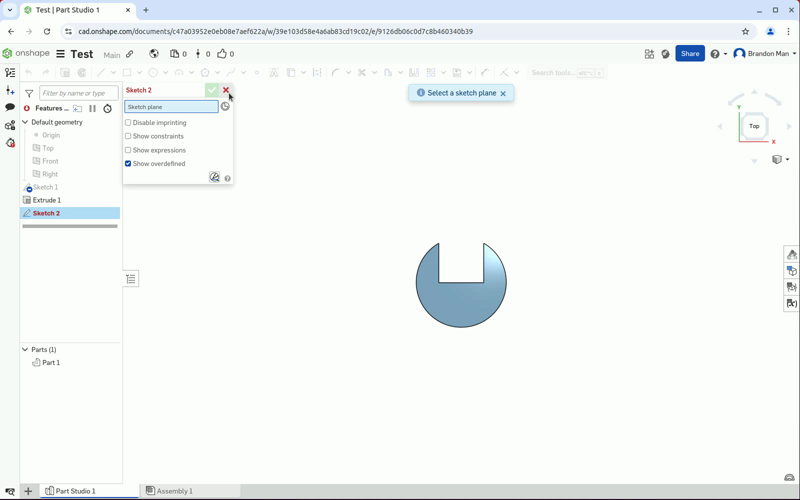
mouse_move(73, 150)
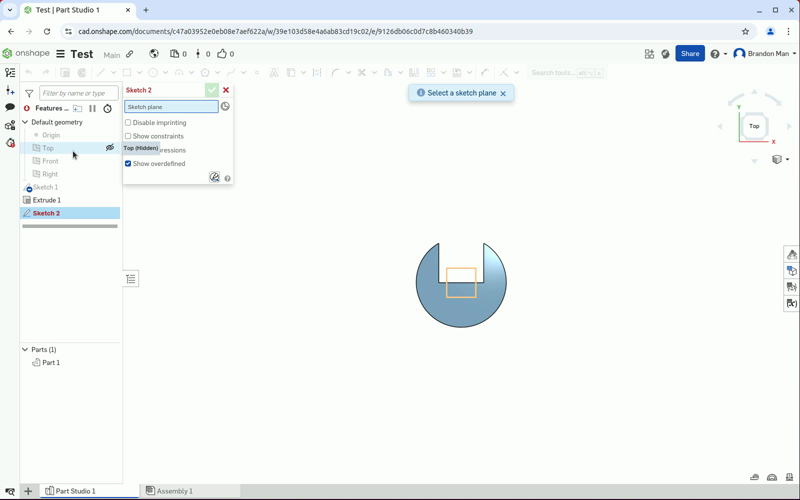
click(73, 150)
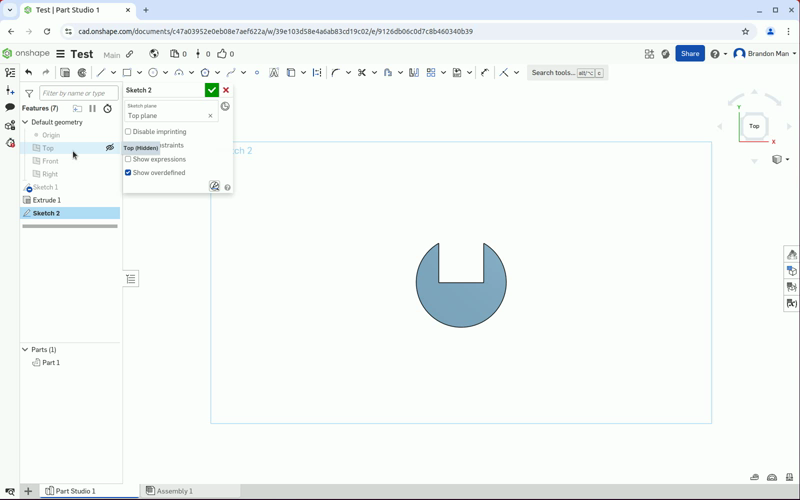
mouse_move(73, 352)
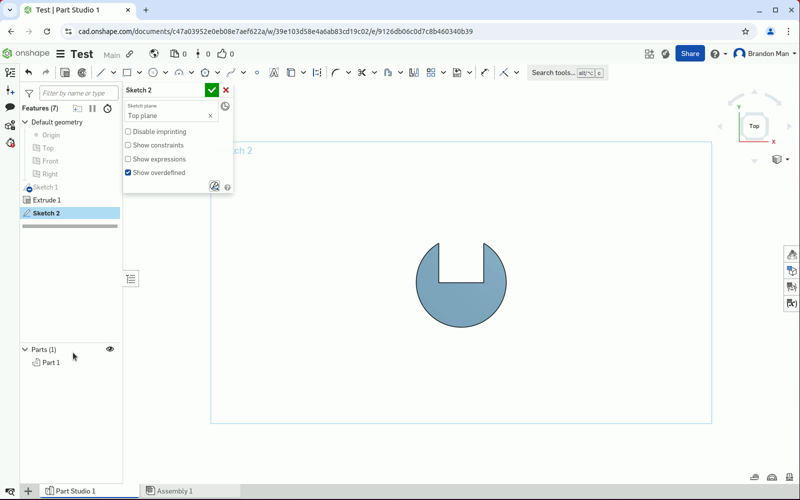
key(y)
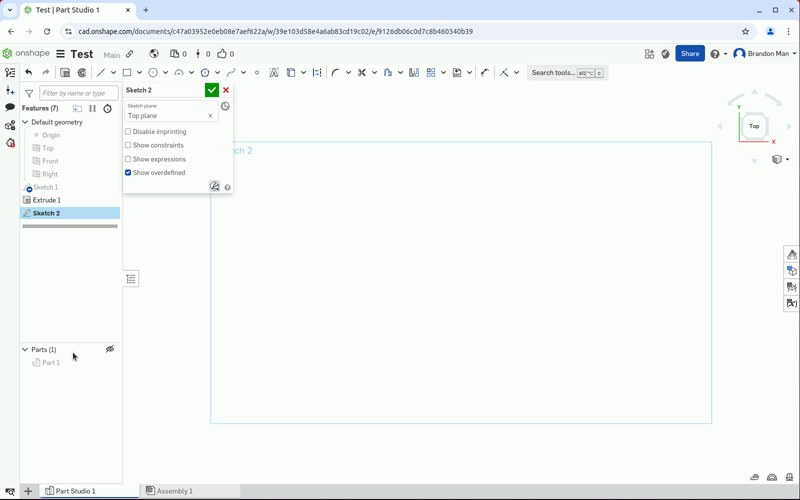
key(l)
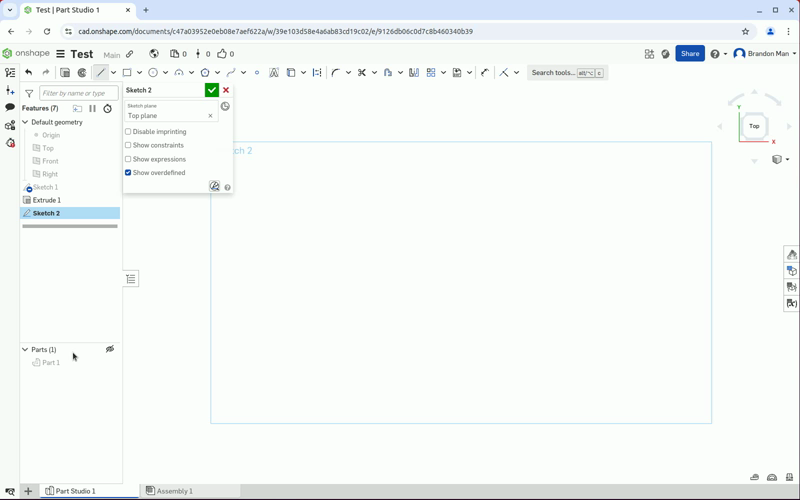
key_down(shift)
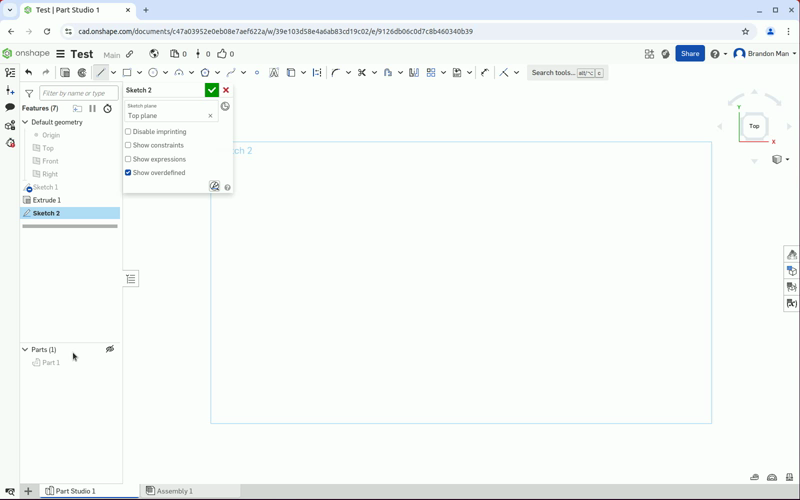
mouse_move(483, 321)
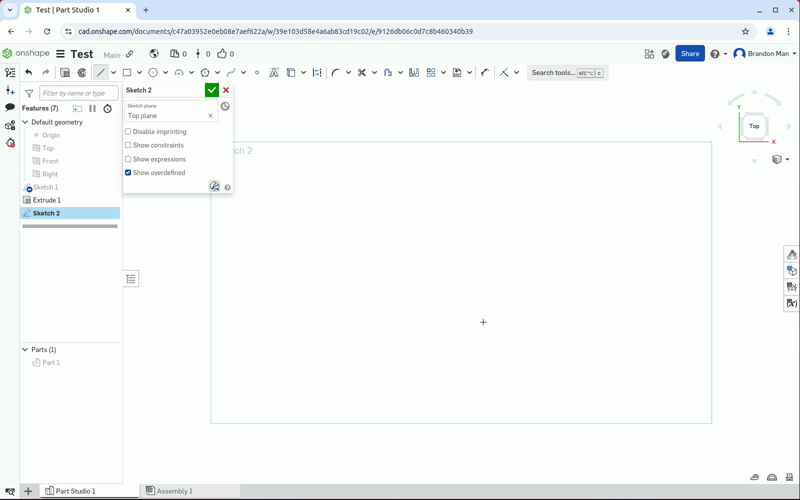
click(483, 321)
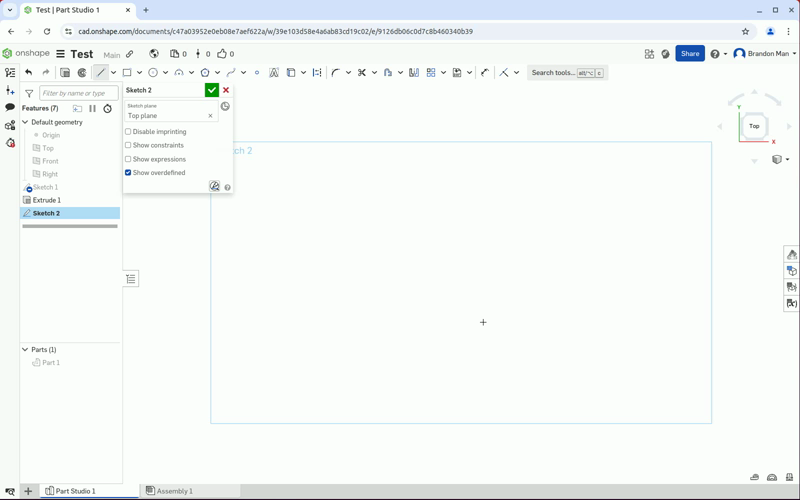
key_up(shift)
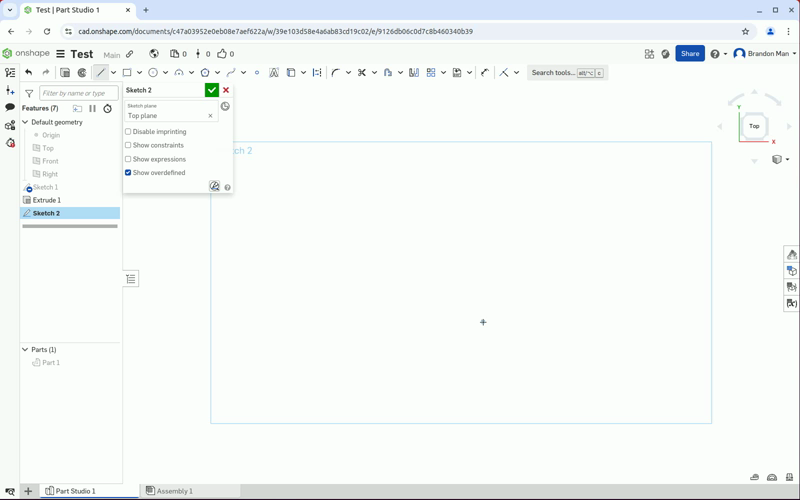
key_down(shift)
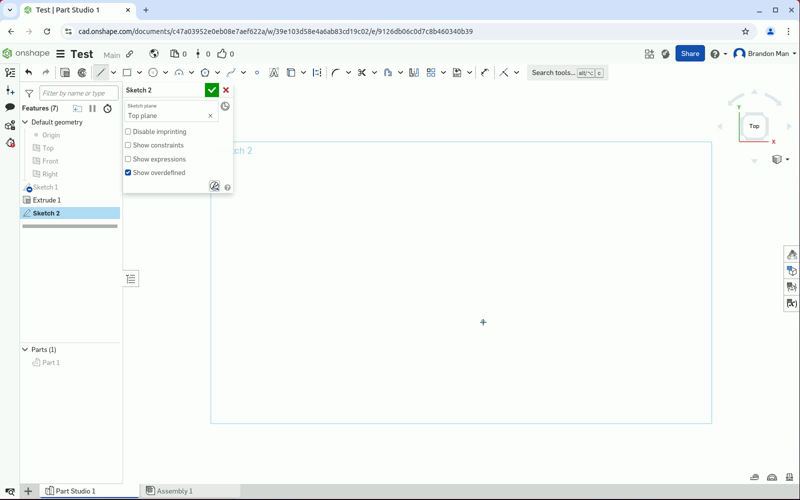
mouse_move(547, 359)
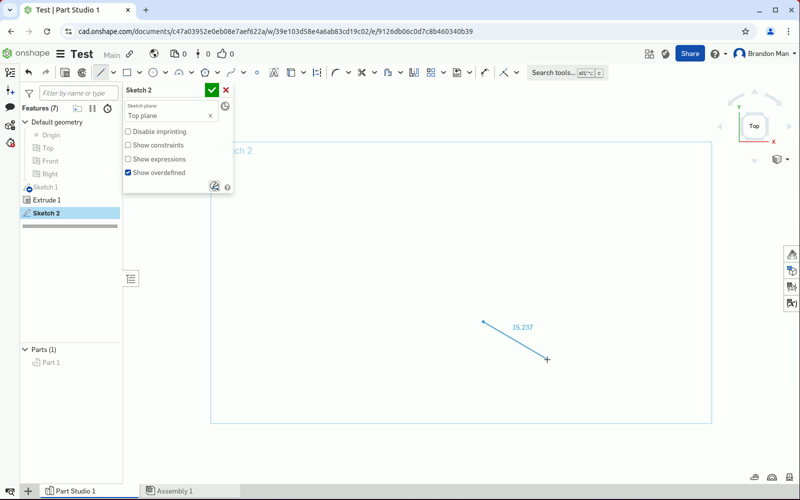
click(547, 359)
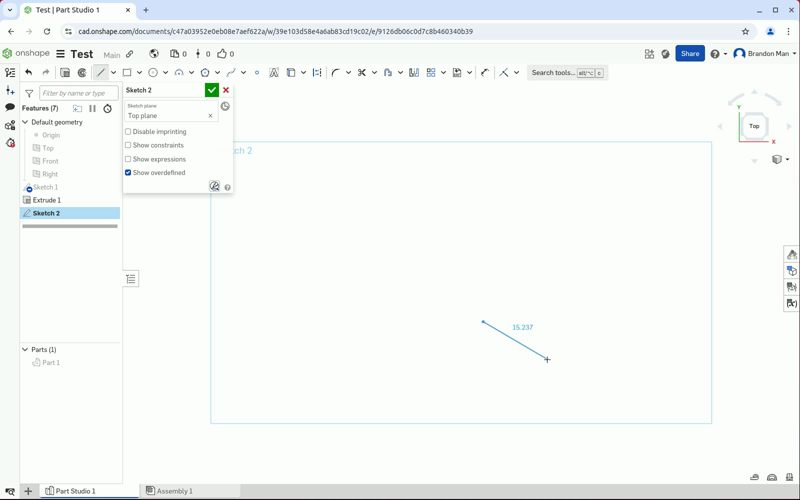
key_up(shift)
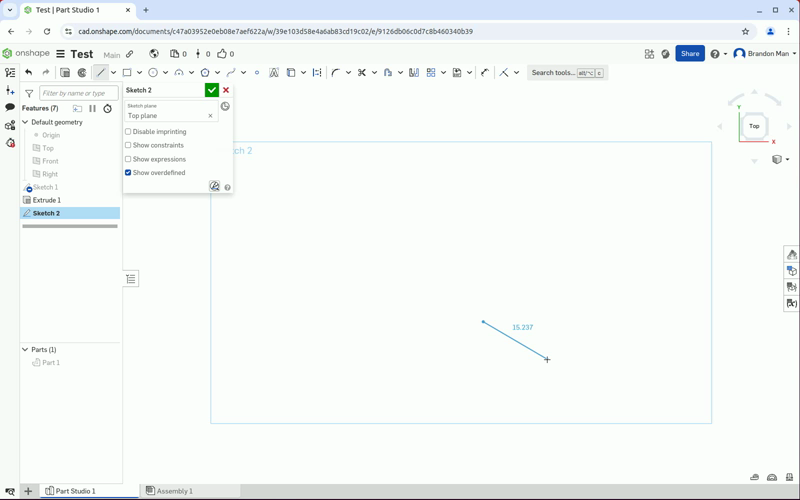
key_down(shift)
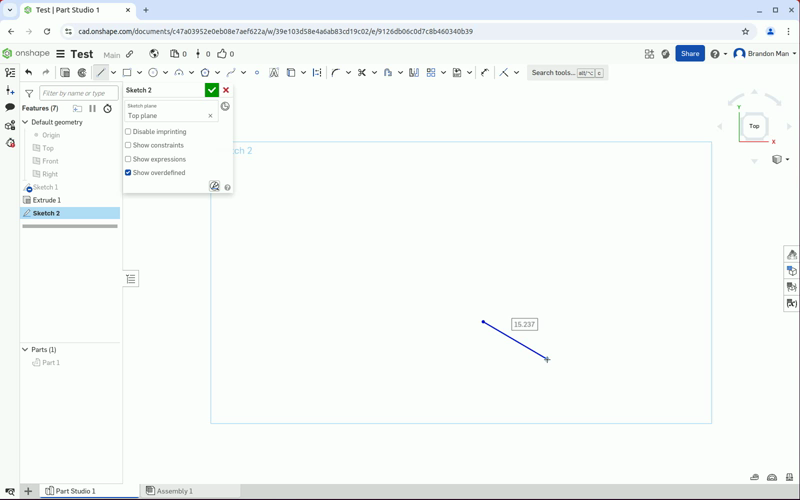
mouse_move(577, 359)
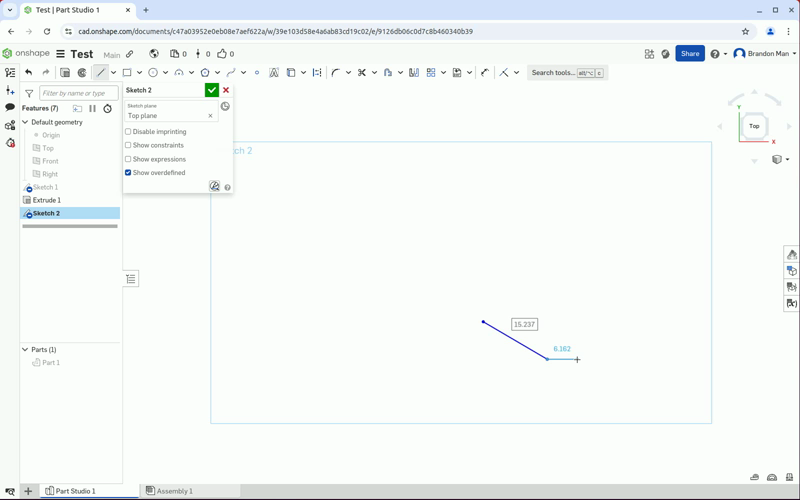
mouse_move(570, 319)
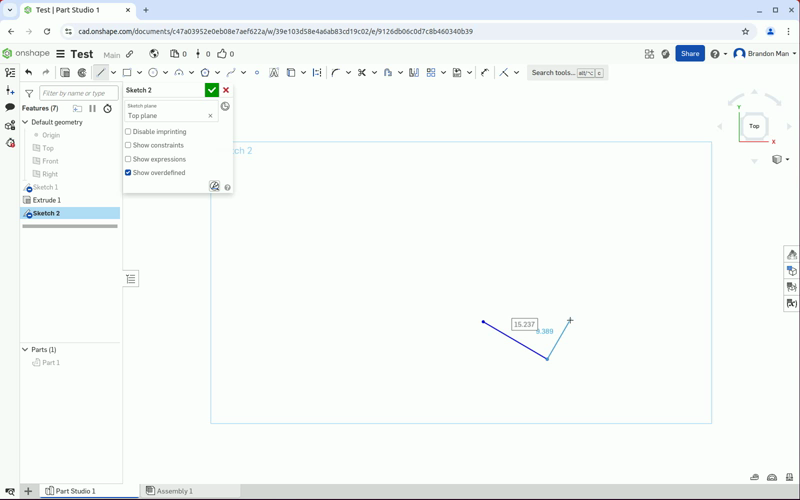
click(570, 319)
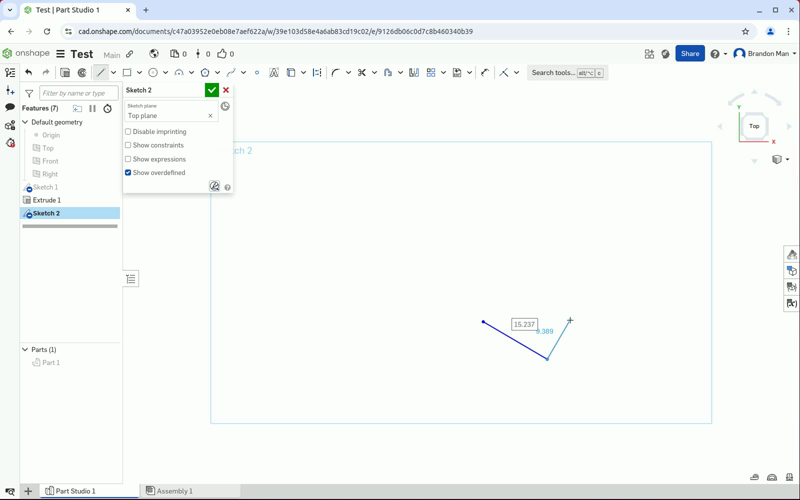
key_up(shift)
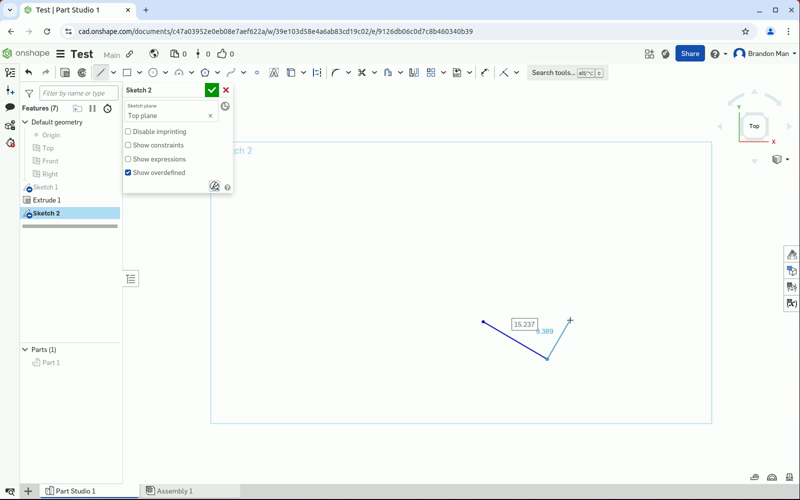
key_down(shift)
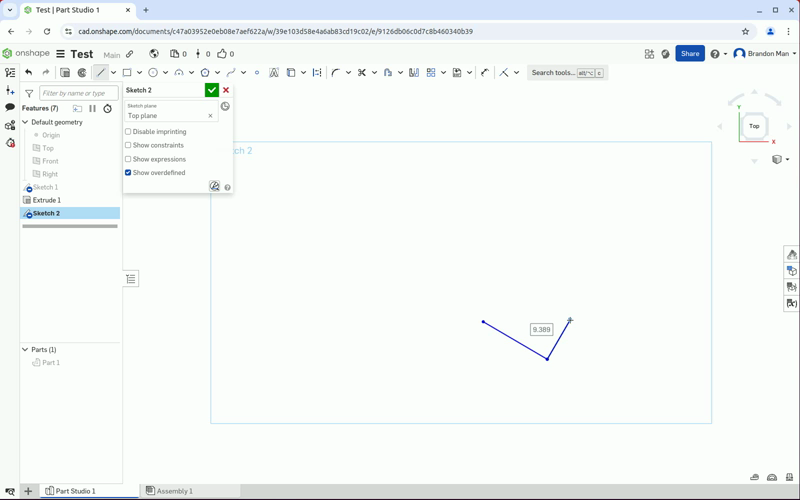
mouse_move(505, 282)
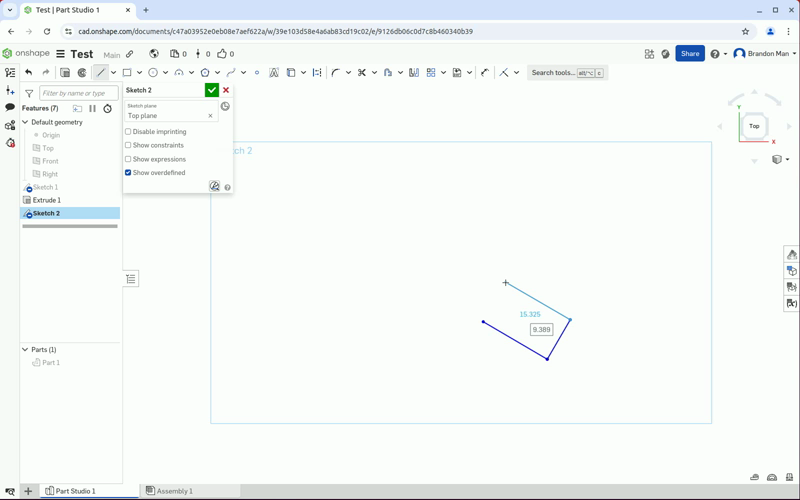
click(505, 282)
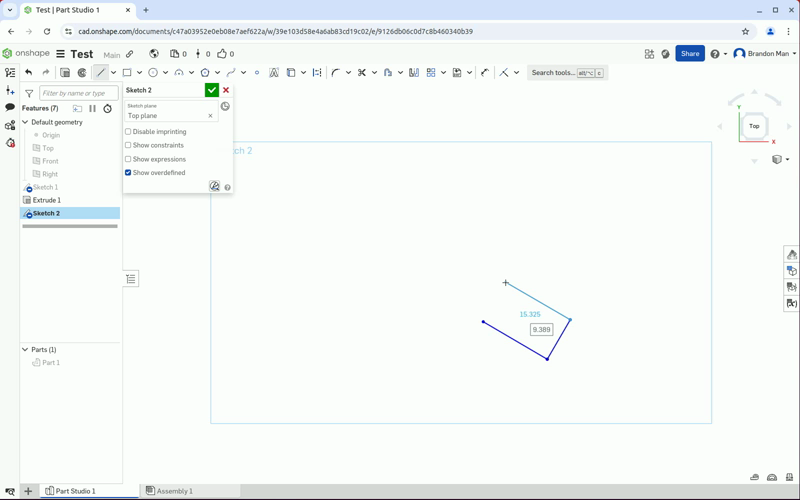
key_up(shift)
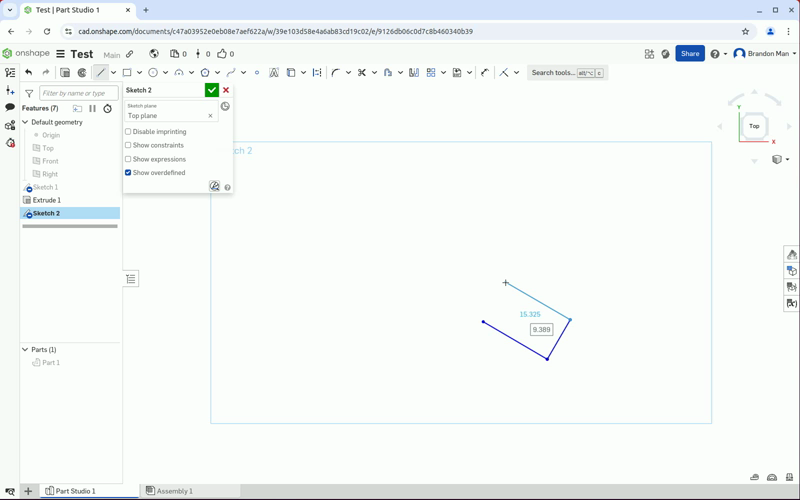
key(esc)
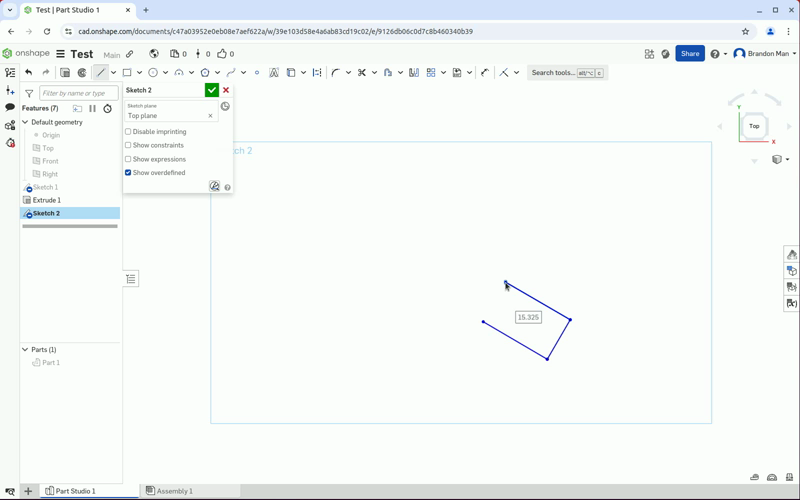
key(a)
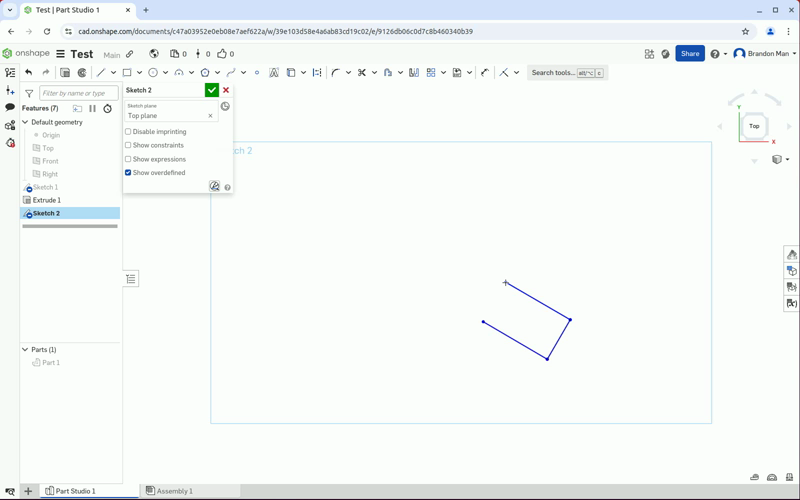
mouse_move(505, 282)
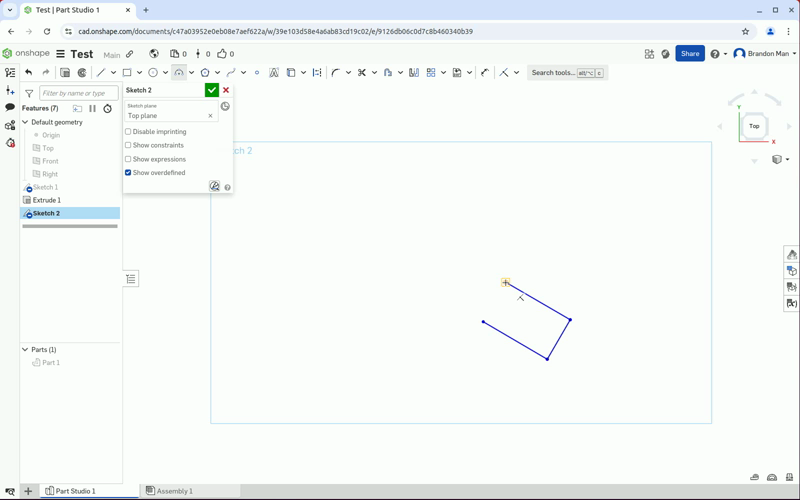
click(505, 282)
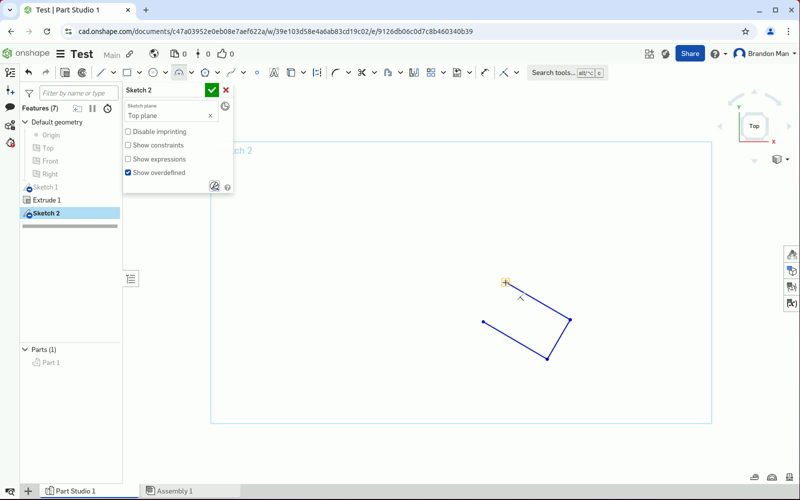
mouse_move(483, 321)
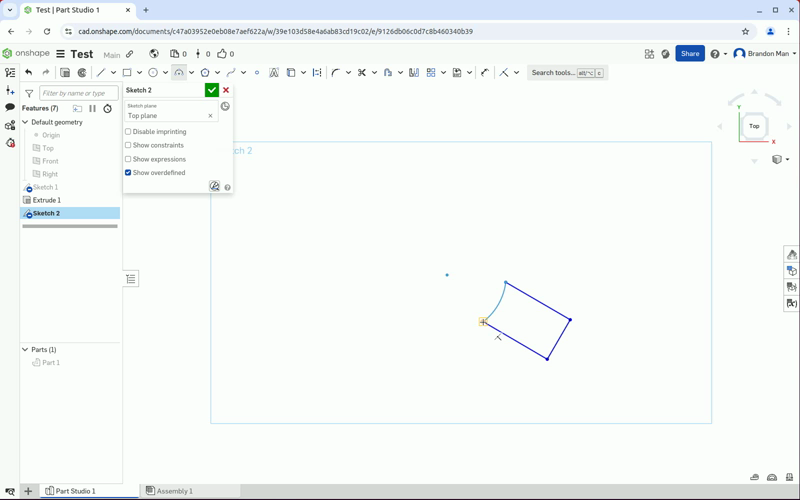
click(483, 321)
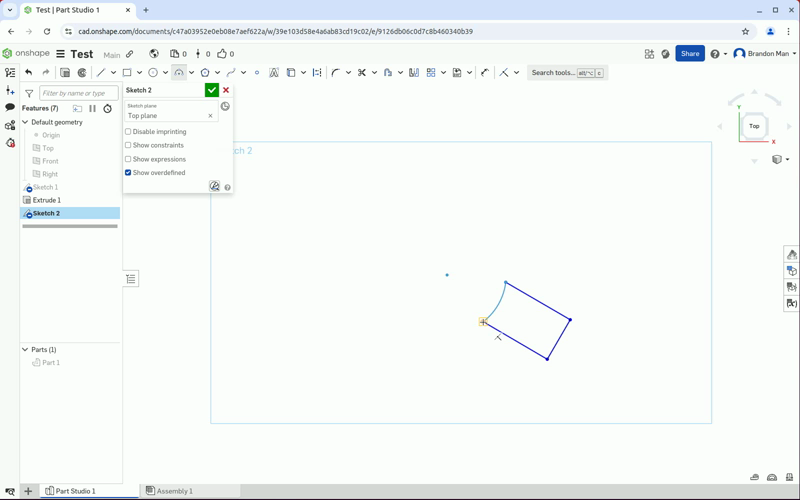
key_down(shift)
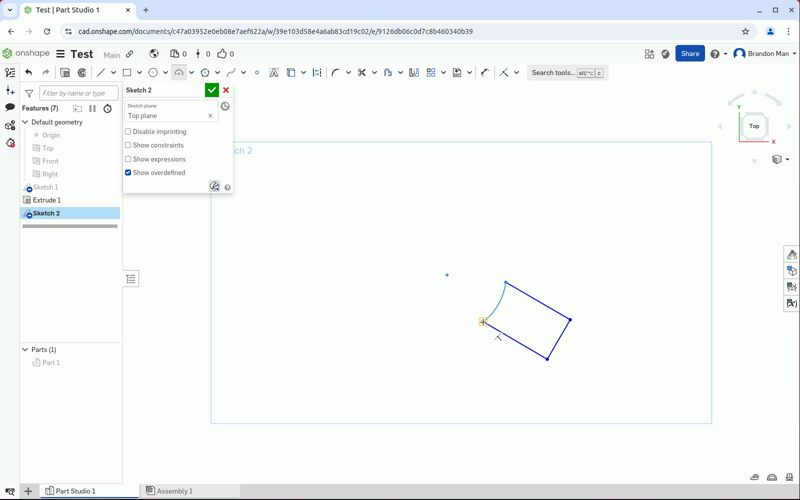
mouse_move(499, 305)
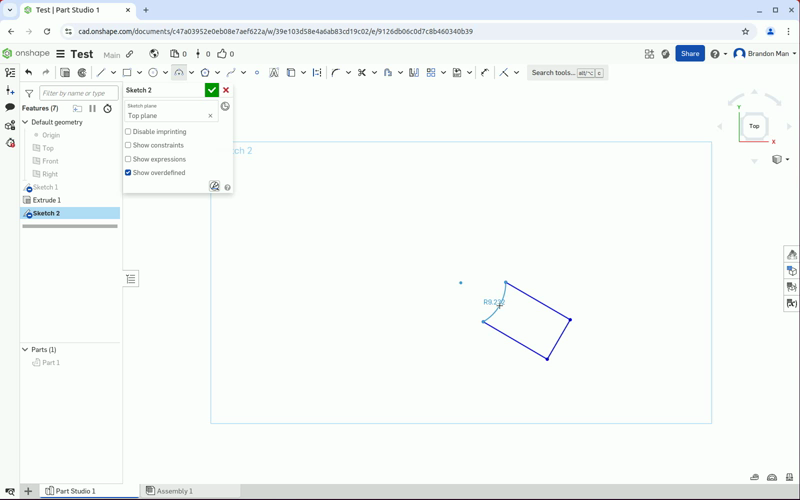
click(499, 305)
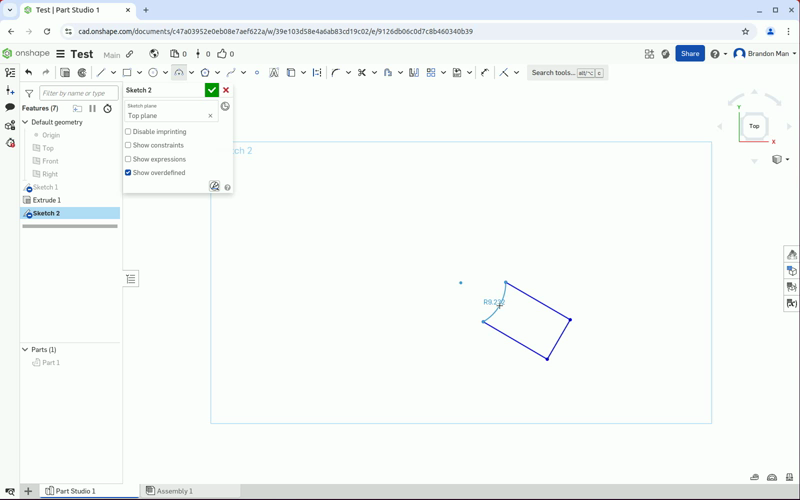
key_up(shift)
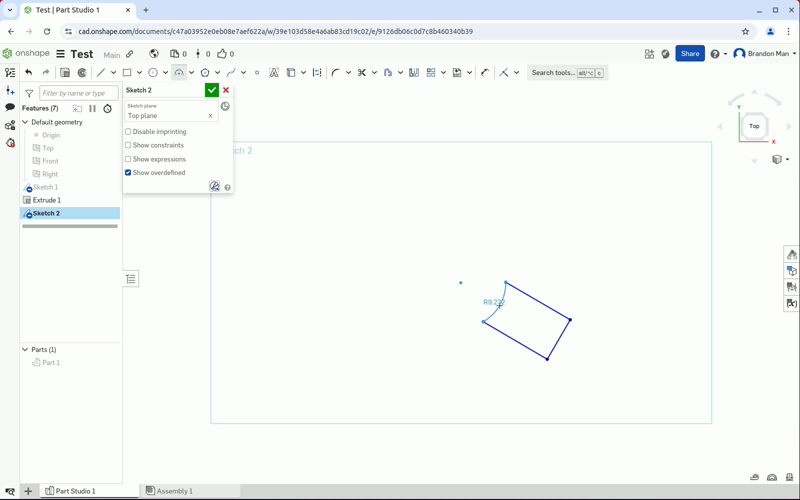
key(esc)
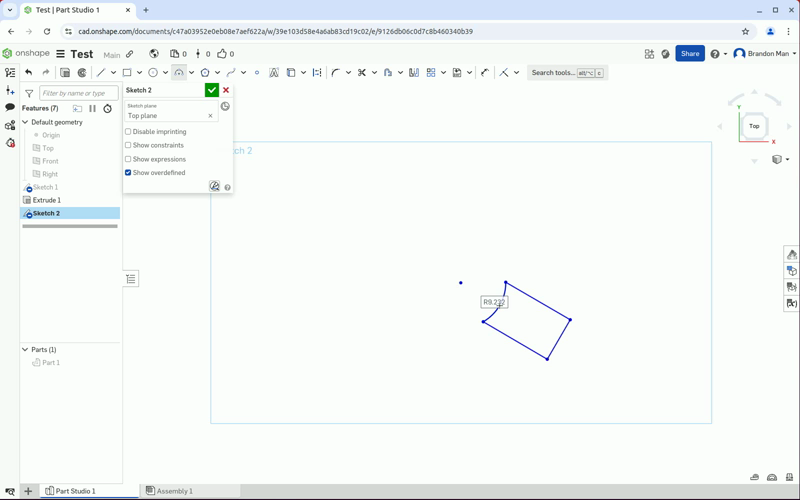
mouse_move(513, 306)
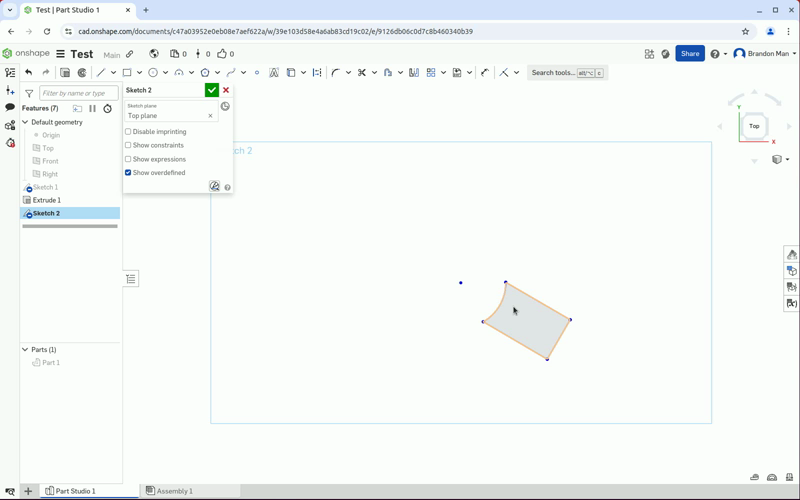
click(513, 306)
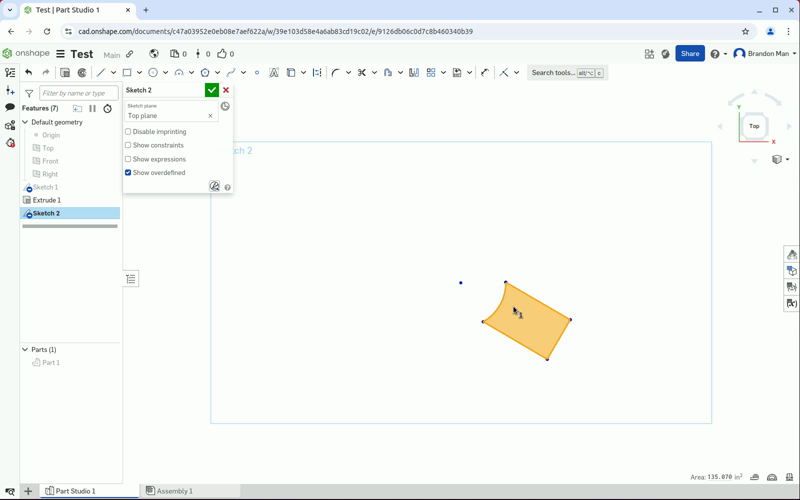
mouse_move(73, 352)
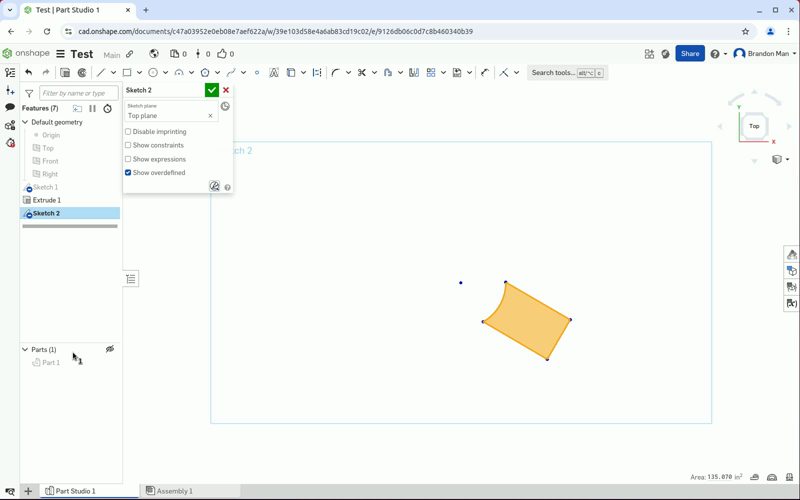
key(shift+y)
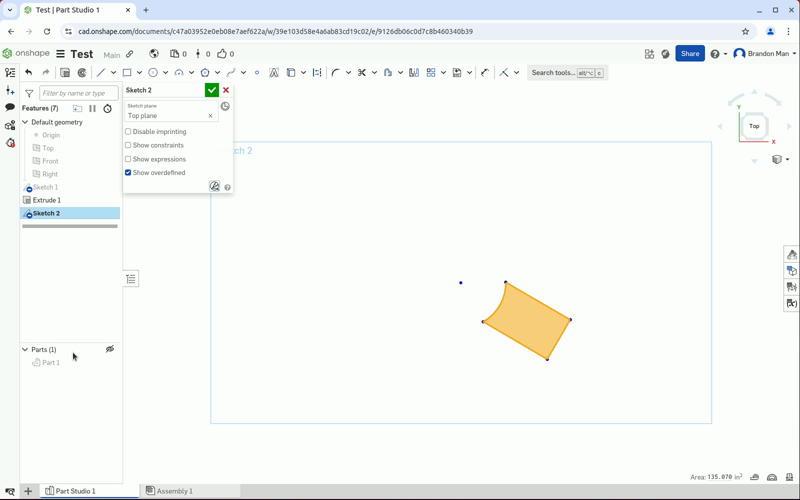
key(shift+e)
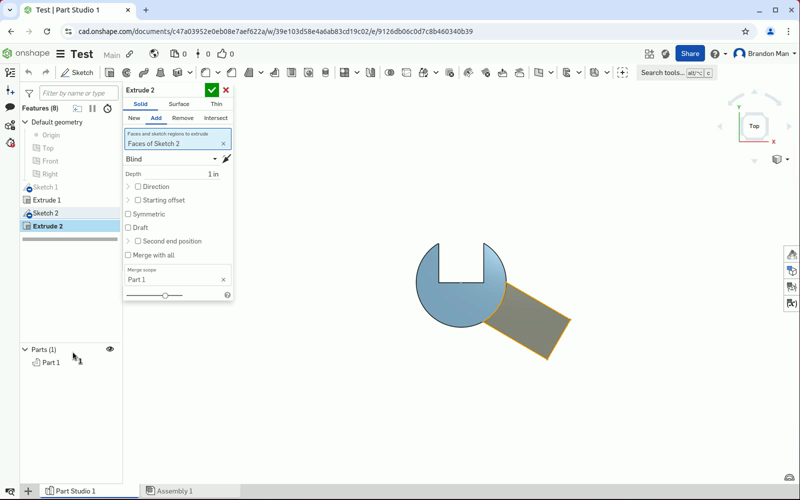
mouse_move(143, 106)
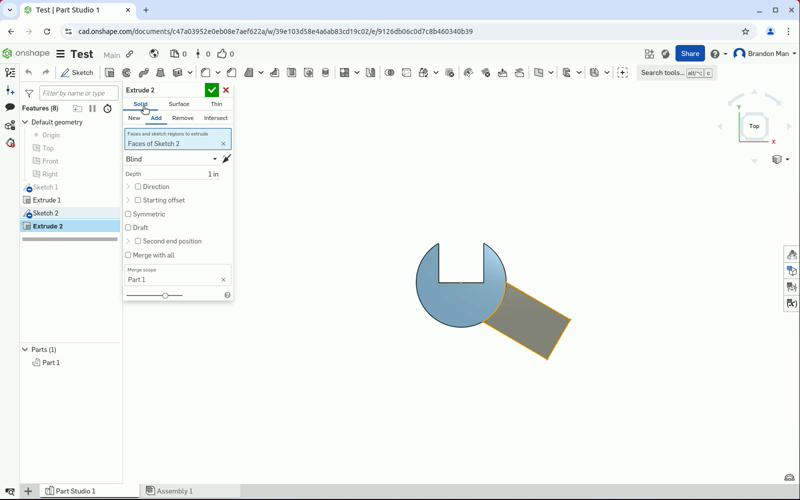
click(143, 106)
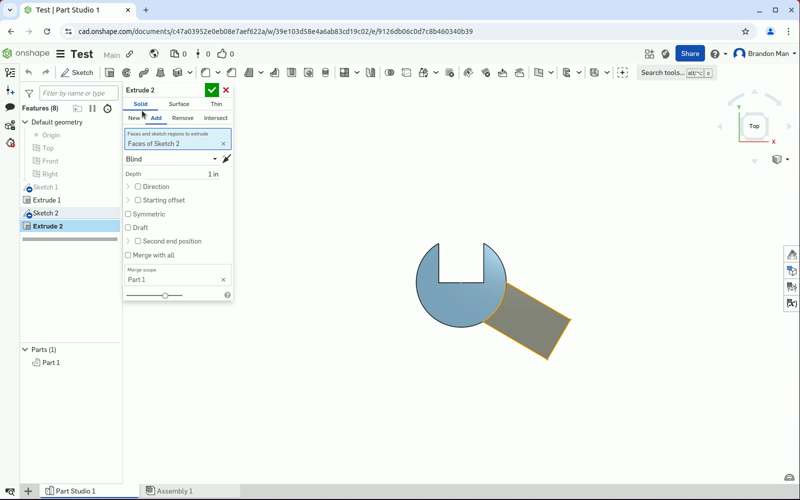
mouse_move(137, 120)
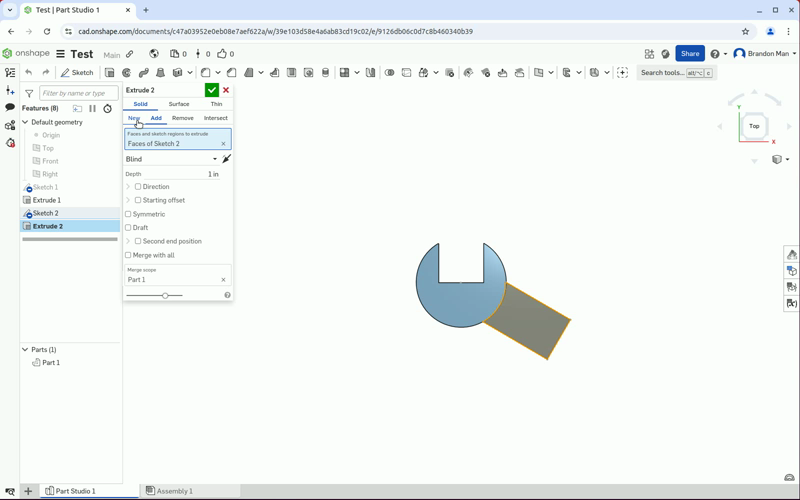
click(137, 120)
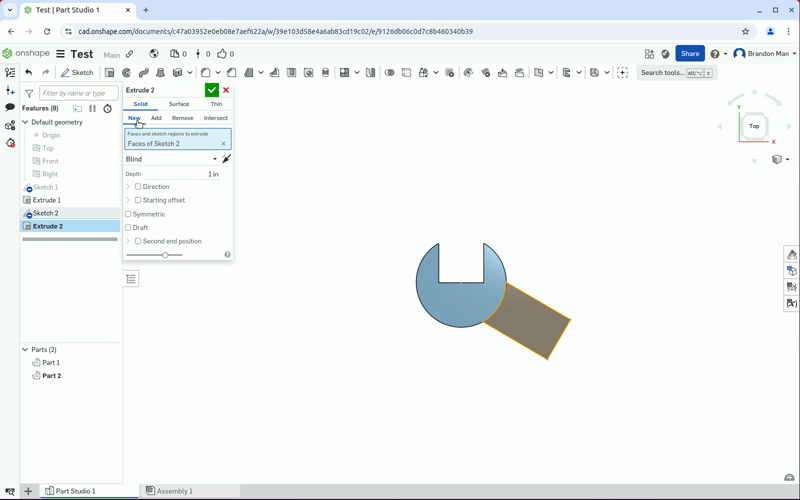
key(tab, 4)
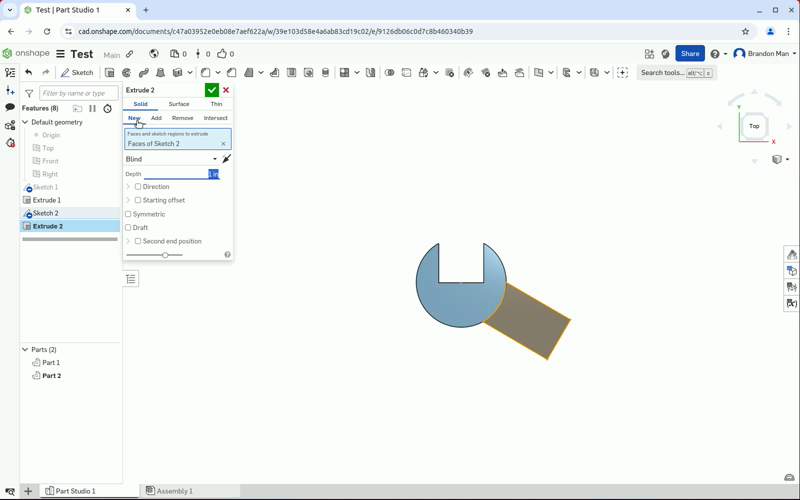
text(6.499)
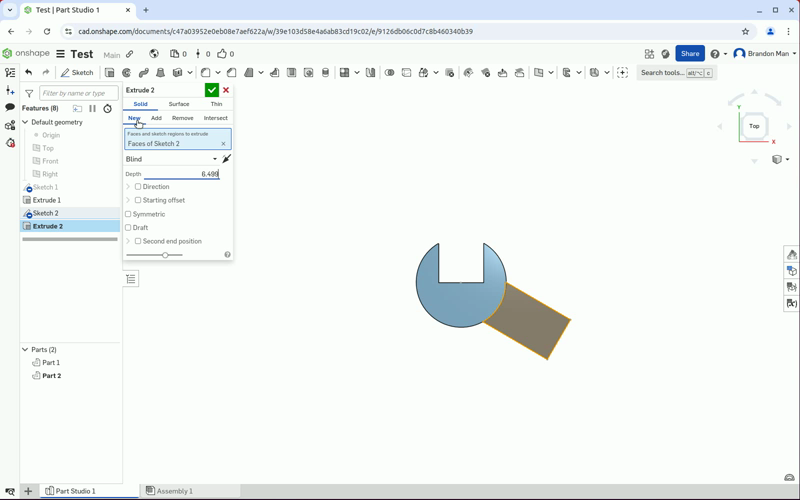
key(enter)
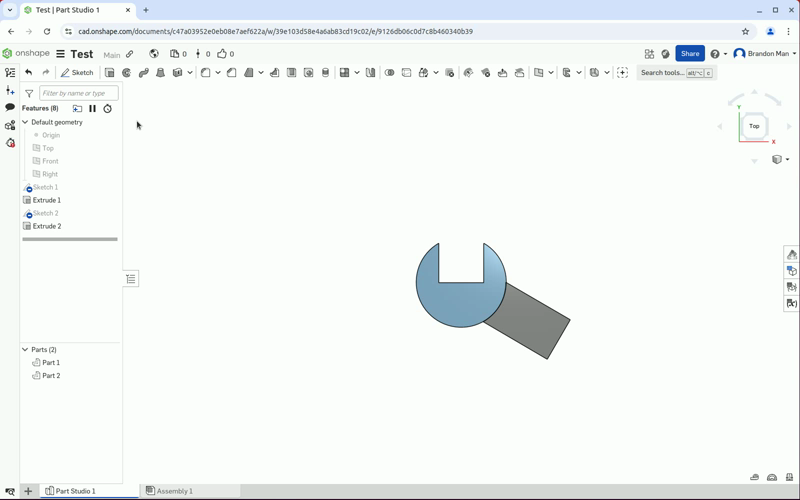
key(shift+h)
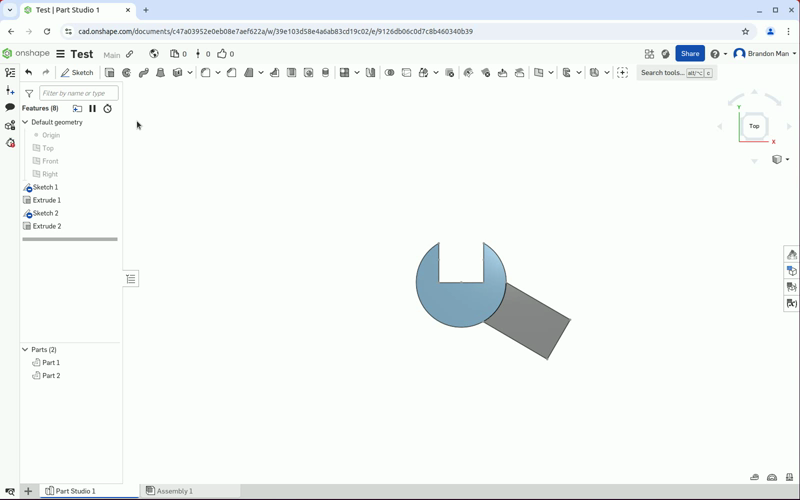
key(shift+h)
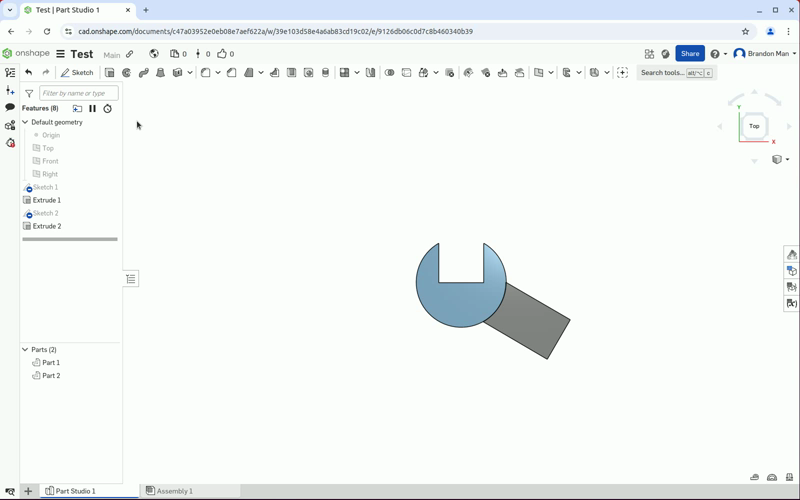
mouse_move(73, 189)
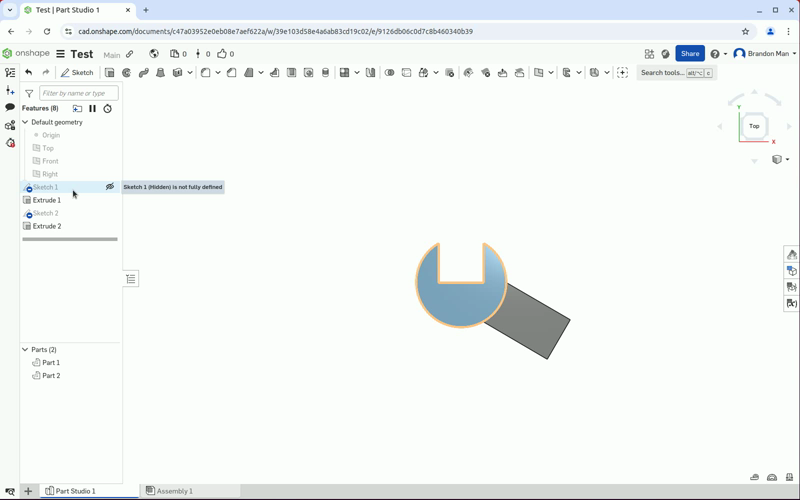
click(73, 189)
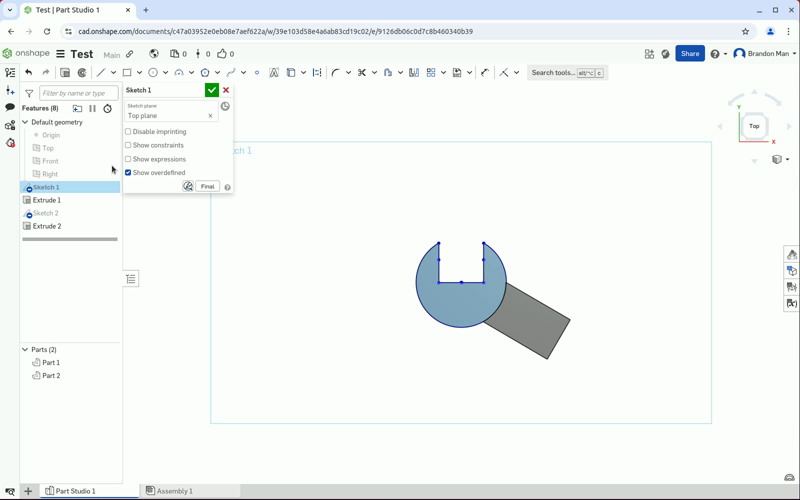
mouse_move(229, 92)
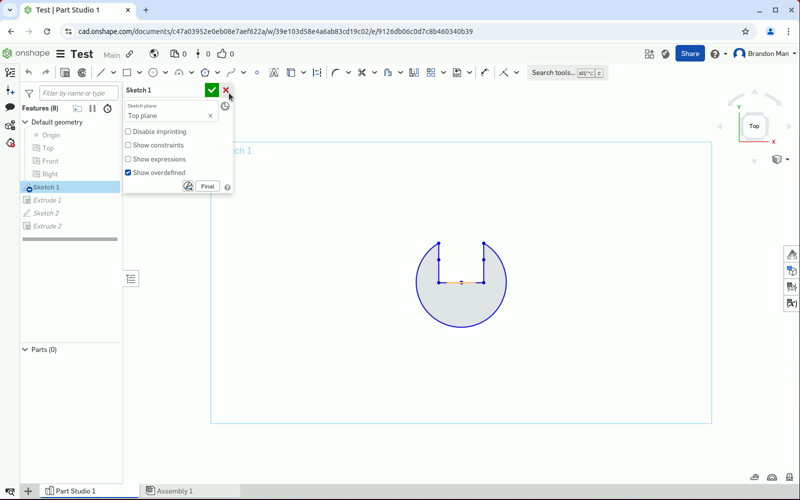
click(229, 92)
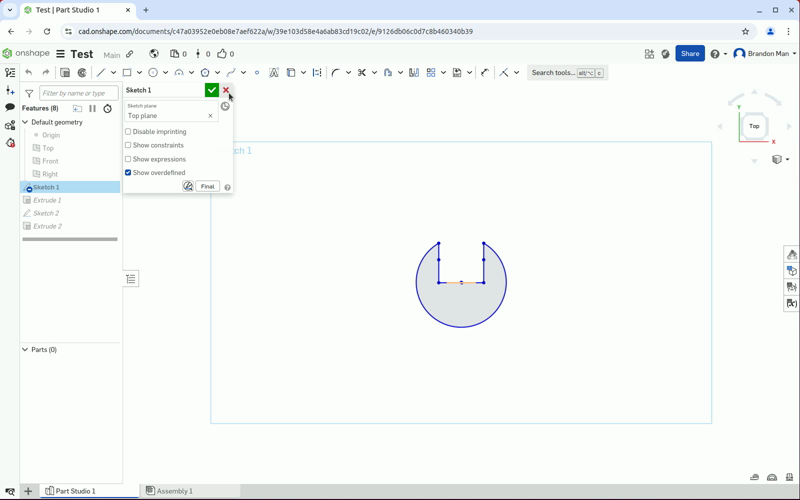
key(shift+s)
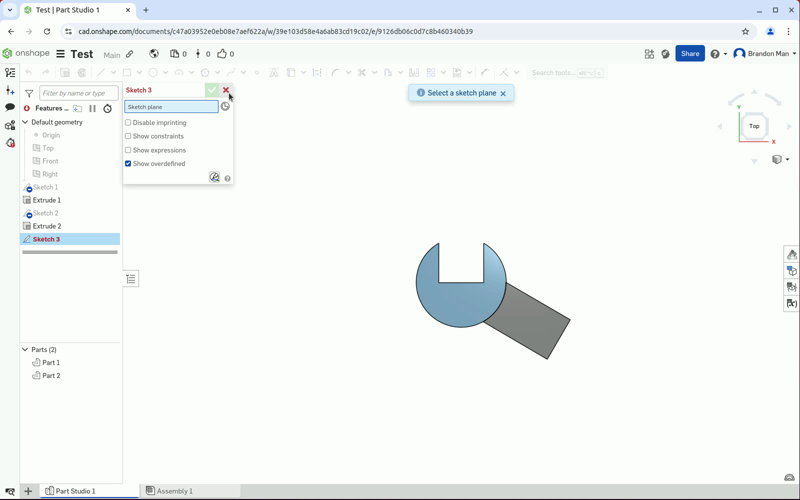
mouse_move(73, 150)
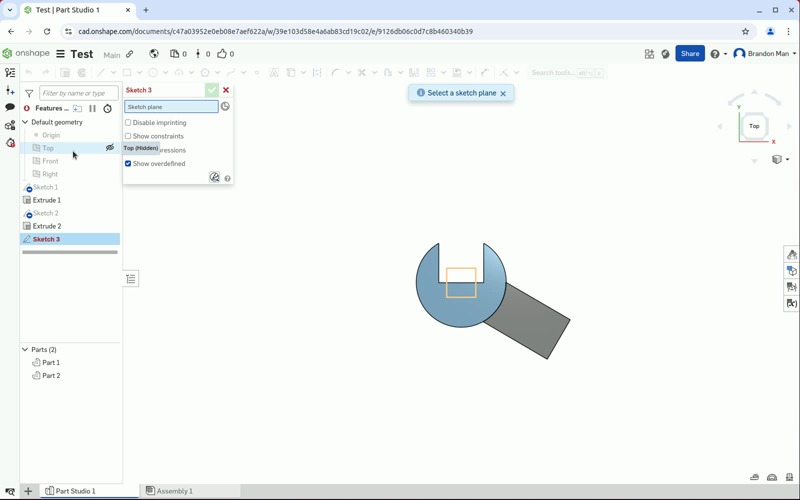
click(73, 150)
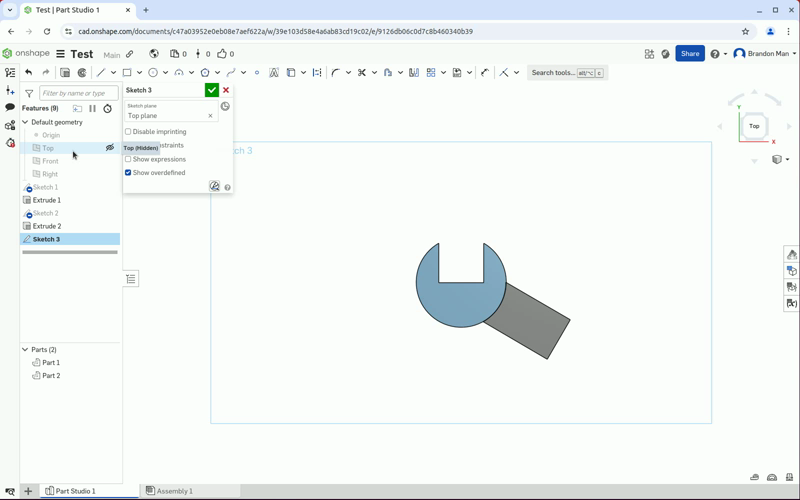
mouse_move(73, 352)
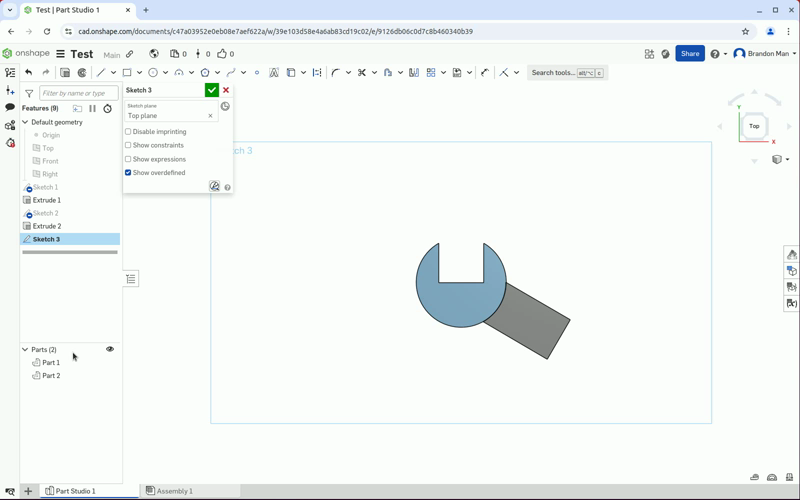
key(y)
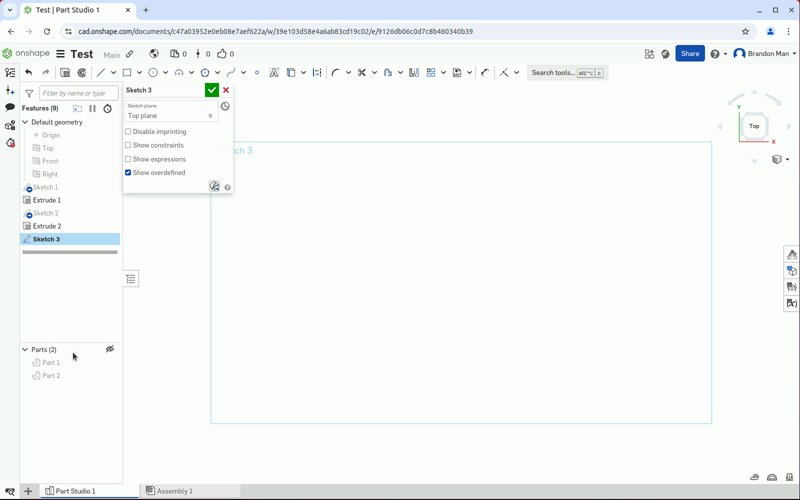
key(l)
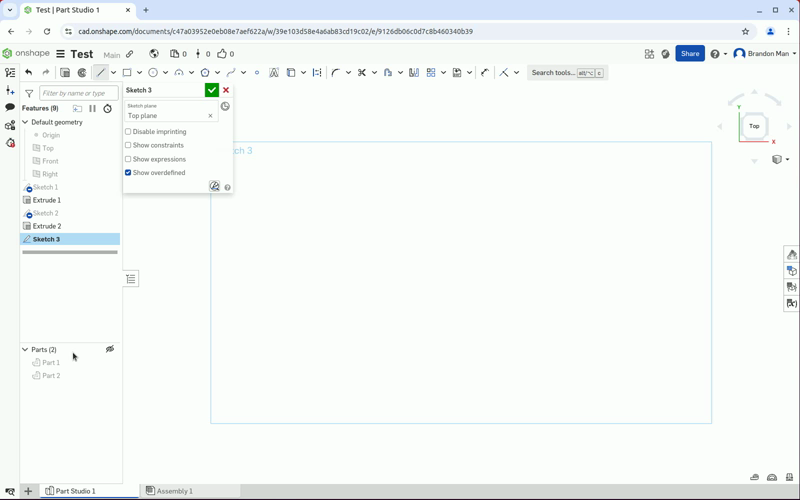
key_down(shift)
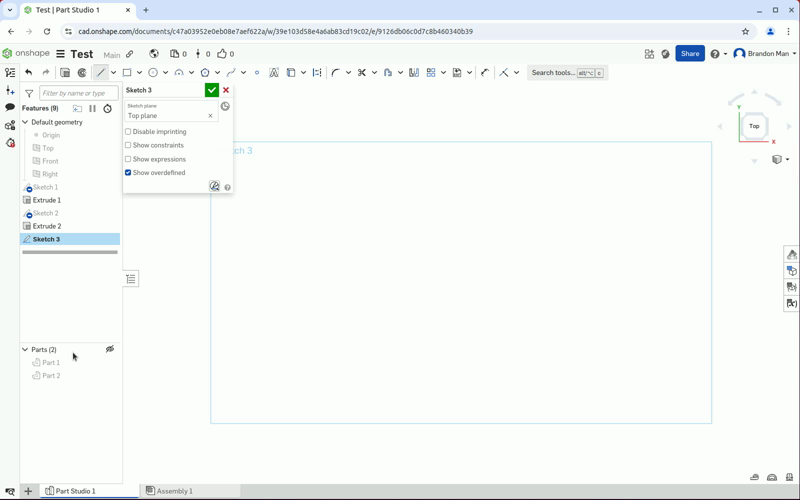
mouse_move(460, 282)
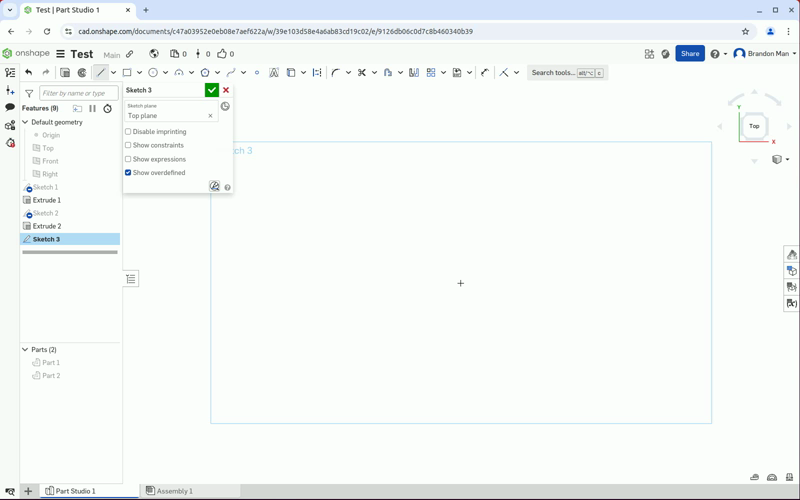
click(460, 282)
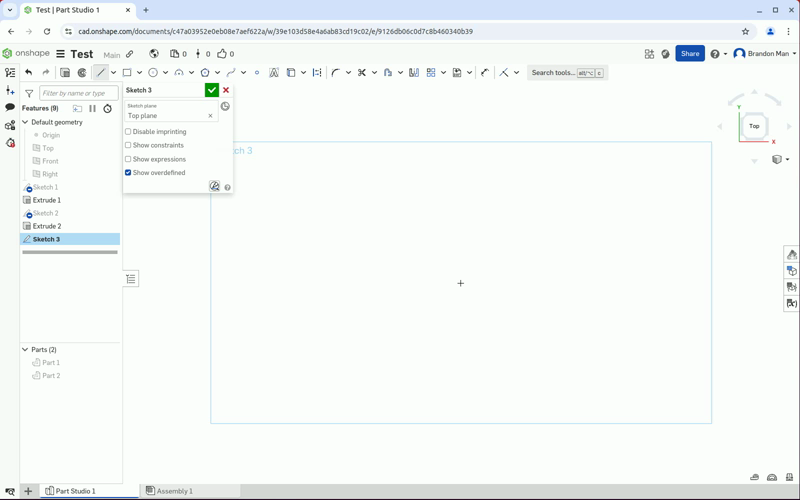
key_up(shift)
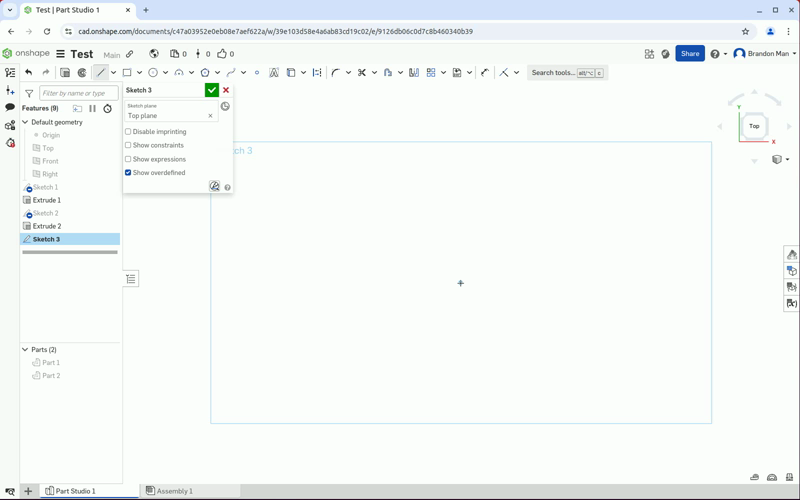
key_down(shift)
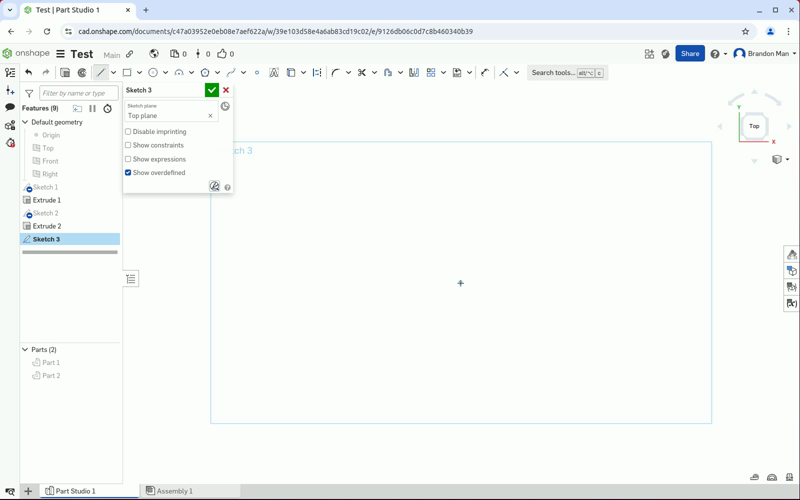
mouse_move(490, 282)
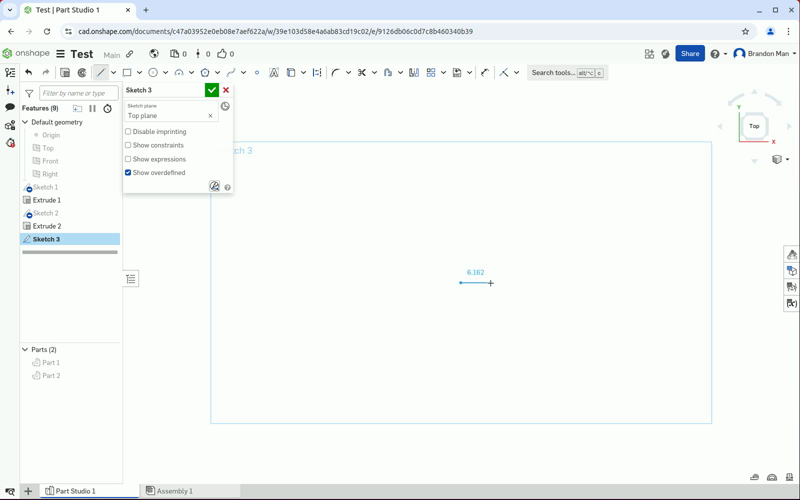
mouse_move(483, 282)
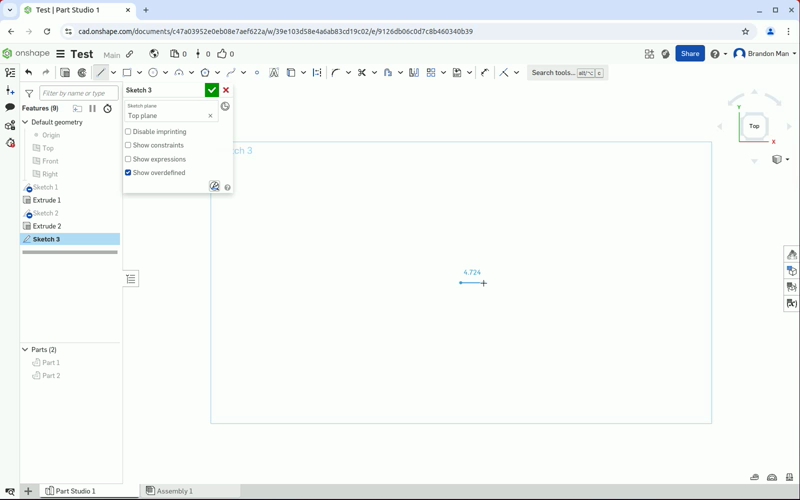
click(483, 282)
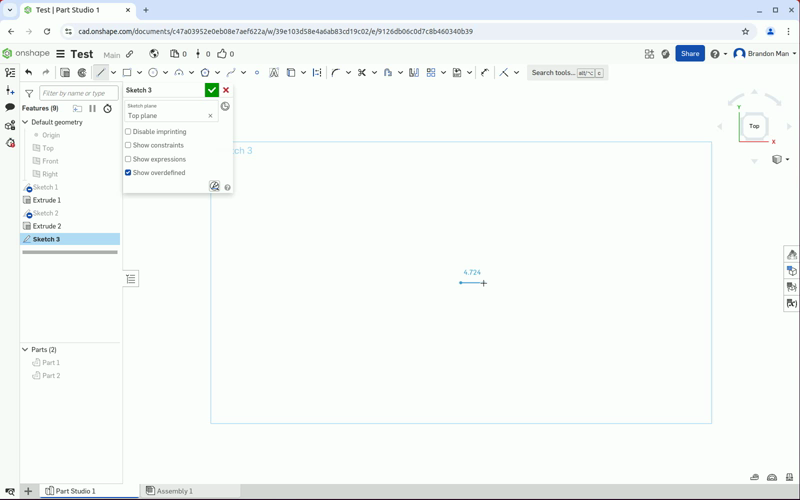
key_up(shift)
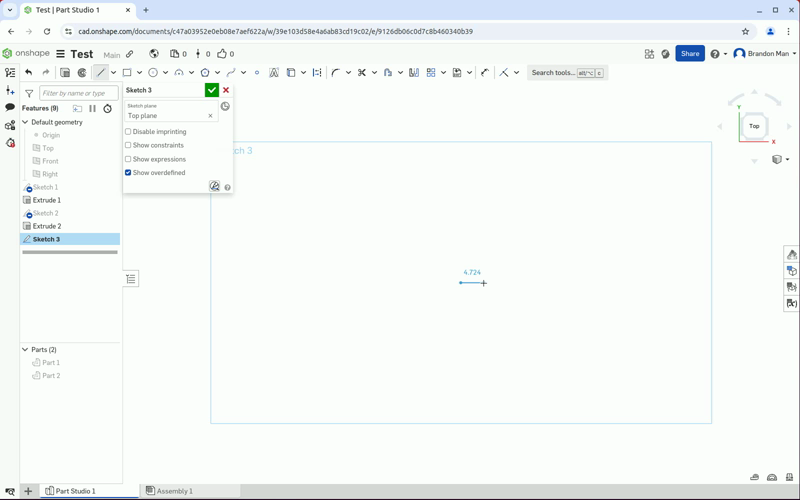
key_down(shift)
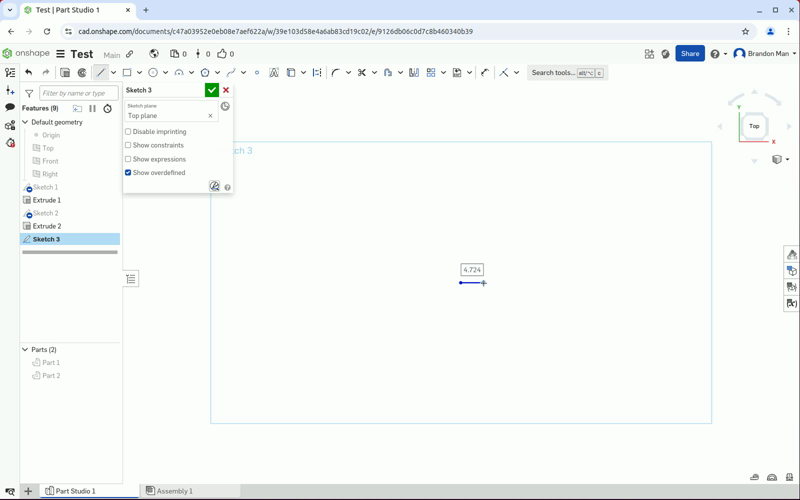
mouse_move(513, 282)
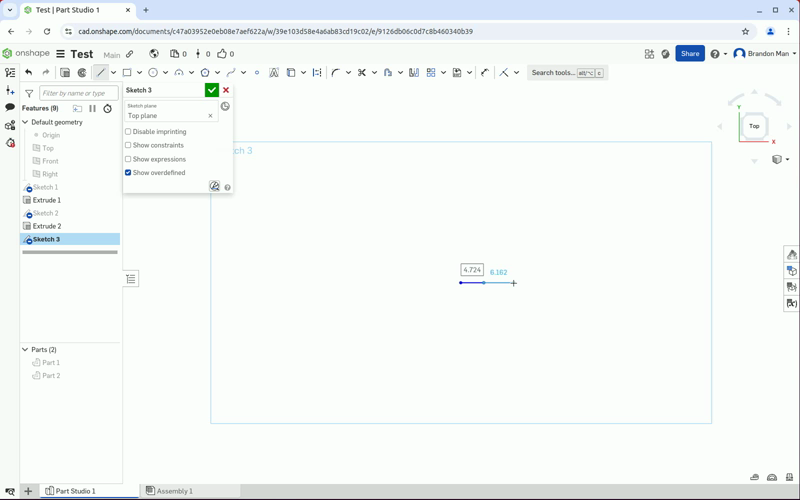
mouse_move(483, 259)
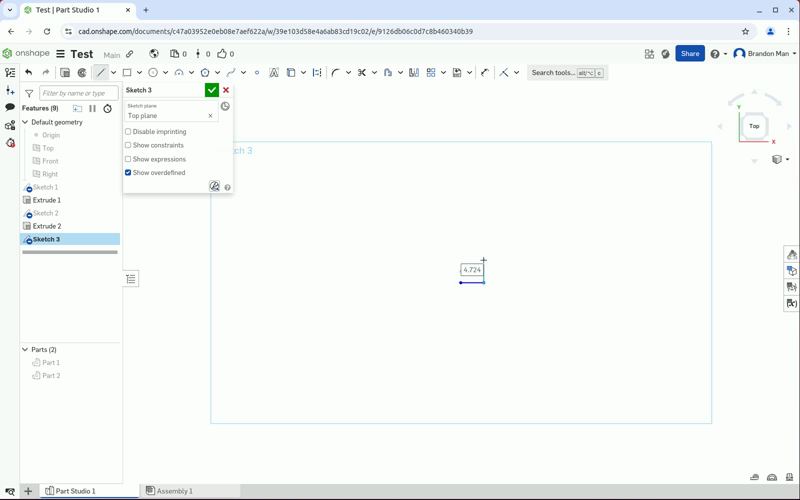
click(483, 259)
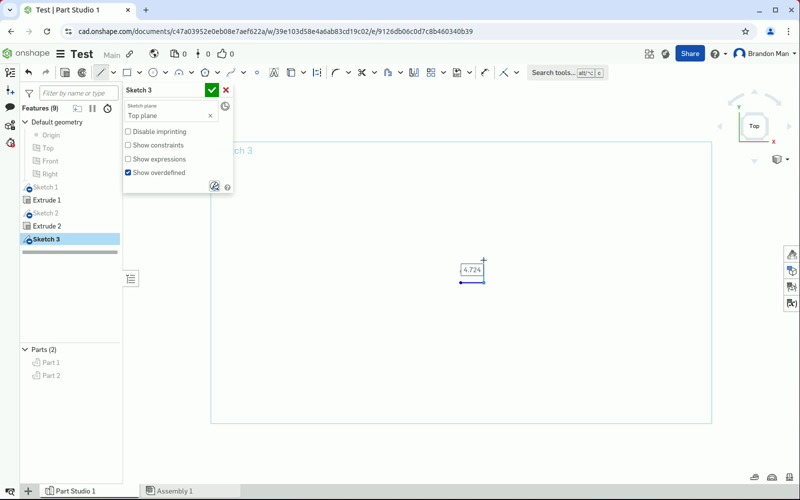
key_up(shift)
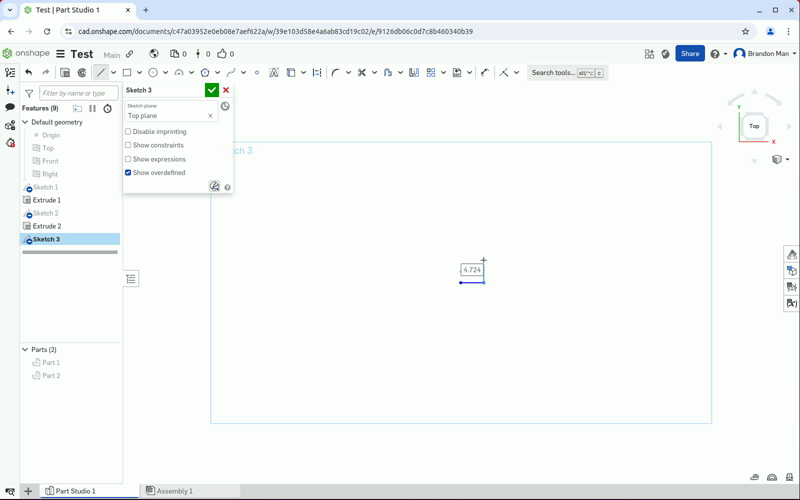
mouse_move(513, 259)
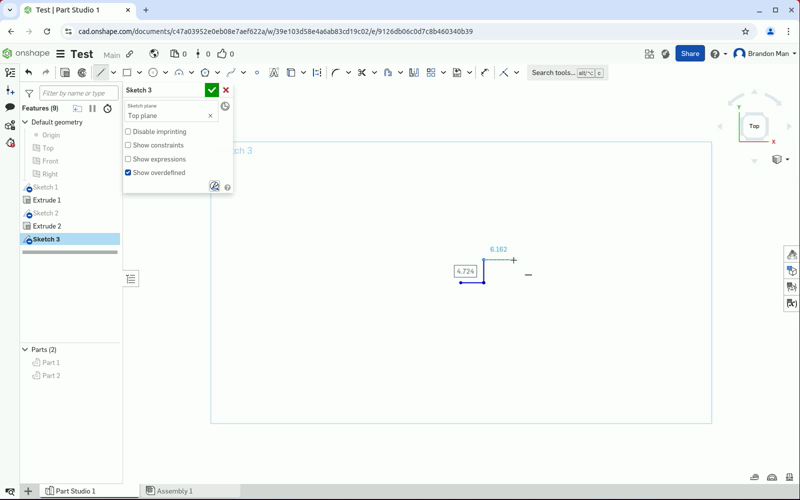
key_down(shift)
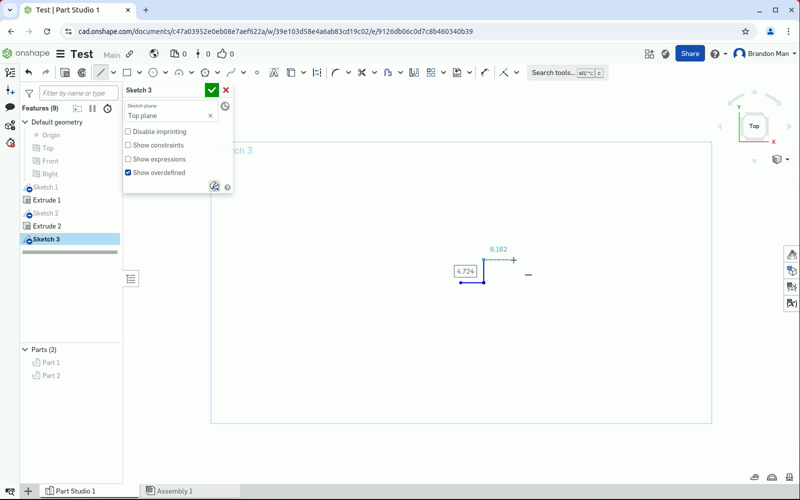
mouse_move(460, 282)
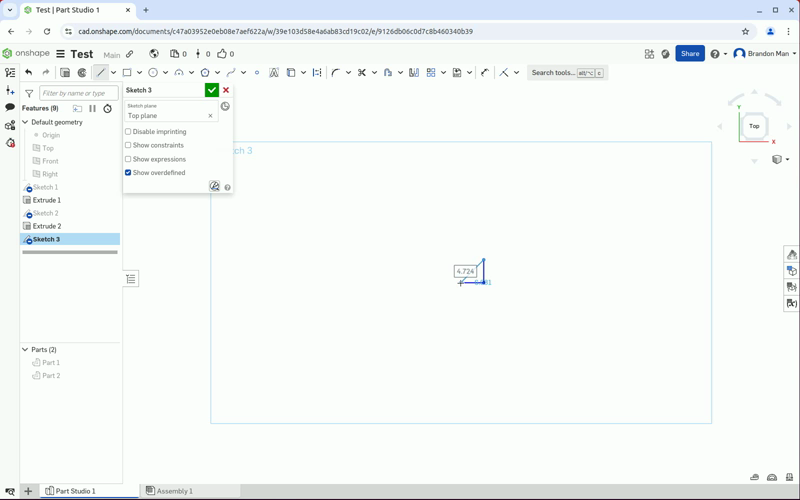
key_up(shift)
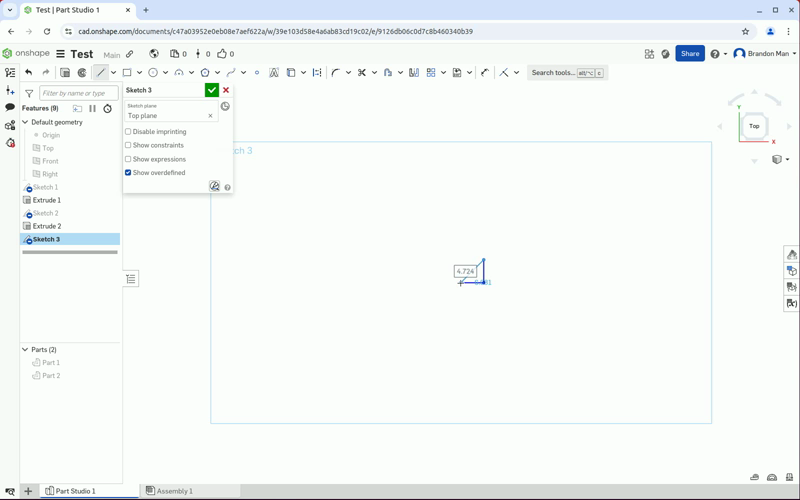
click(460, 282)
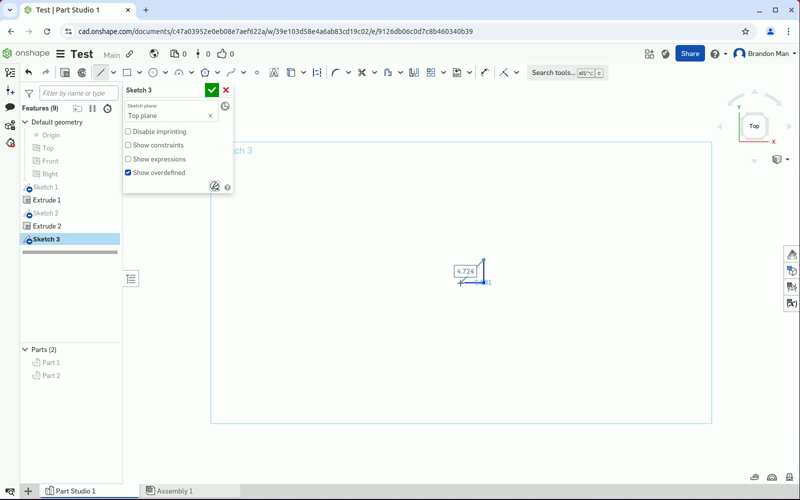
key(esc)
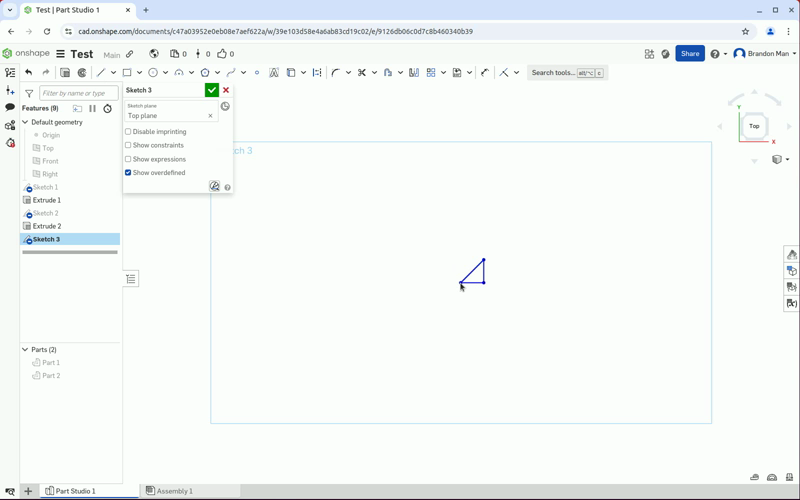
mouse_move(474, 274)
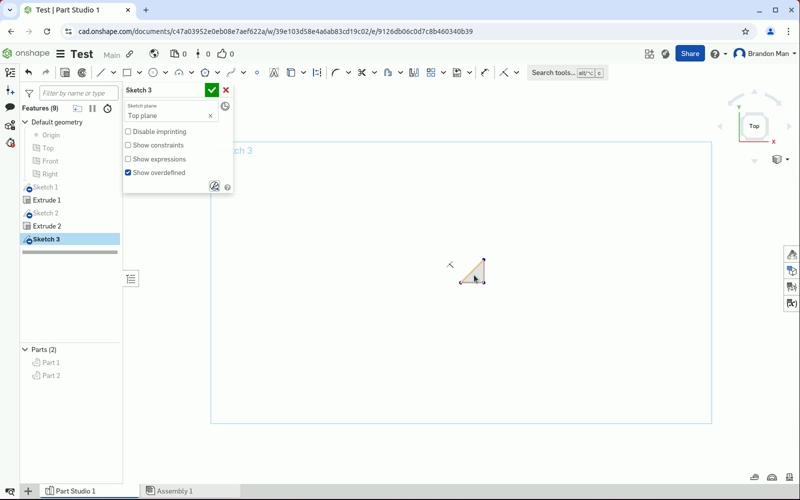
scroll(6)
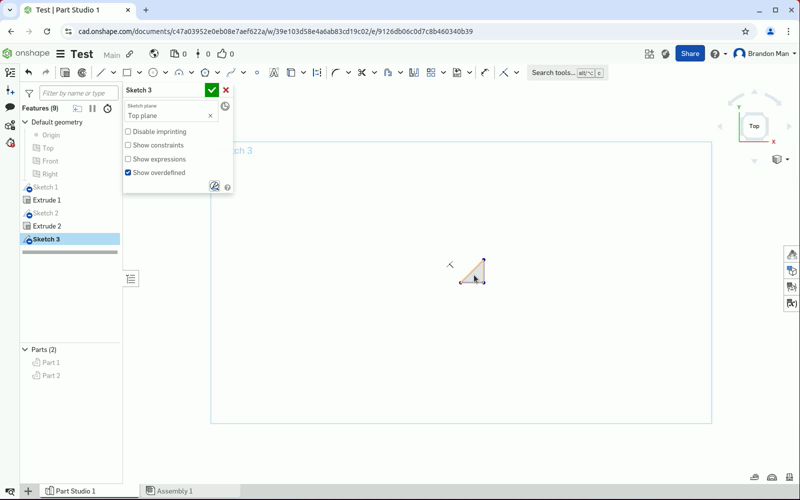
scroll(6)
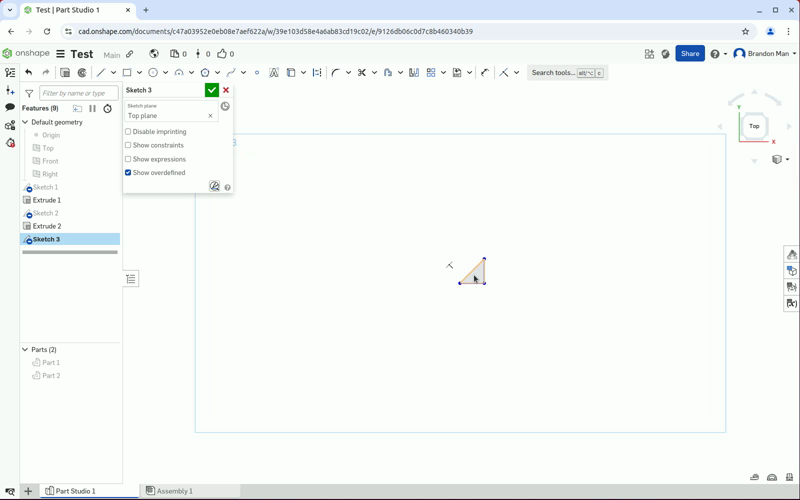
scroll(6)
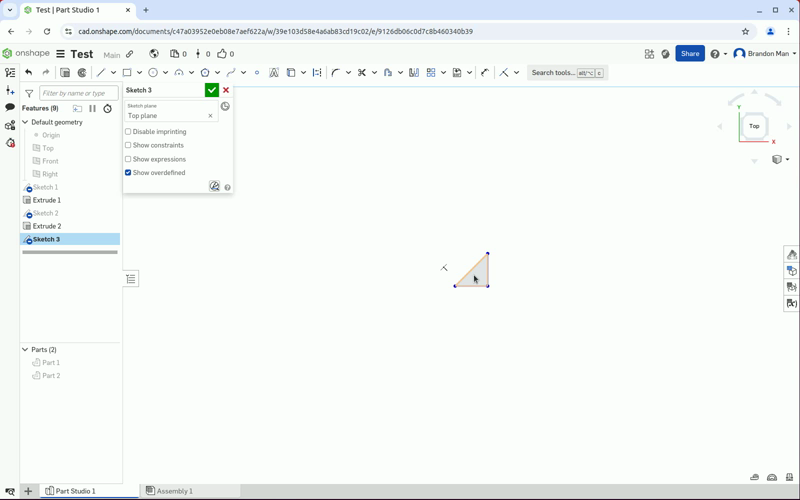
scroll(6)
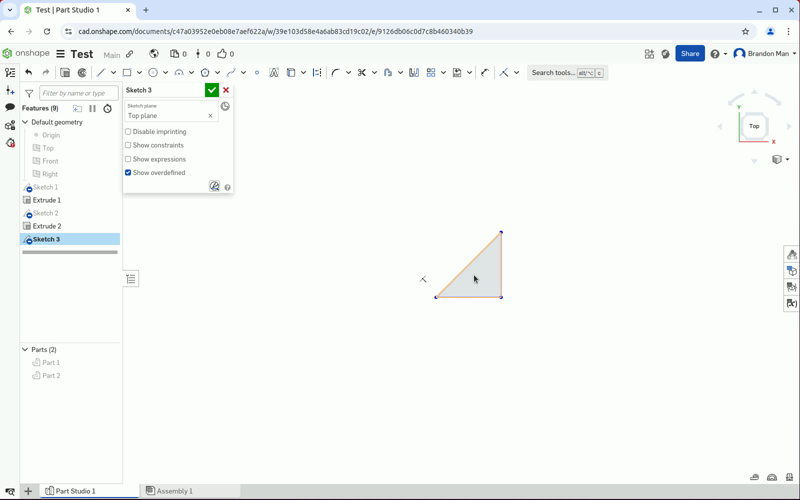
scroll(6)
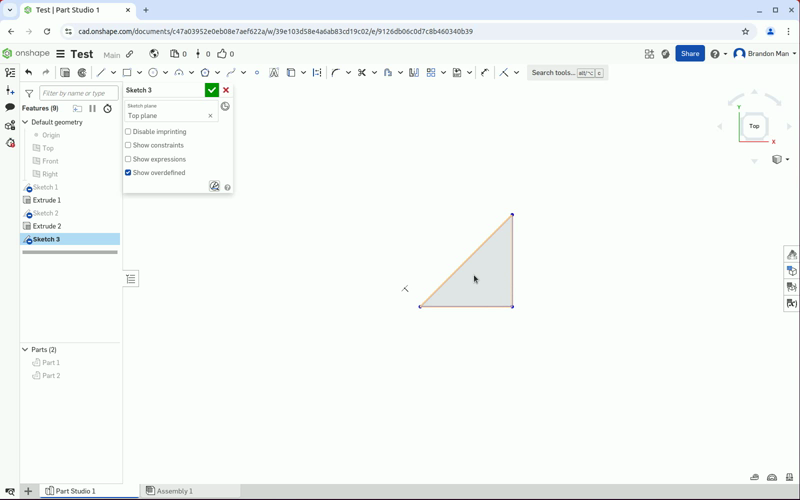
scroll(6)
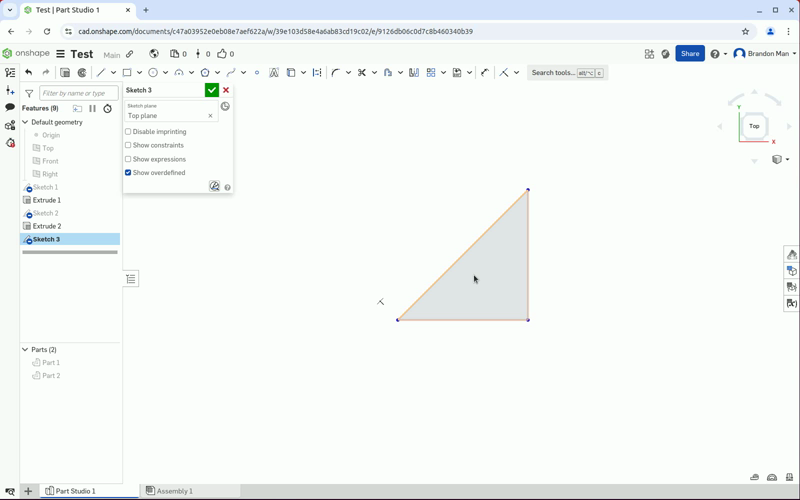
scroll(6)
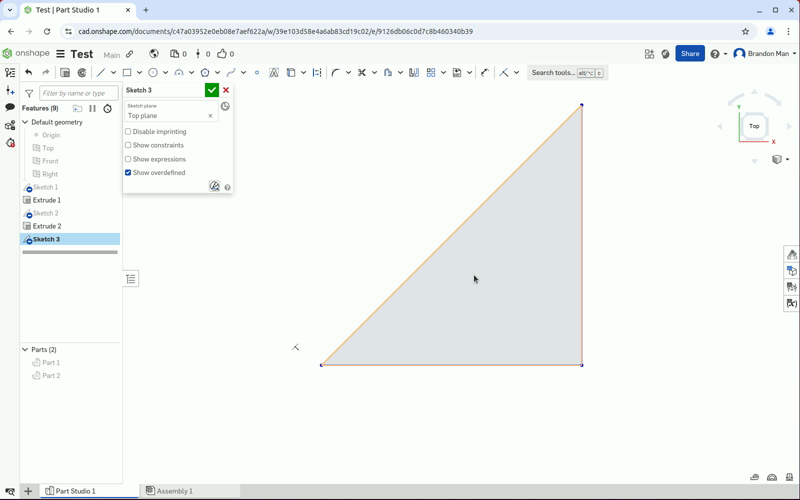
click(474, 274)
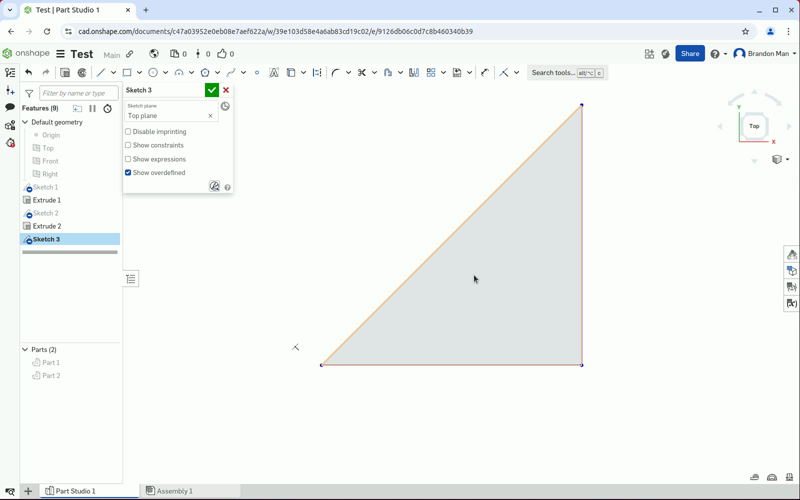
scroll(-6)
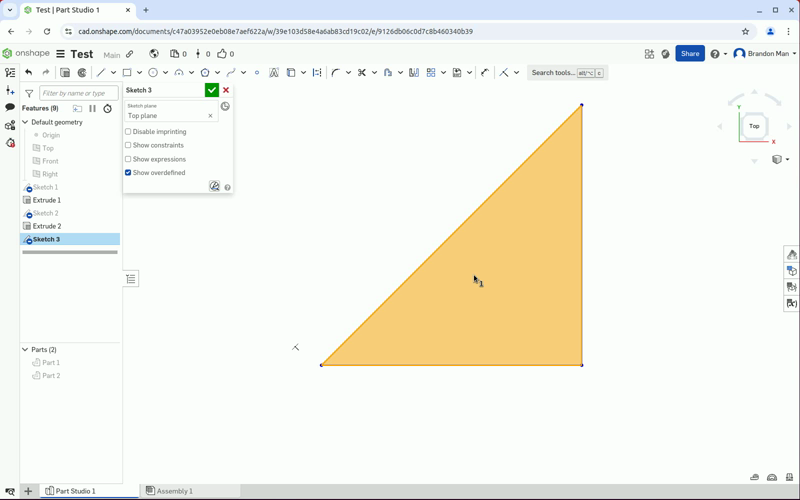
scroll(-6)
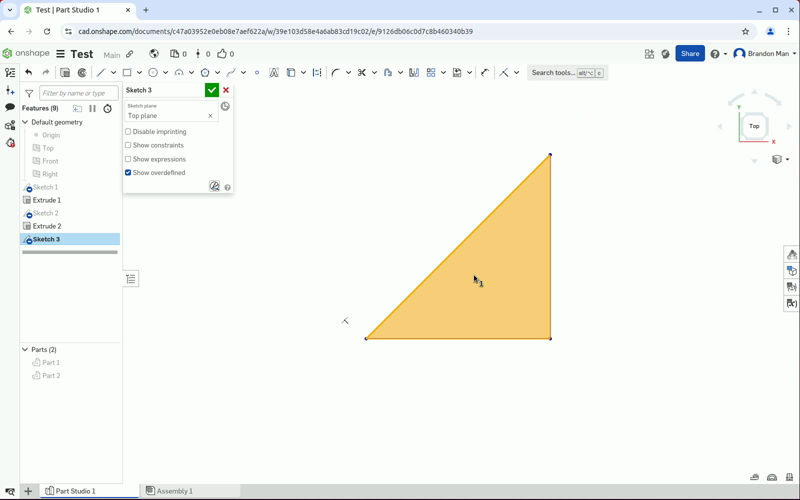
scroll(-6)
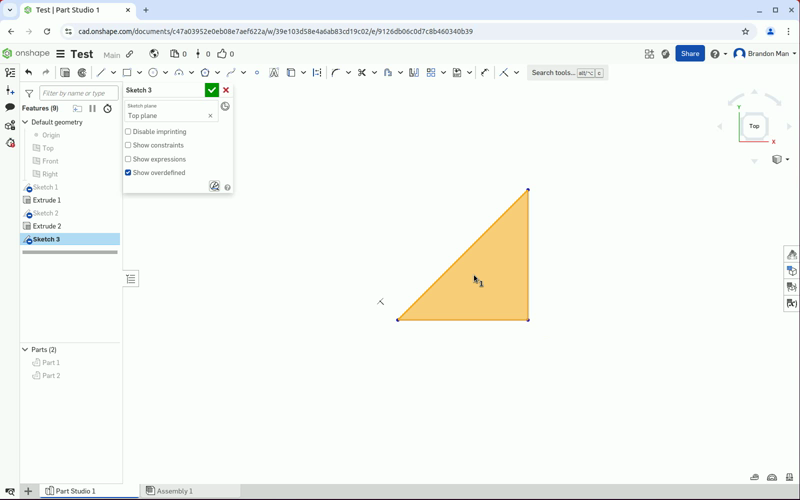
scroll(-6)
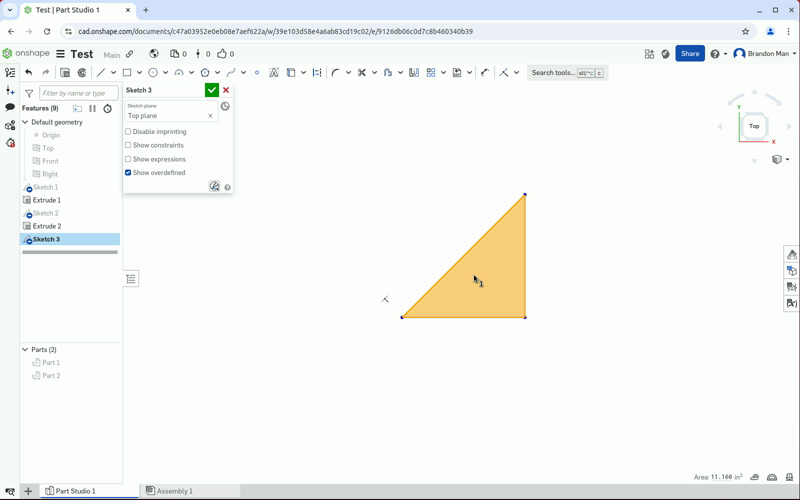
scroll(-6)
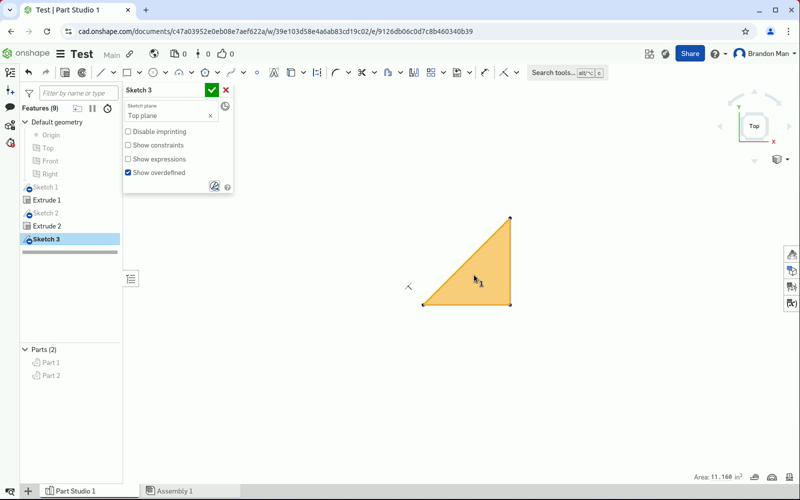
scroll(-6)
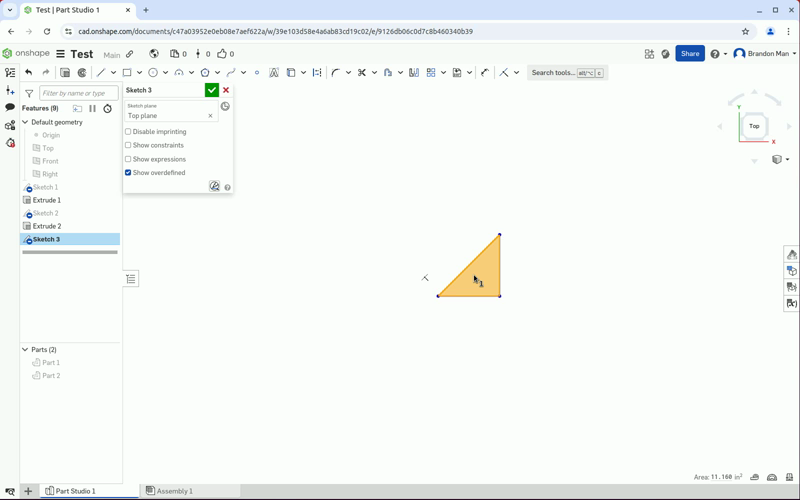
scroll(-6)
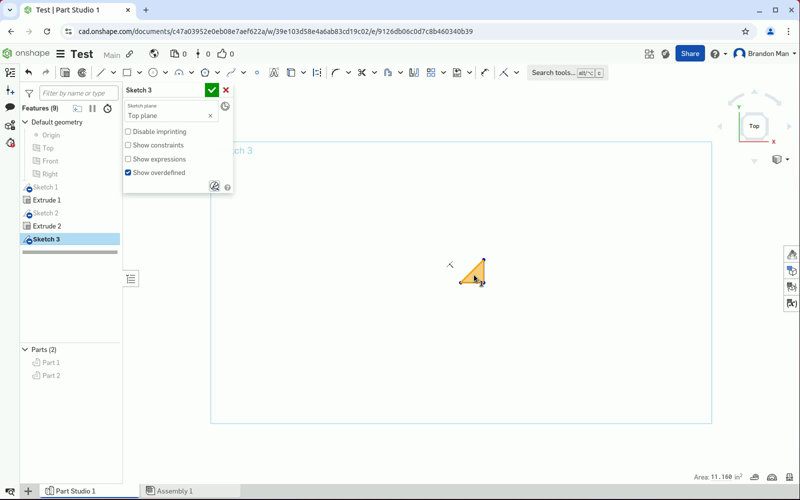
mouse_move(73, 352)
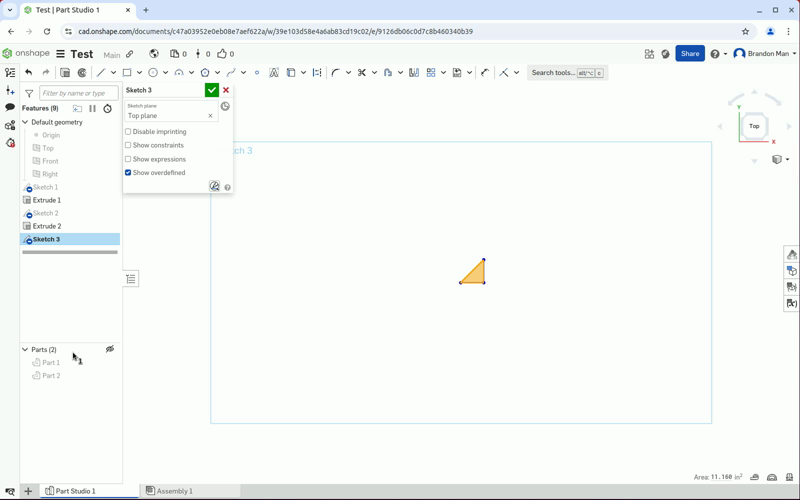
key(shift+y)
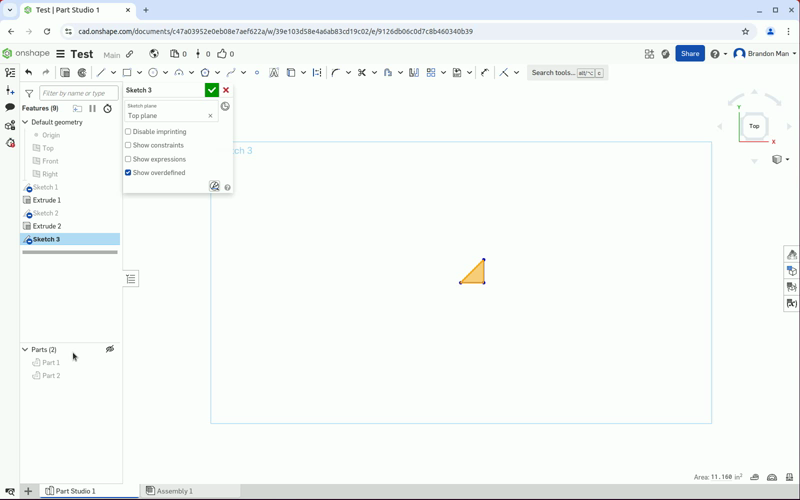
key(shift+e)
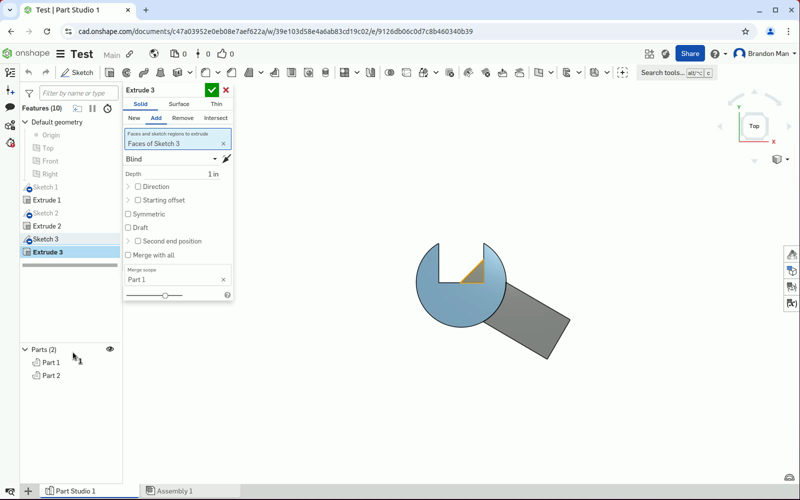
mouse_move(143, 106)
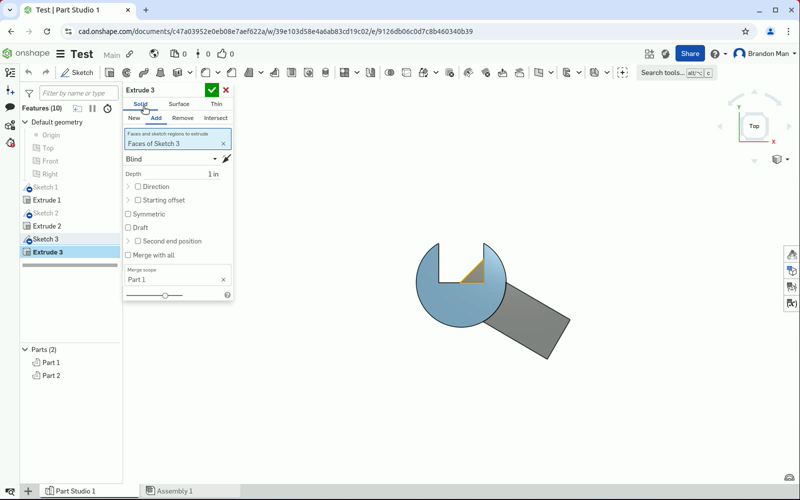
click(143, 106)
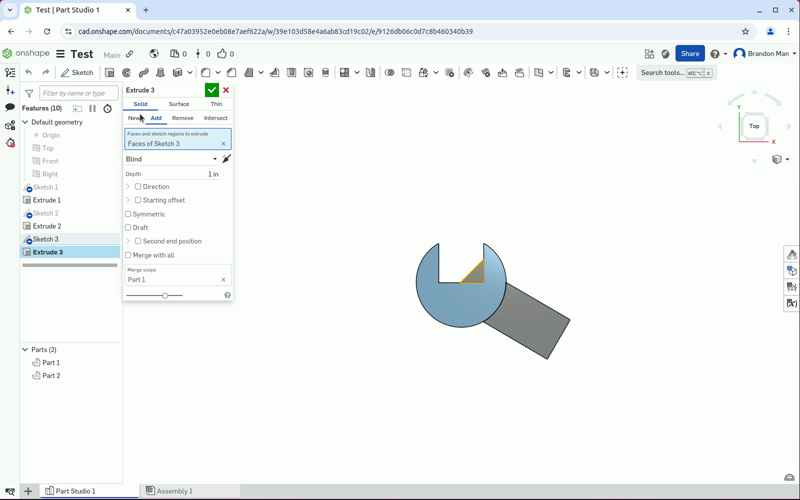
mouse_move(137, 120)
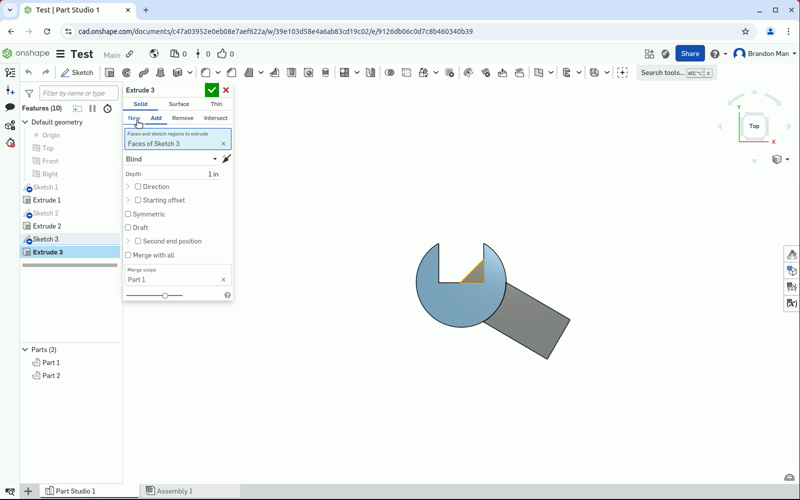
click(137, 120)
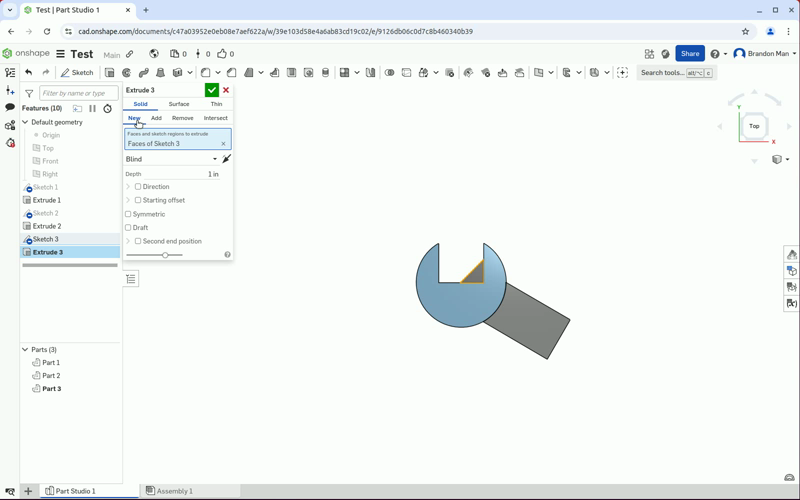
key(tab, 4)
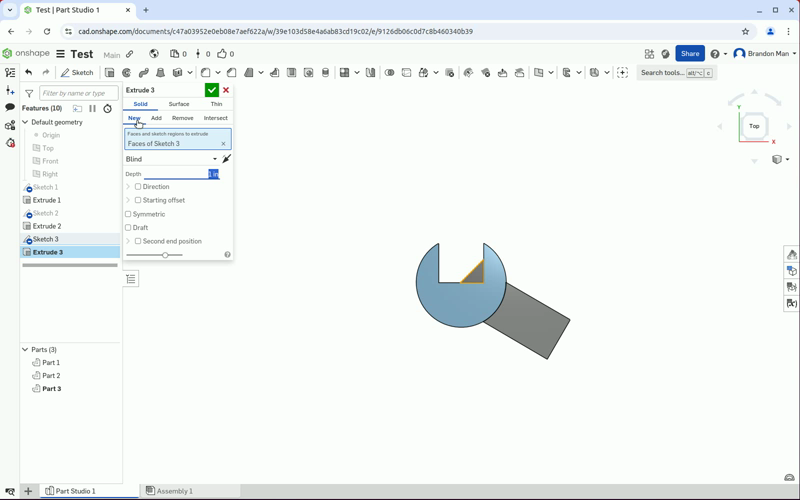
text(6.499)
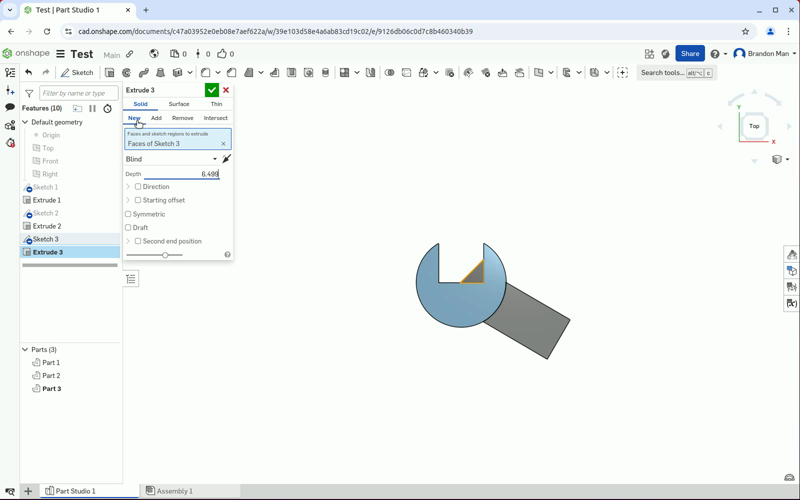
key(enter)
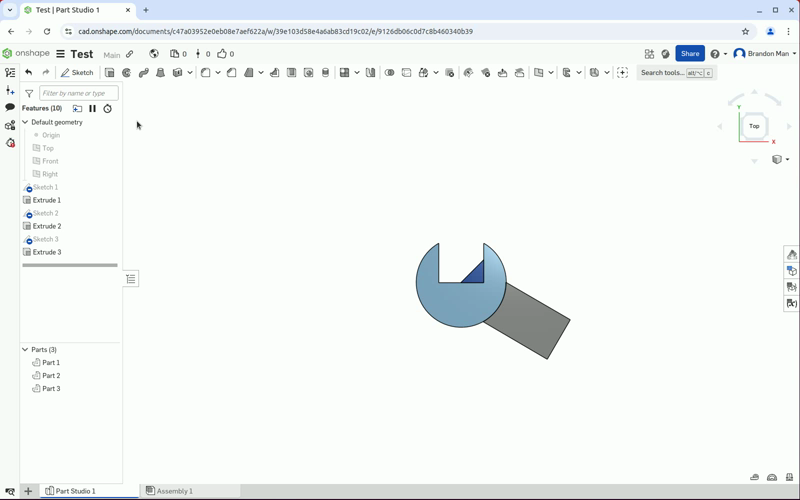
key(shift+h)
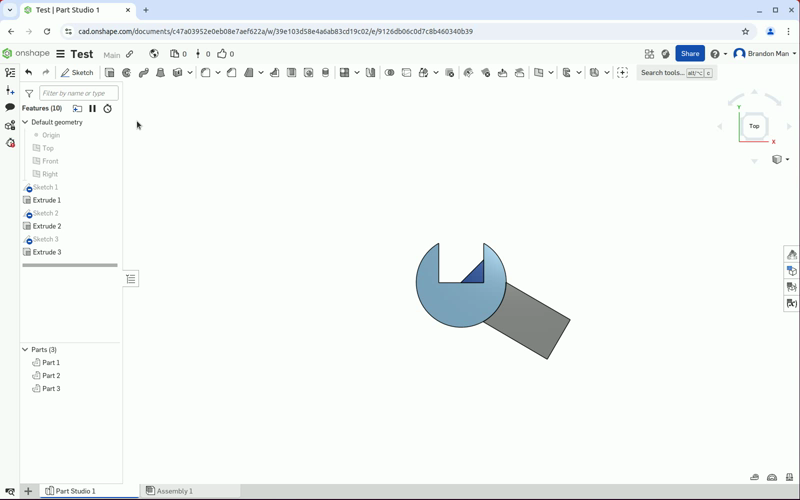
key(shift+h)
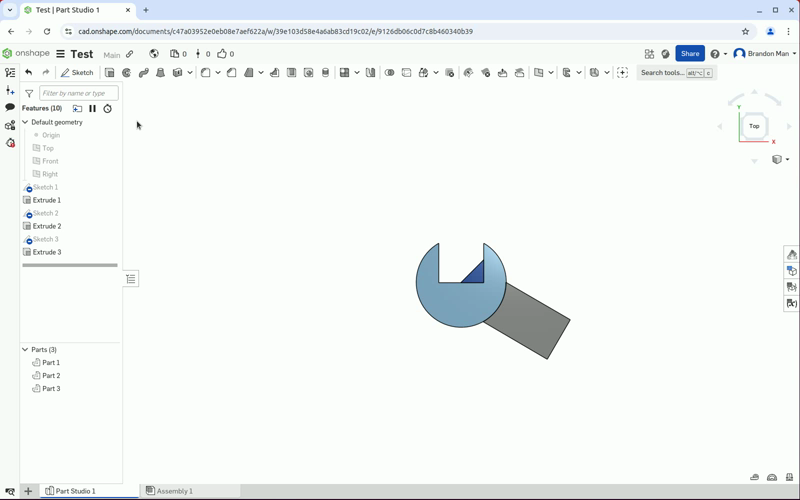
mouse_move(73, 189)
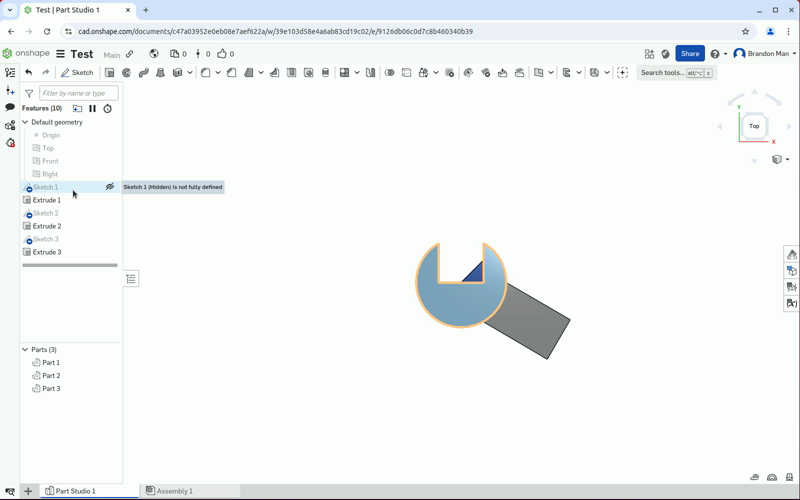
click(73, 189)
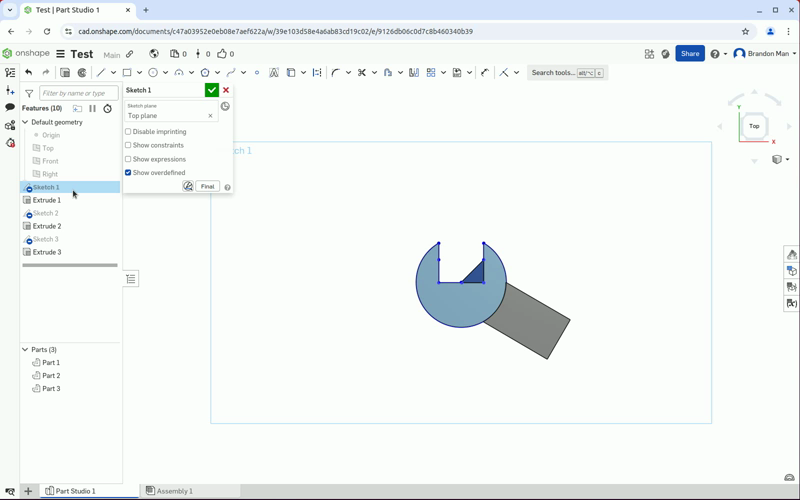
mouse_move(229, 92)
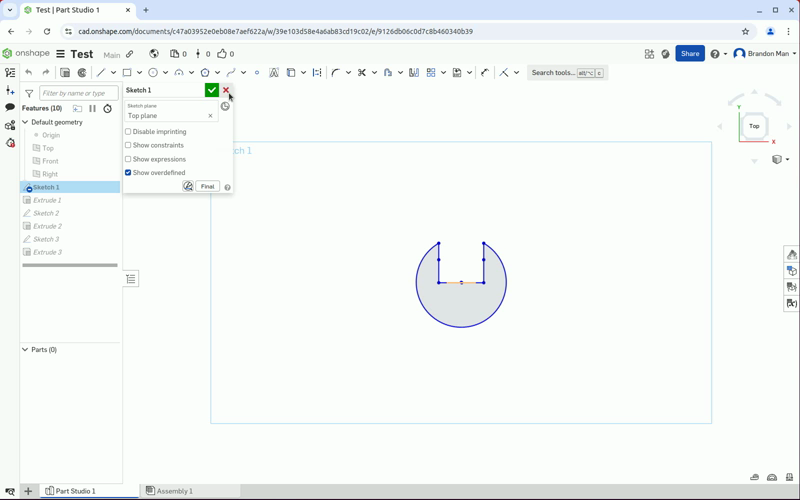
click(229, 92)
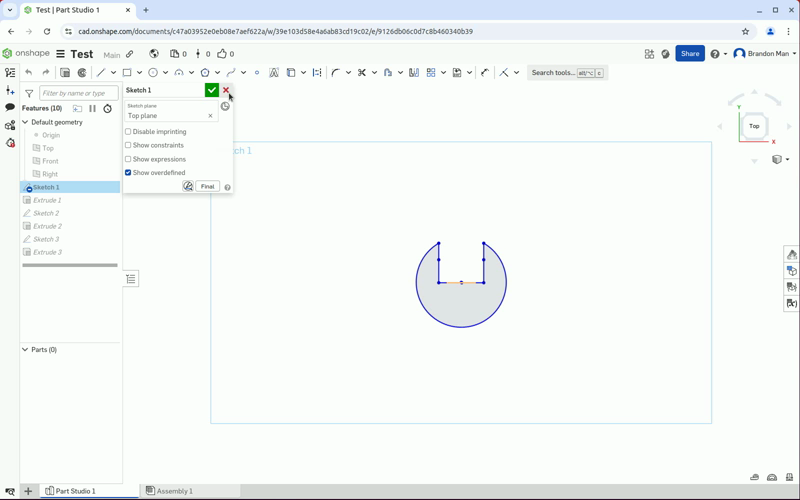
key(shift+s)
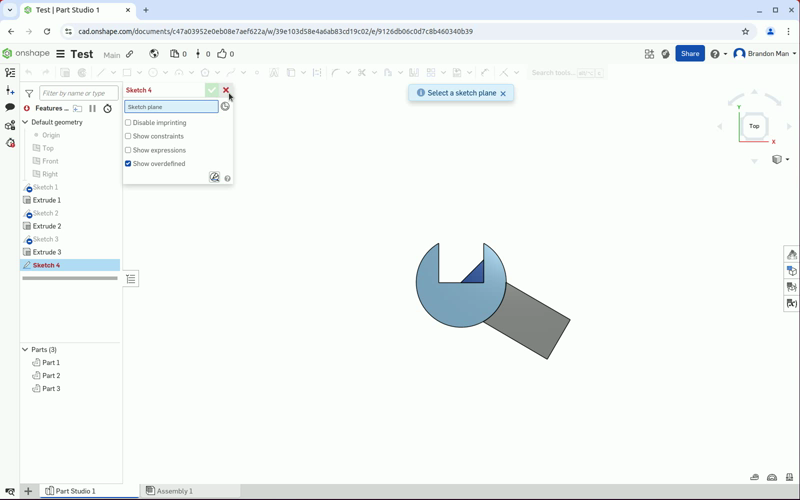
mouse_move(73, 150)
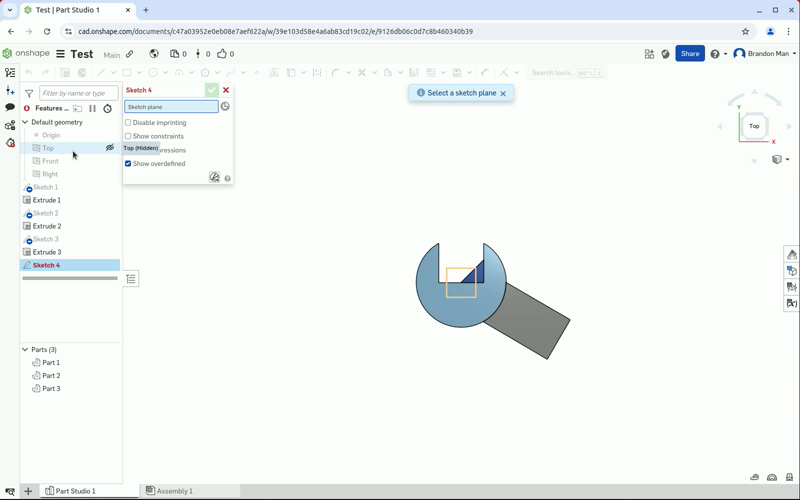
click(73, 150)
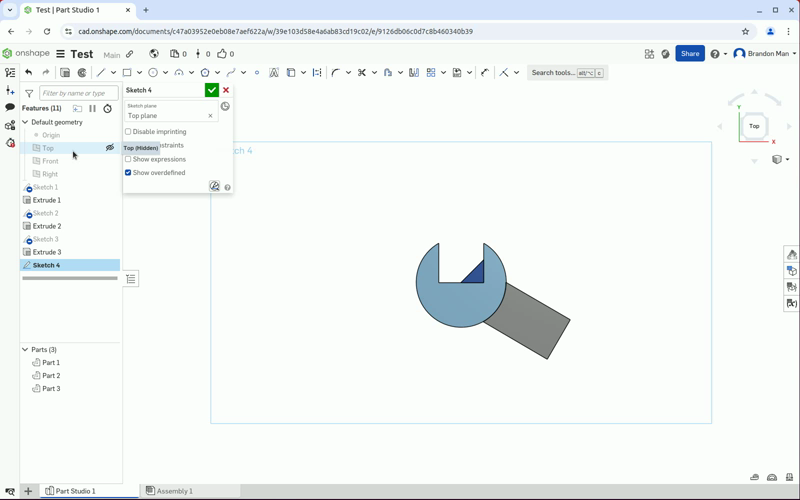
mouse_move(73, 352)
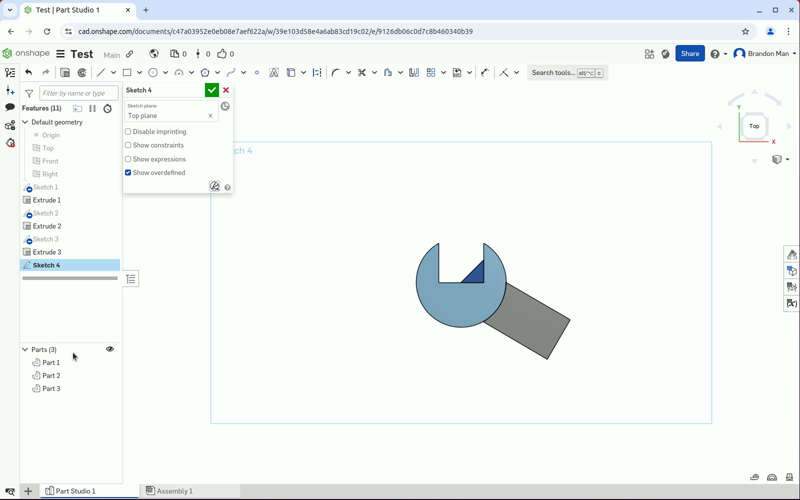
key(y)
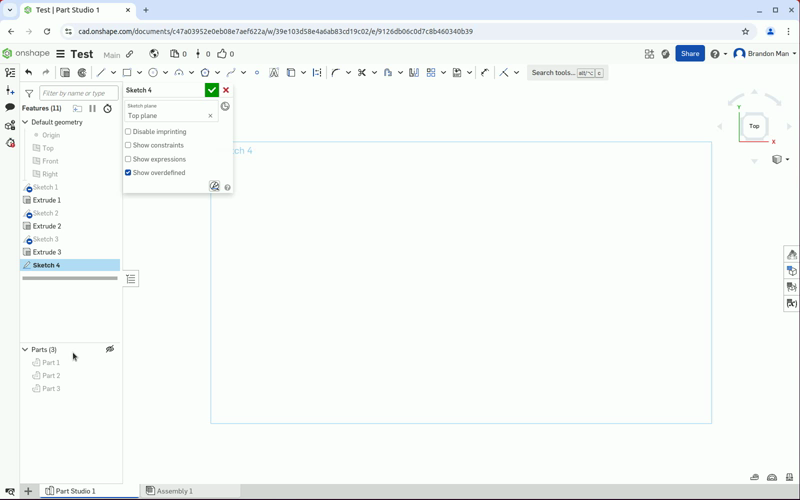
key(l)
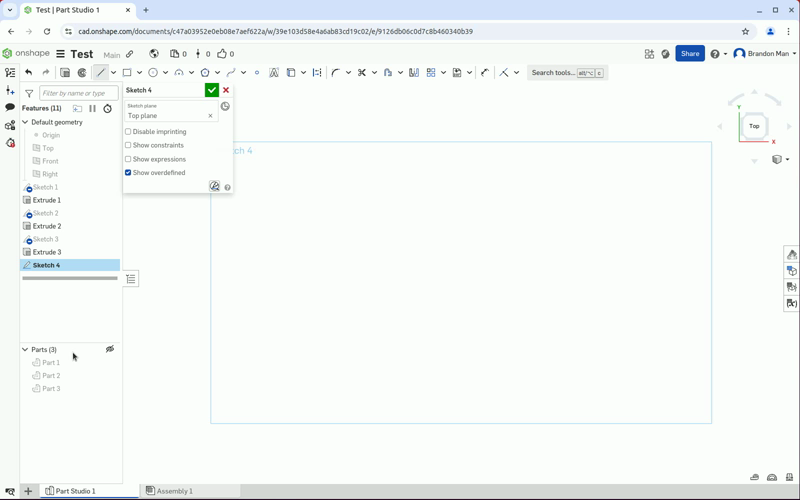
key_down(shift)
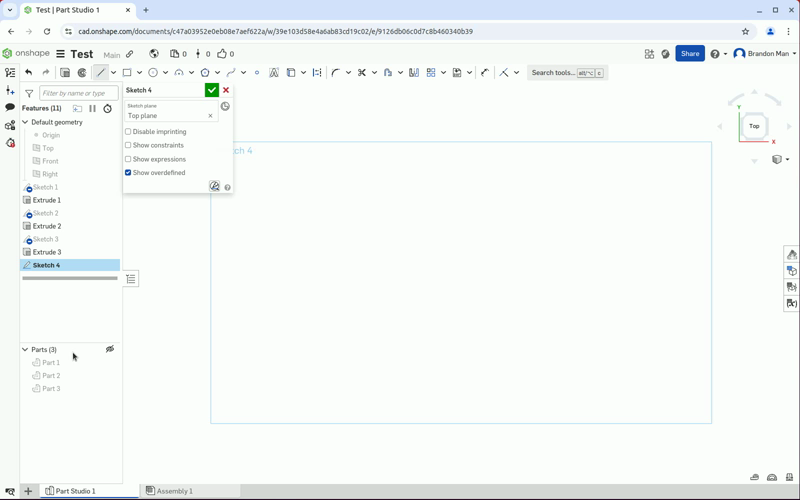
mouse_move(438, 282)
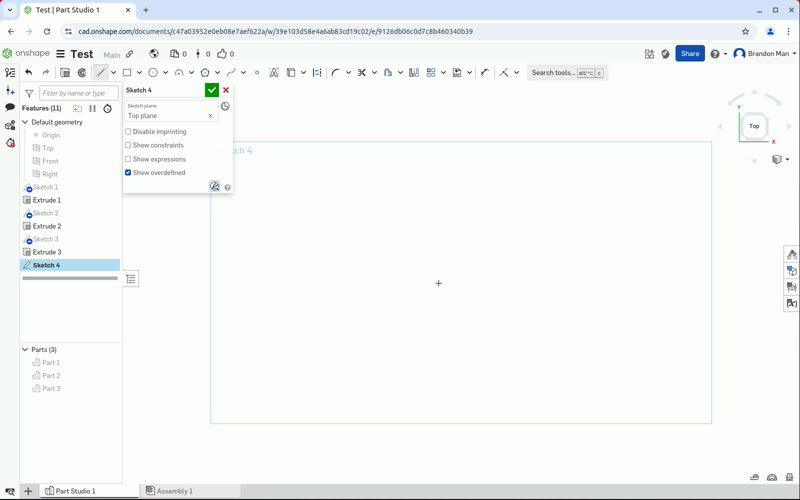
click(438, 282)
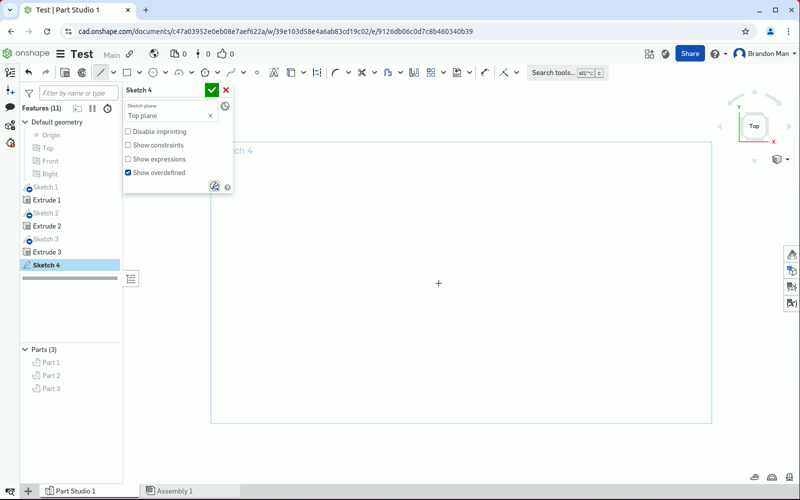
key_up(shift)
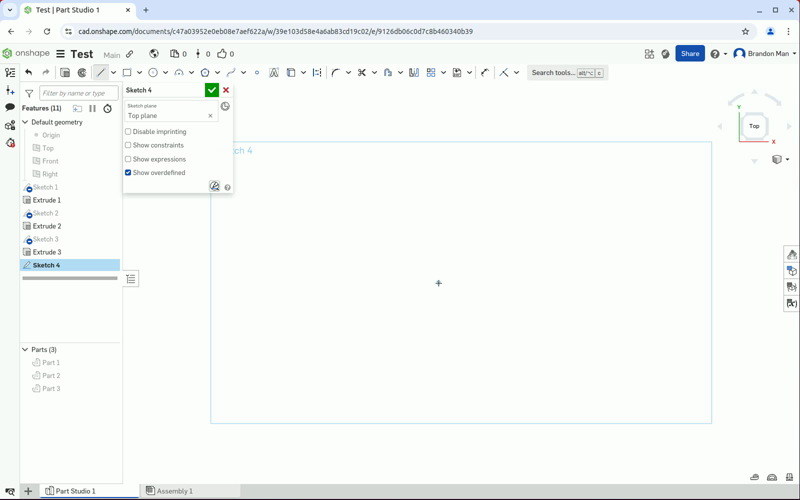
key_down(shift)
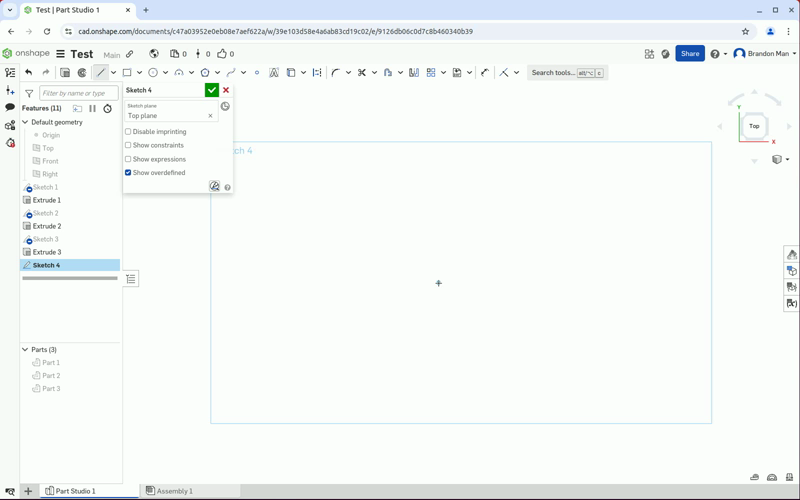
mouse_move(468, 282)
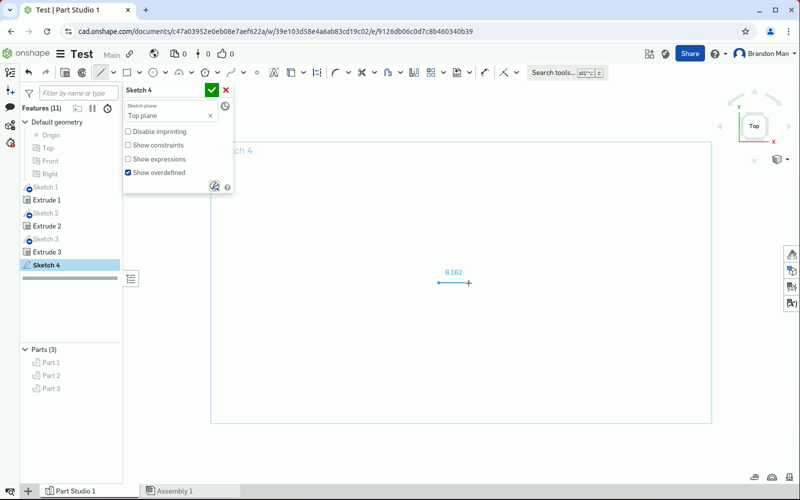
mouse_move(461, 282)
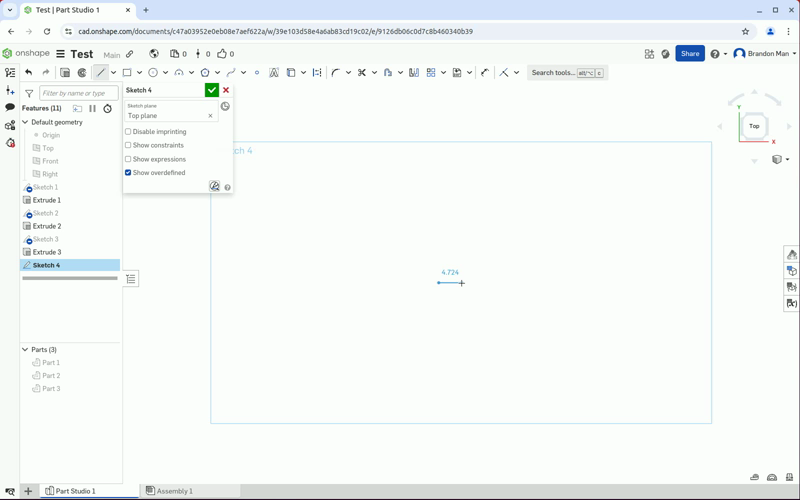
click(461, 282)
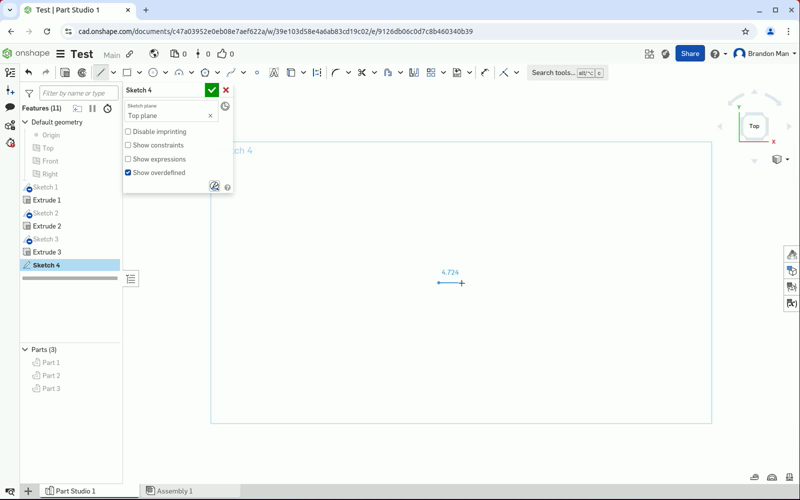
key_up(shift)
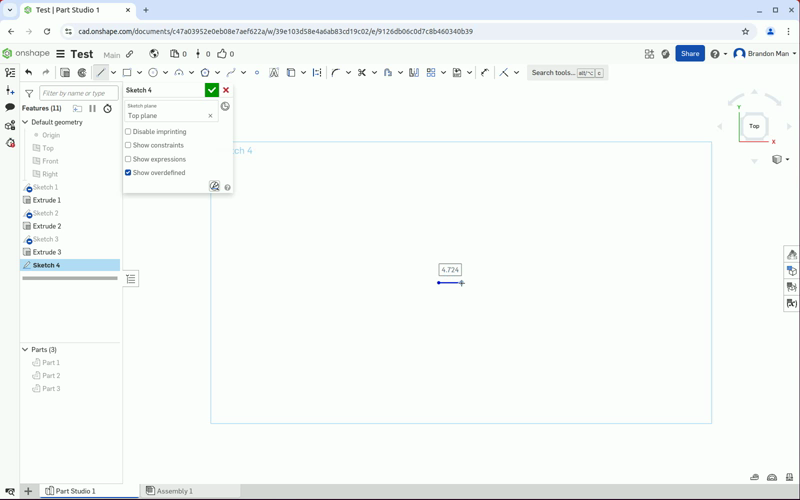
key_down(shift)
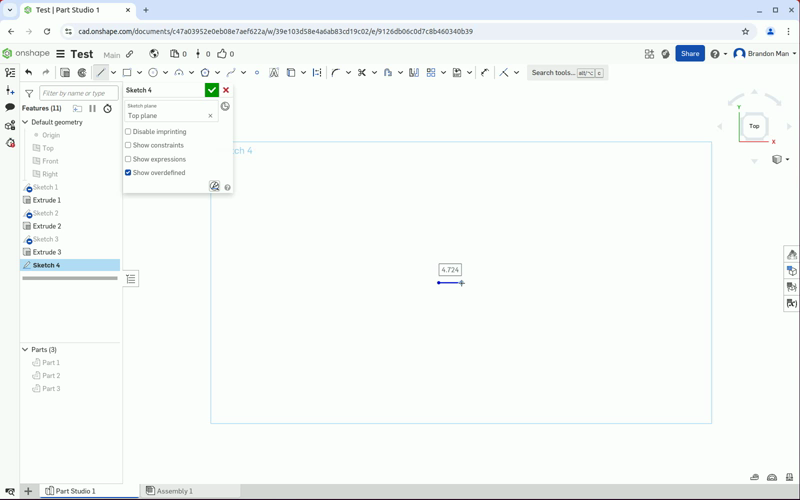
mouse_move(491, 282)
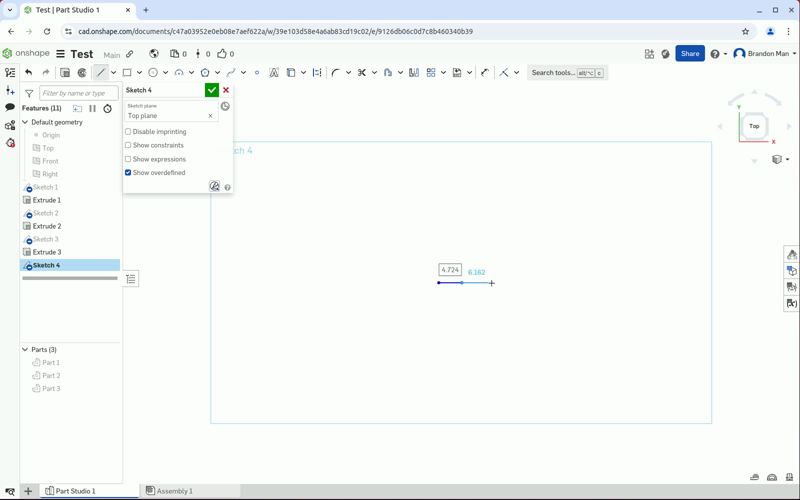
mouse_move(438, 259)
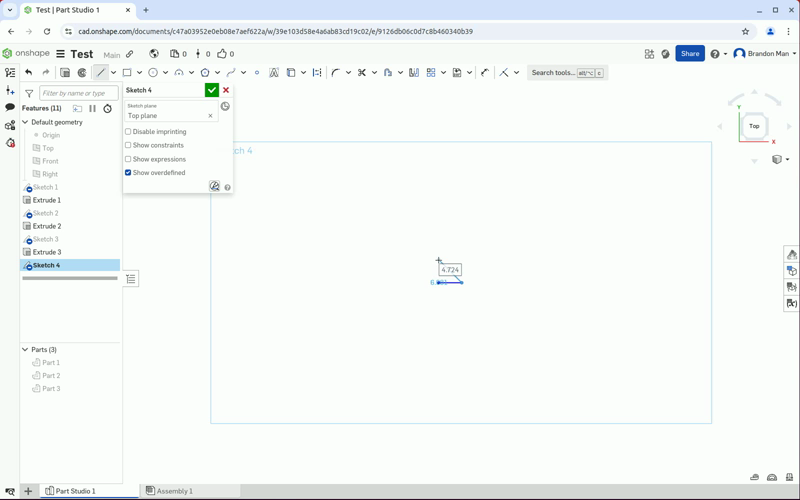
click(438, 259)
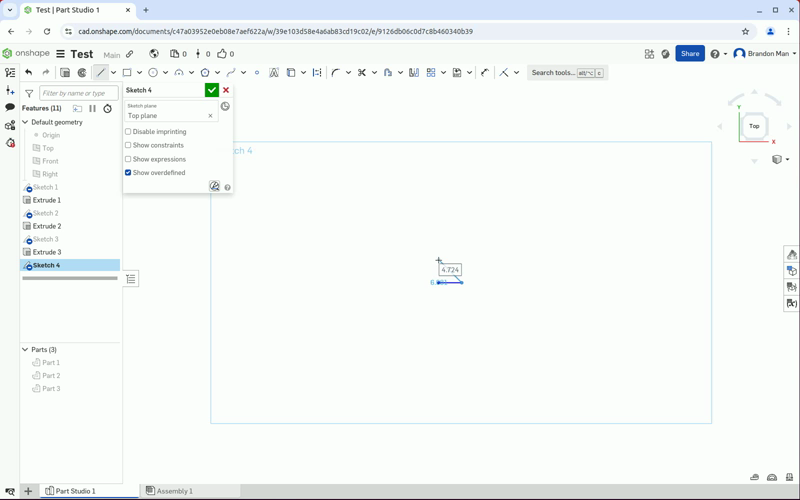
key_up(shift)
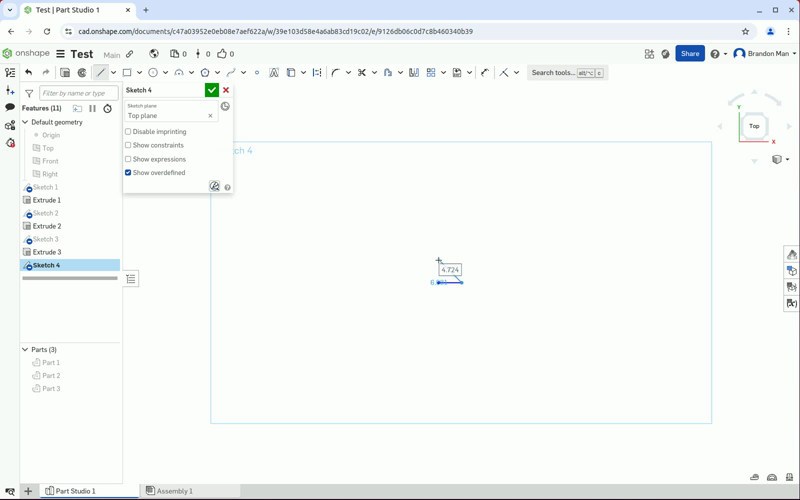
mouse_move(468, 259)
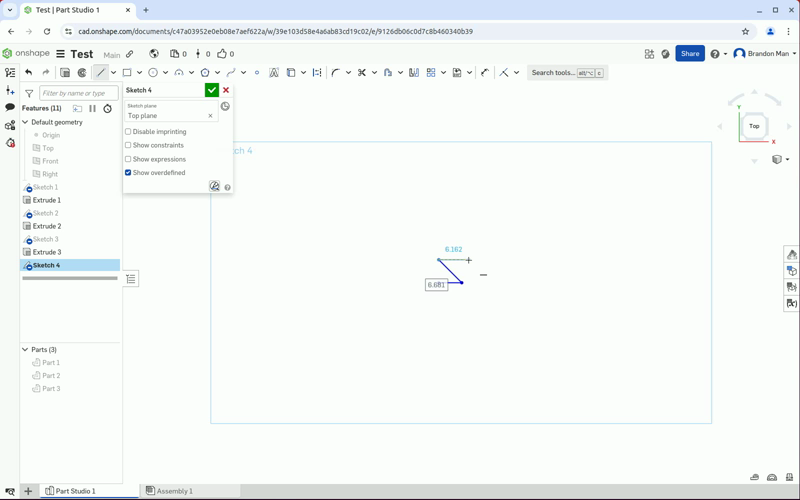
key_down(shift)
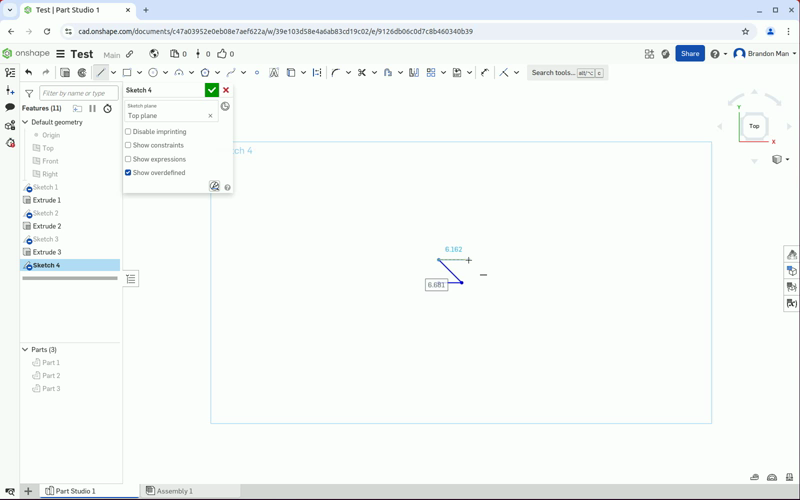
mouse_move(438, 282)
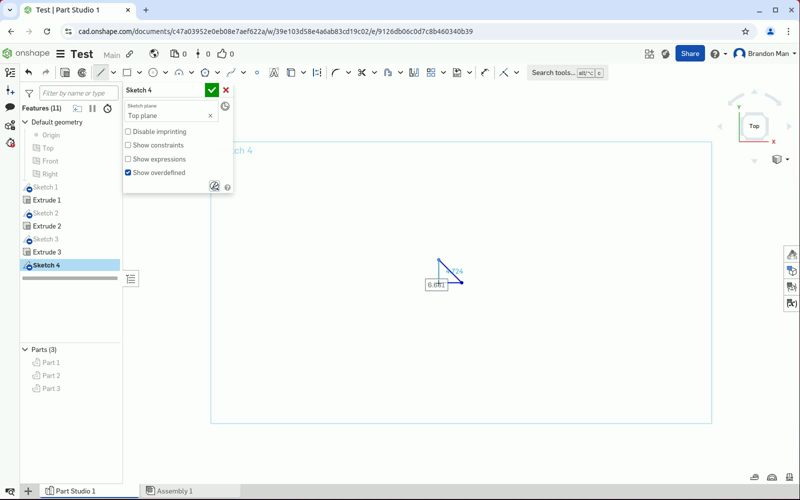
key_up(shift)
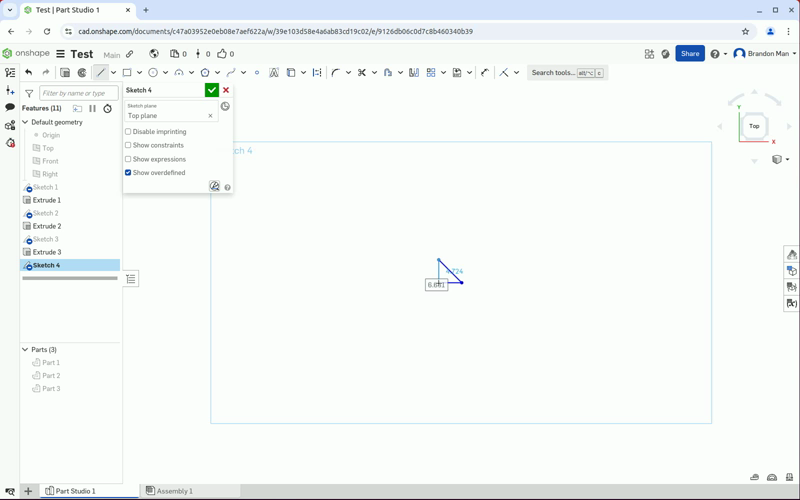
click(438, 282)
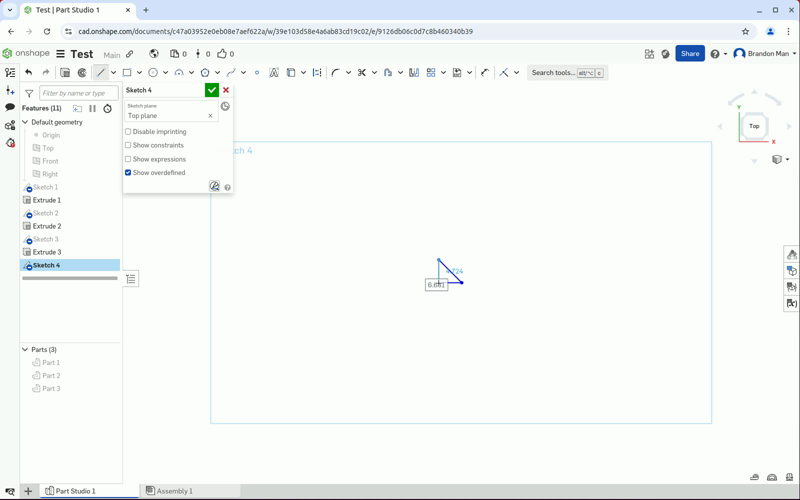
key(esc)
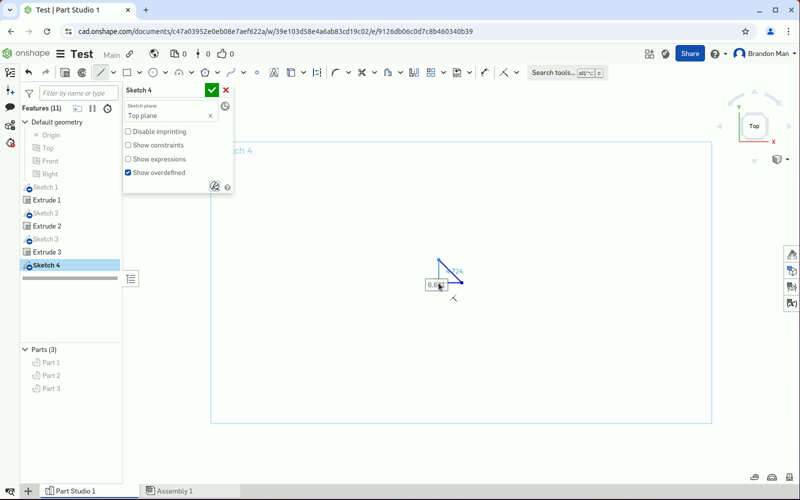
mouse_move(444, 269)
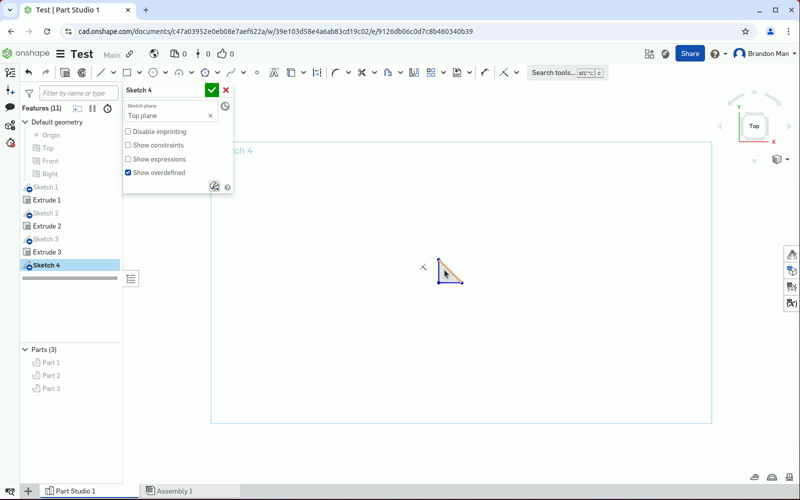
scroll(6)
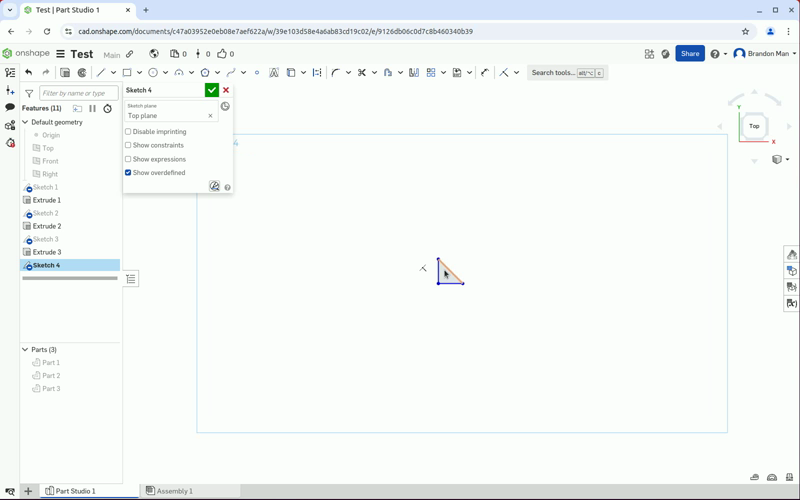
scroll(6)
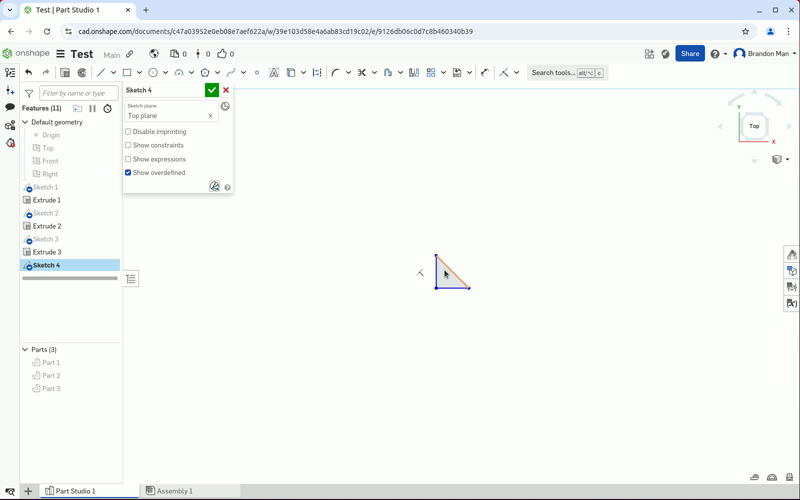
scroll(6)
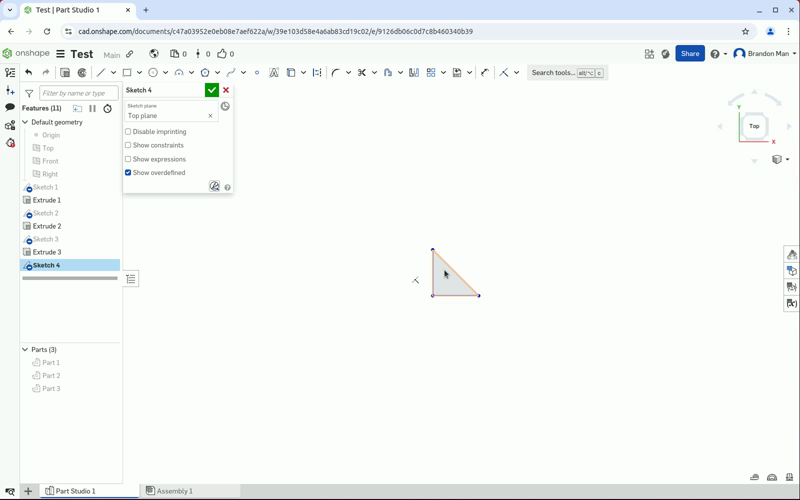
scroll(6)
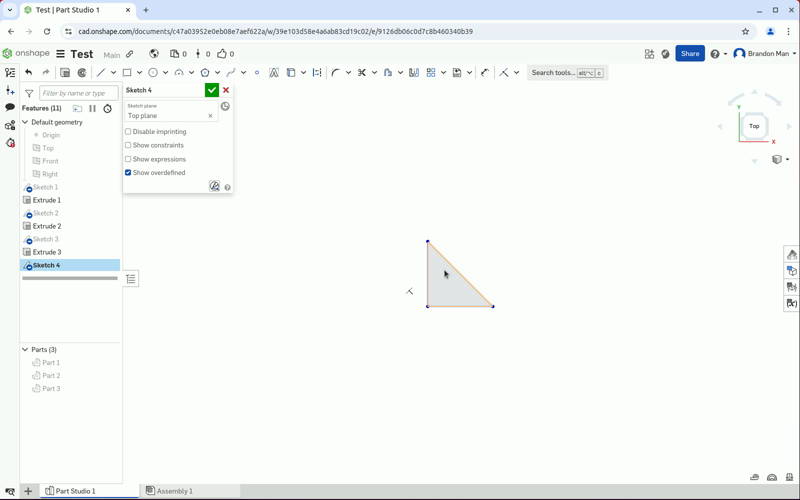
scroll(6)
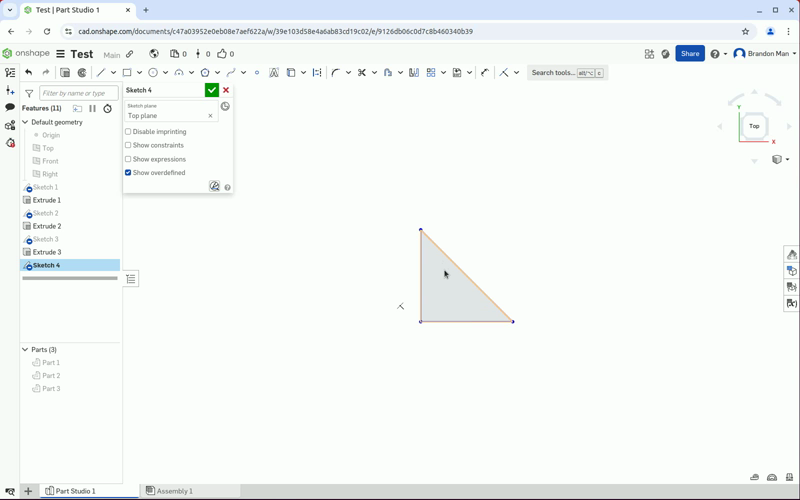
scroll(6)
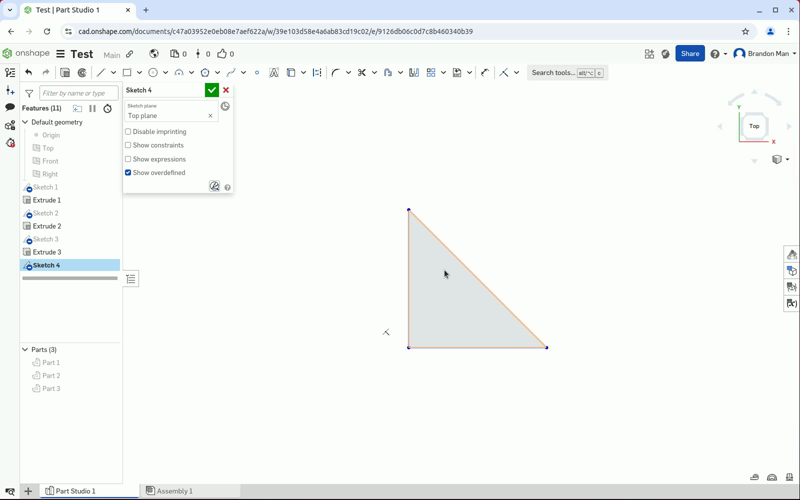
scroll(6)
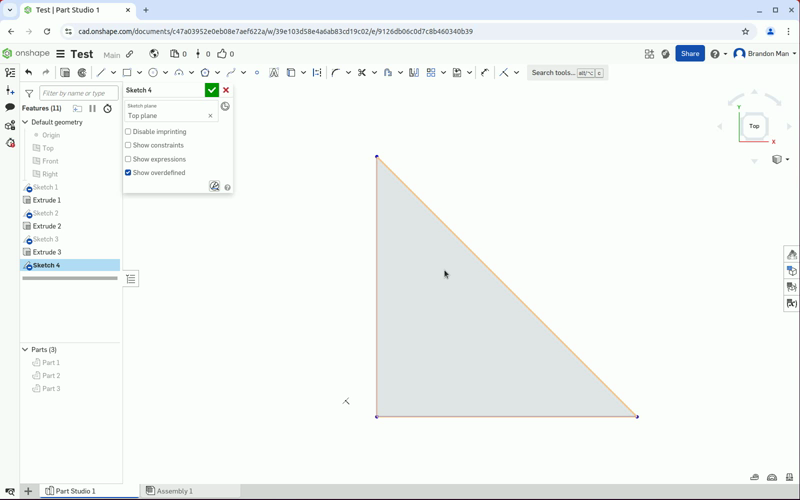
click(444, 269)
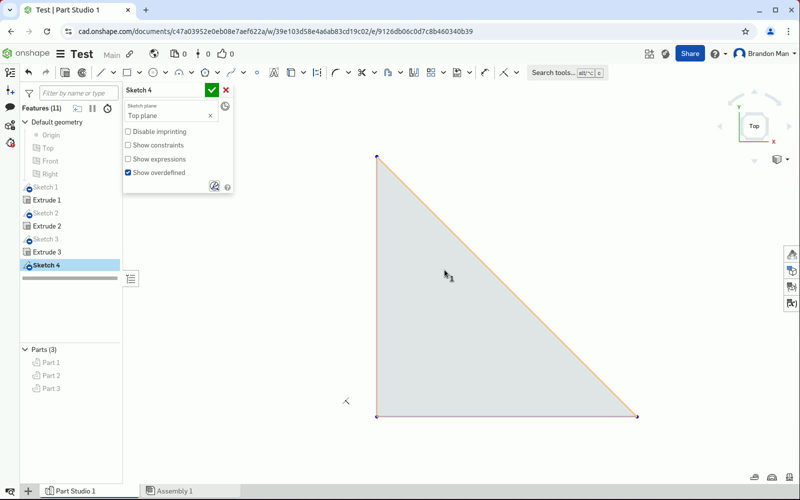
scroll(-6)
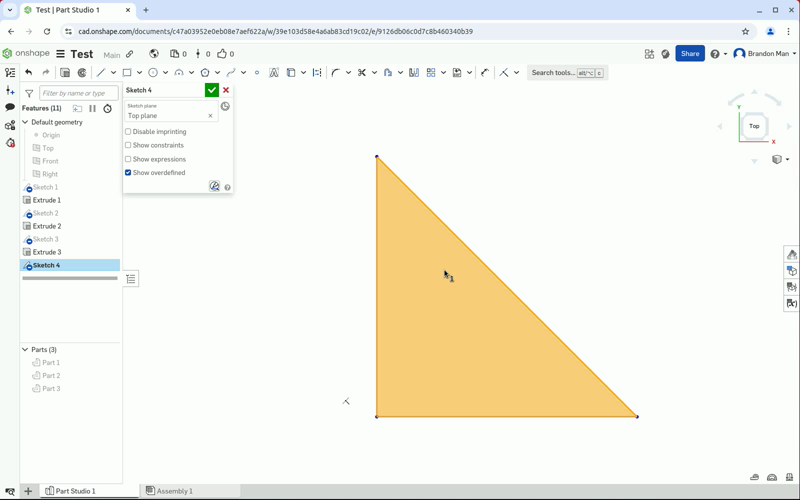
scroll(-6)
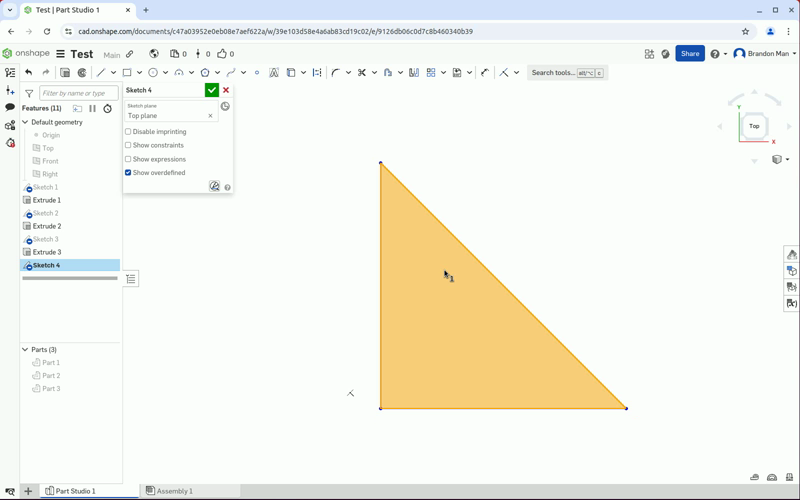
scroll(-6)
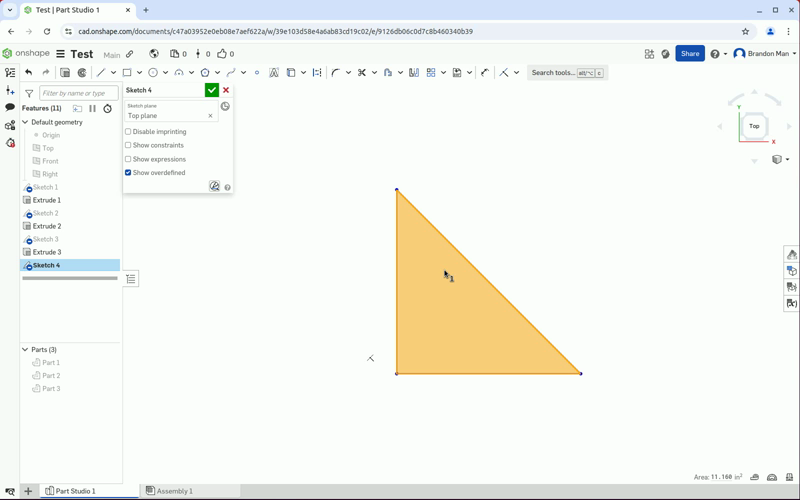
scroll(-6)
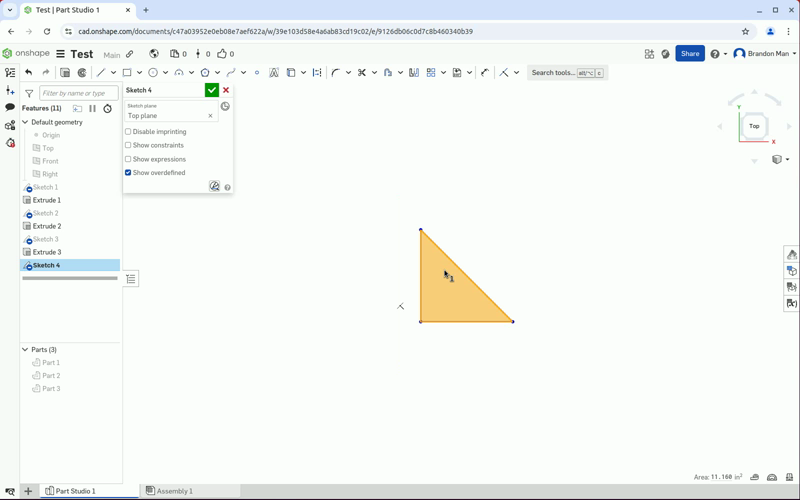
scroll(-6)
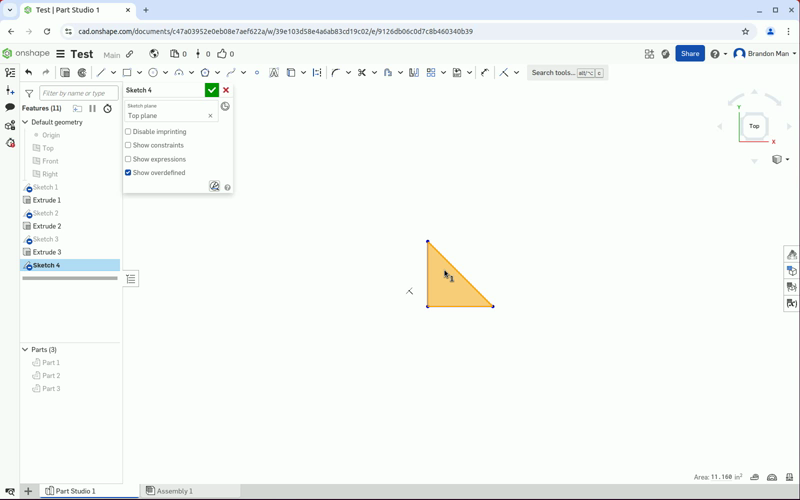
scroll(-6)
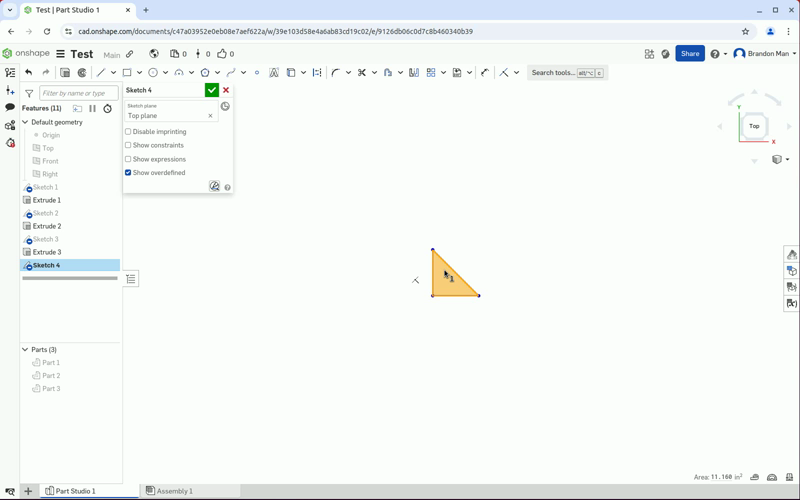
scroll(-6)
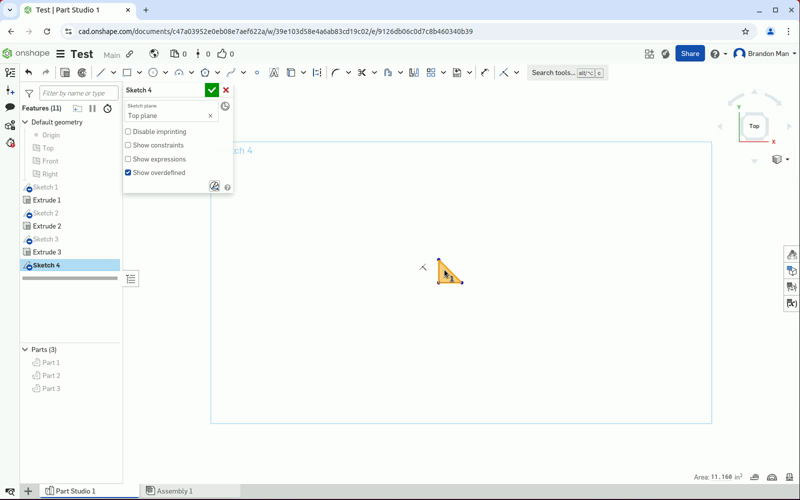
mouse_move(73, 352)
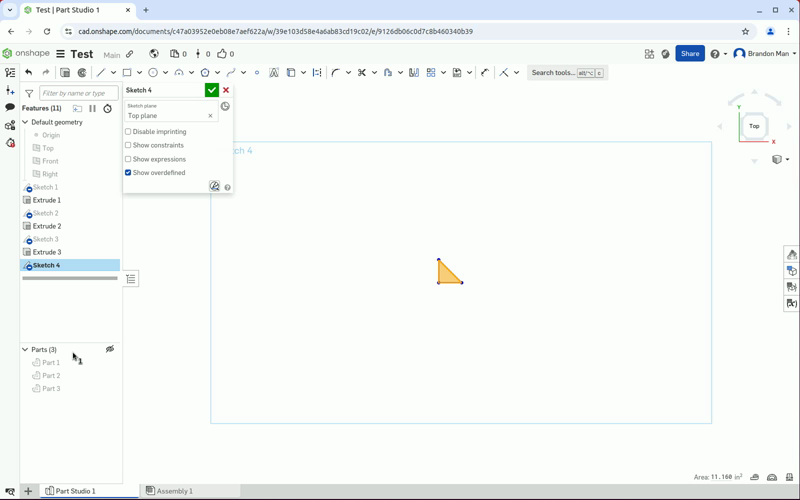
key(shift+y)
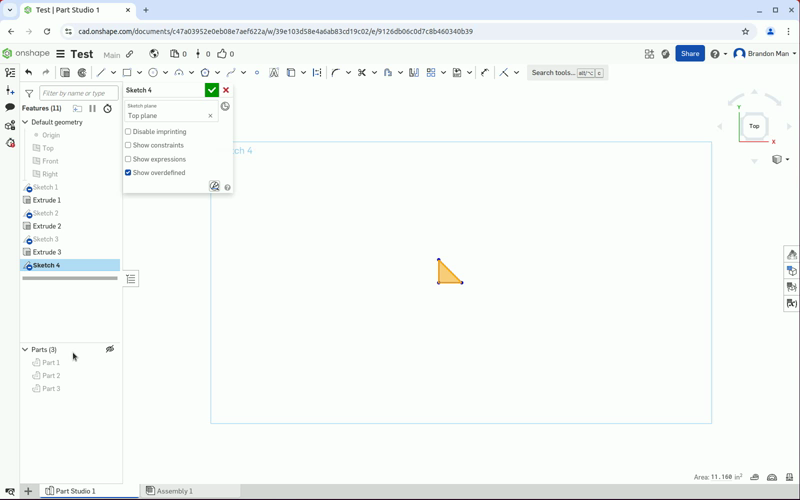
key(shift+e)
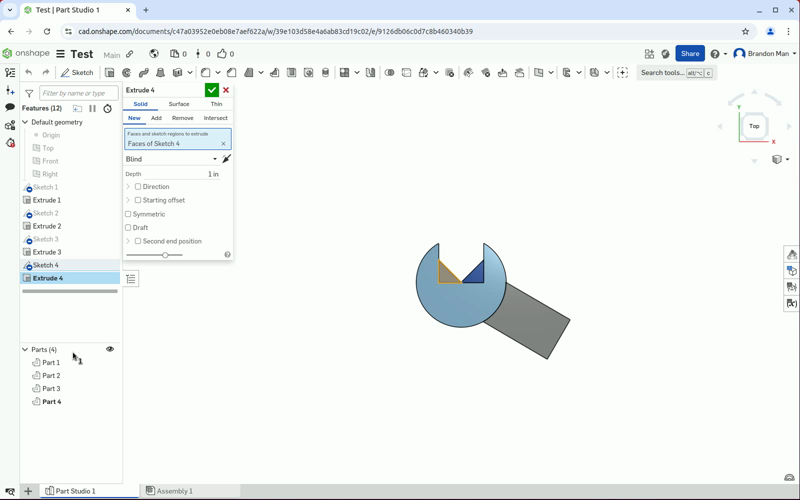
mouse_move(143, 106)
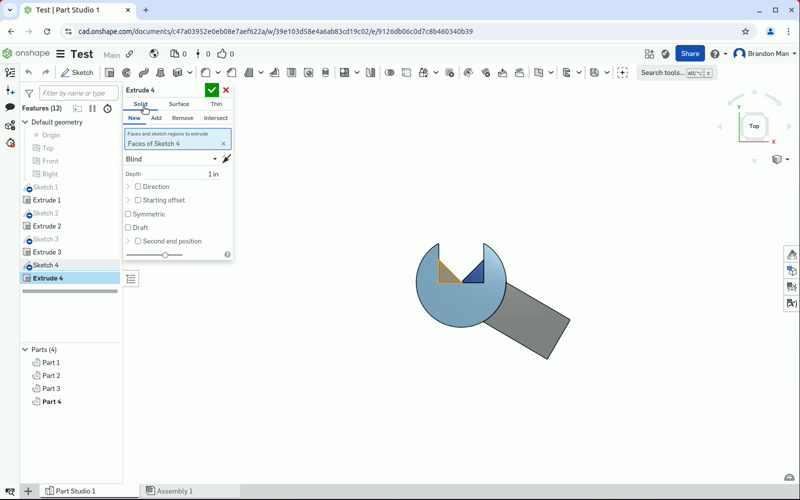
click(143, 106)
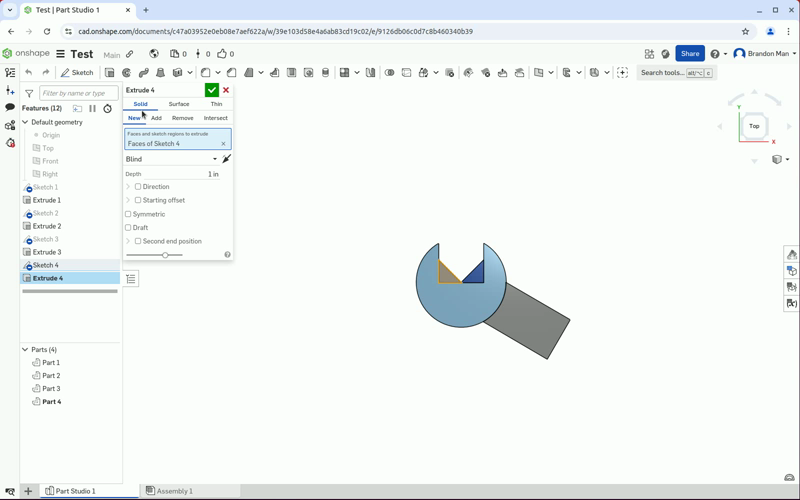
mouse_move(137, 120)
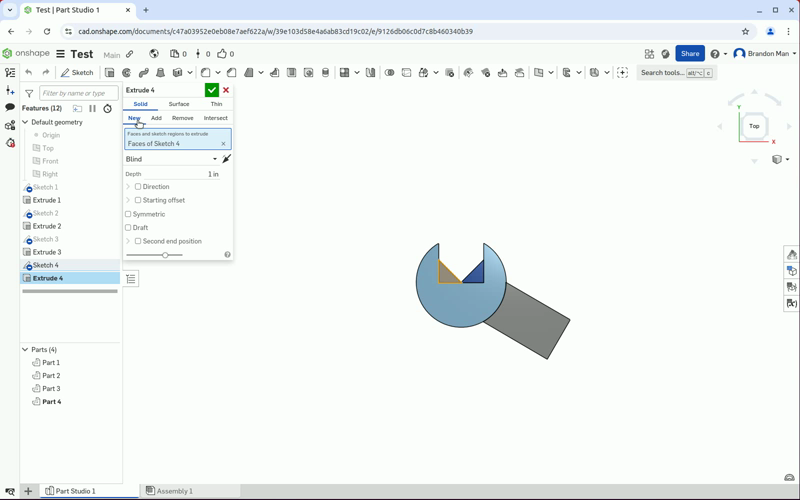
click(137, 120)
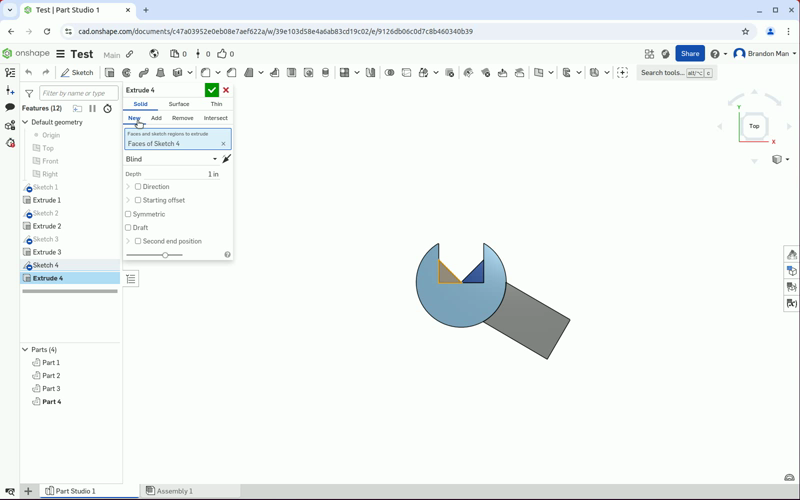
key(tab, 4)
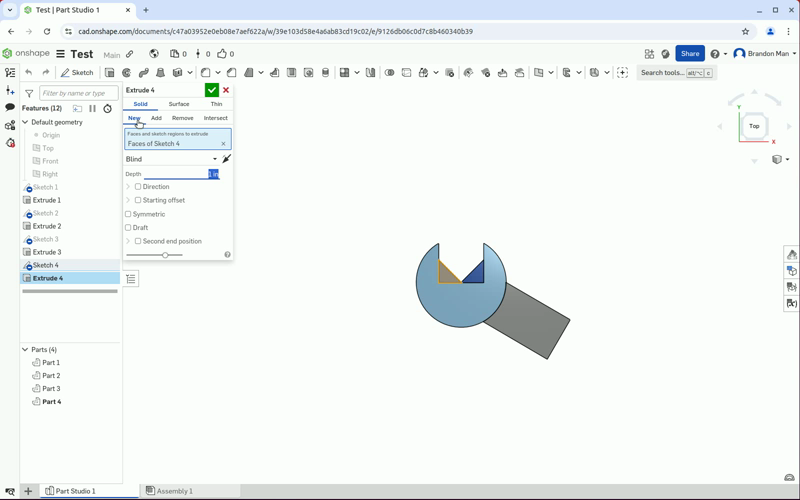
text(6.499)
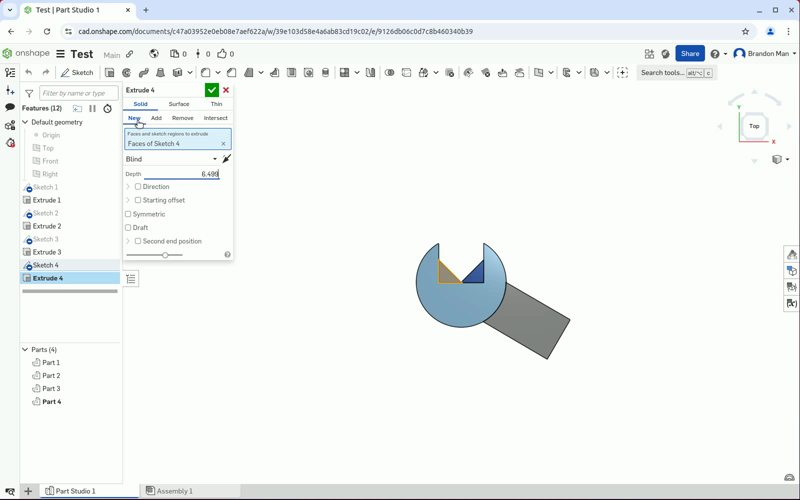
key(enter)
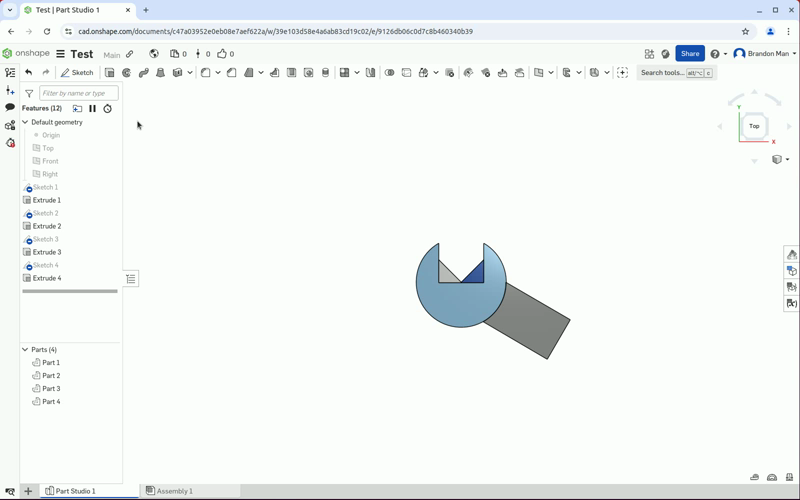
key(shift+h)
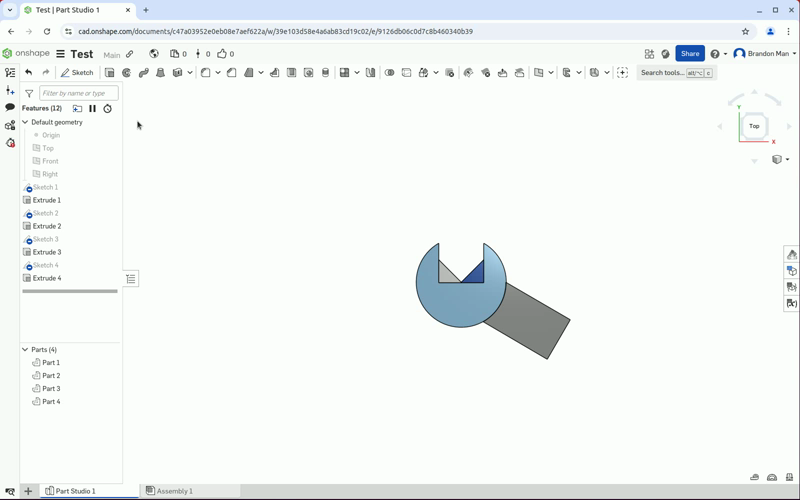
key(shift+h)
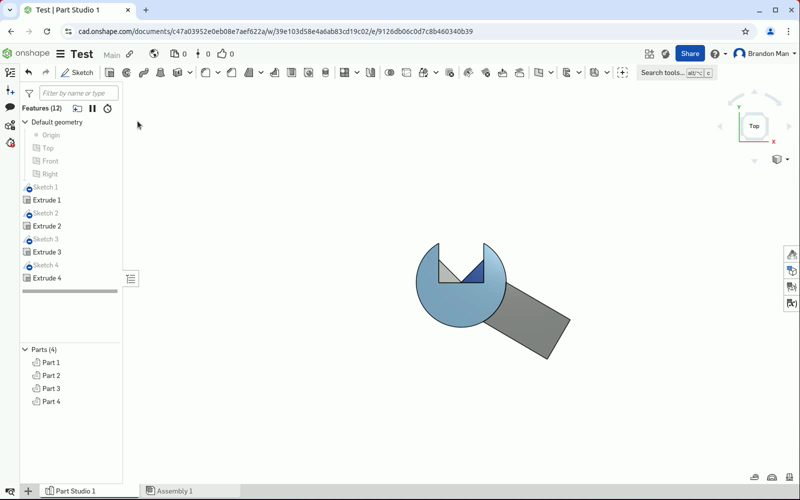
mouse_move(73, 189)
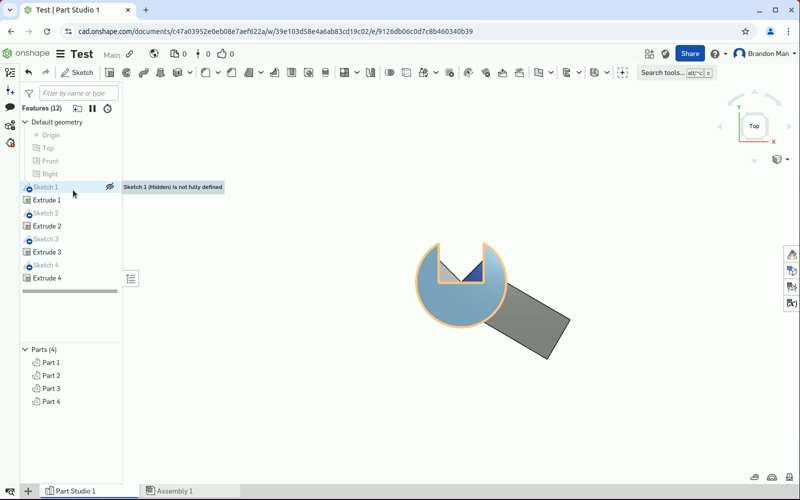
click(73, 189)
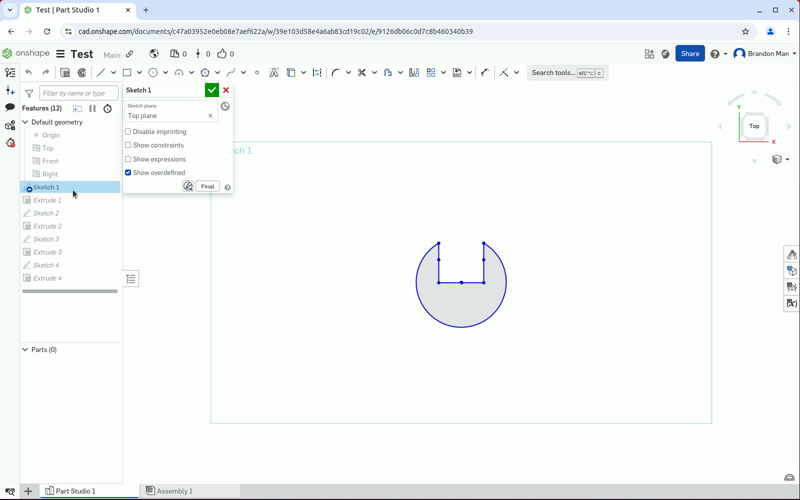
mouse_move(229, 92)
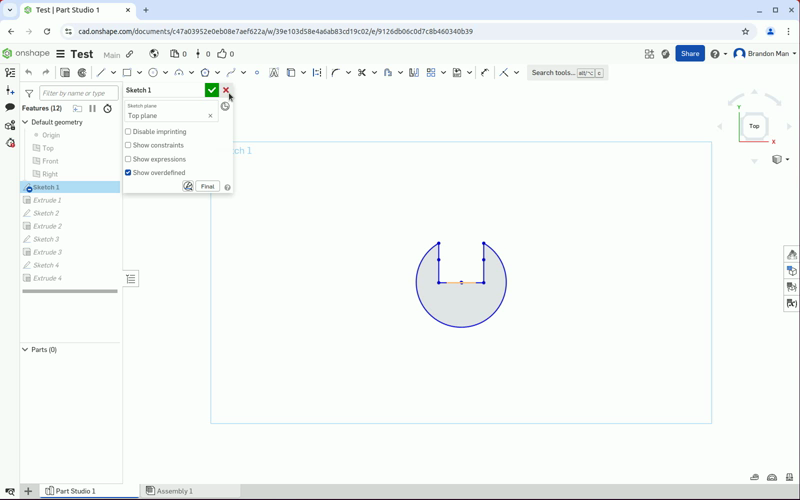
click(229, 92)
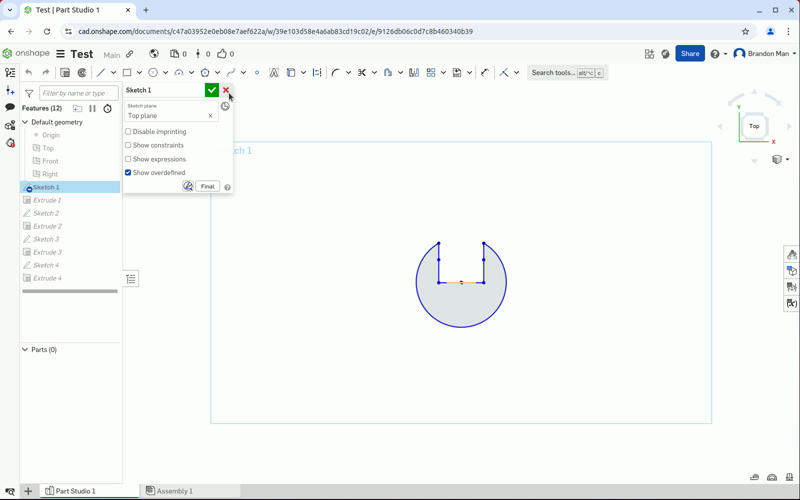
key(shift+s)
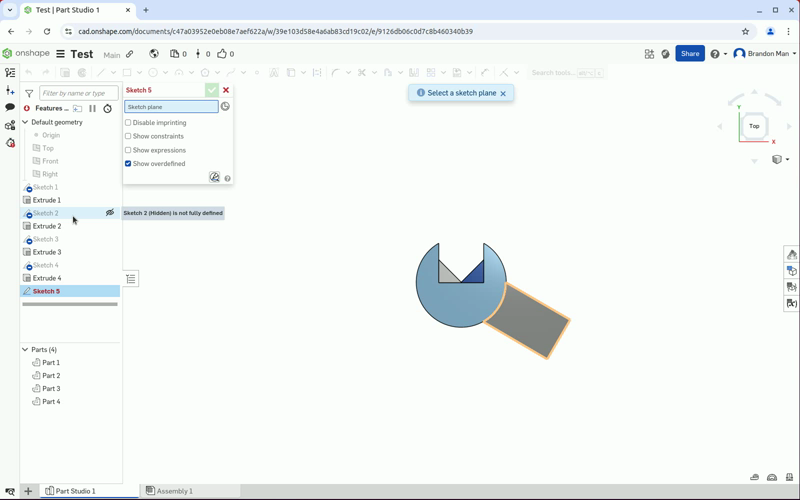
scroll(3)
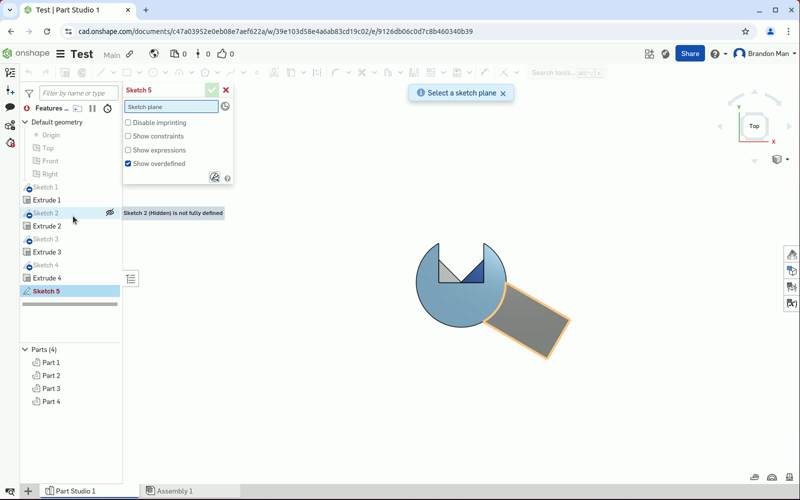
mouse_move(73, 150)
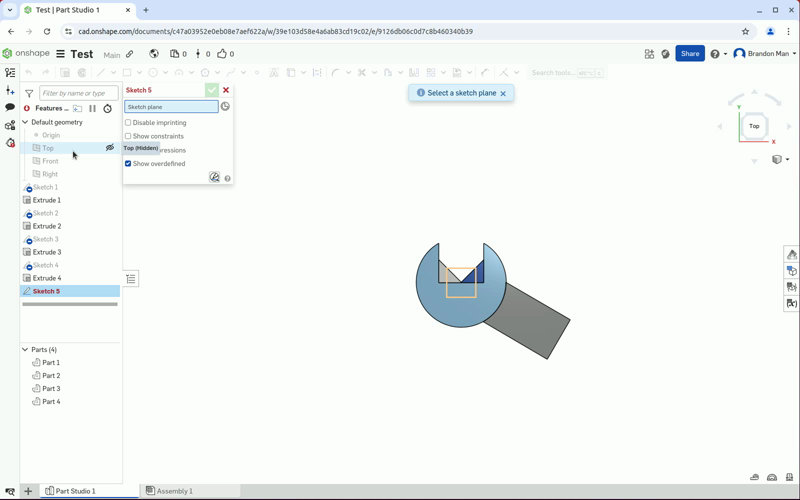
click(73, 150)
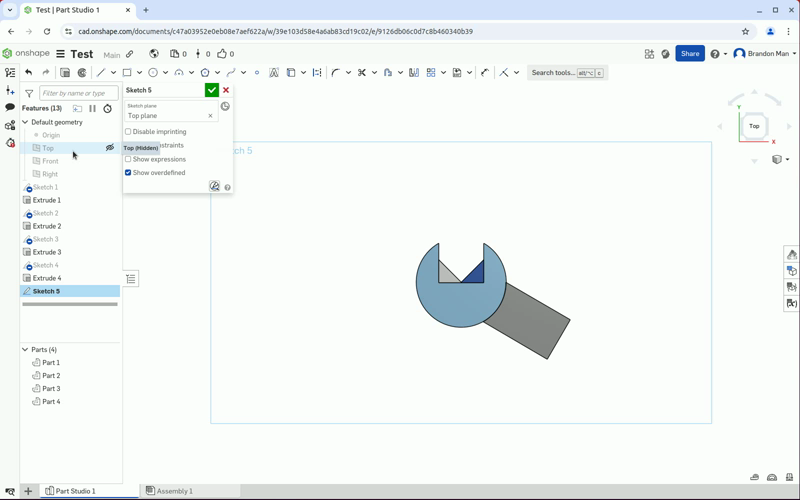
mouse_move(73, 352)
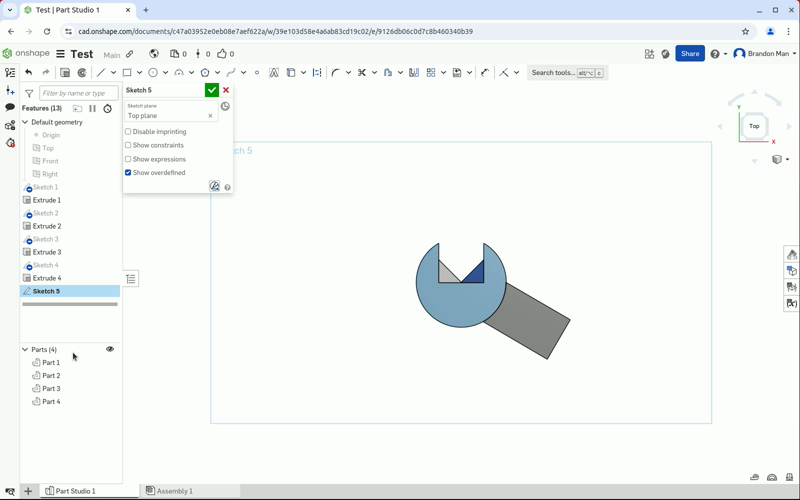
key(y)
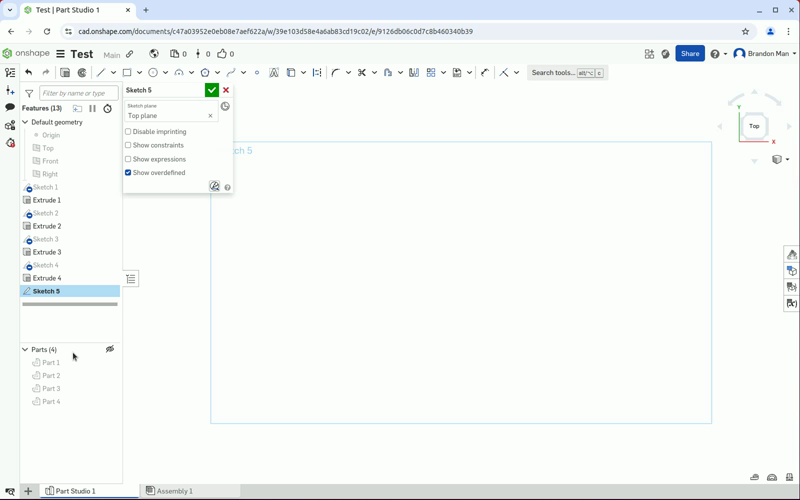
key(l)
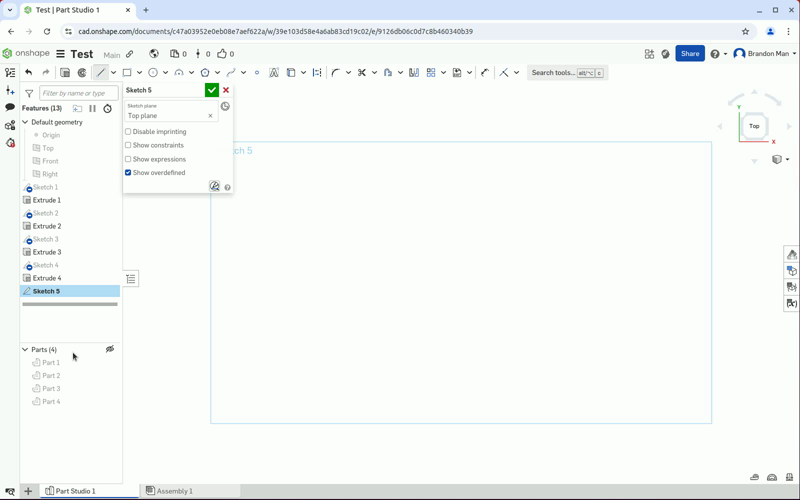
key_down(shift)
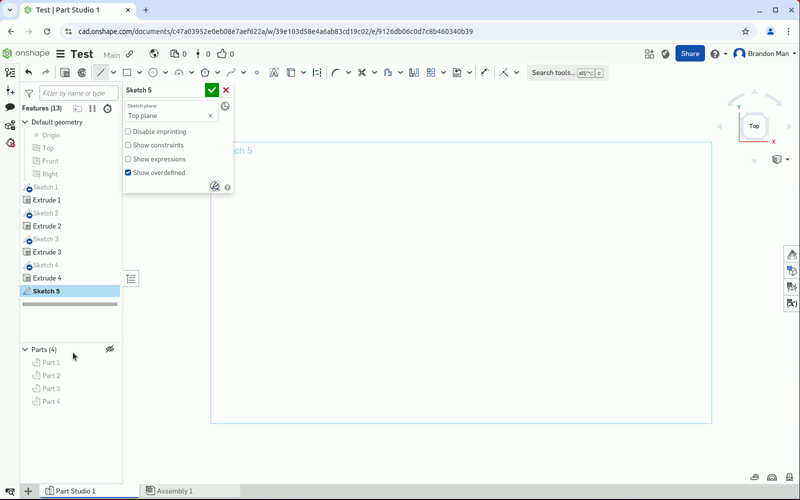
mouse_move(438, 260)
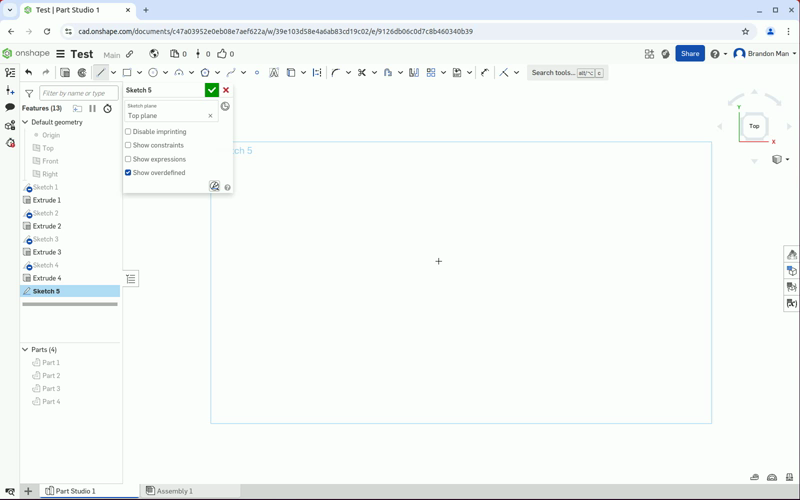
click(438, 260)
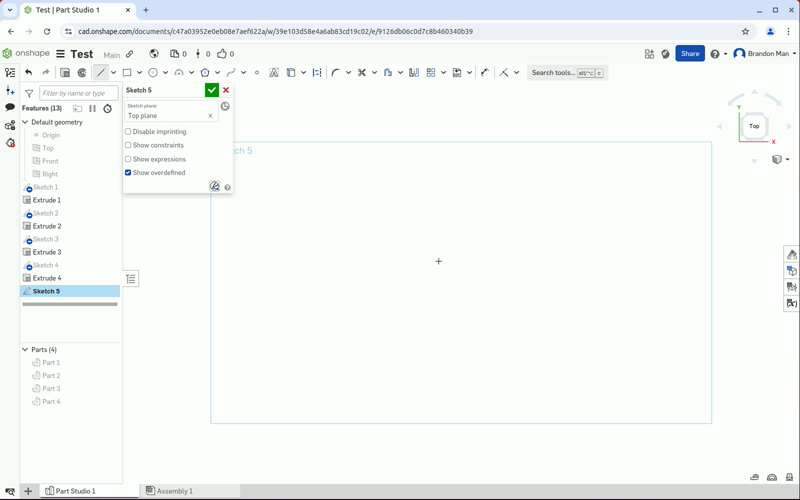
key_up(shift)
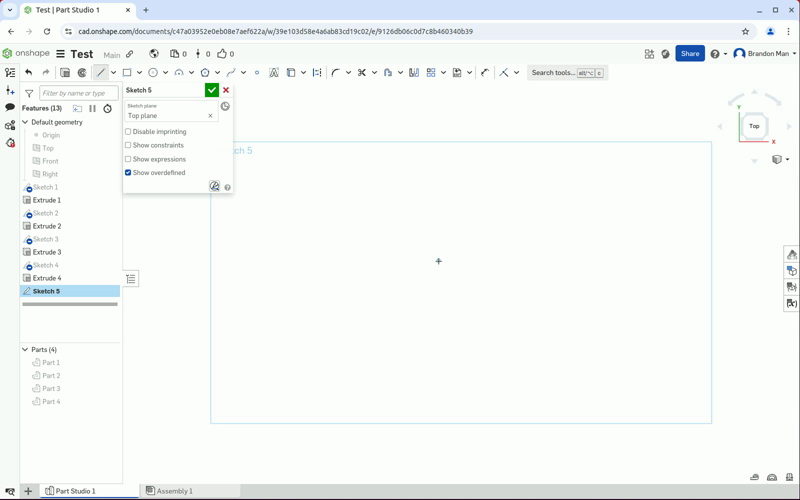
key_down(shift)
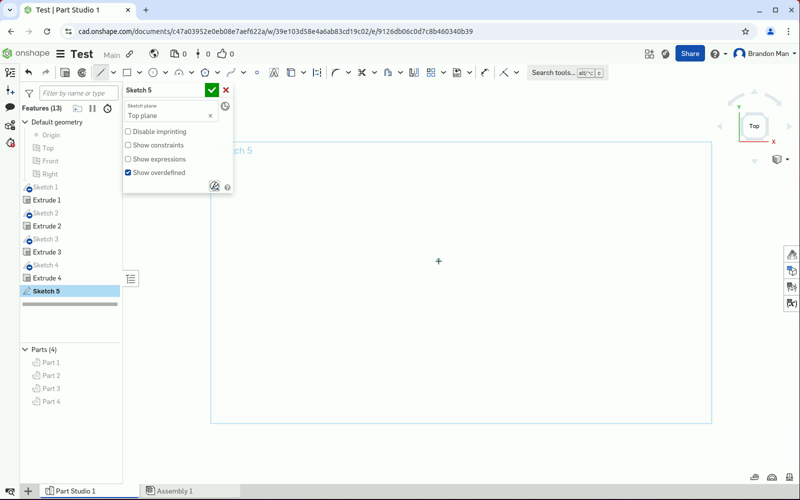
mouse_move(468, 260)
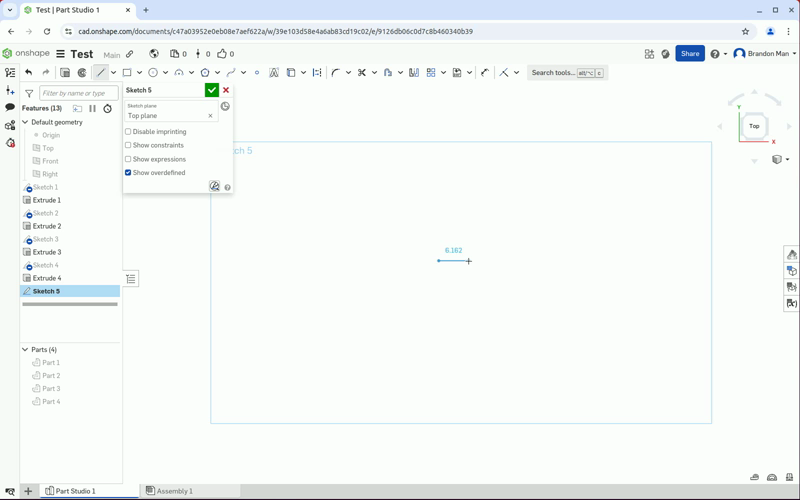
mouse_move(461, 283)
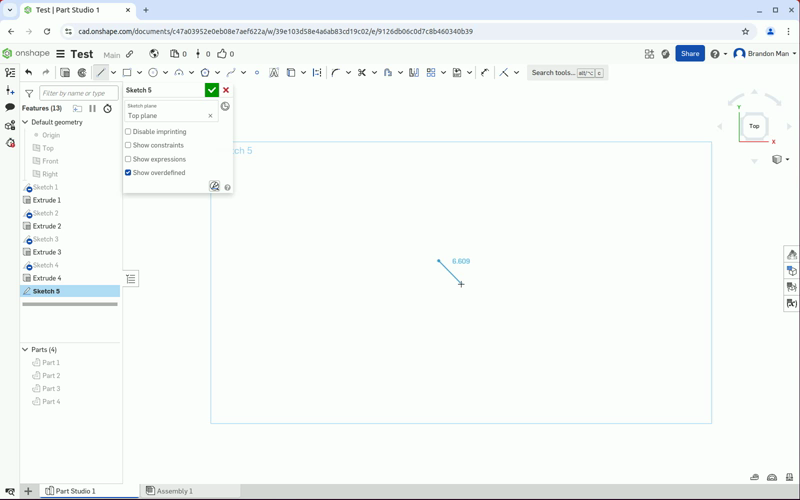
click(461, 283)
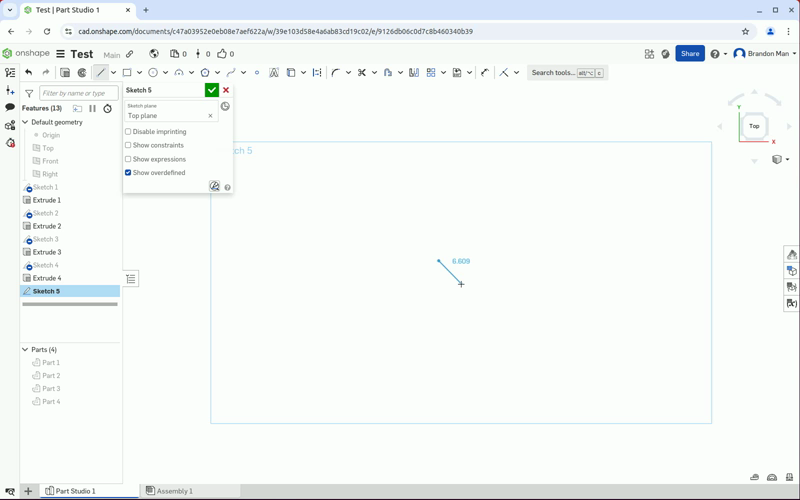
key_up(shift)
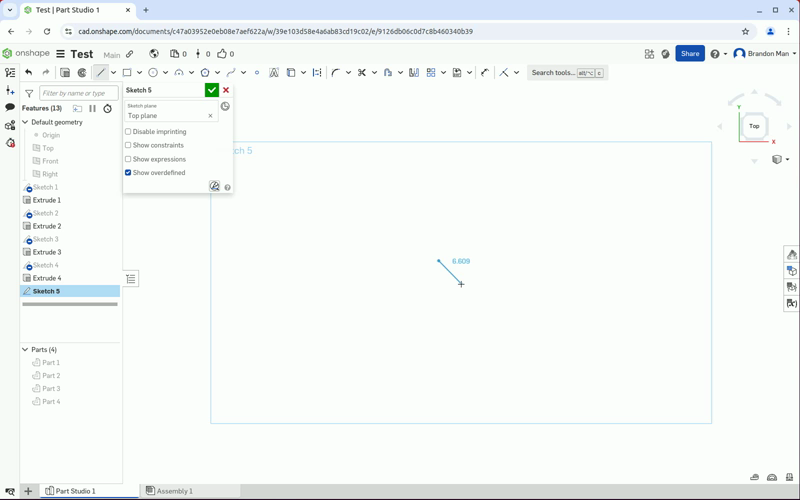
key_down(shift)
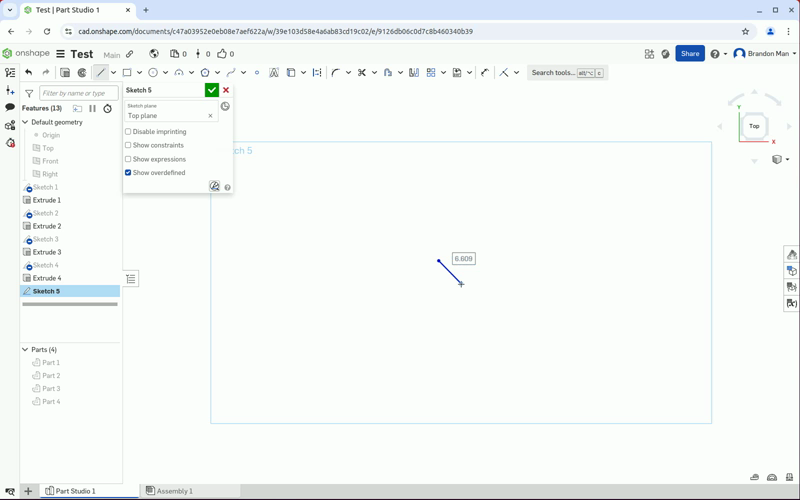
mouse_move(491, 283)
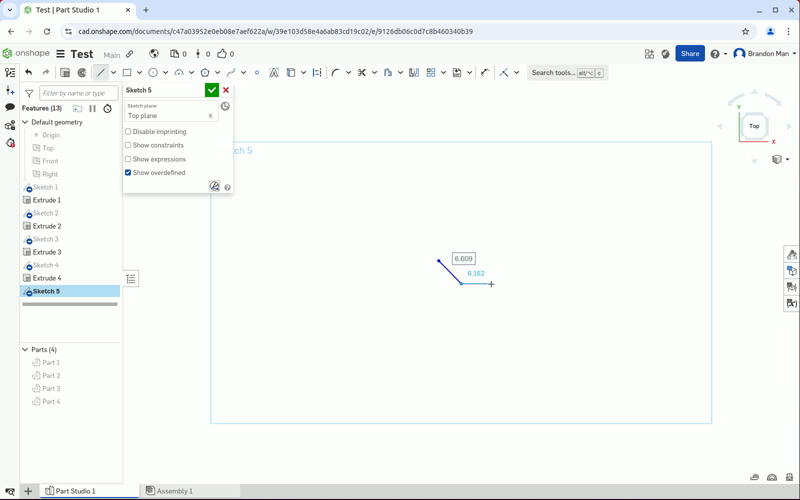
mouse_move(483, 260)
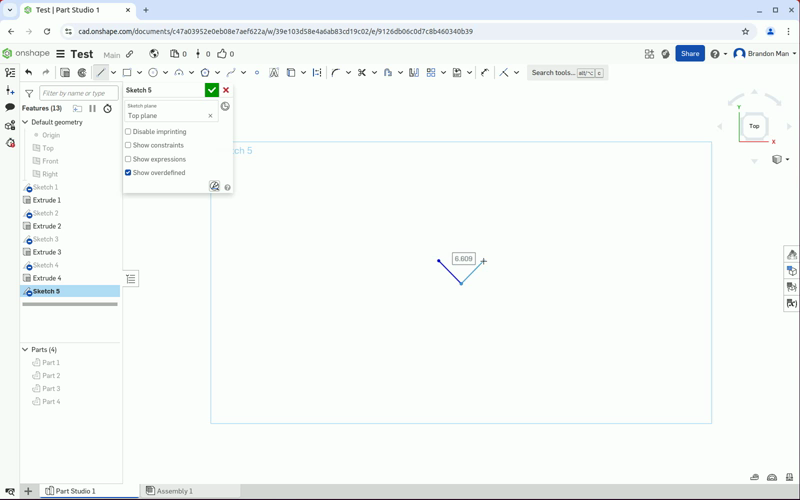
click(483, 260)
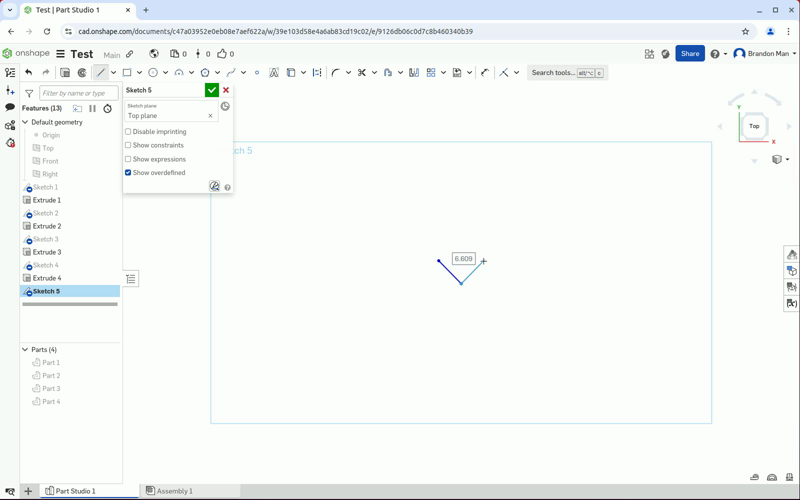
key_up(shift)
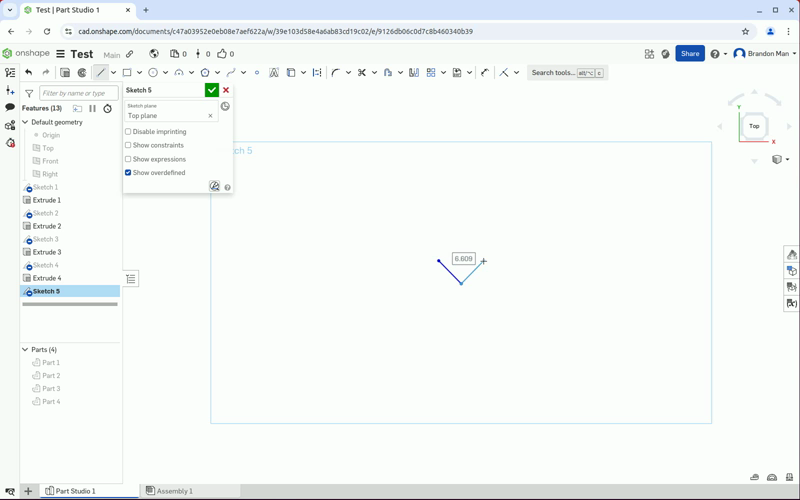
key_down(shift)
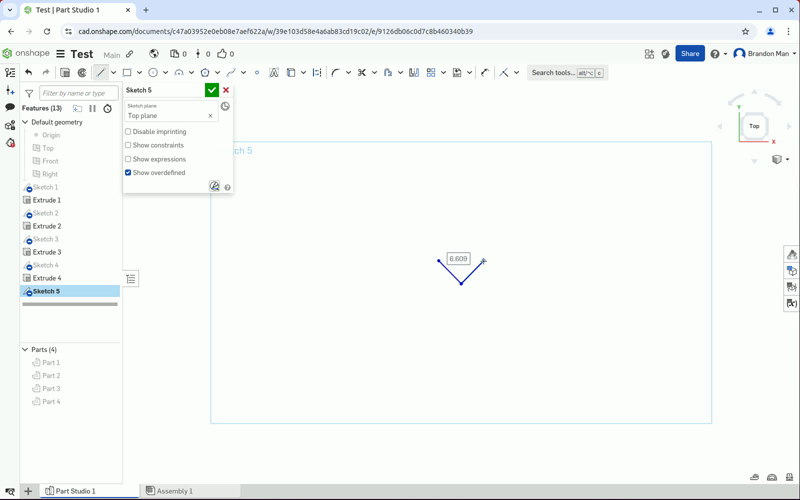
mouse_move(513, 260)
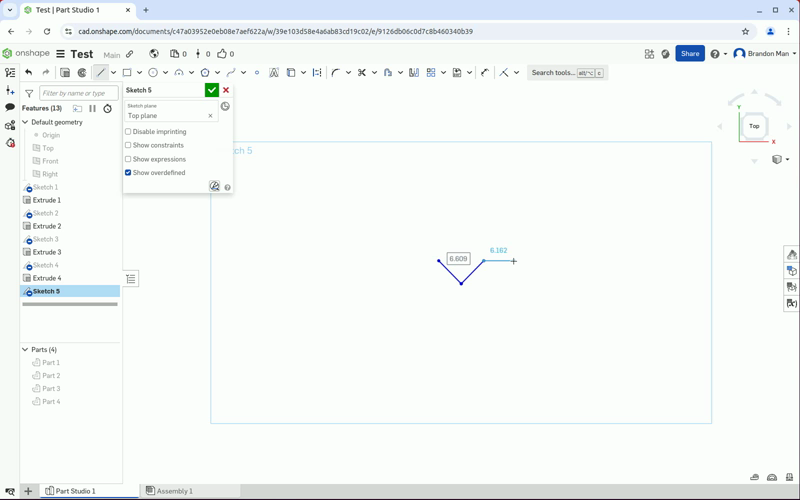
mouse_move(483, 243)
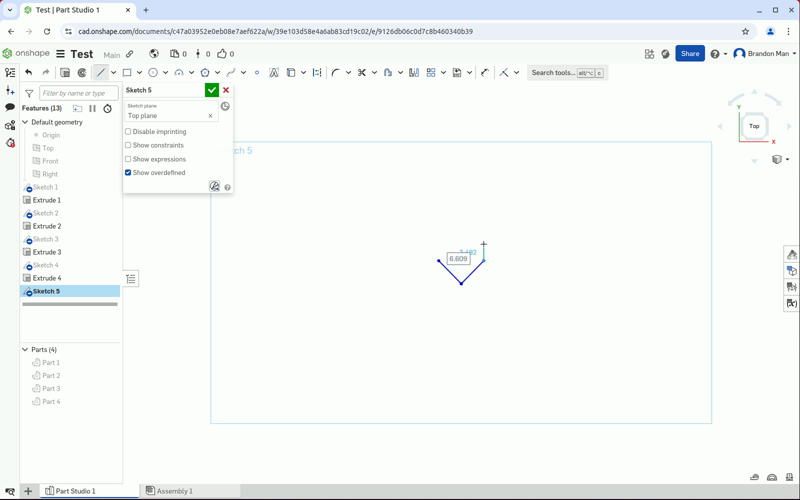
click(483, 243)
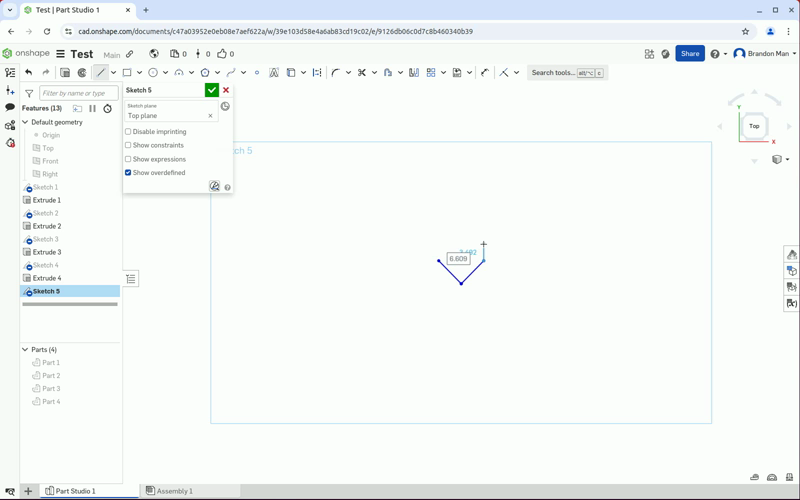
key_up(shift)
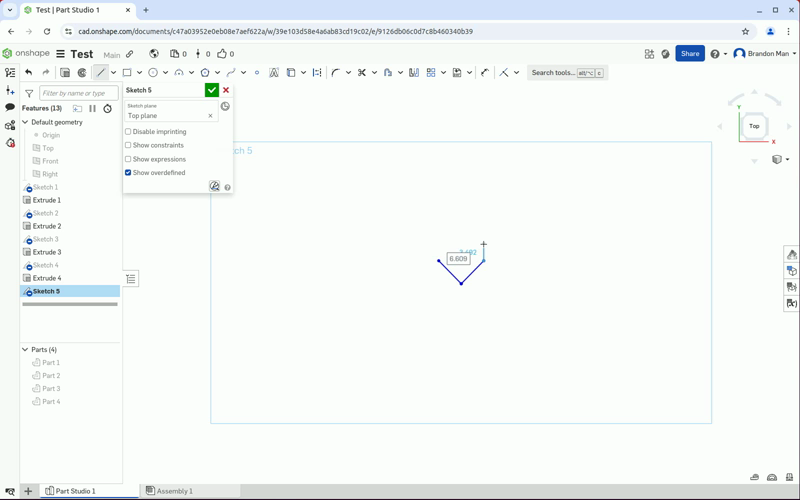
key(esc)
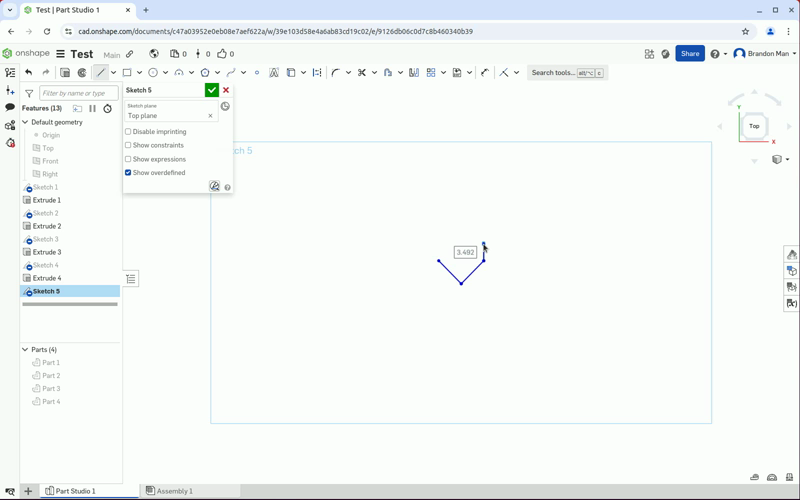
key(a)
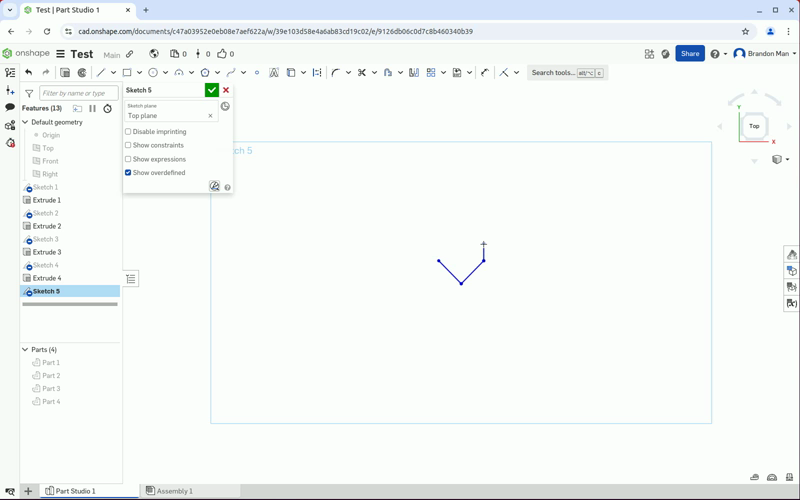
mouse_move(483, 243)
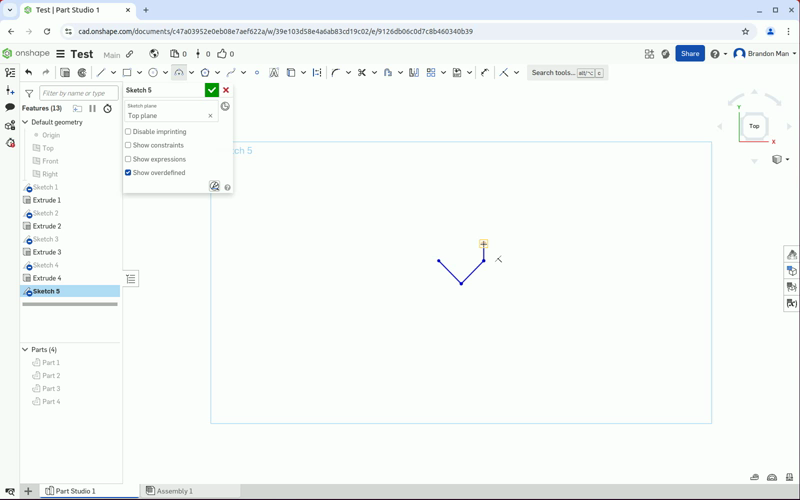
click(483, 243)
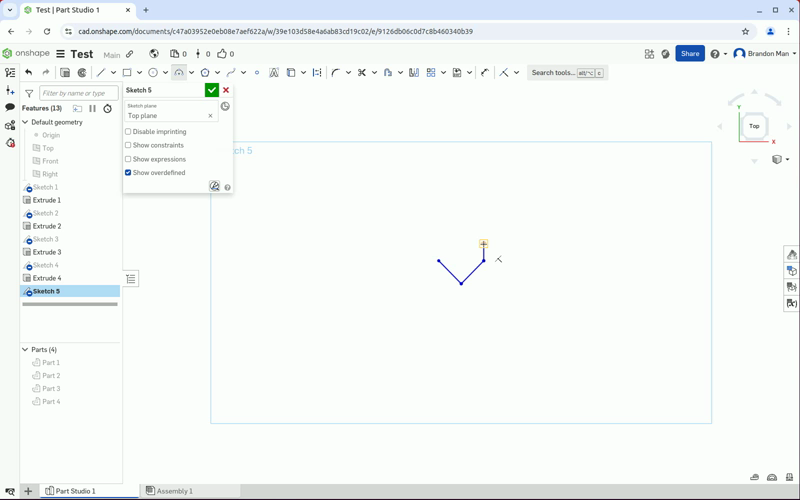
key_down(shift)
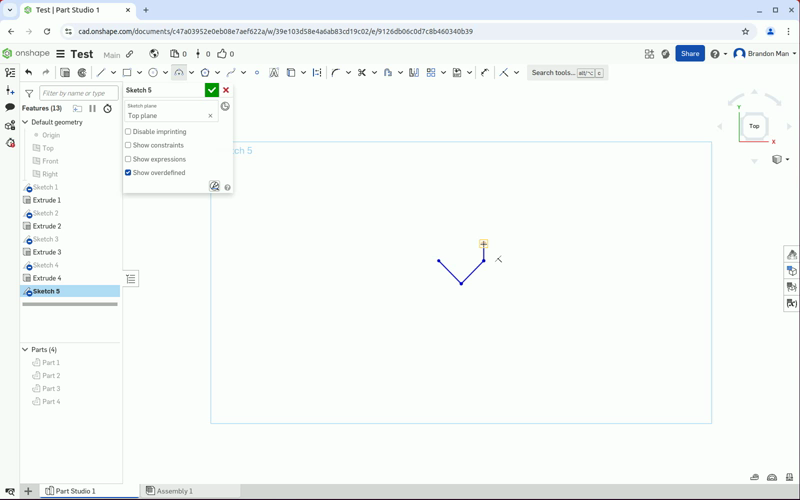
mouse_move(438, 243)
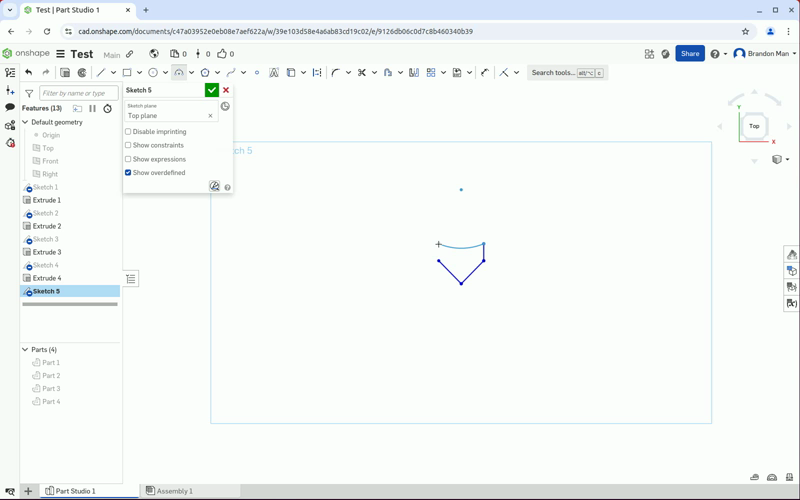
click(438, 243)
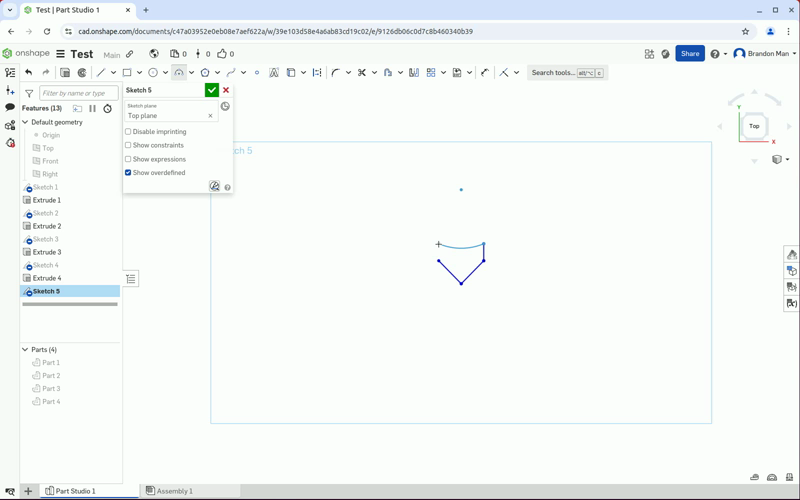
mouse_move(461, 237)
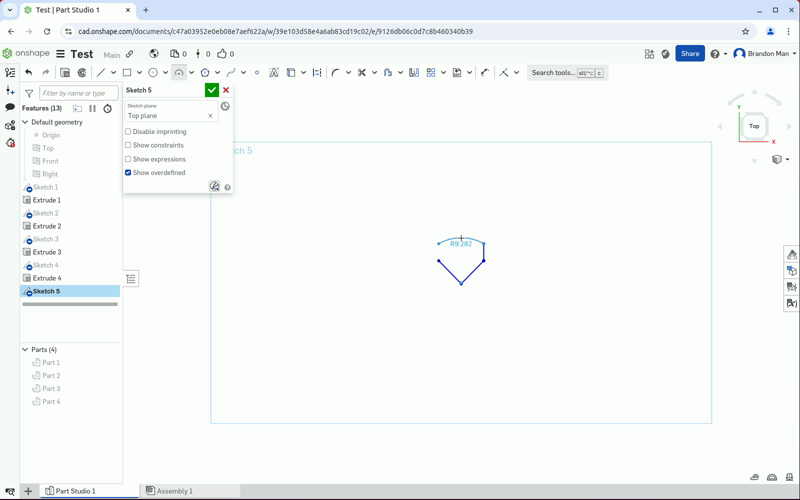
click(461, 237)
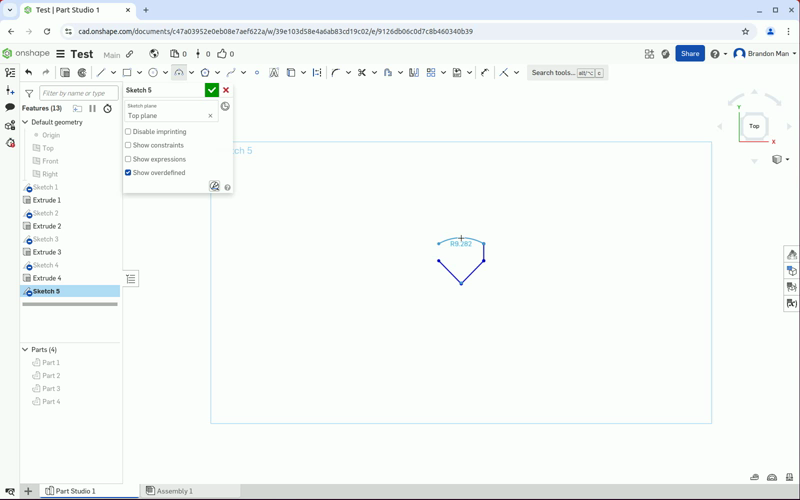
key_up(shift)
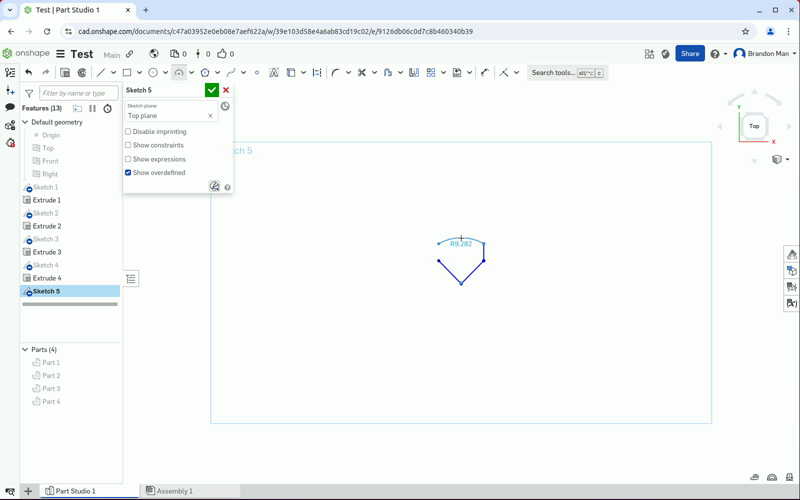
key(esc)
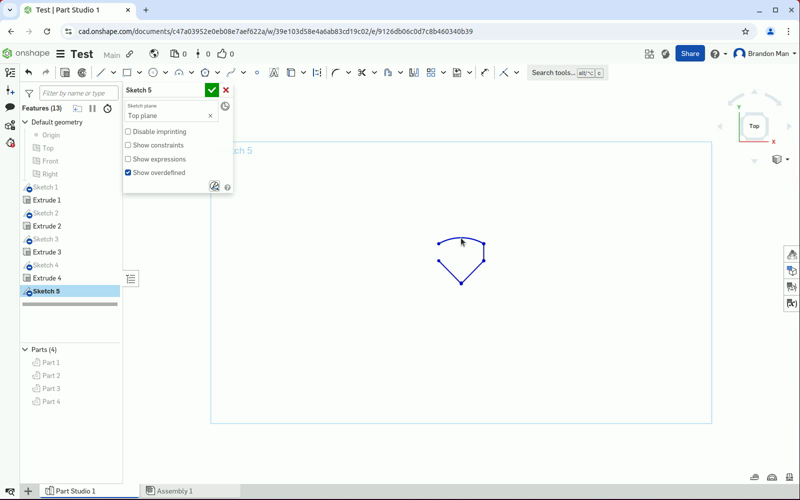
key(l)
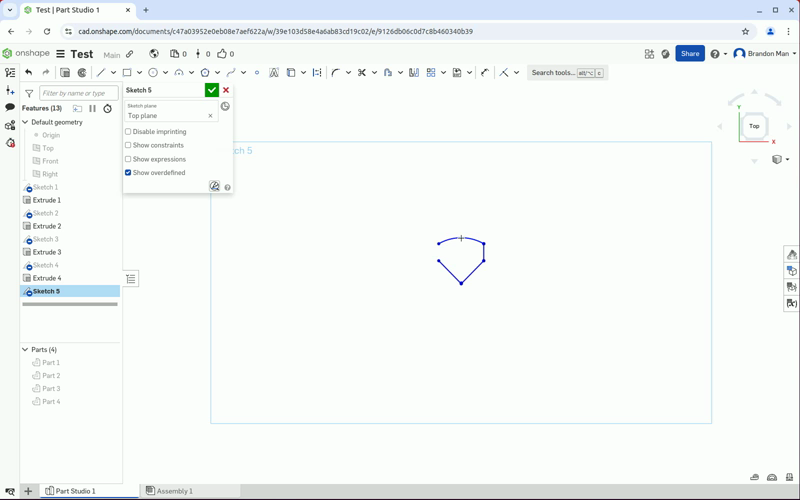
mouse_move(438, 243)
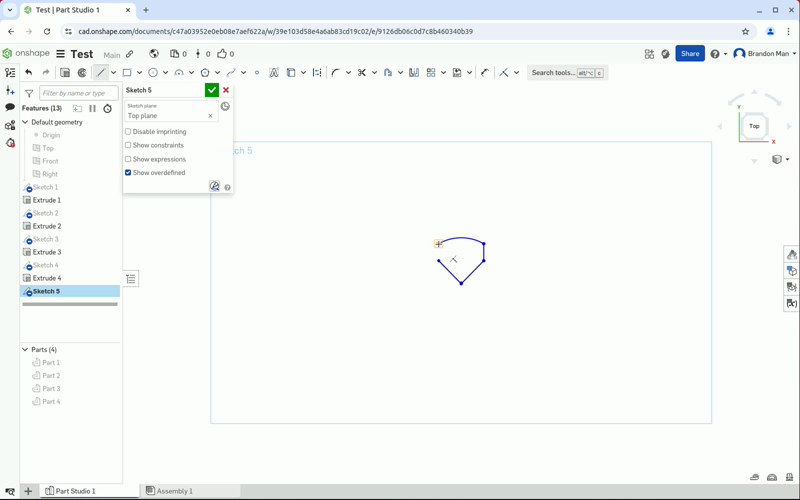
click(438, 243)
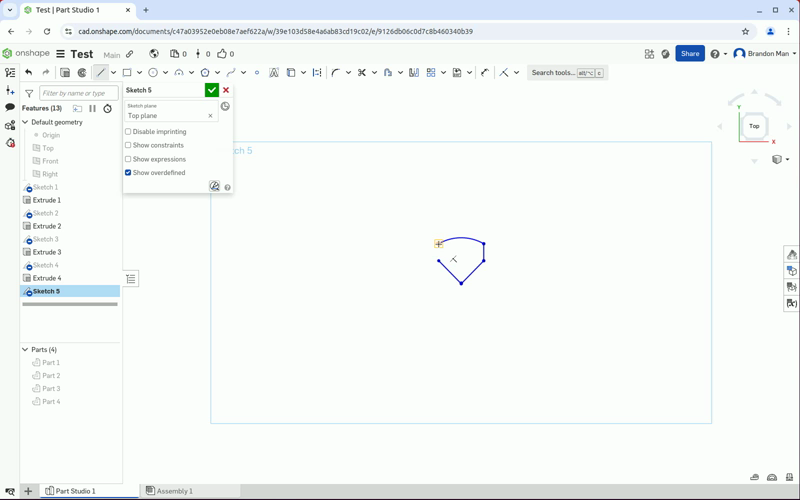
mouse_move(468, 243)
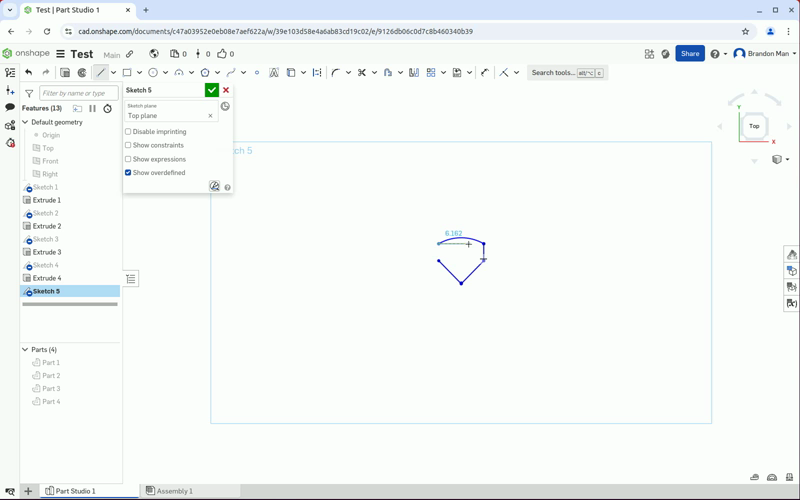
key_down(shift)
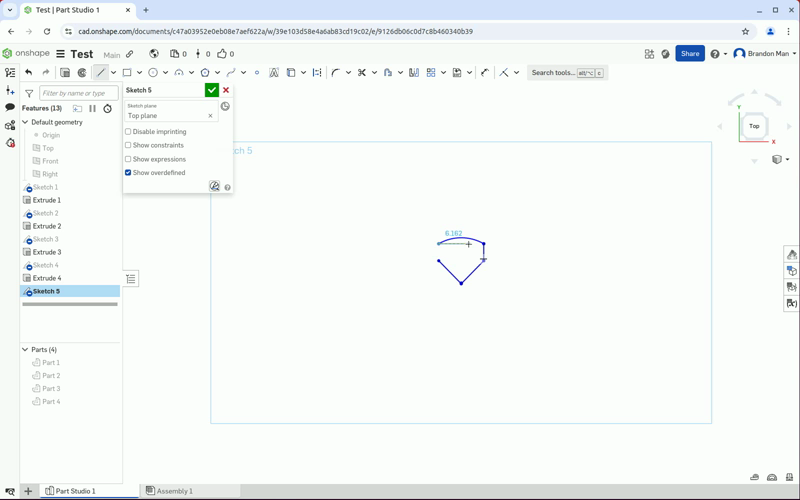
mouse_move(438, 260)
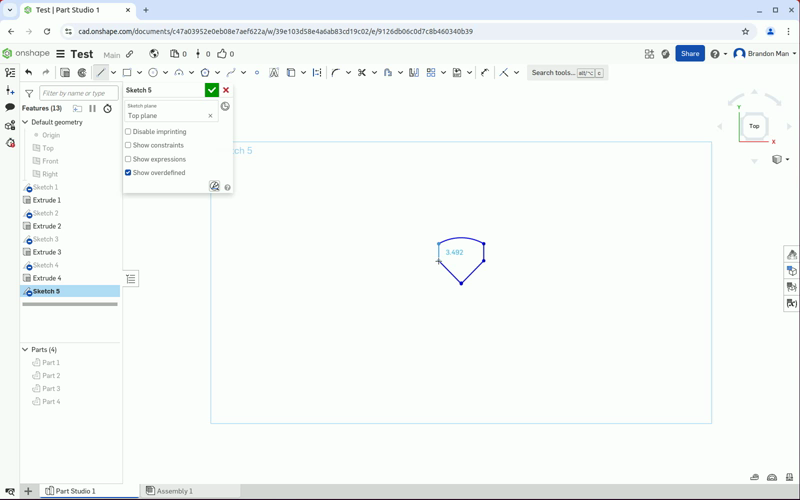
key_up(shift)
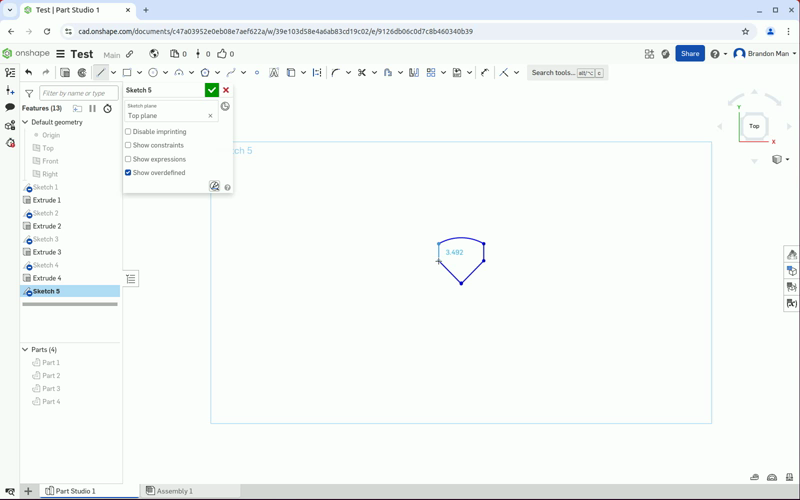
click(438, 260)
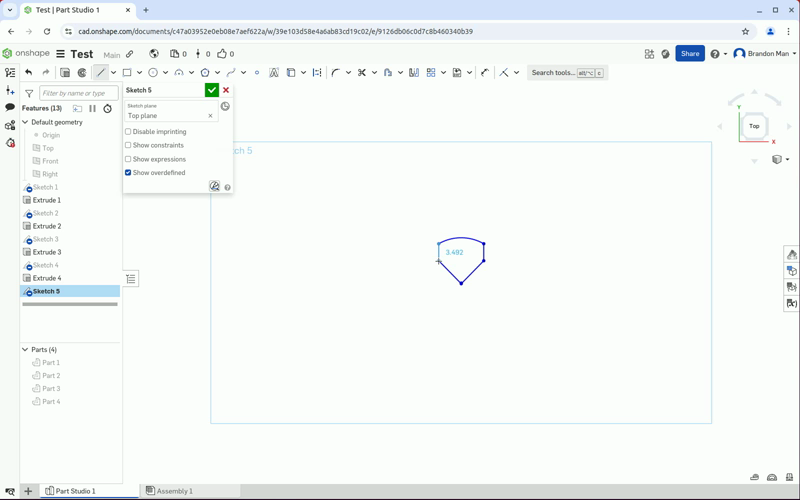
key(esc)
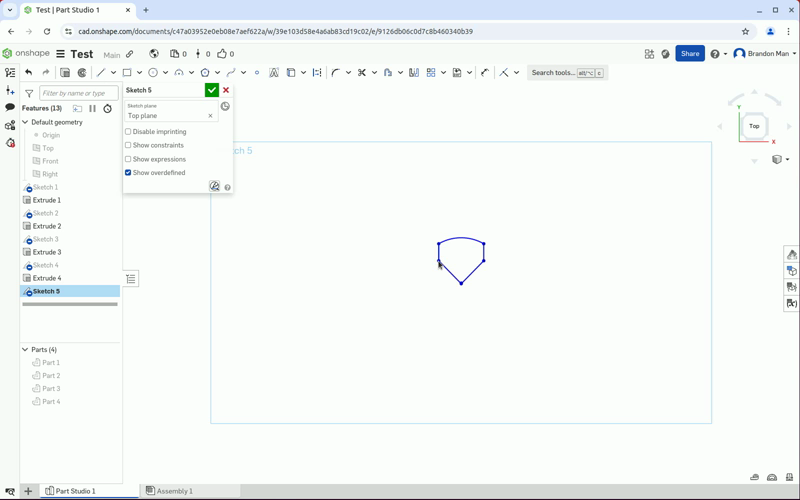
mouse_move(442, 253)
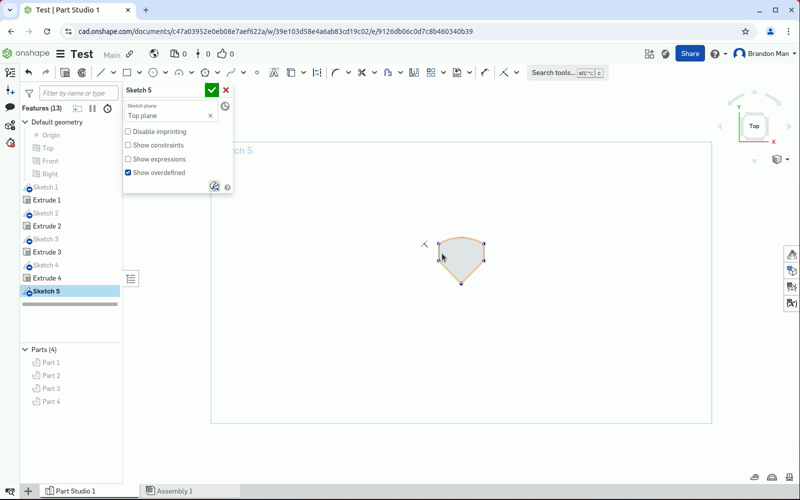
scroll(6)
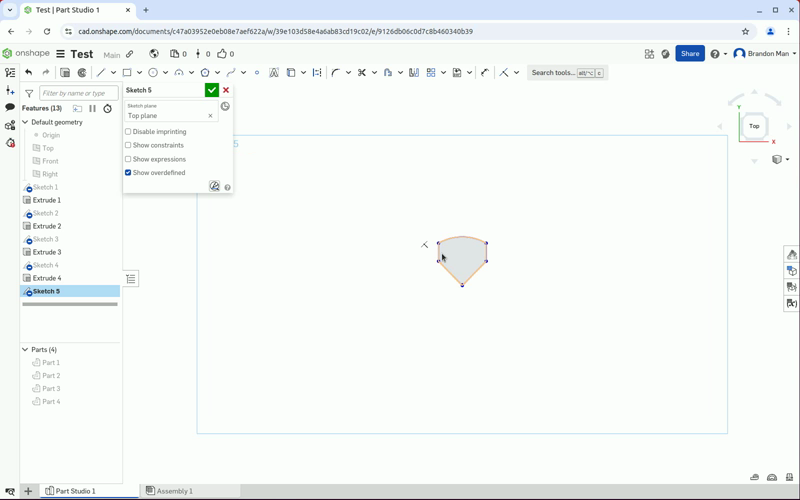
scroll(6)
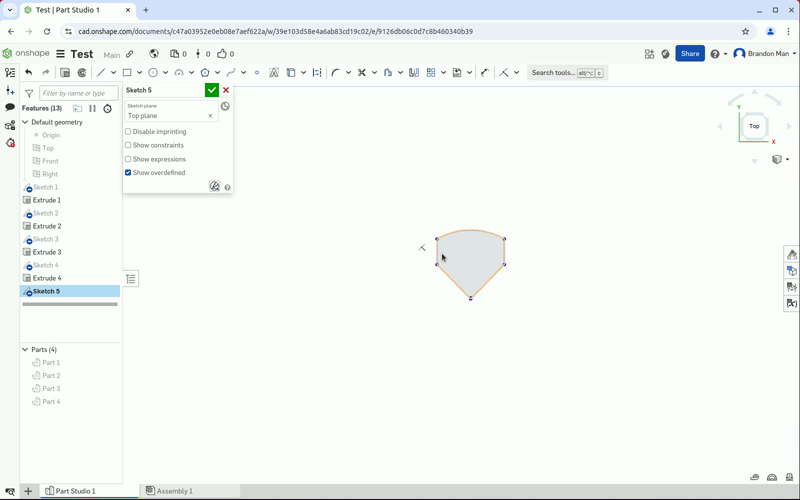
scroll(6)
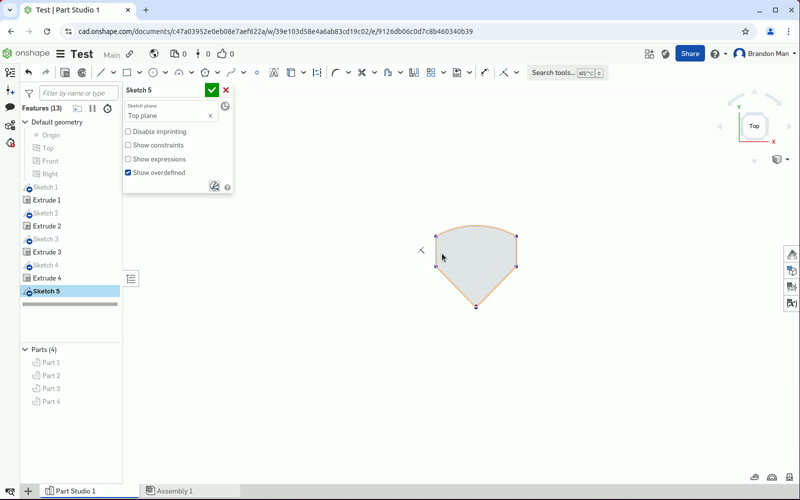
scroll(6)
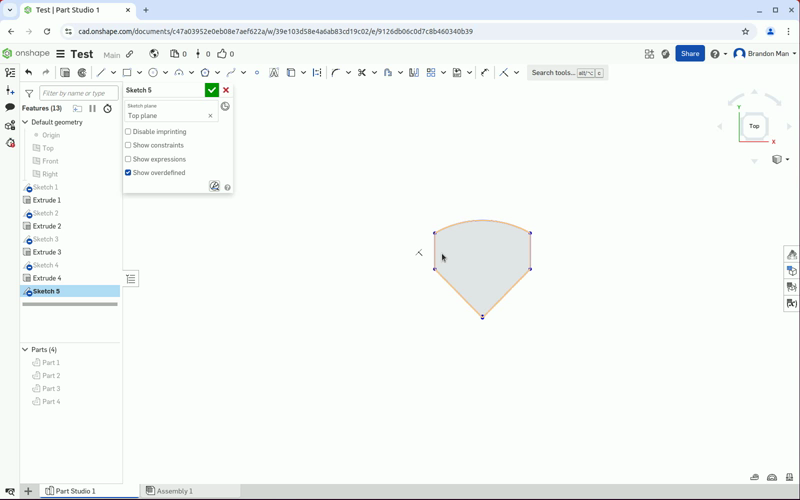
scroll(6)
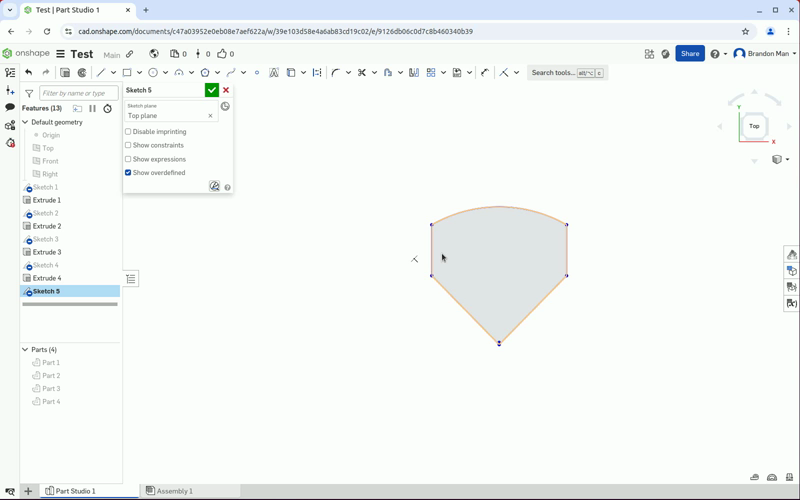
scroll(6)
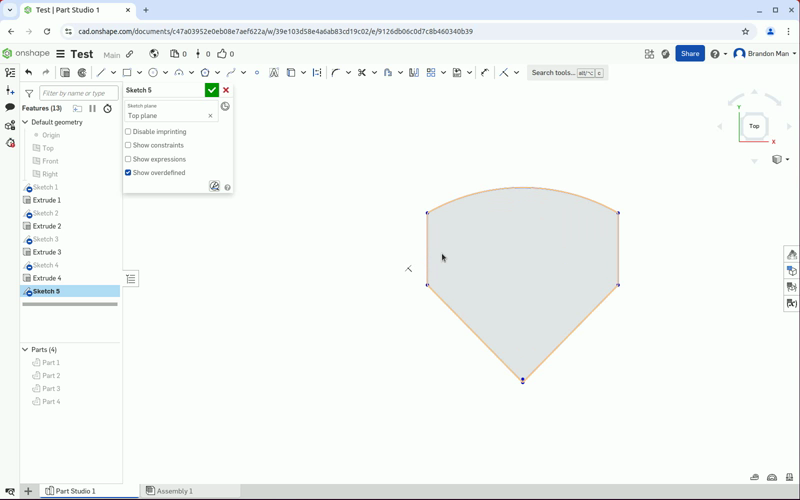
scroll(6)
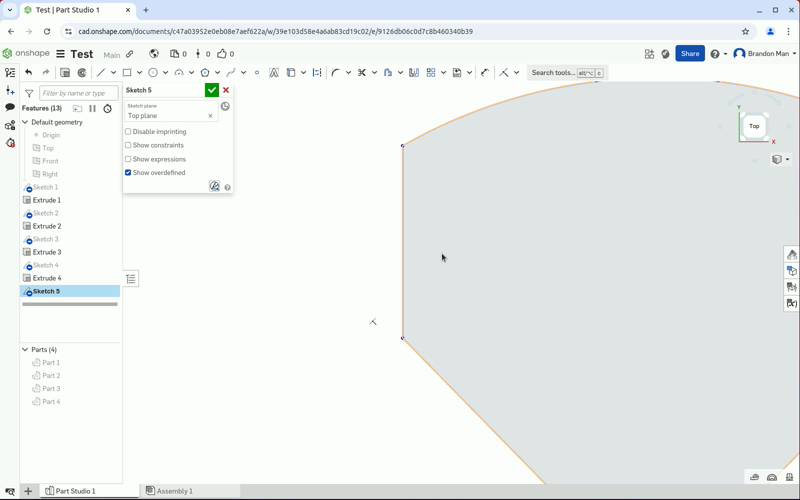
click(442, 253)
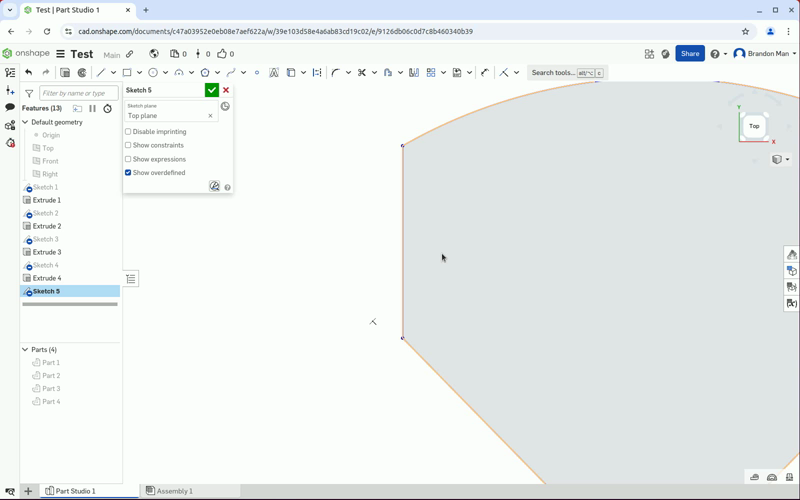
scroll(-6)
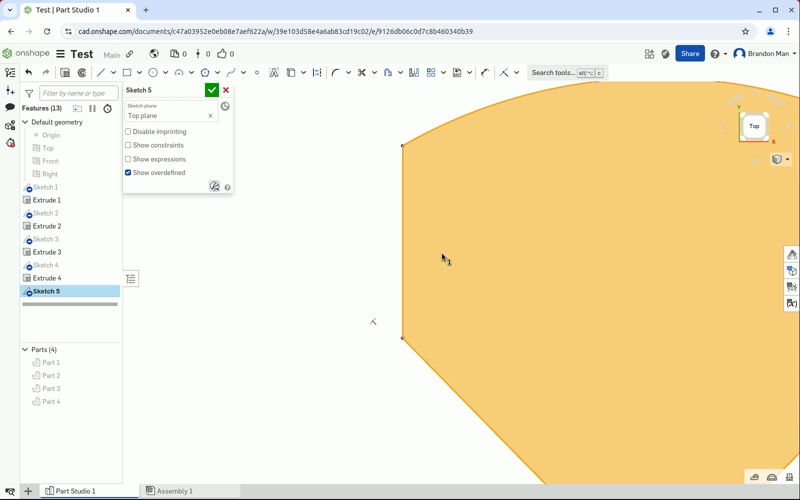
scroll(-6)
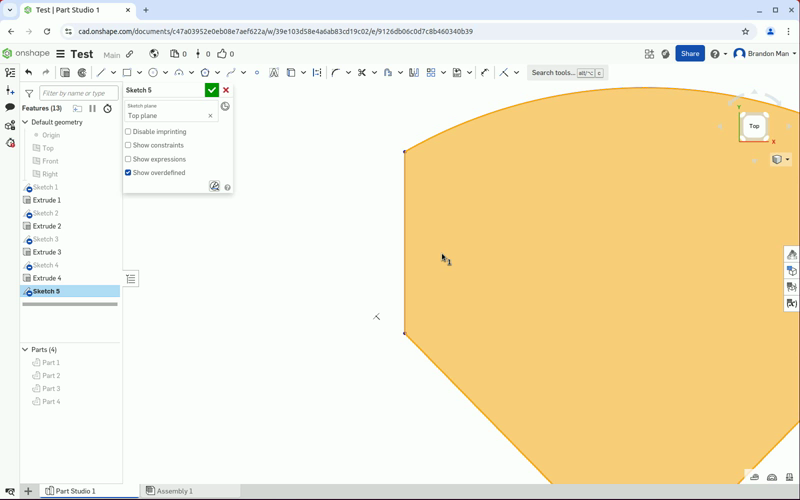
scroll(-6)
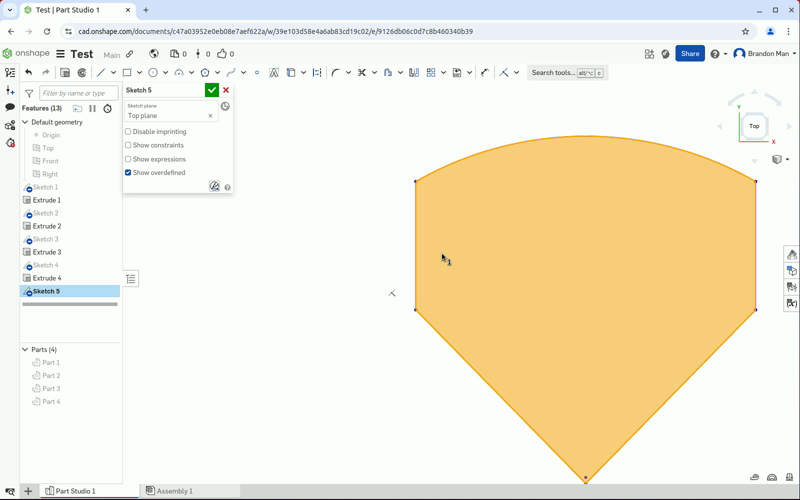
scroll(-6)
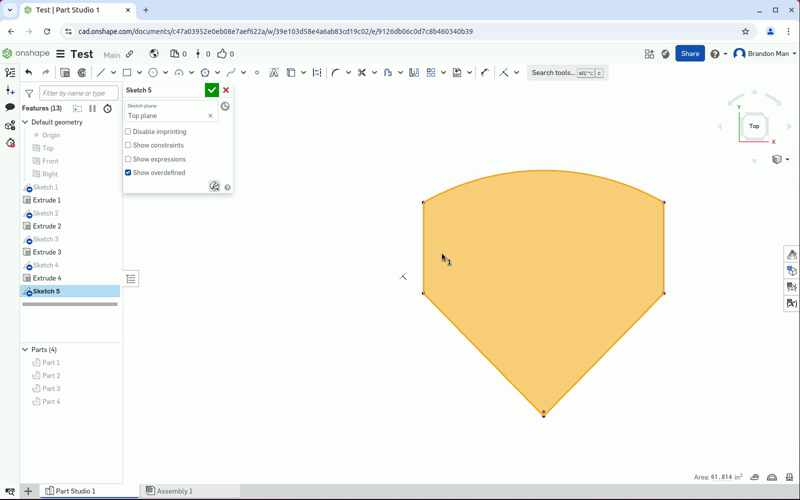
scroll(-6)
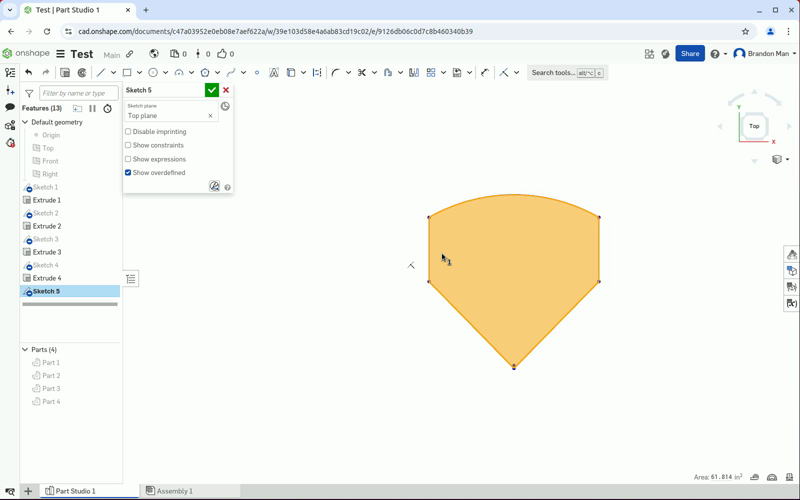
scroll(-6)
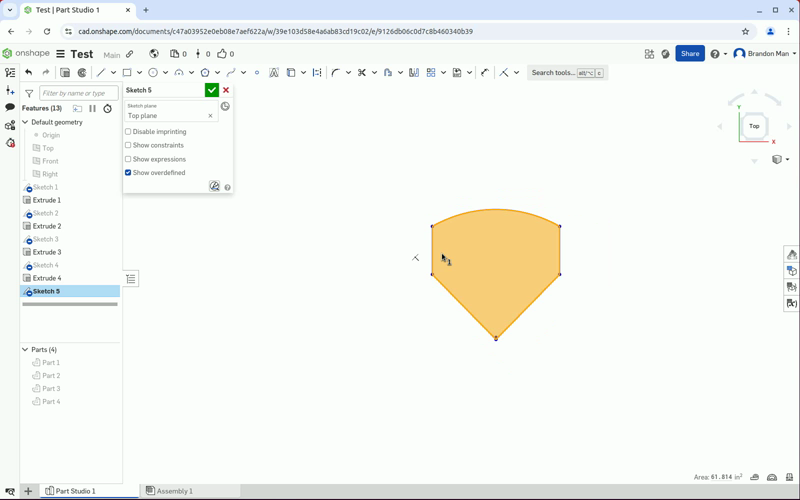
scroll(-6)
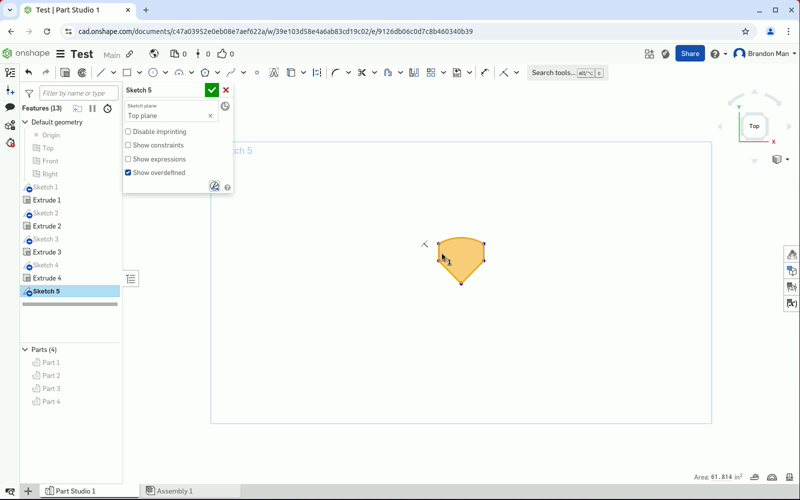
mouse_move(73, 352)
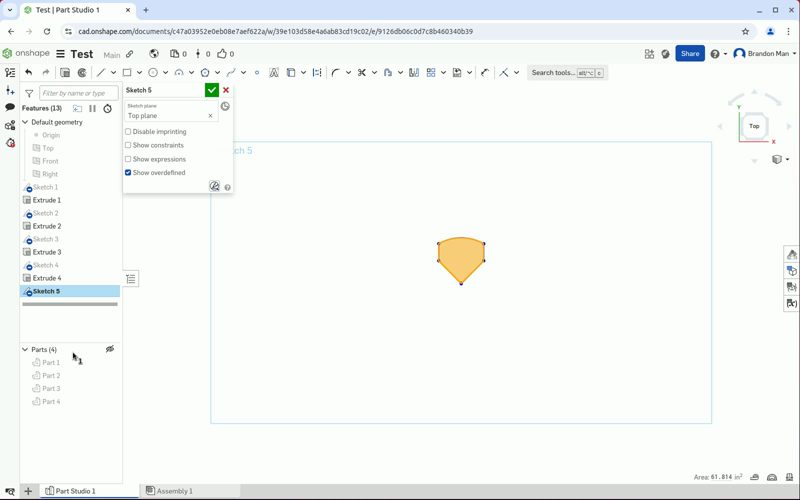
key(shift+y)
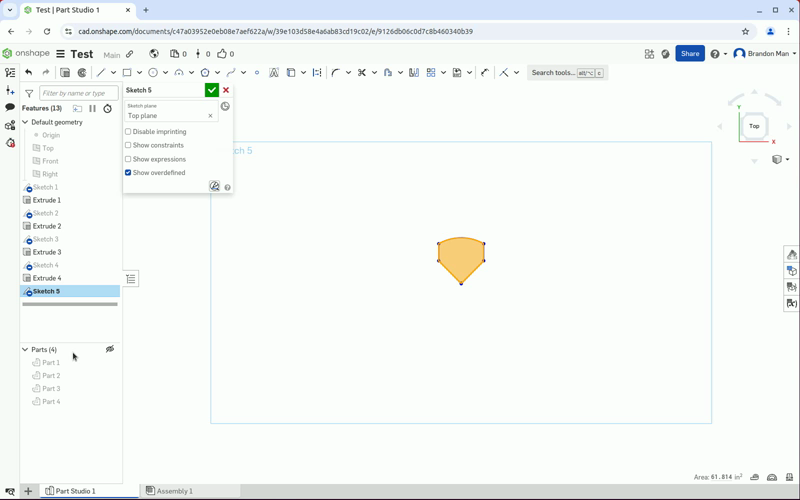
key(shift+e)
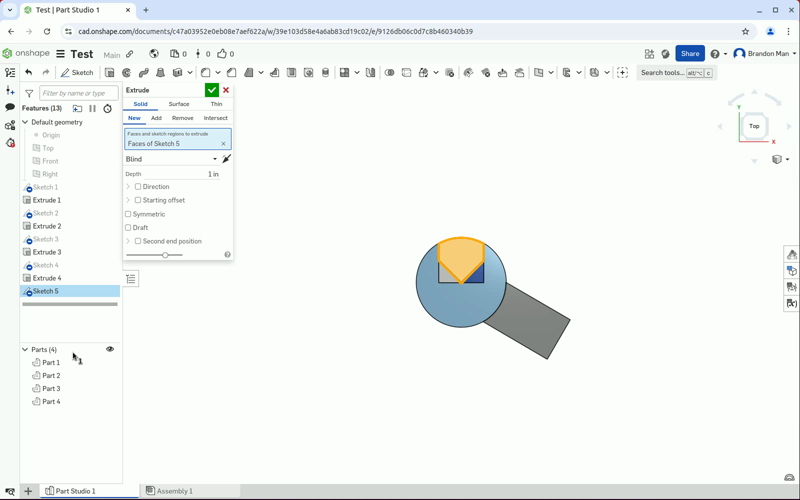
mouse_move(143, 106)
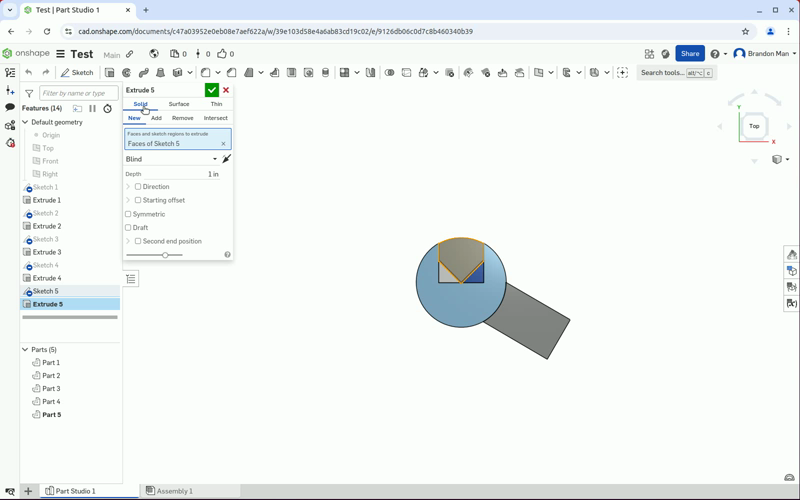
click(143, 106)
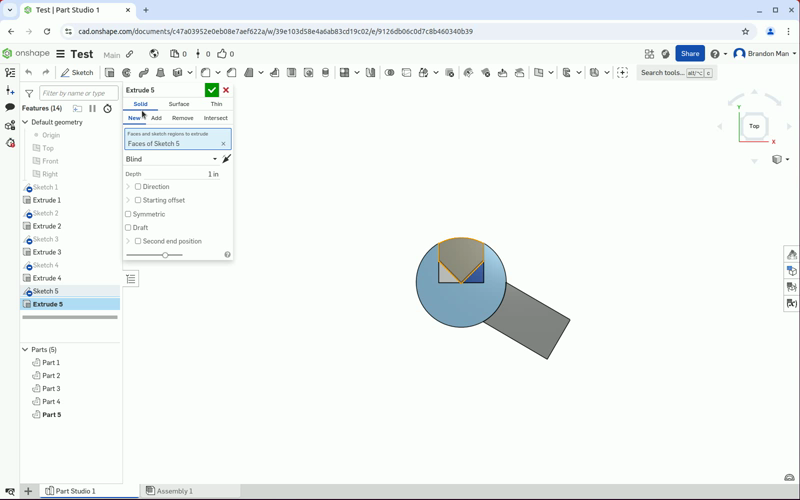
mouse_move(137, 120)
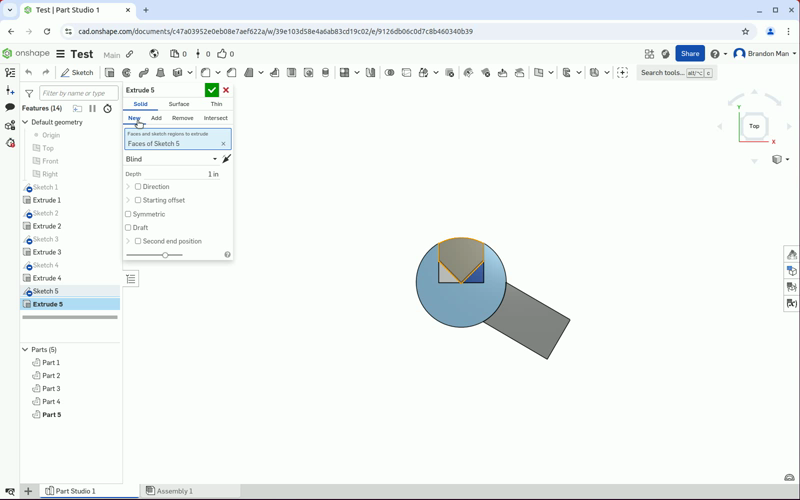
click(137, 120)
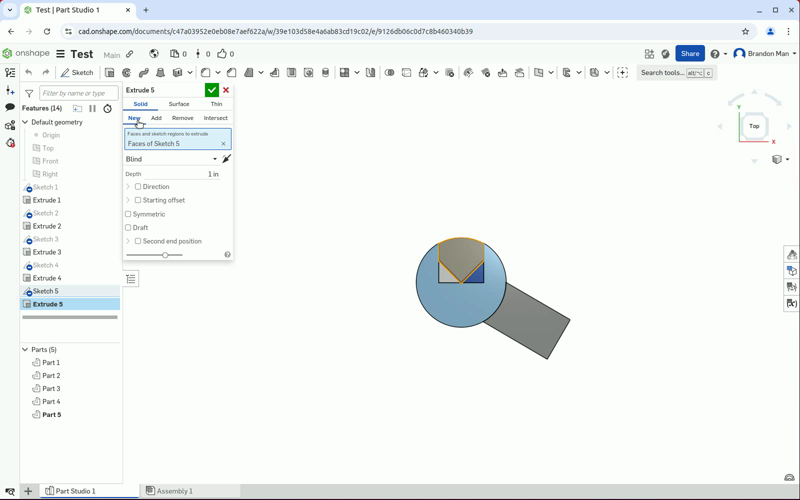
key(tab, 4)
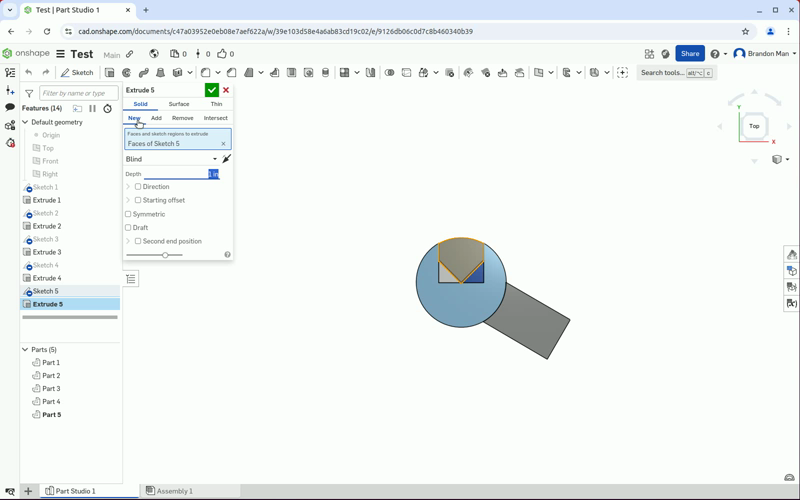
text(6.499)
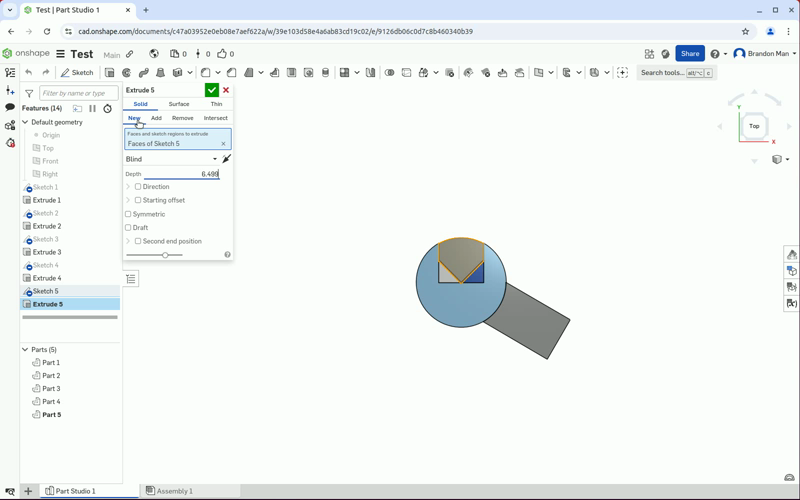
key(enter)
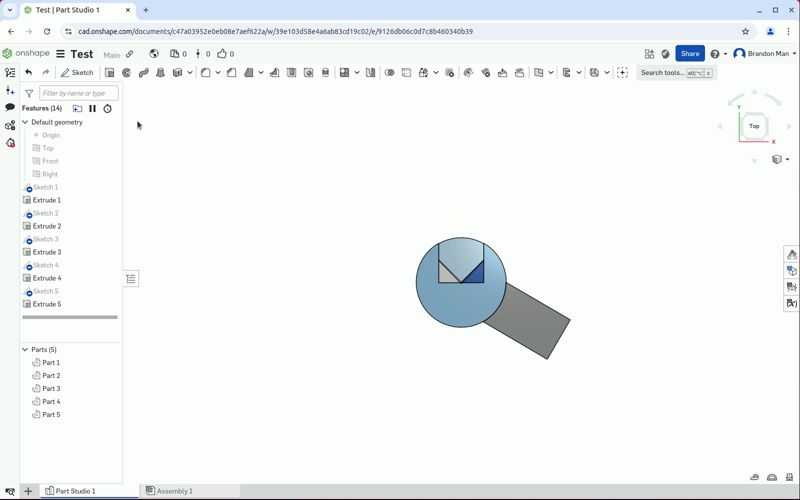
key(shift+h)
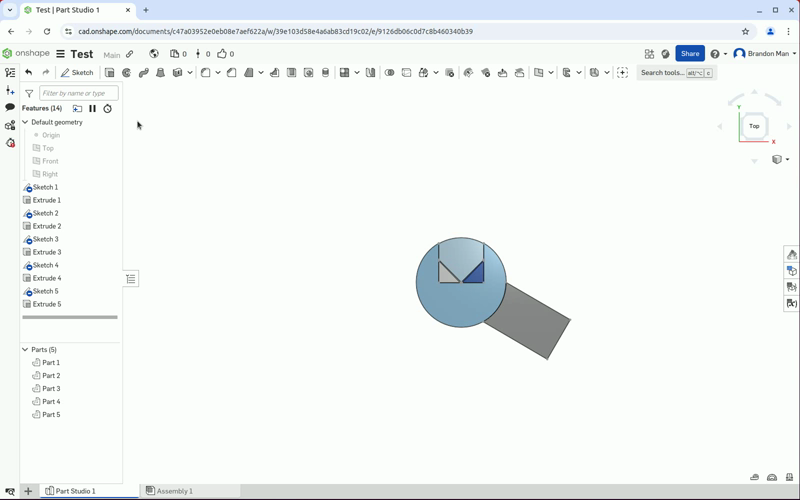
key(shift+h)
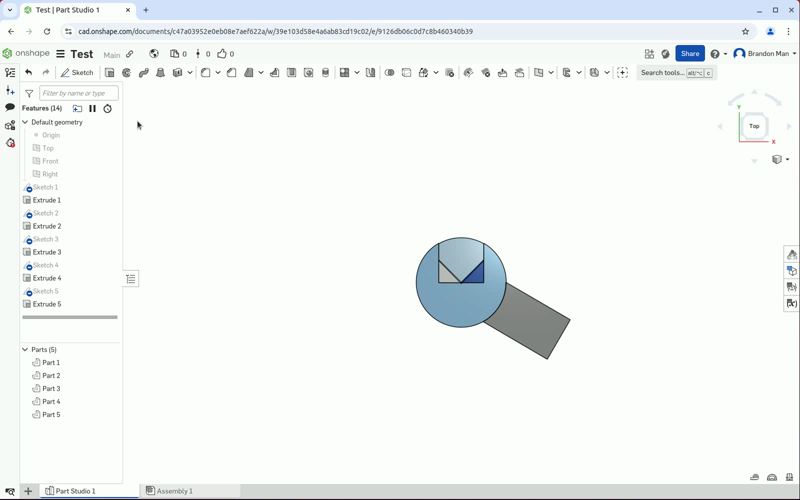
mouse_move(73, 189)
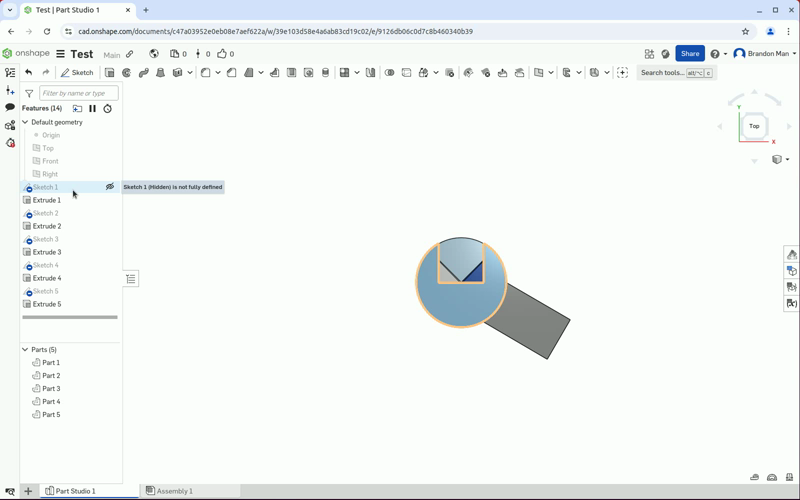
click(73, 189)
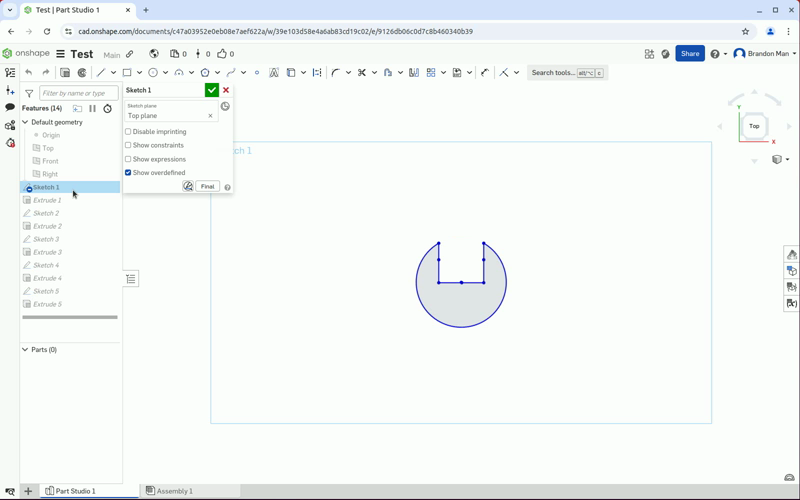
mouse_move(229, 92)
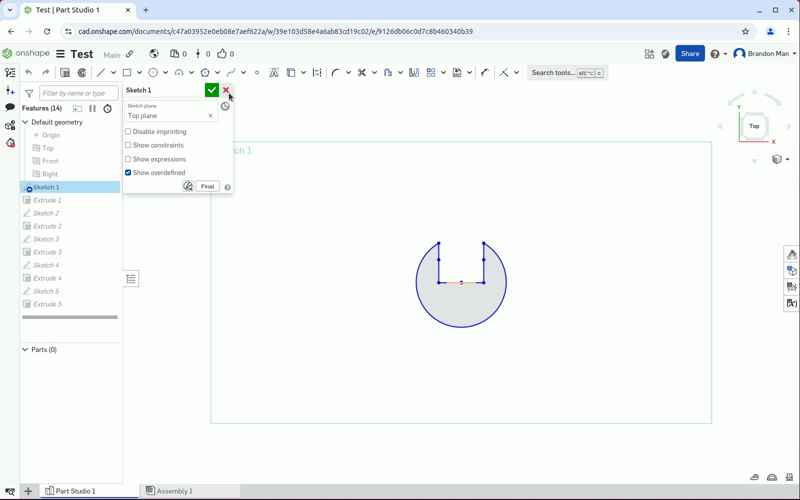
click(229, 92)
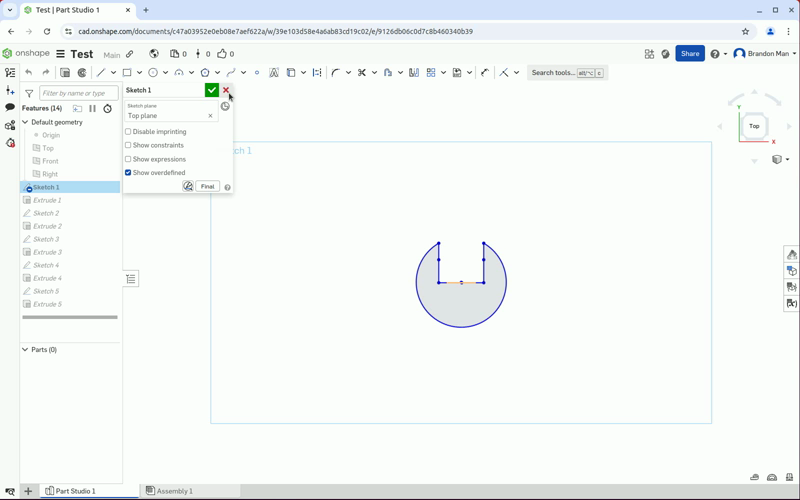
key(shift+s)
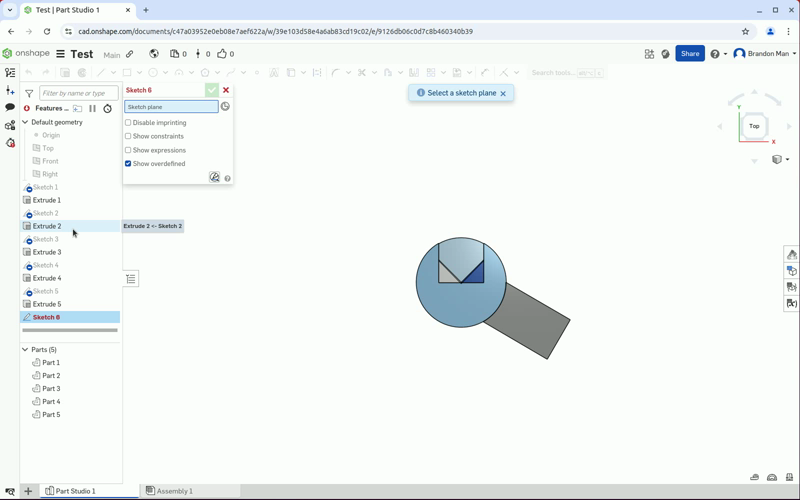
scroll(3)
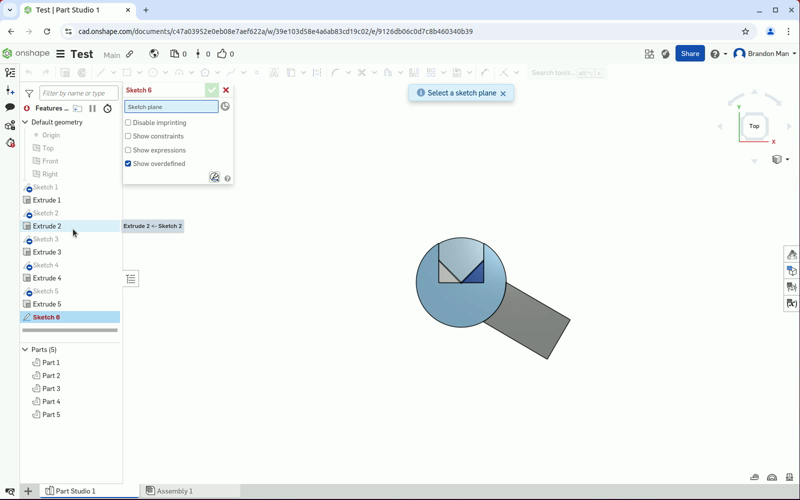
mouse_move(73, 150)
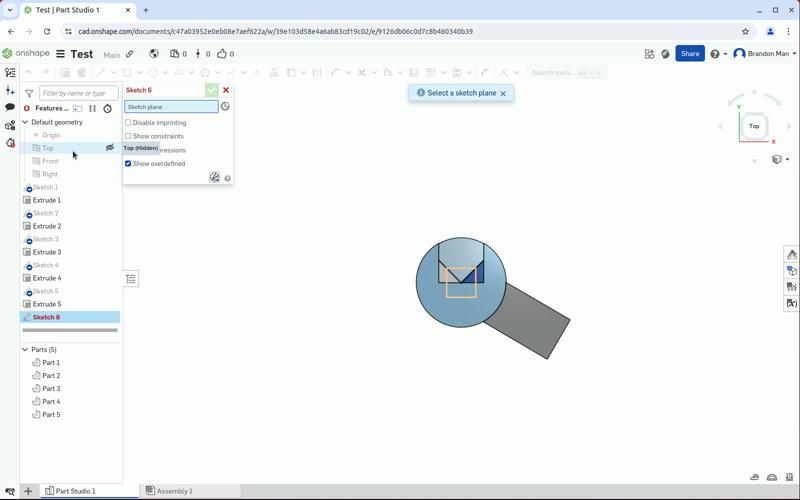
click(73, 150)
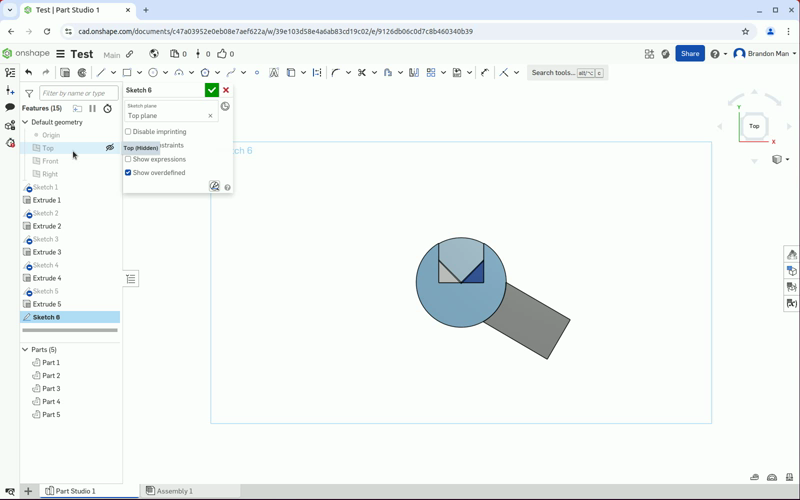
mouse_move(73, 352)
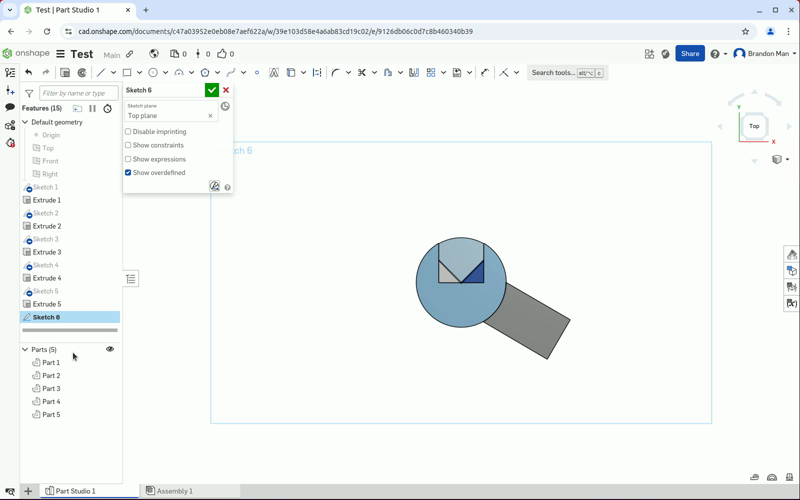
key(y)
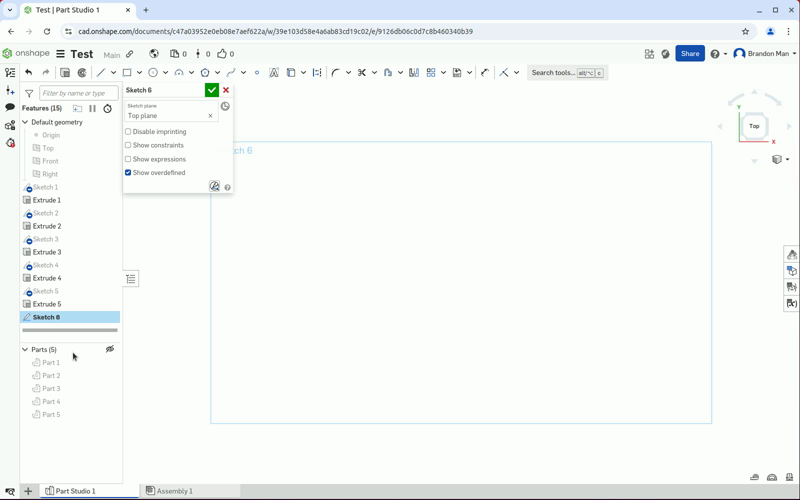
key(a)
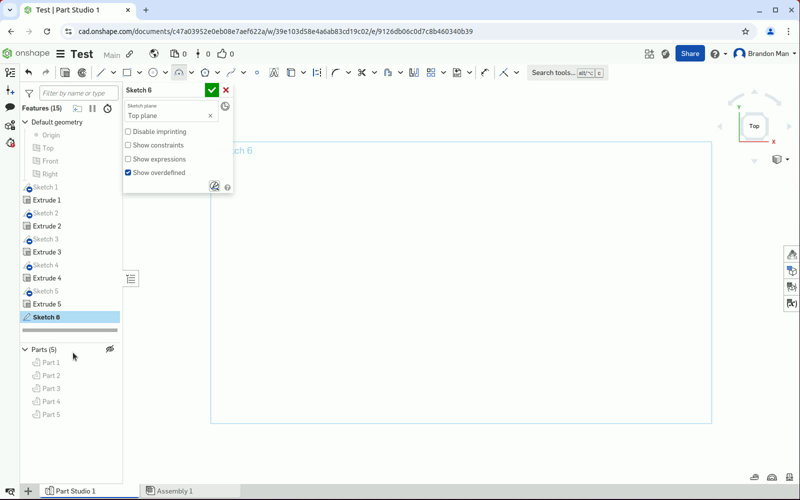
key_down(shift)
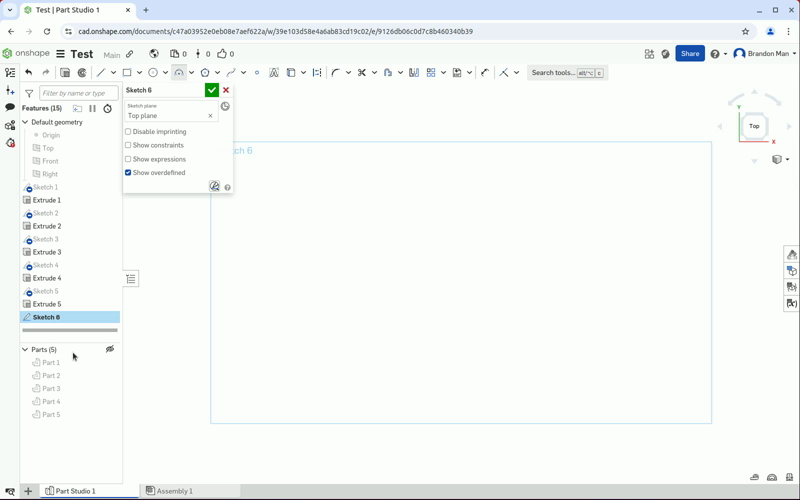
mouse_move(438, 244)
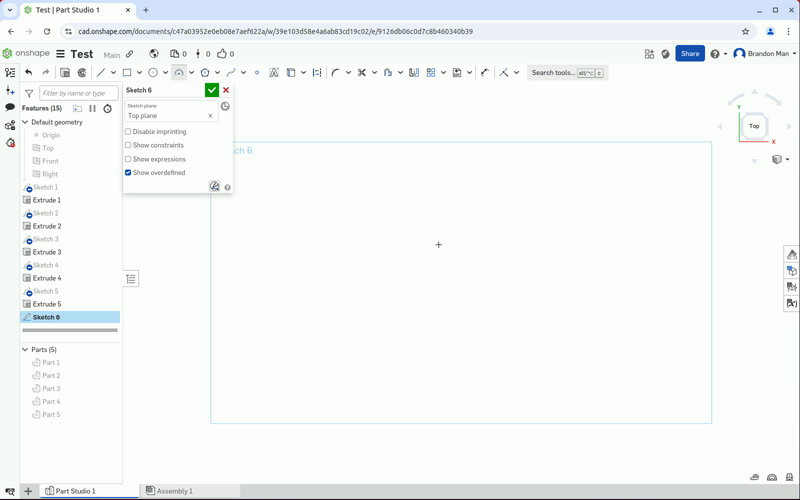
click(438, 244)
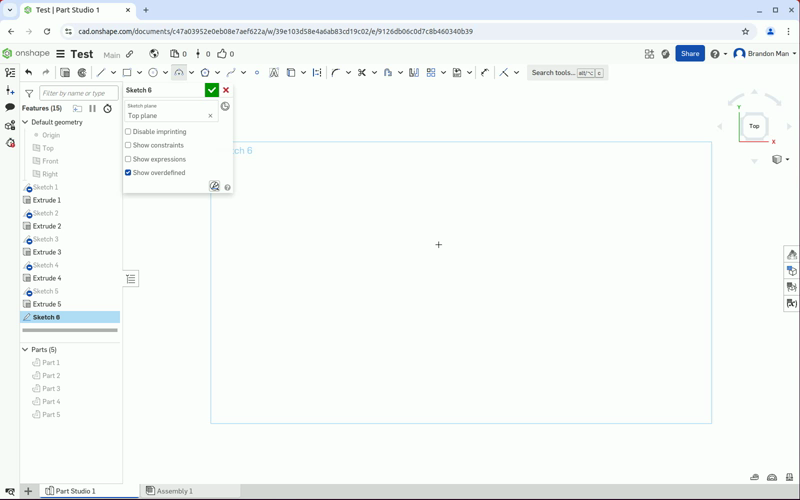
key_up(shift)
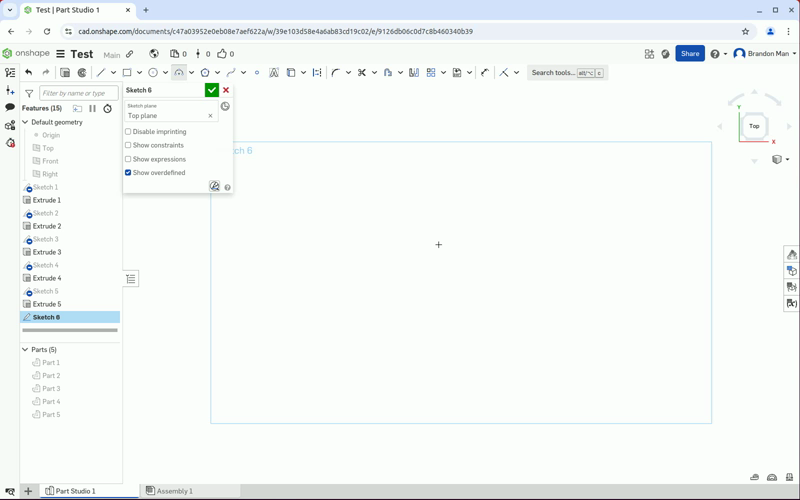
key_down(shift)
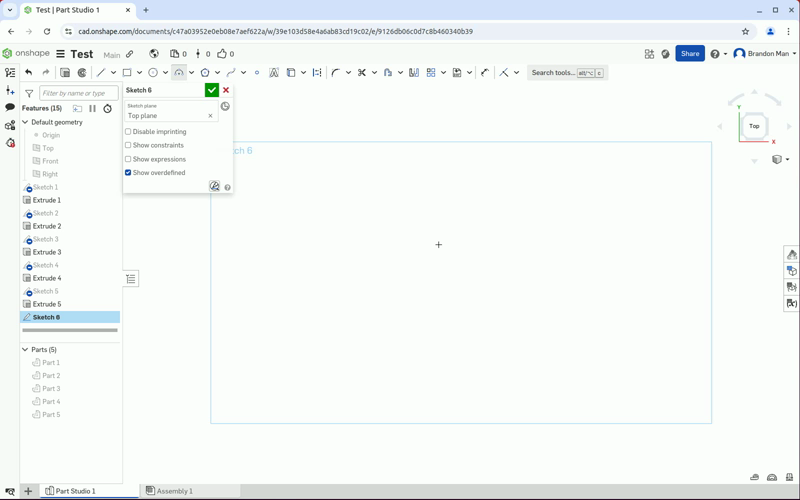
mouse_move(483, 244)
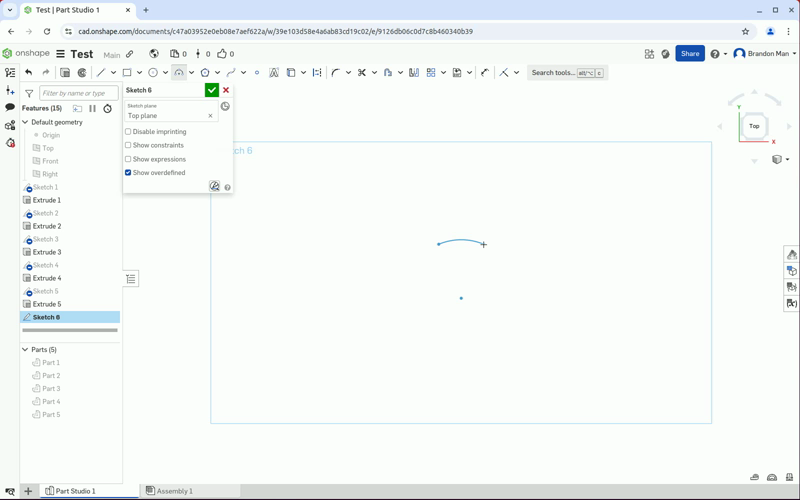
click(483, 244)
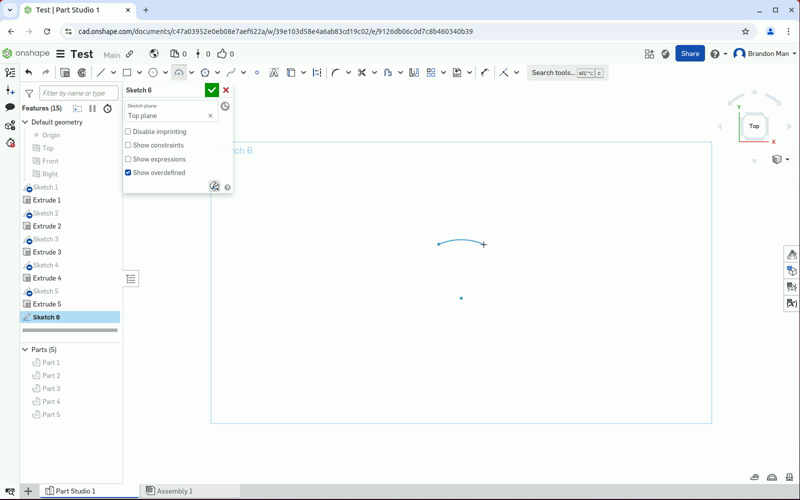
mouse_move(461, 238)
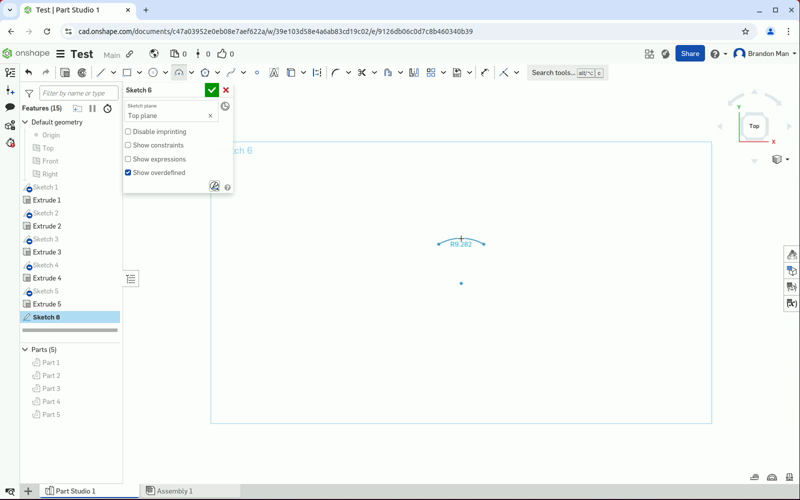
click(461, 238)
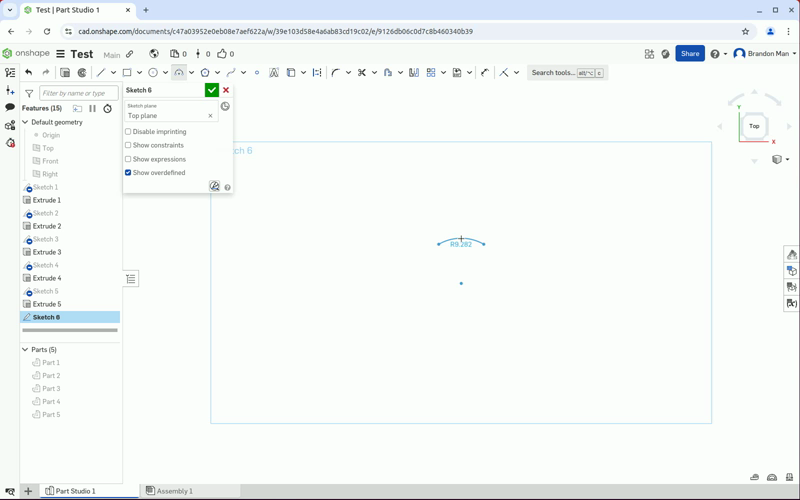
key_up(shift)
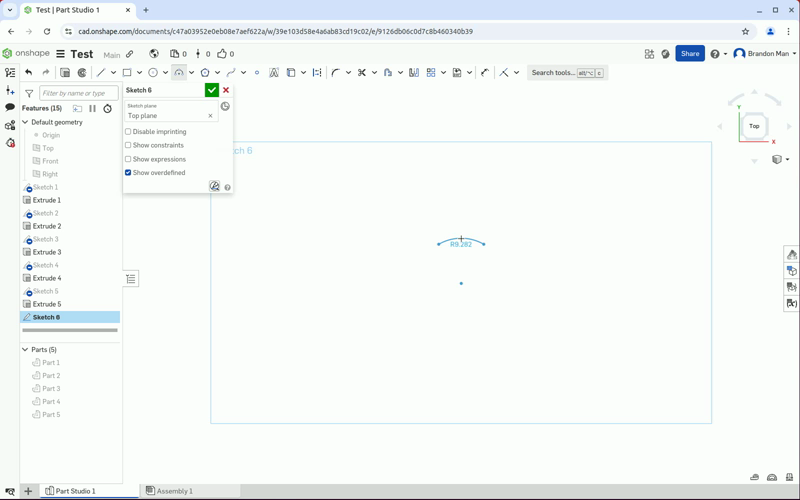
key(esc)
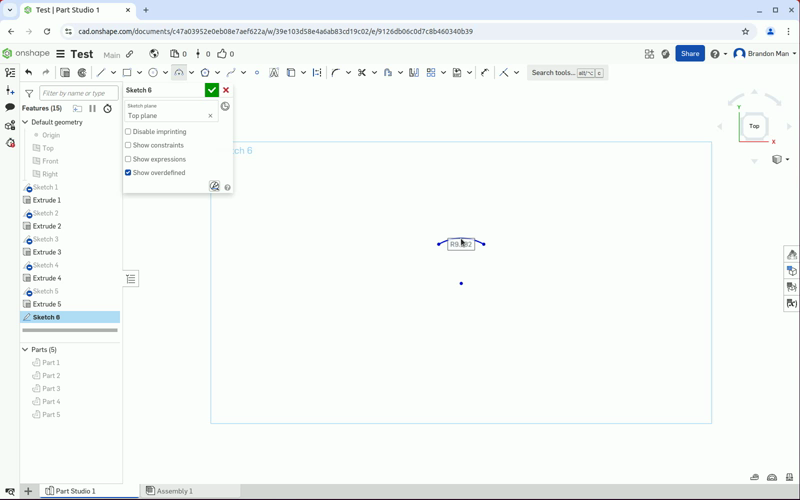
key(l)
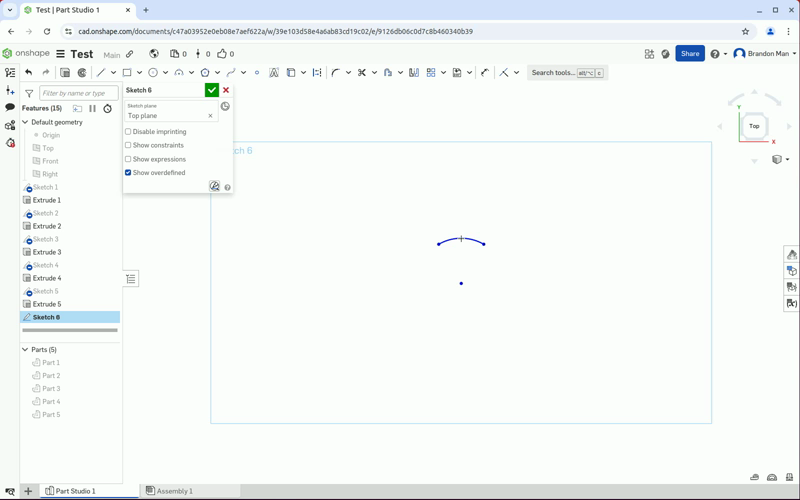
mouse_move(483, 244)
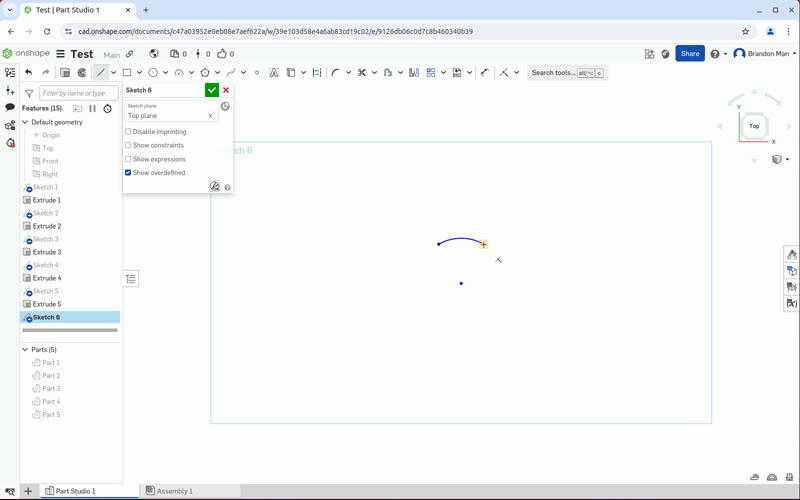
click(483, 244)
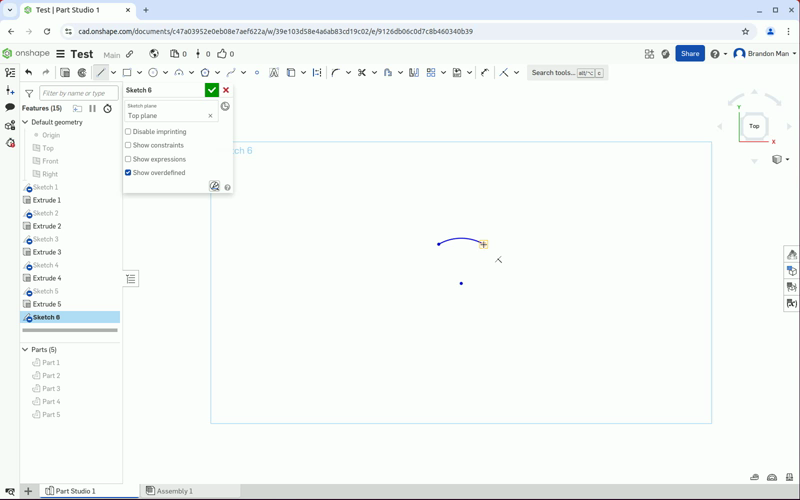
key_down(shift)
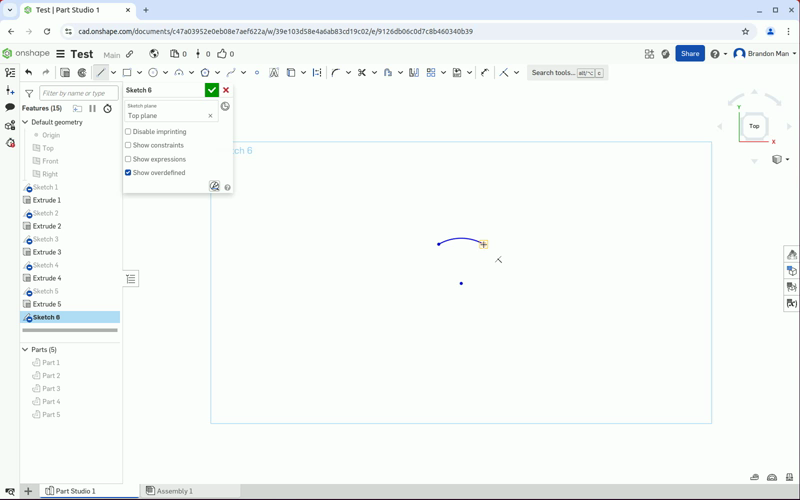
mouse_move(483, 170)
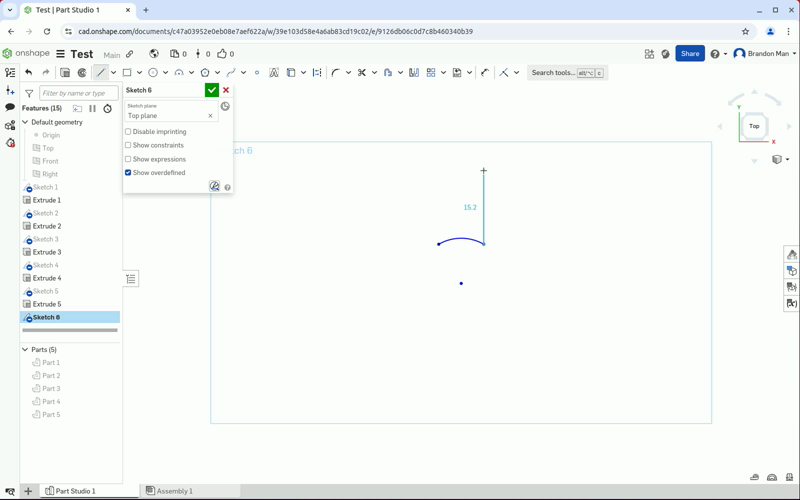
click(483, 170)
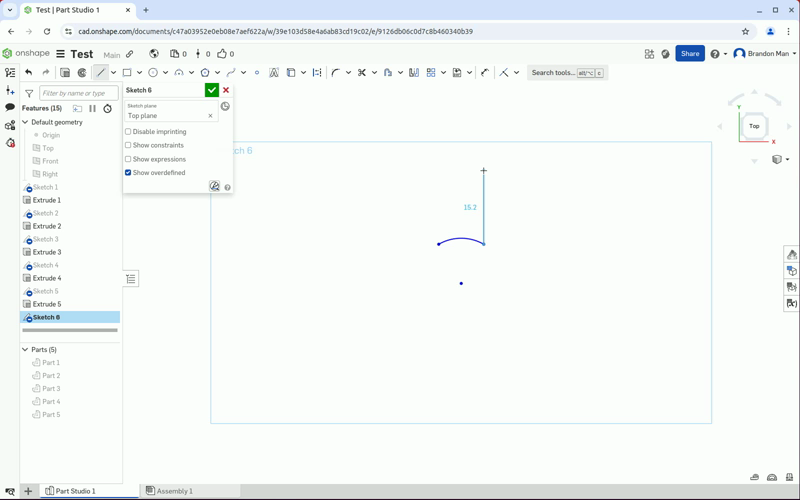
key_up(shift)
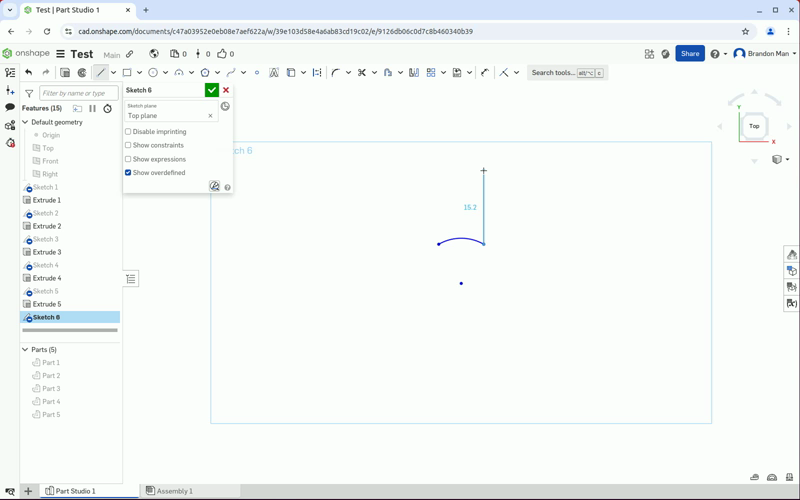
key_down(shift)
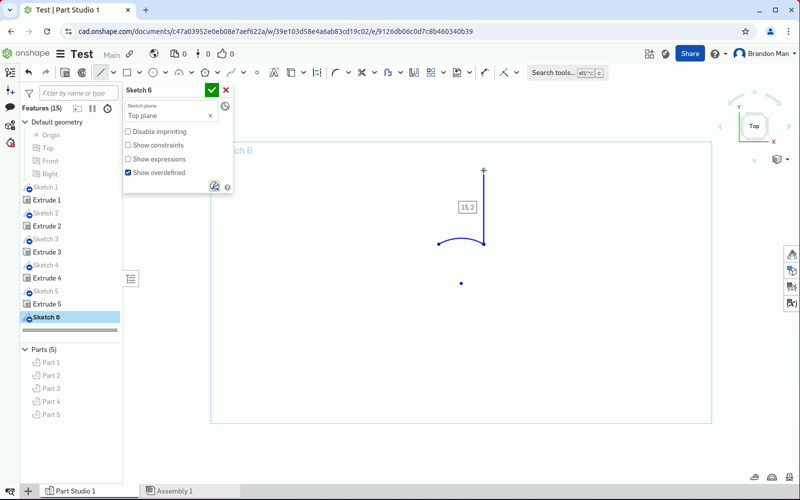
mouse_move(513, 170)
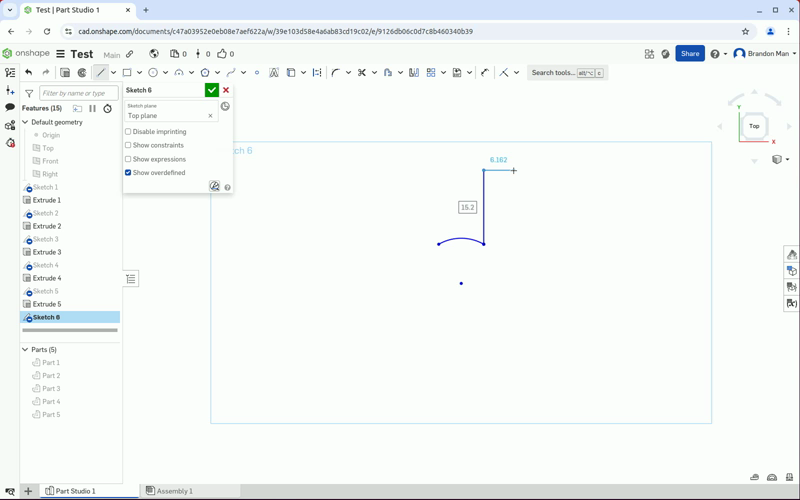
mouse_move(438, 170)
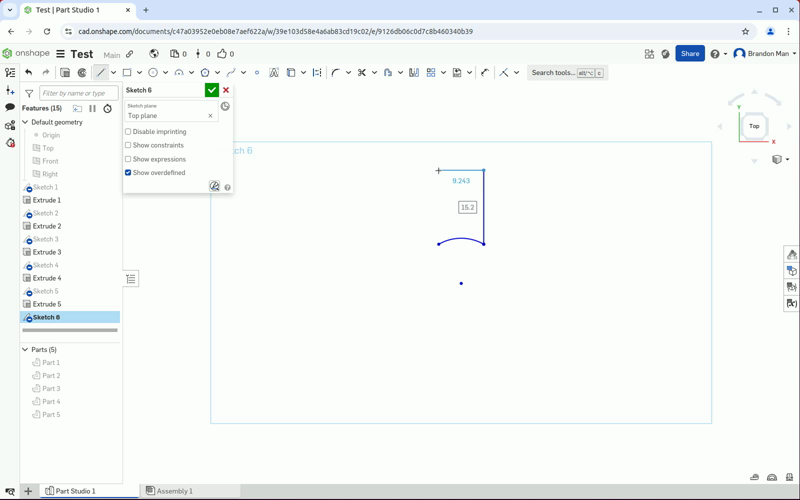
click(438, 170)
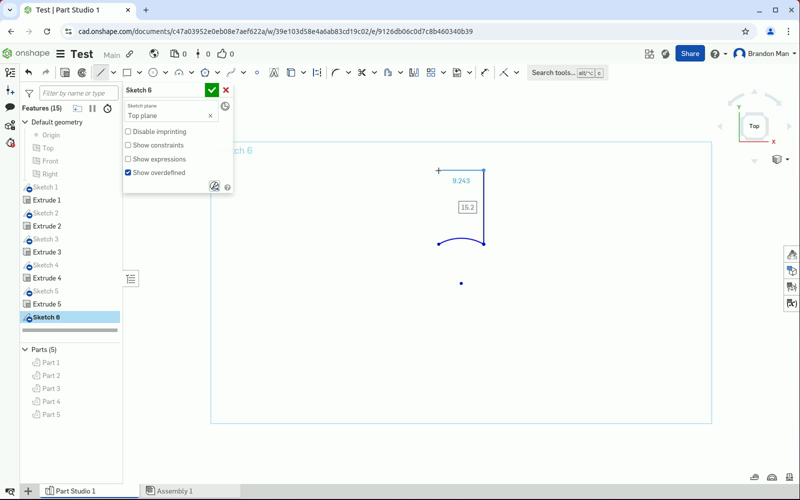
key_up(shift)
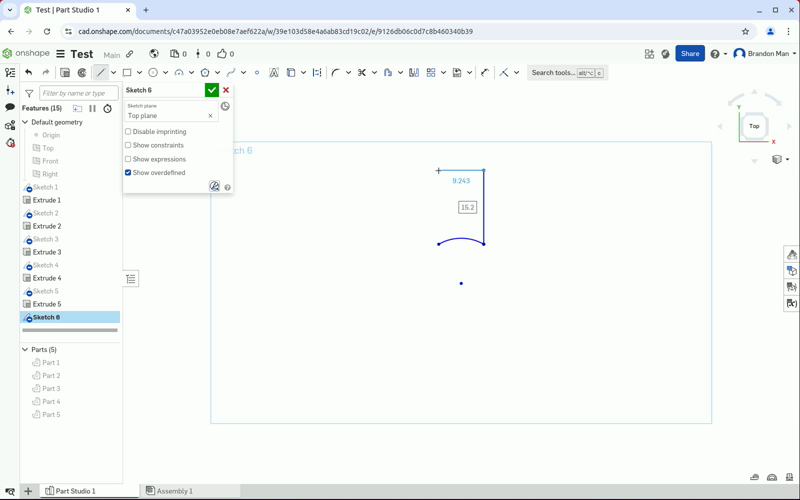
key_down(shift)
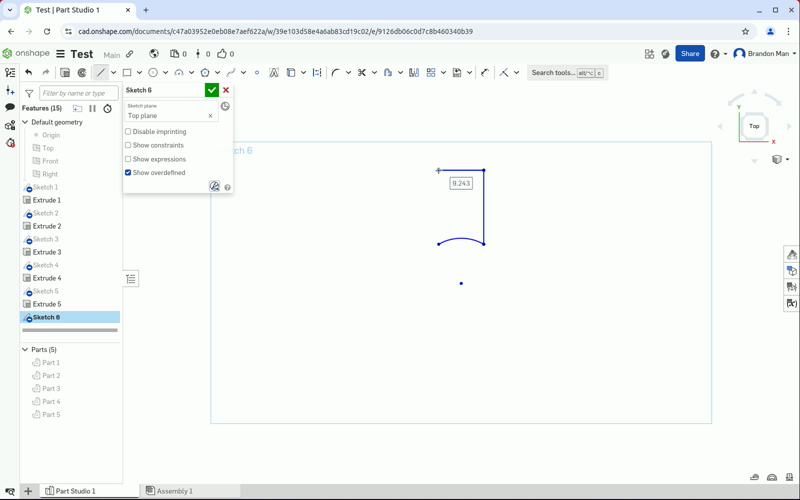
mouse_move(438, 244)
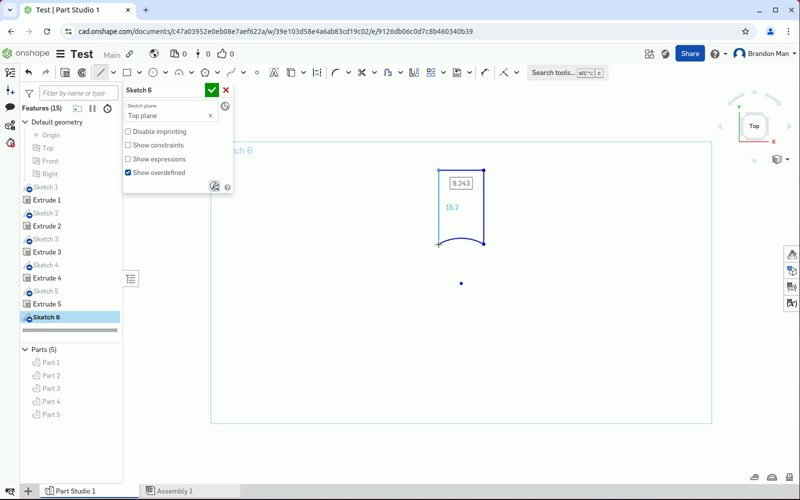
key_up(shift)
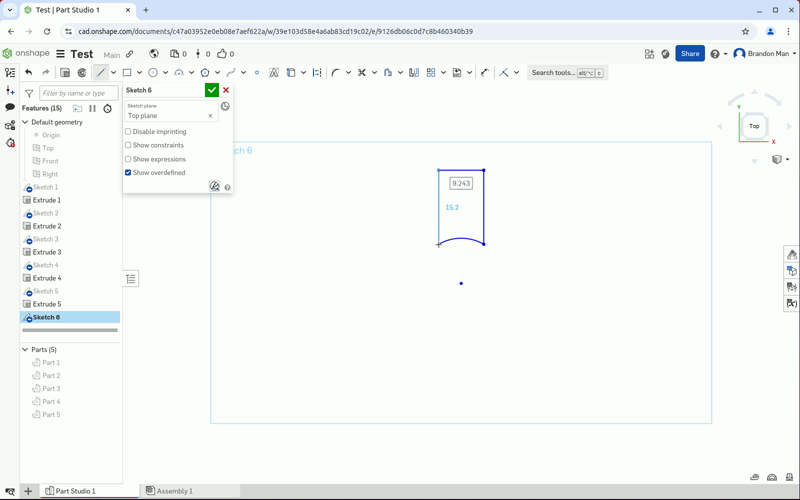
click(438, 244)
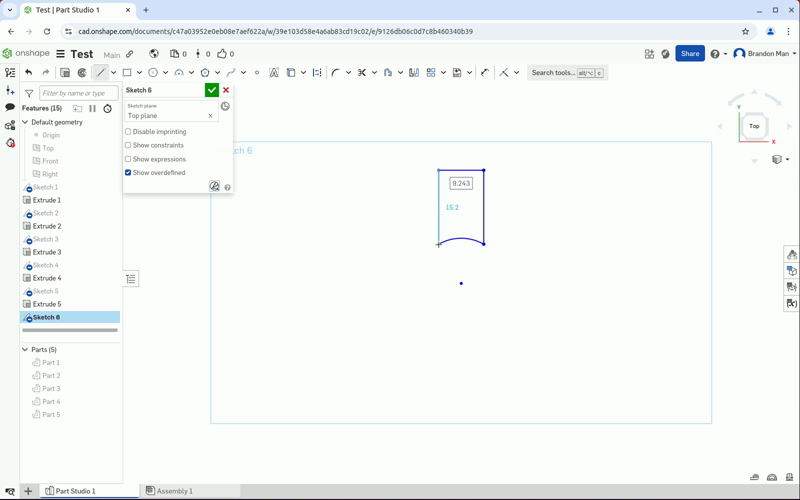
key(esc)
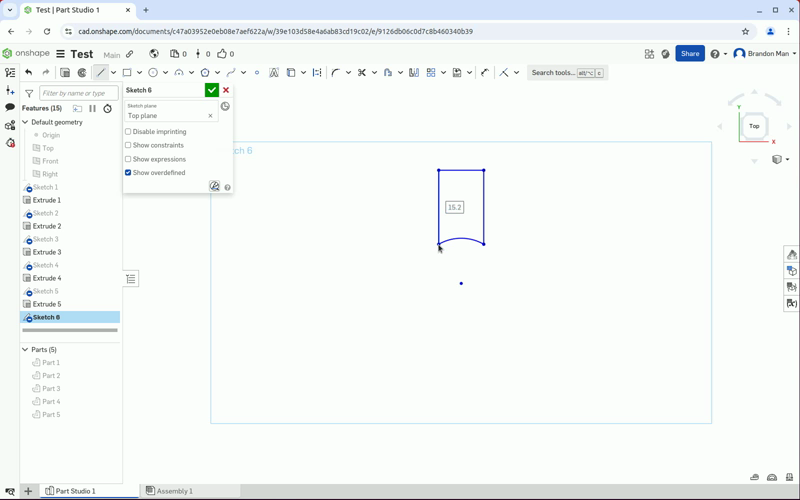
mouse_move(461, 189)
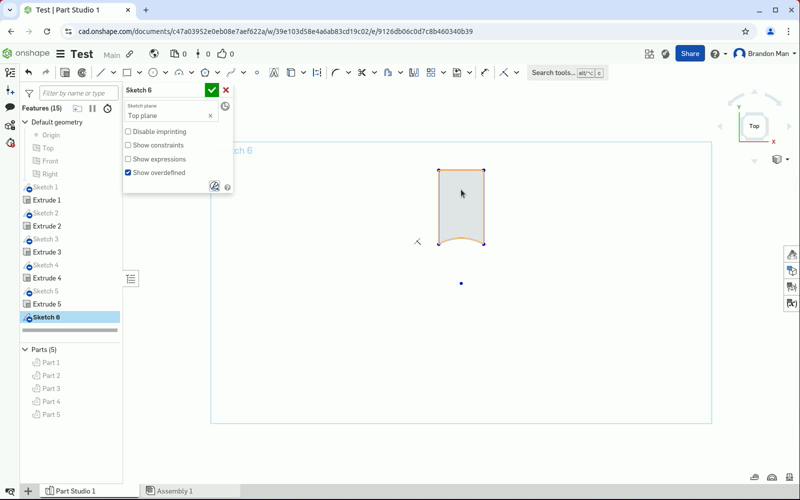
click(461, 189)
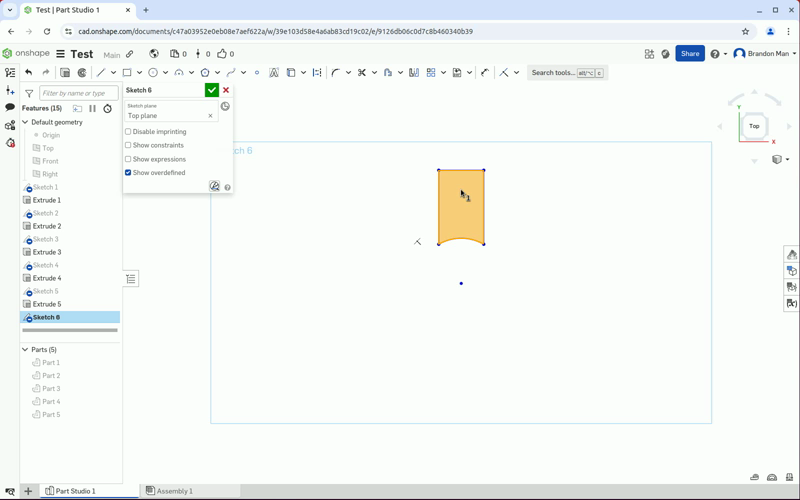
mouse_move(73, 352)
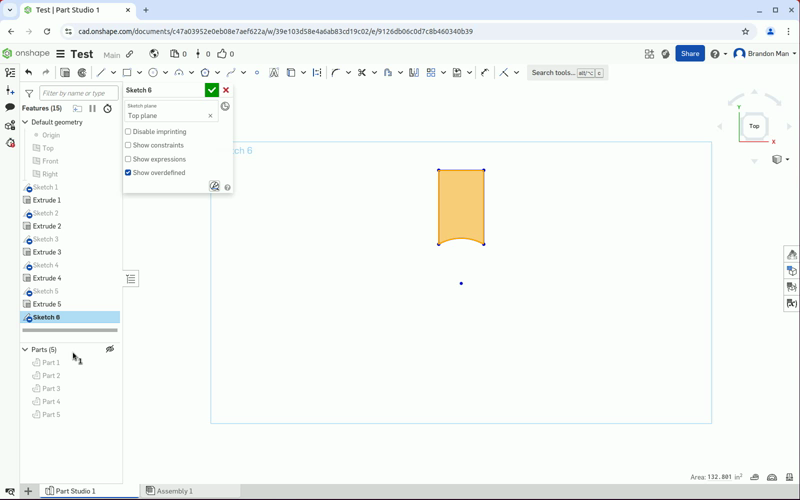
key(shift+y)
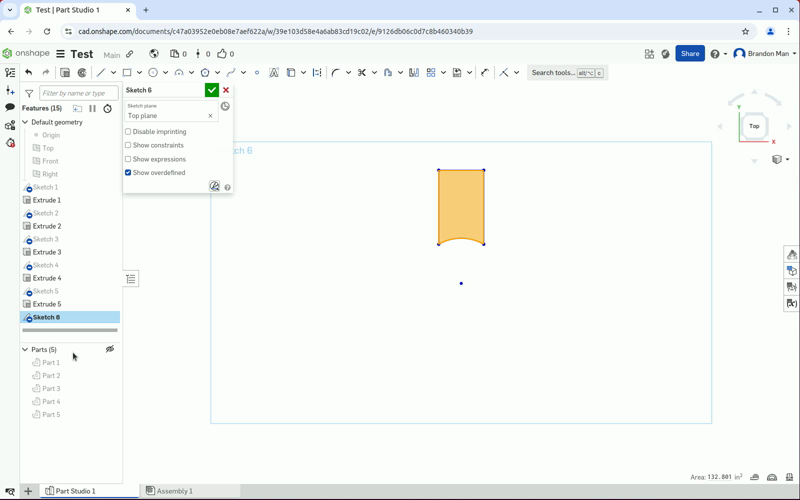
key(shift+e)
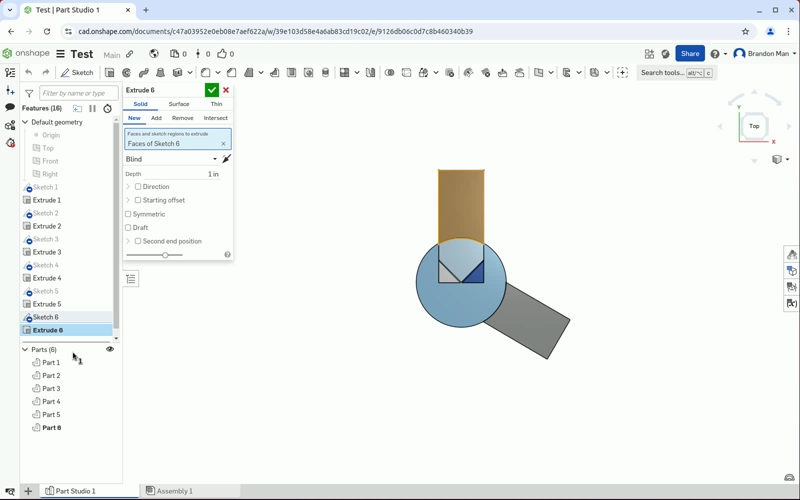
mouse_move(143, 106)
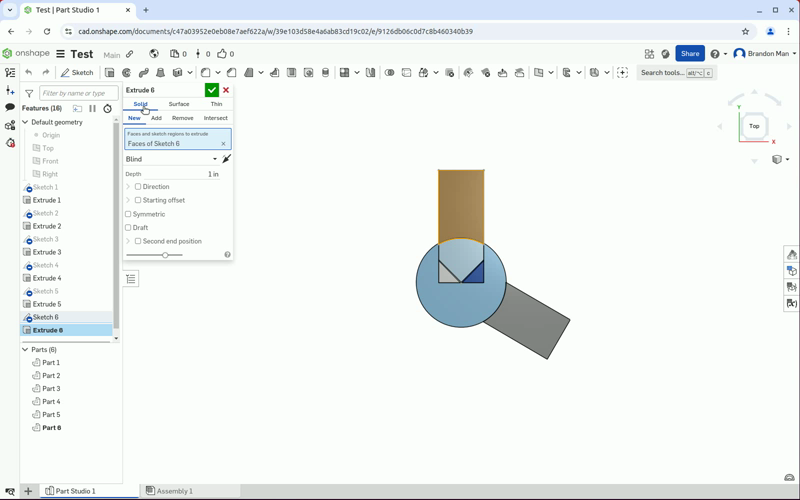
click(143, 106)
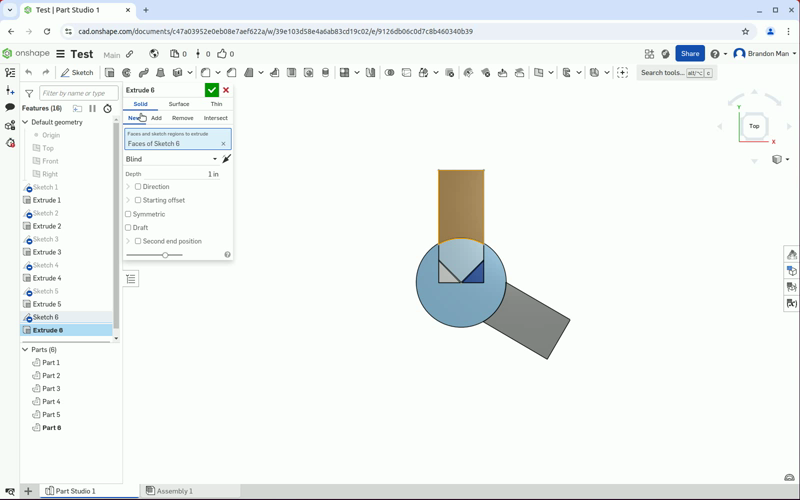
mouse_move(137, 120)
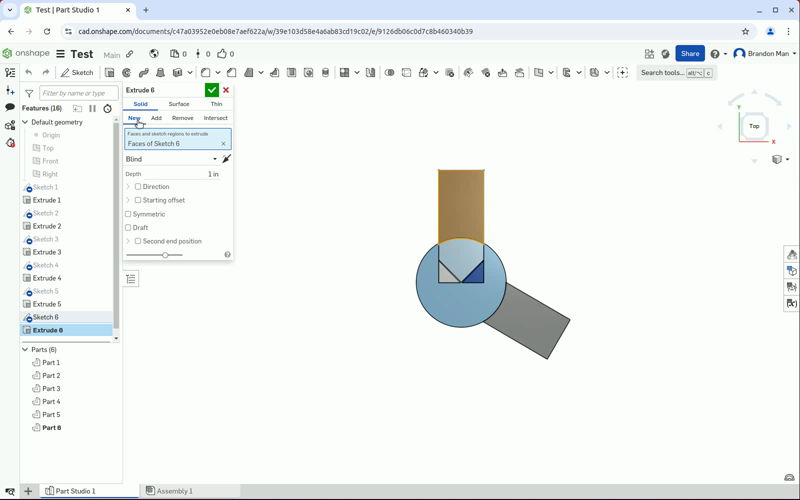
click(137, 120)
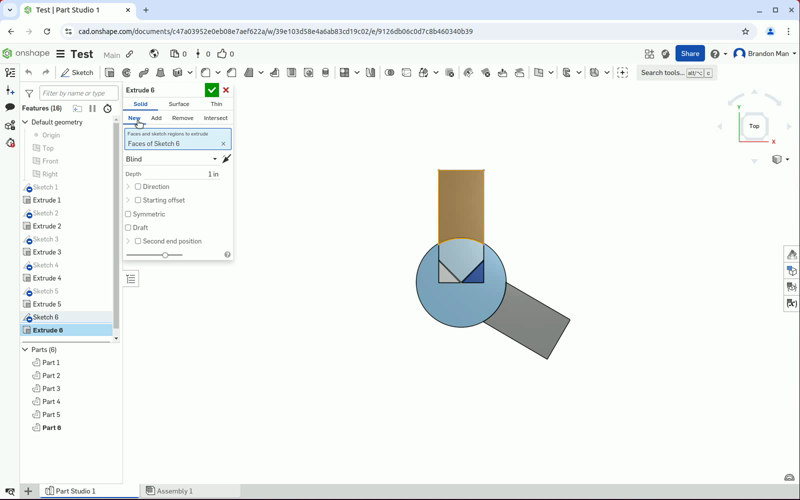
key(tab, 4)
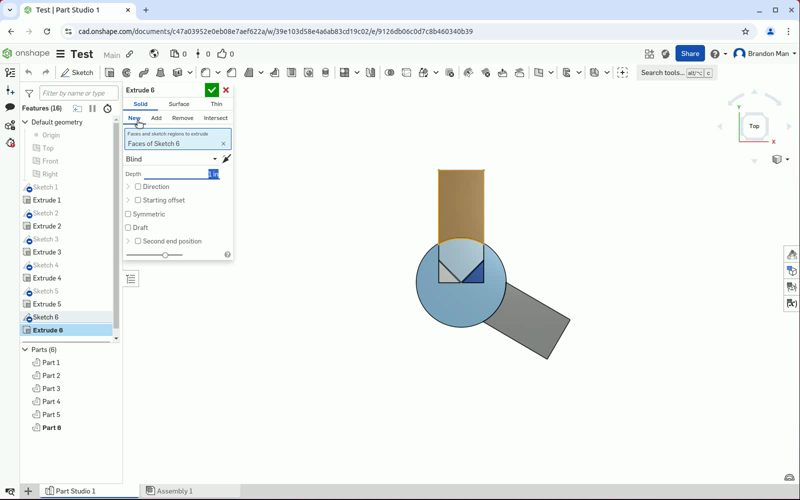
text(6.499)
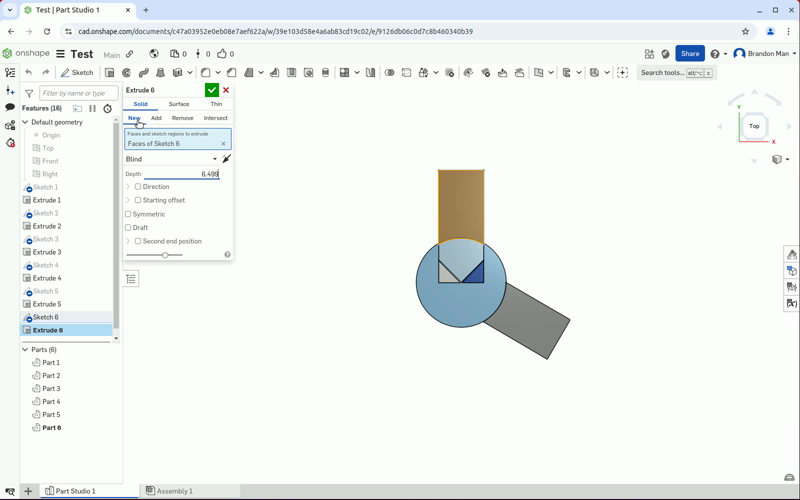
key(enter)
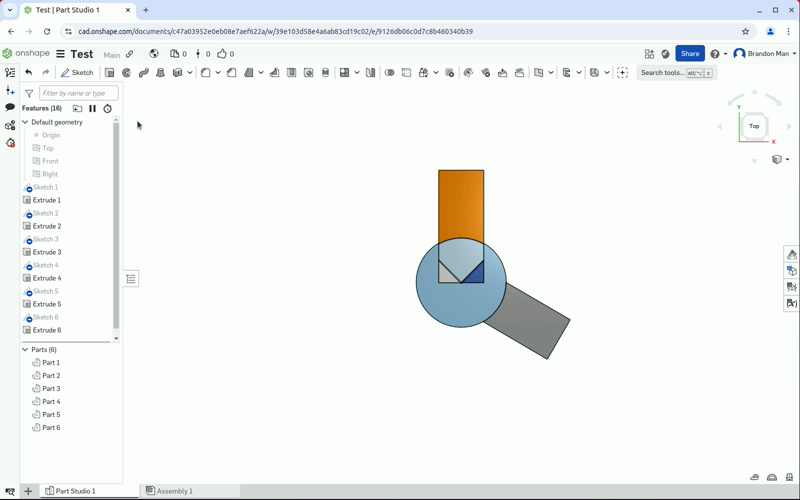
key(shift+h)
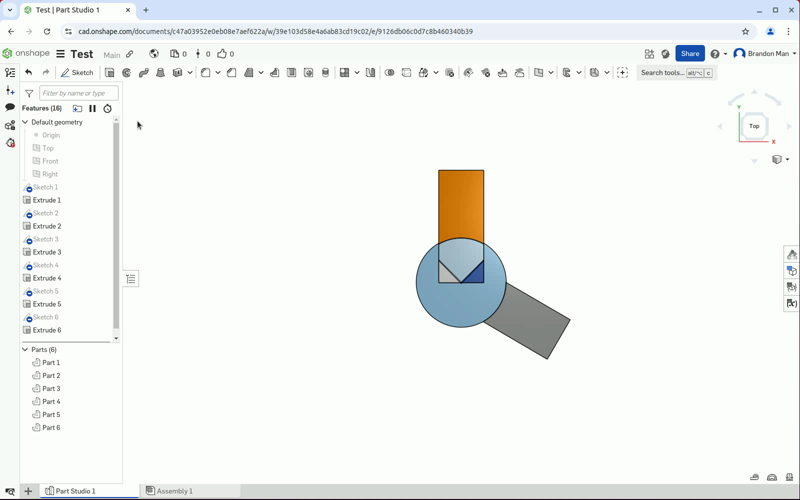
key(shift+h)
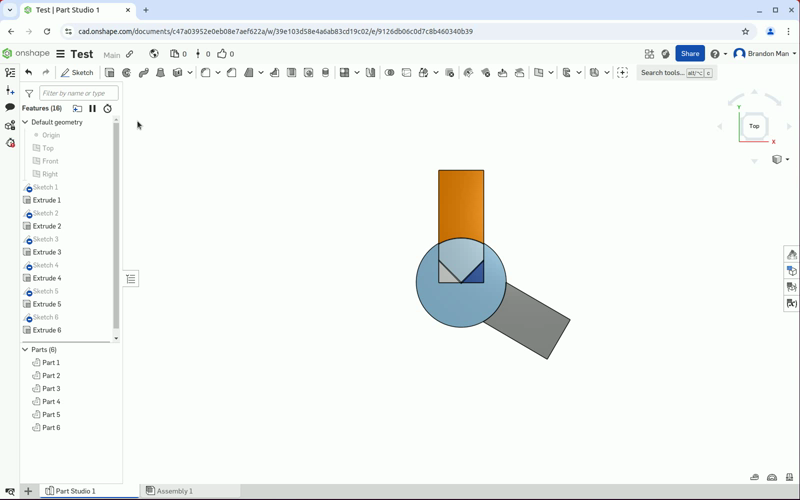
mouse_move(69, 189)
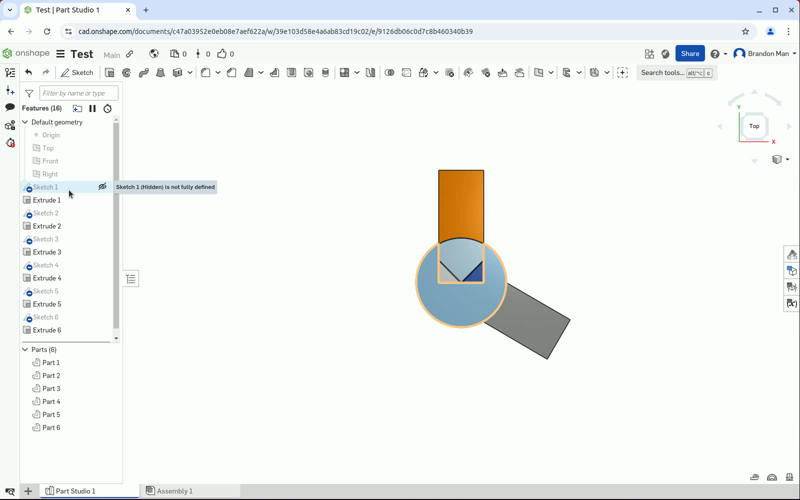
click(69, 189)
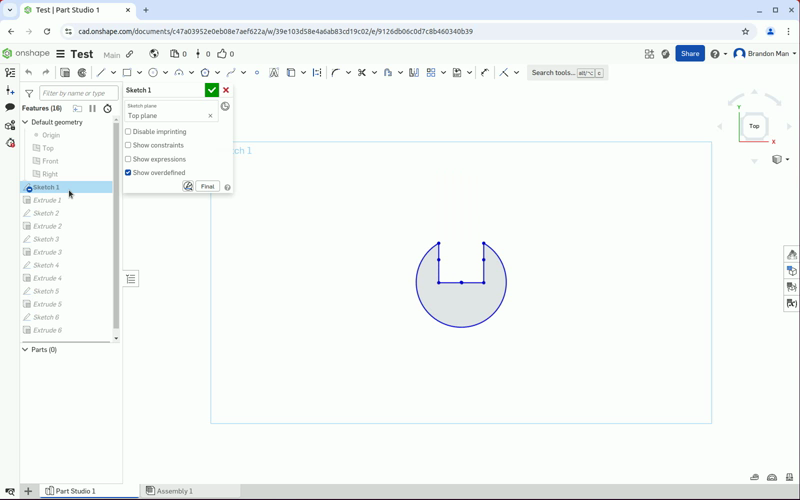
mouse_move(229, 92)
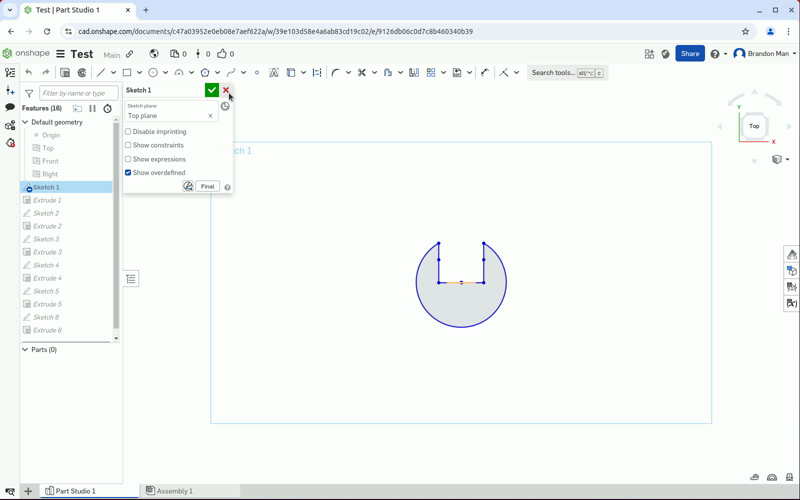
click(229, 92)
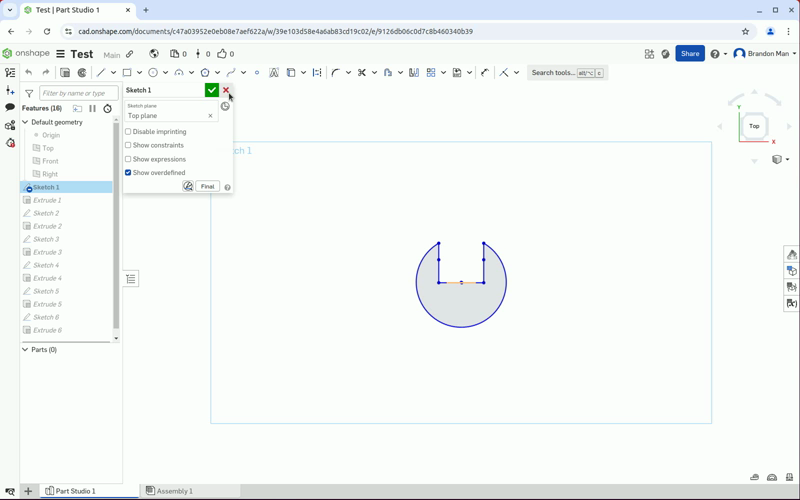
key(shift+s)
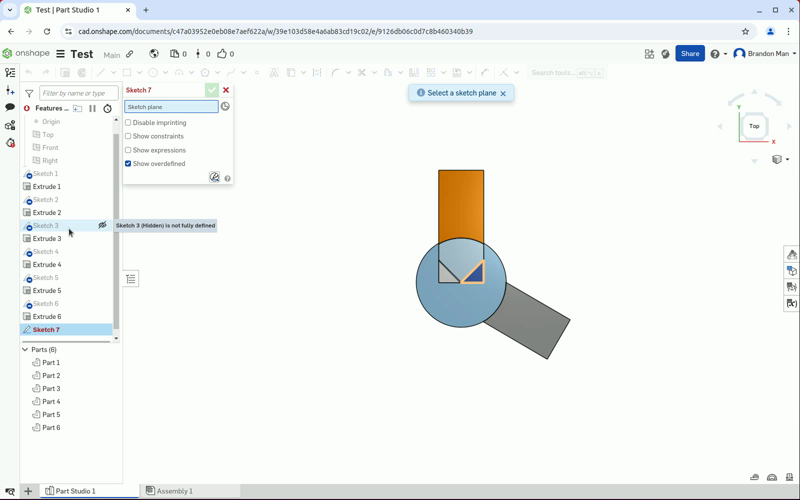
scroll(3)
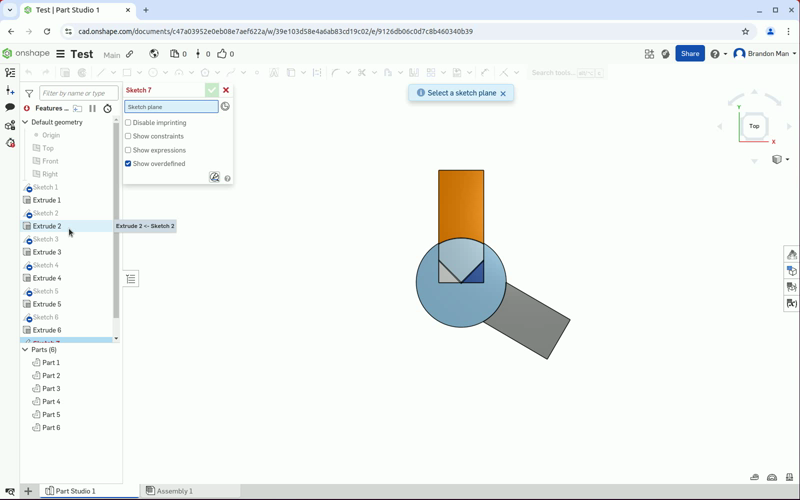
mouse_move(69, 150)
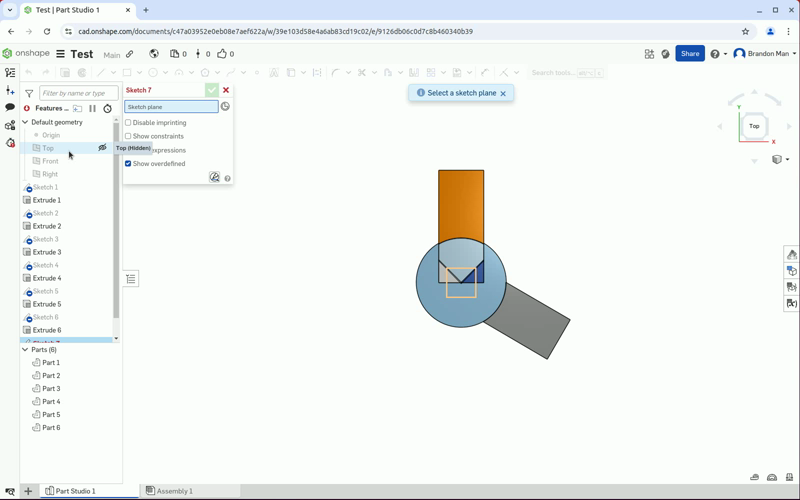
click(69, 150)
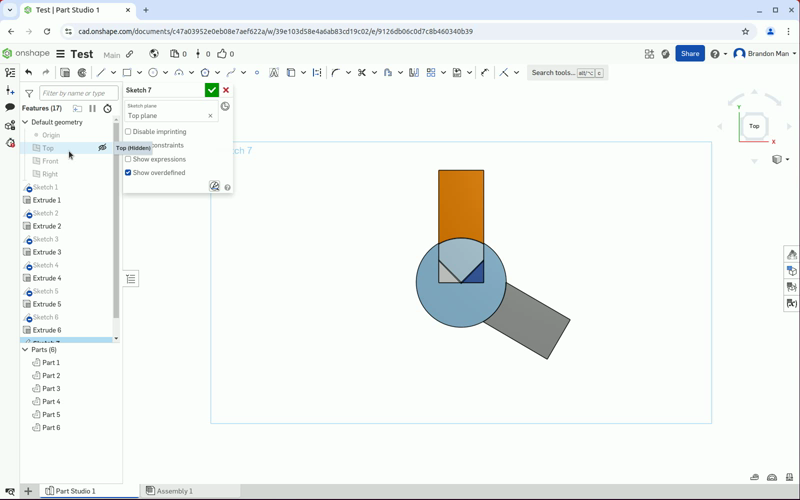
mouse_move(73, 352)
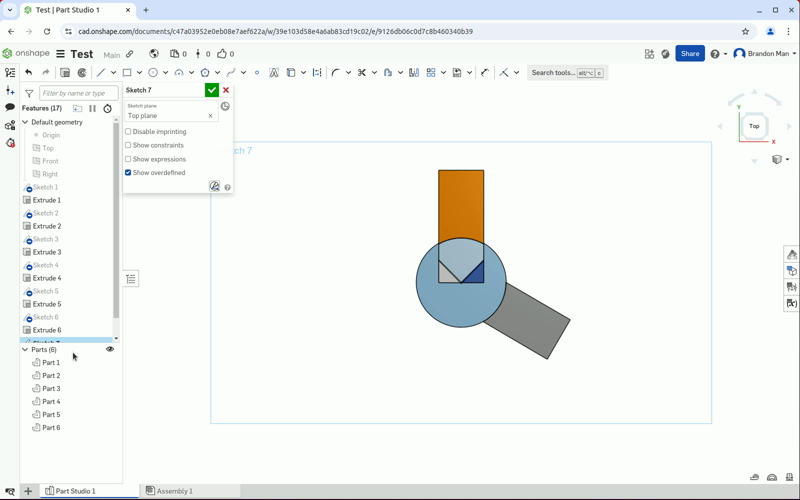
key(y)
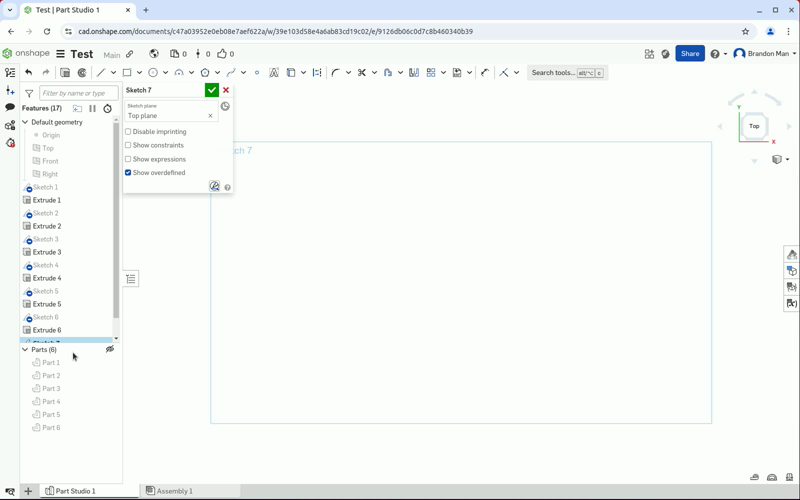
key(l)
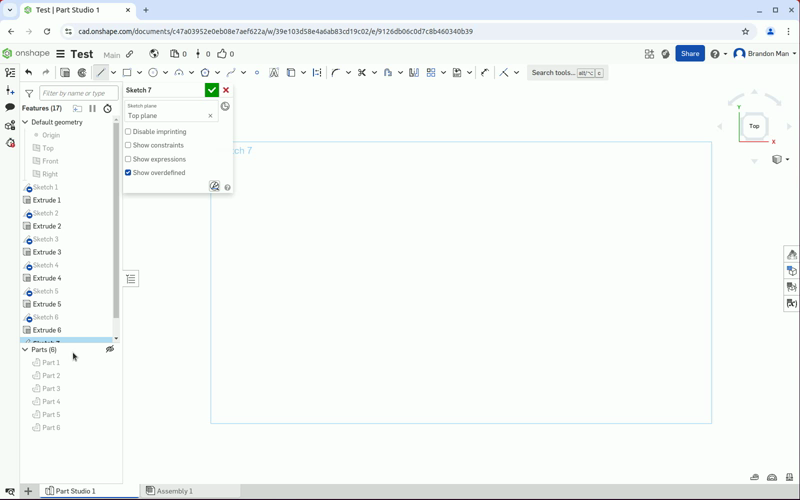
key_down(shift)
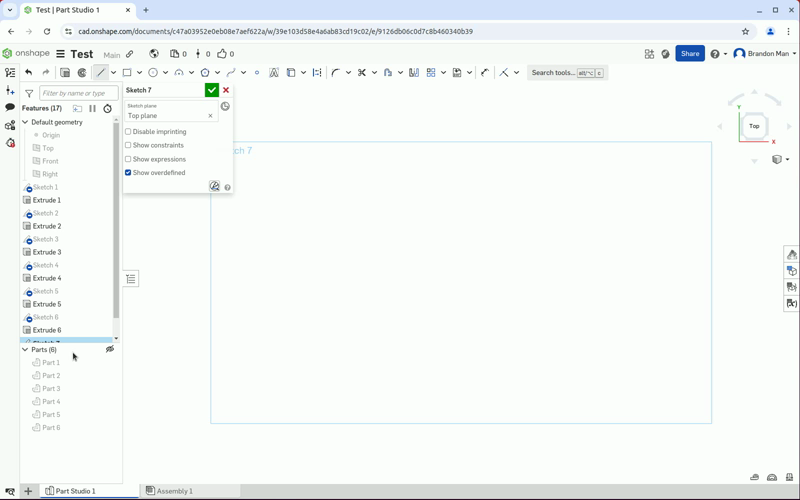
mouse_move(351, 319)
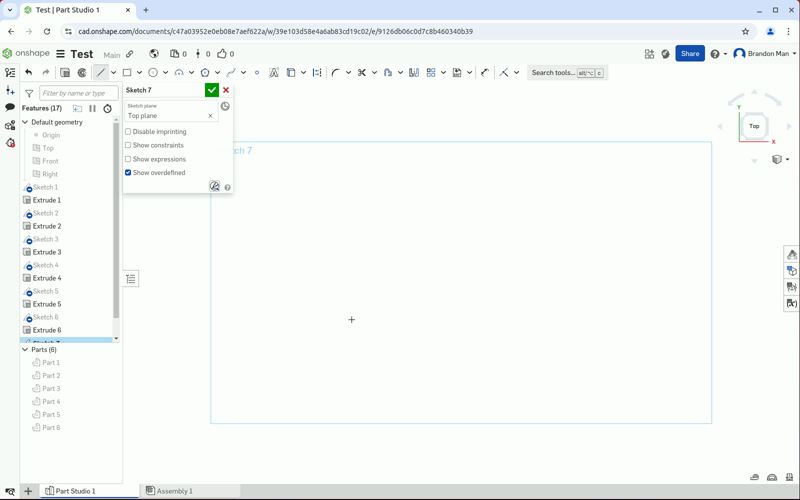
click(351, 319)
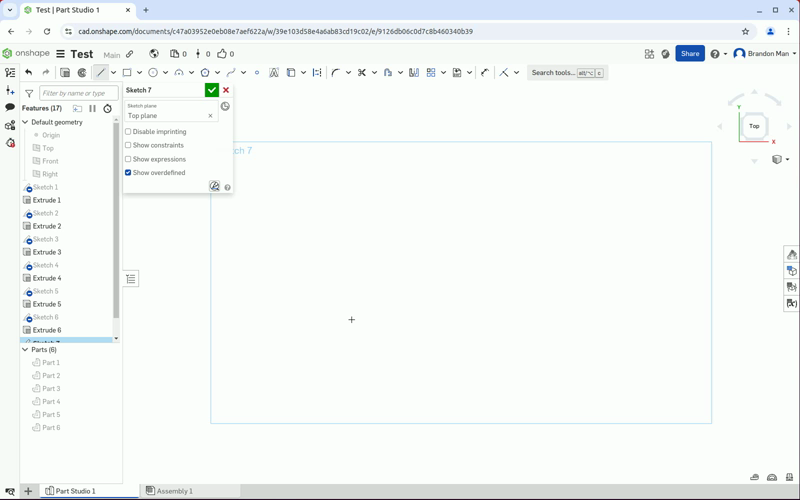
key_up(shift)
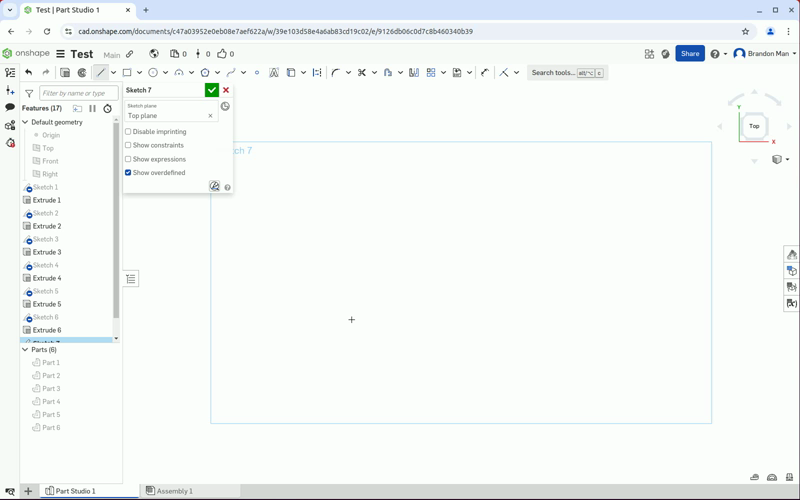
key_down(shift)
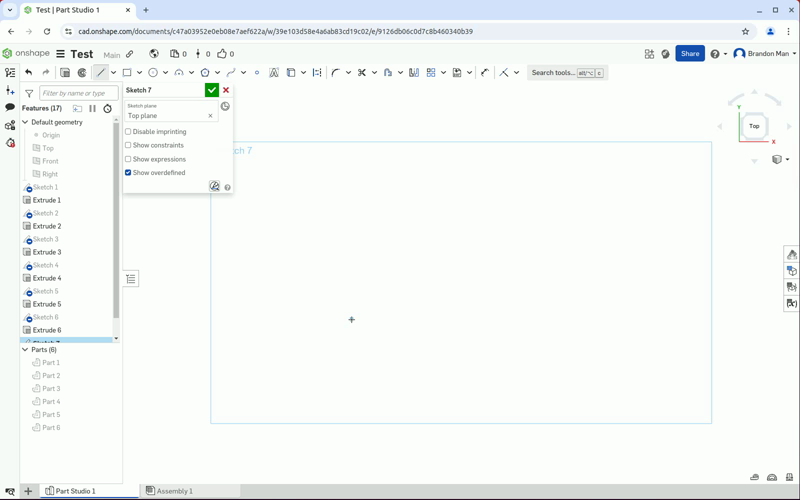
mouse_move(381, 319)
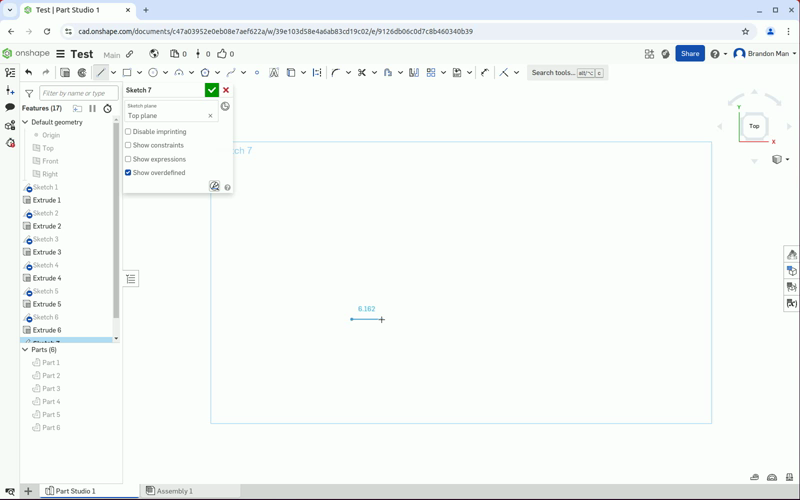
mouse_move(374, 358)
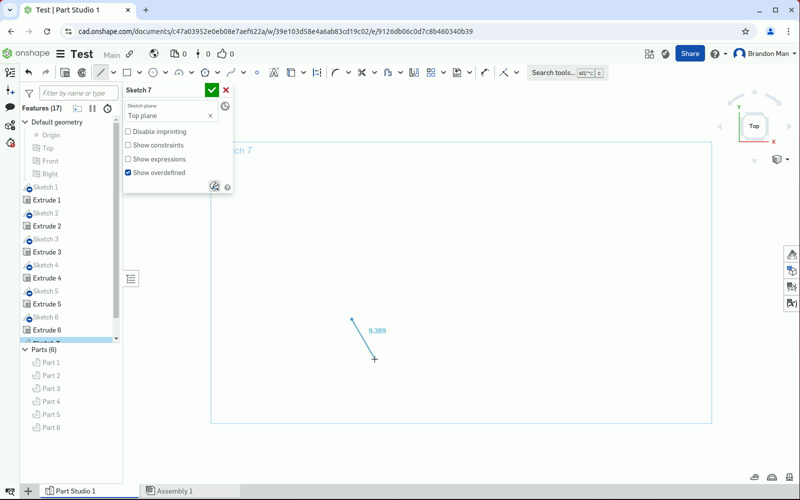
click(374, 358)
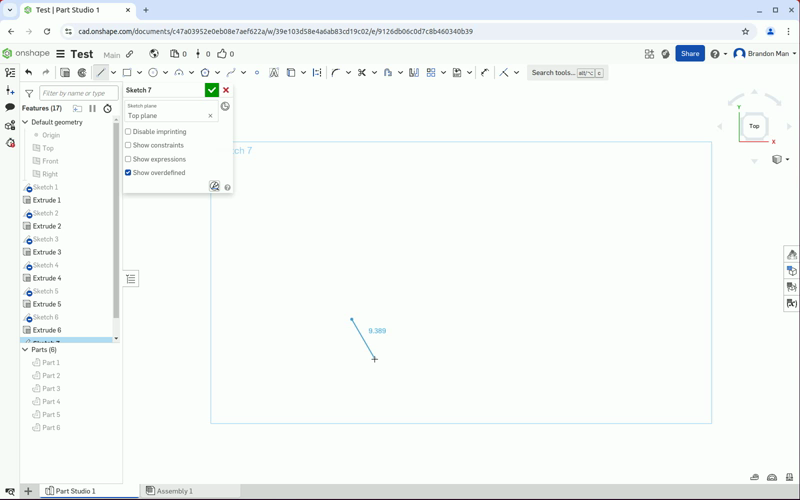
key_up(shift)
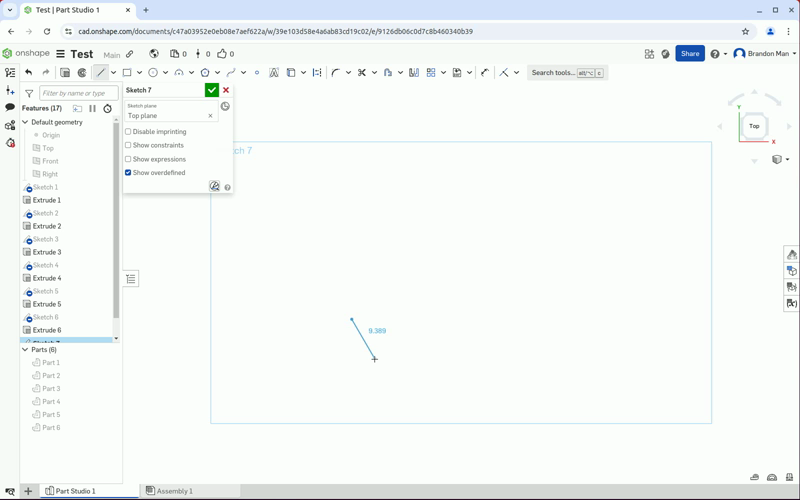
key_down(shift)
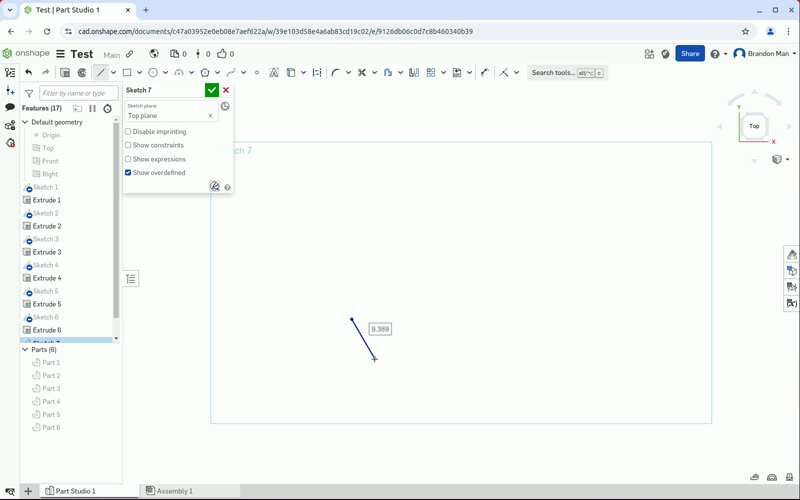
mouse_move(438, 321)
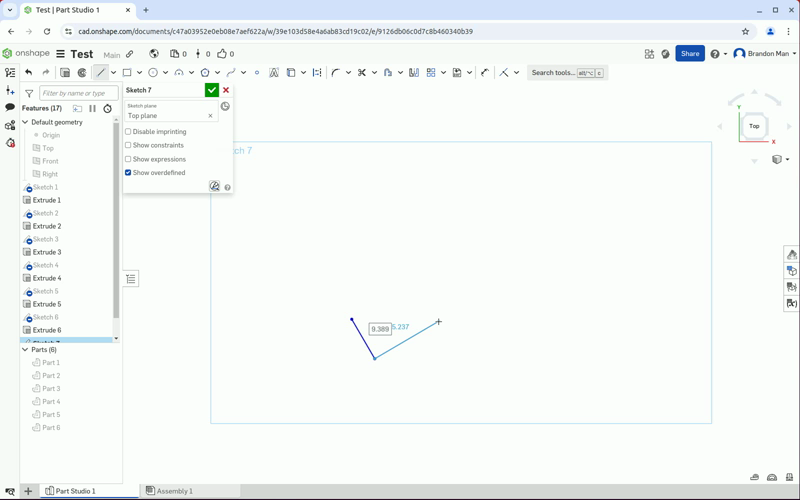
click(438, 321)
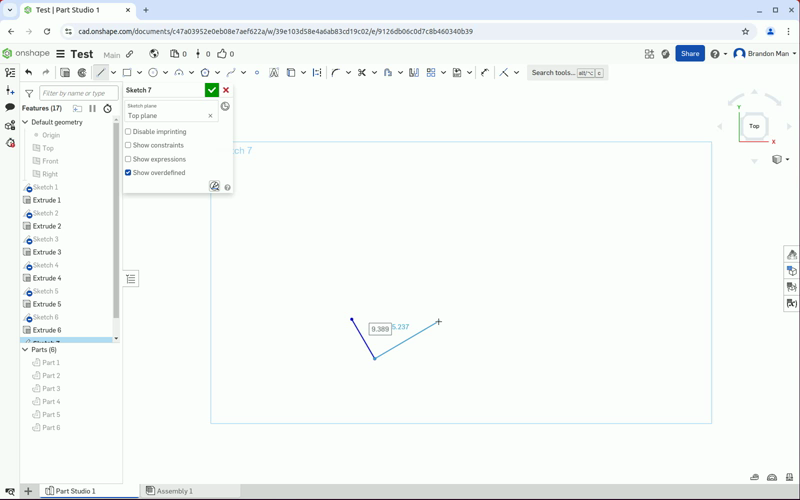
key_up(shift)
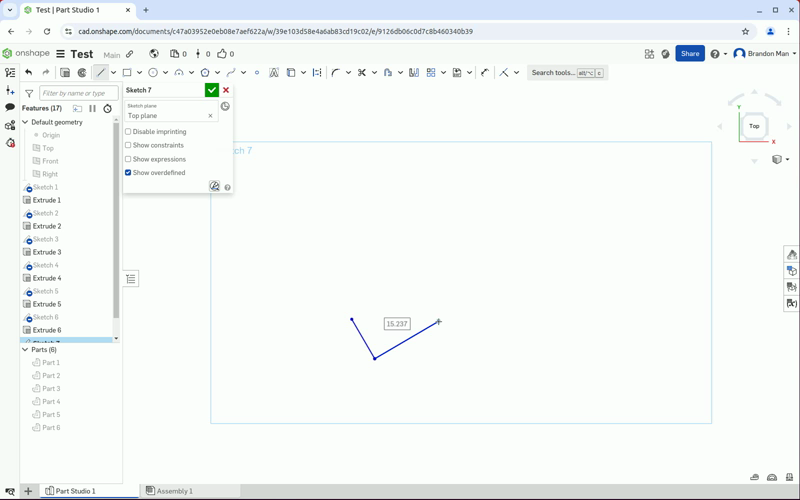
key(esc)
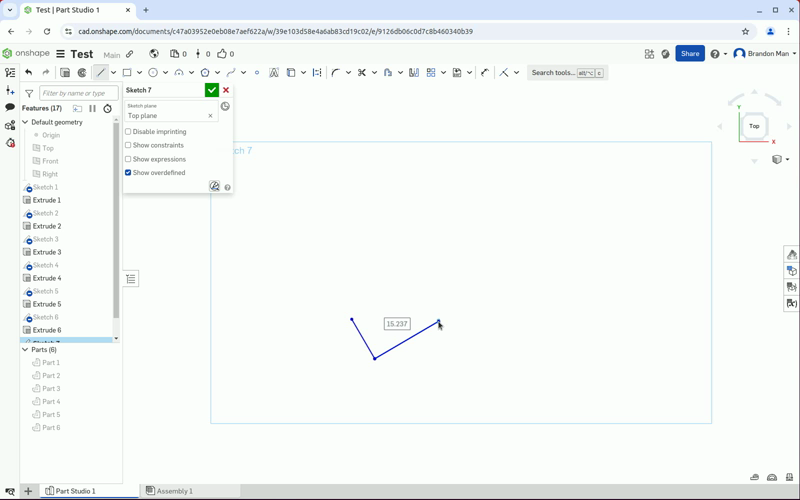
key(a)
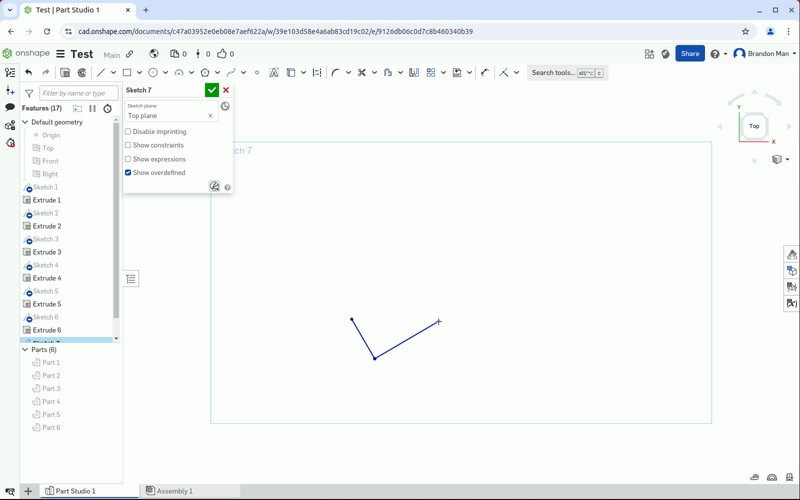
mouse_move(438, 321)
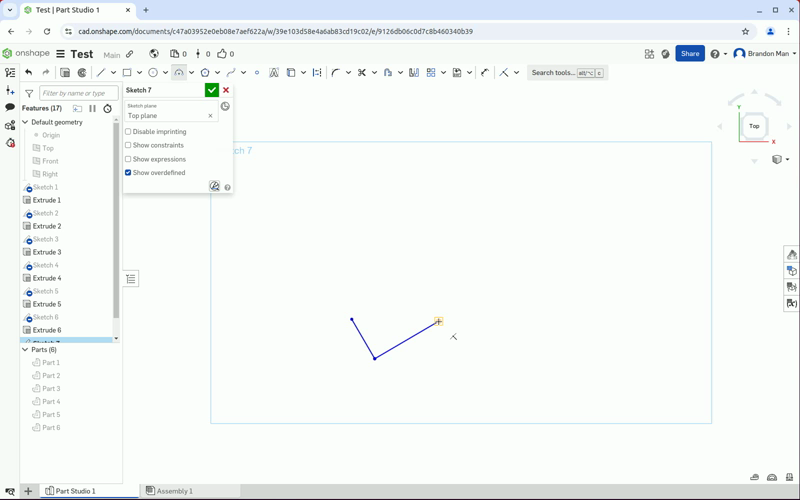
click(438, 321)
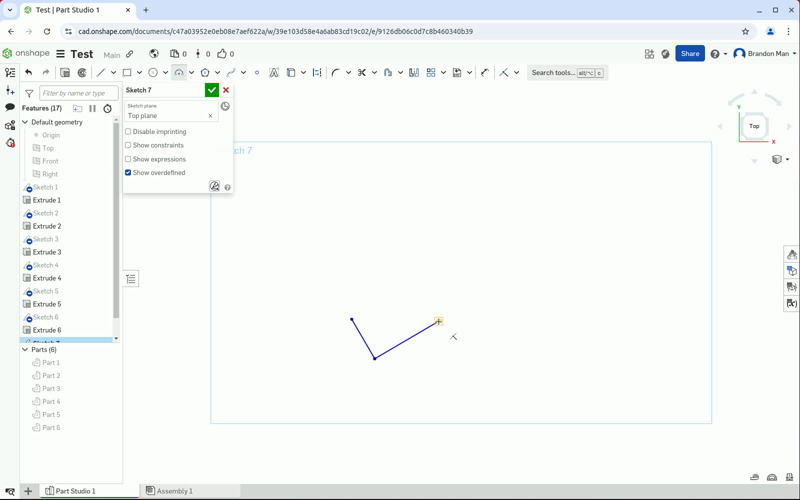
key_down(shift)
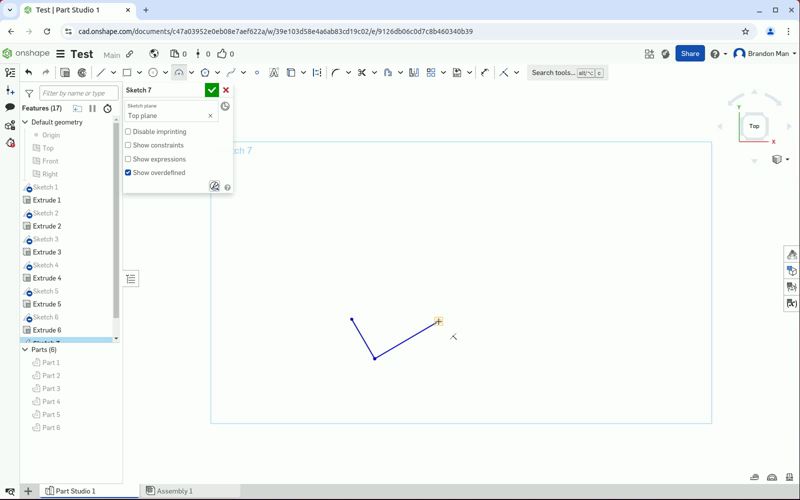
mouse_move(415, 281)
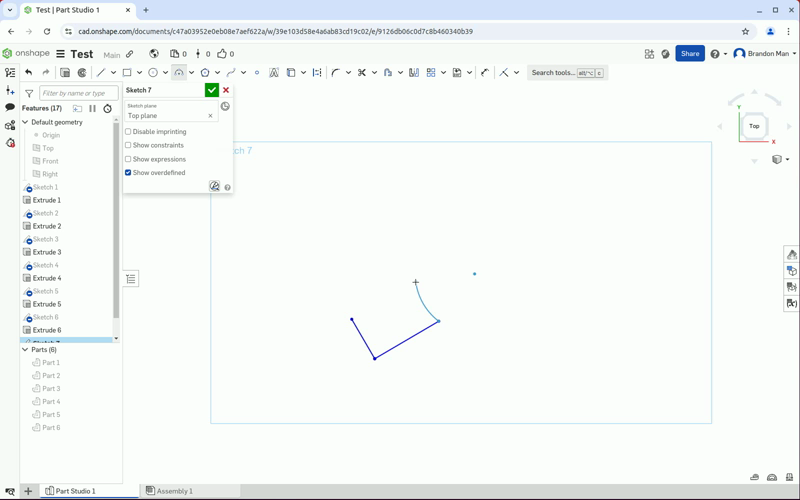
click(415, 281)
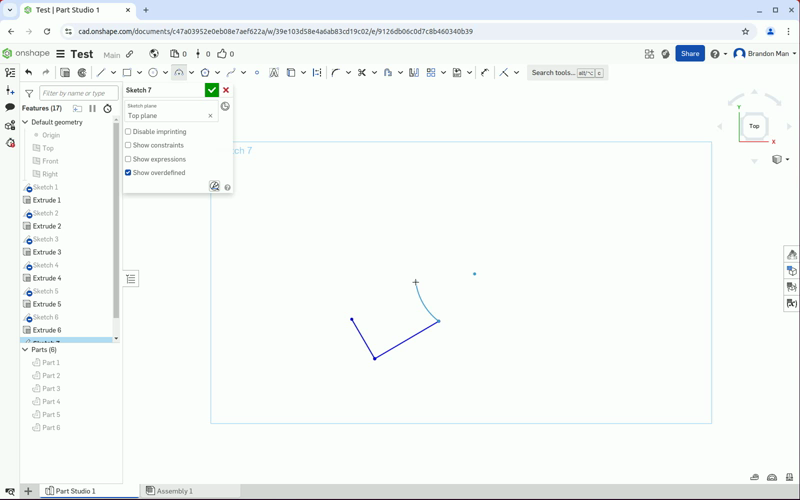
mouse_move(422, 304)
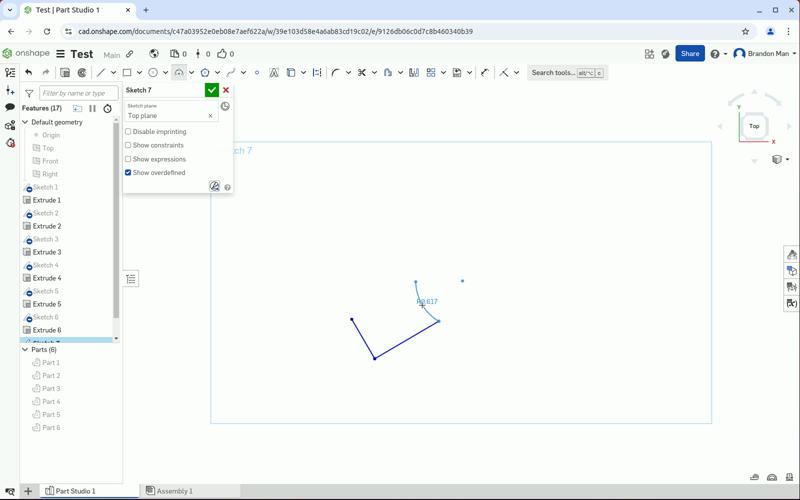
click(422, 304)
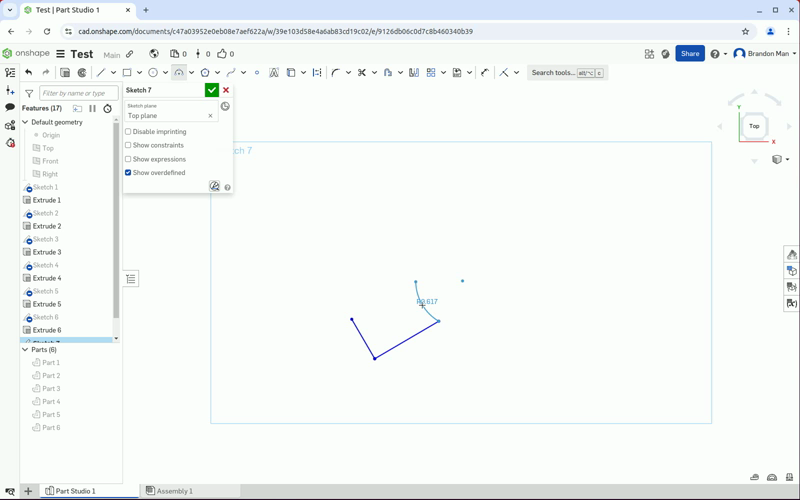
key_up(shift)
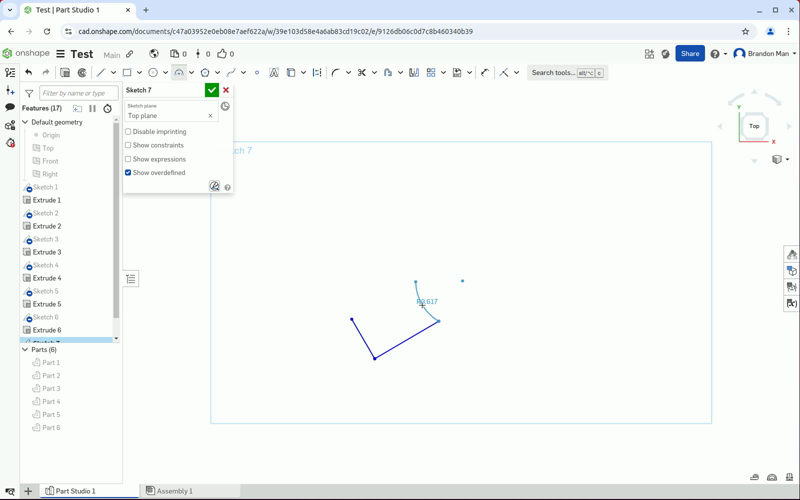
key(esc)
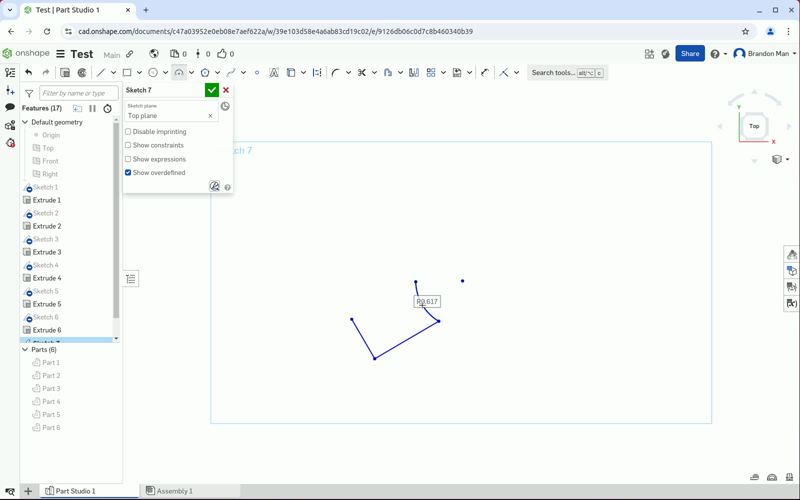
key(l)
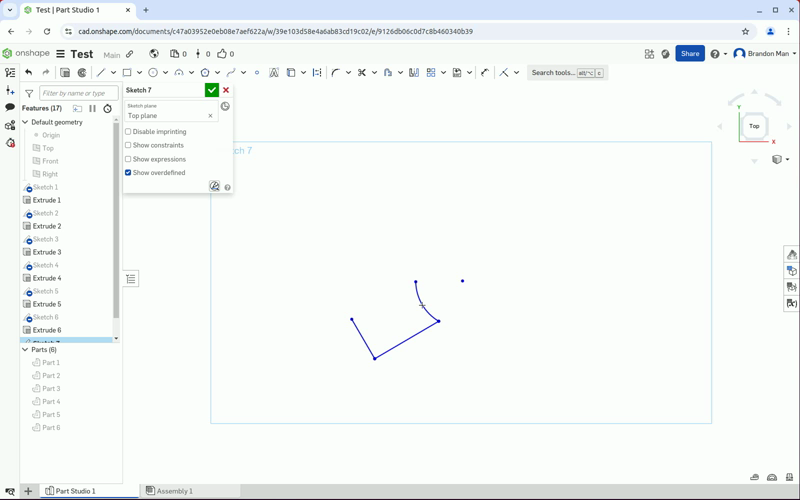
mouse_move(415, 281)
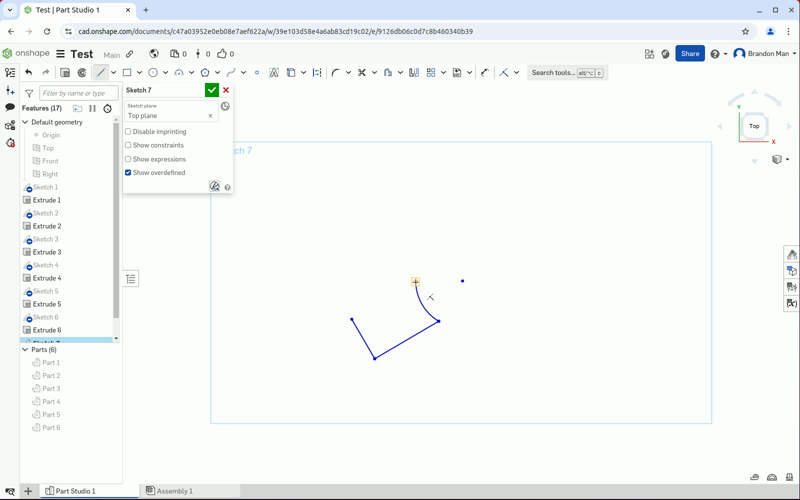
click(415, 281)
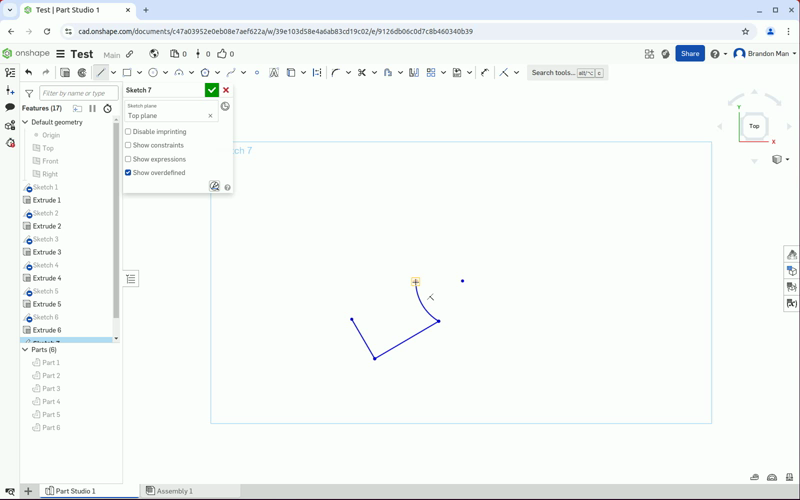
key_down(shift)
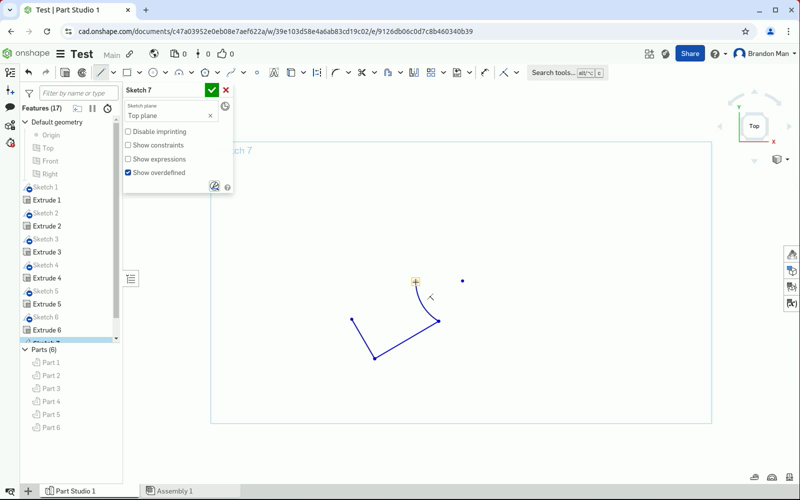
mouse_move(351, 319)
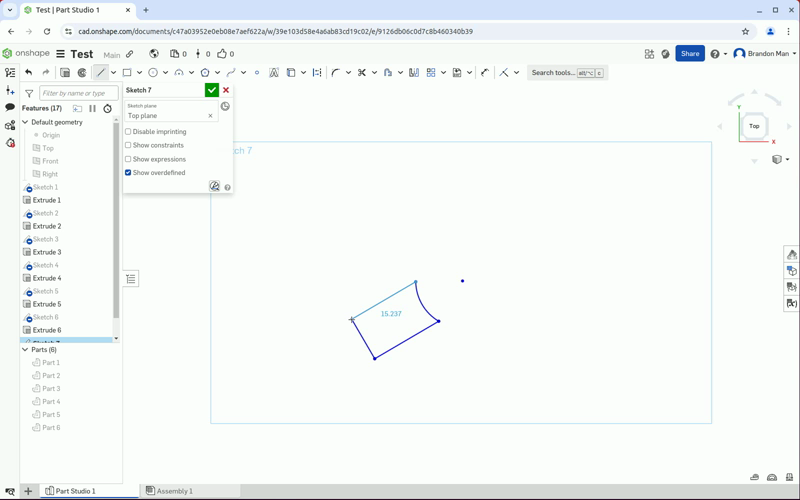
key_up(shift)
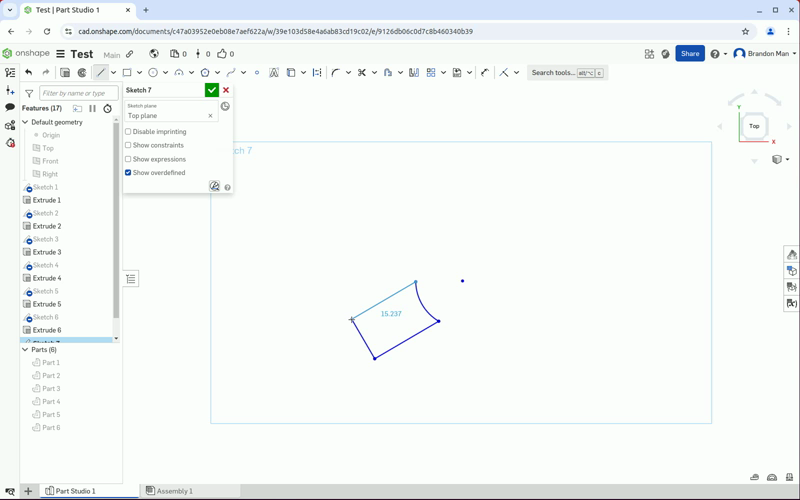
click(351, 319)
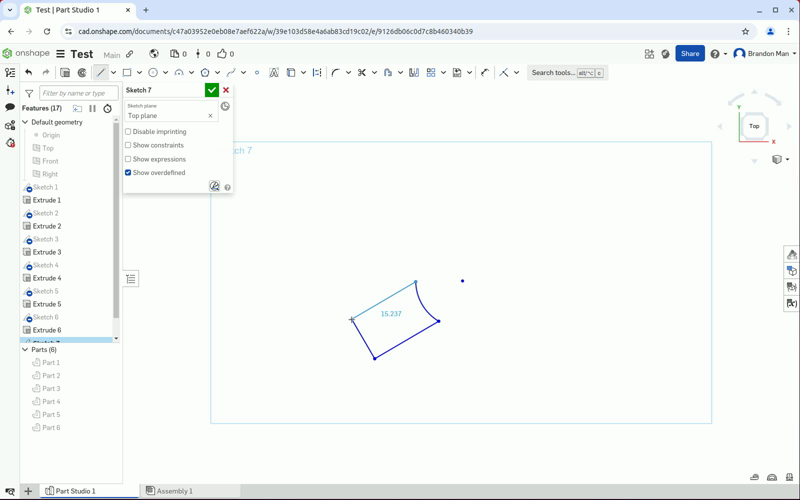
key(esc)
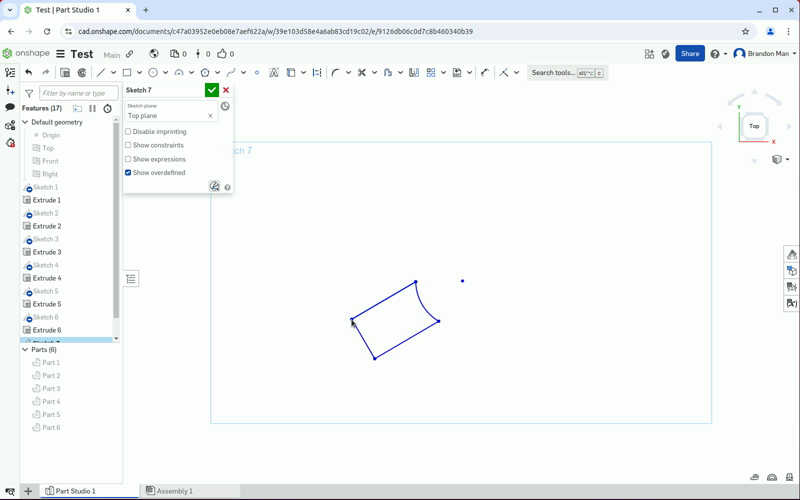
mouse_move(413, 303)
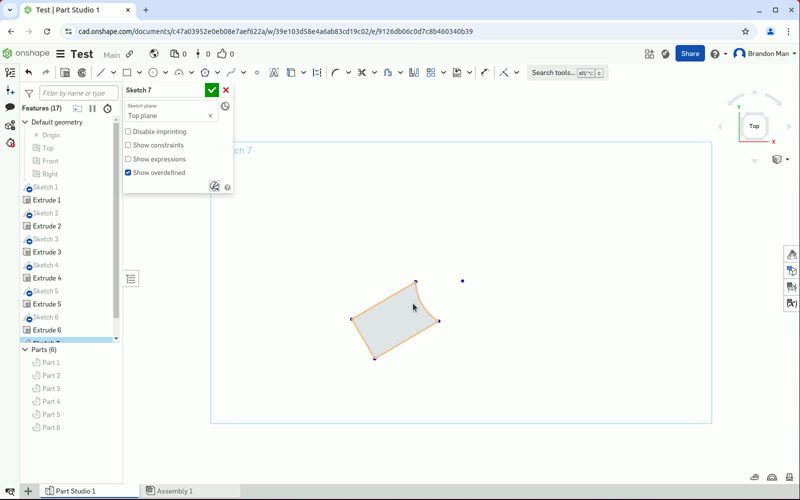
click(413, 303)
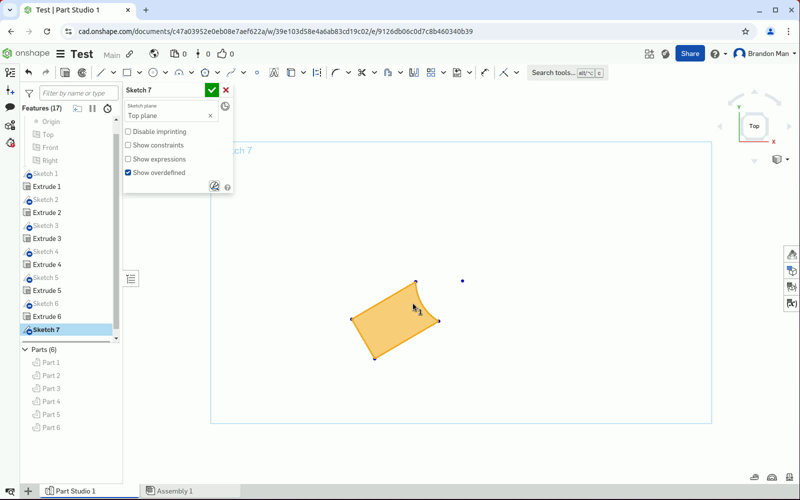
mouse_move(73, 352)
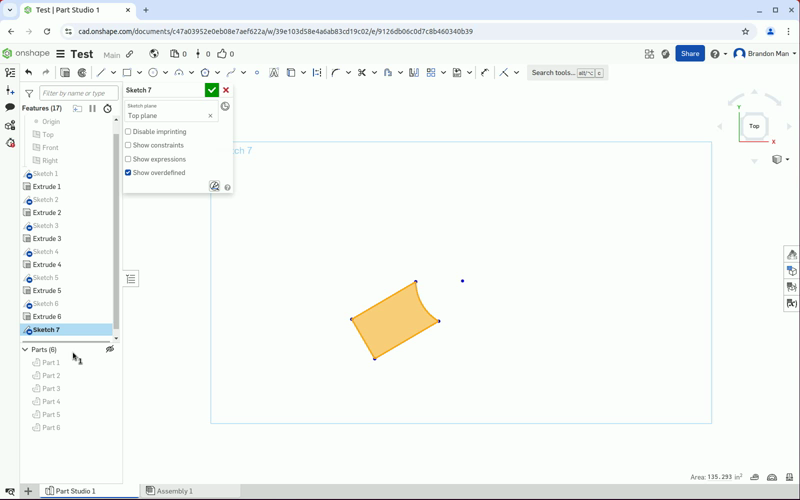
key(shift+y)
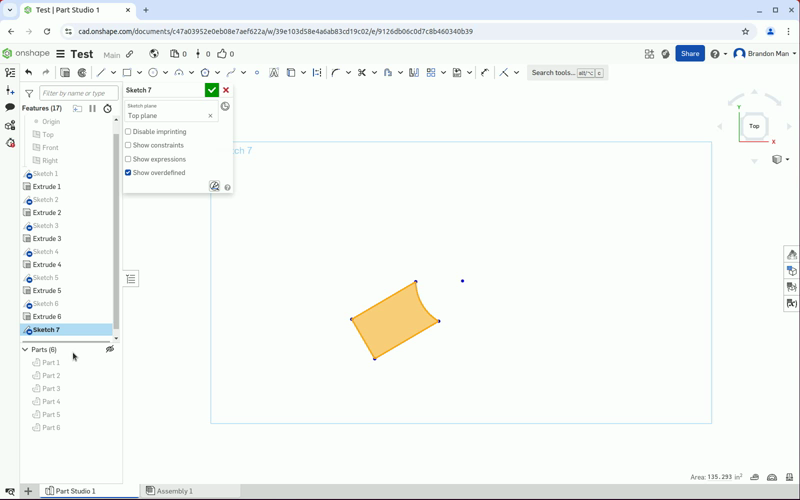
key(shift+e)
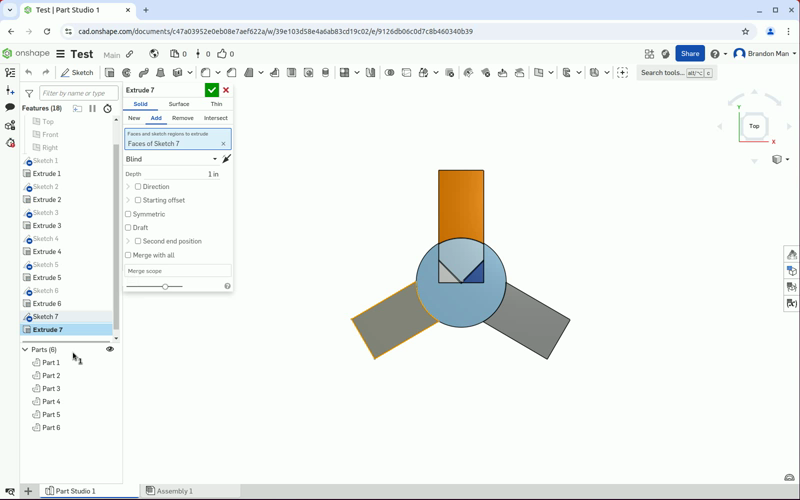
mouse_move(143, 106)
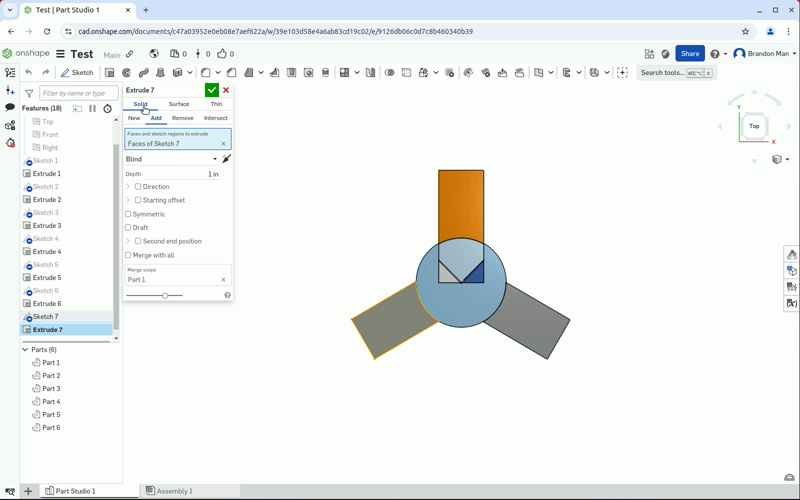
click(143, 106)
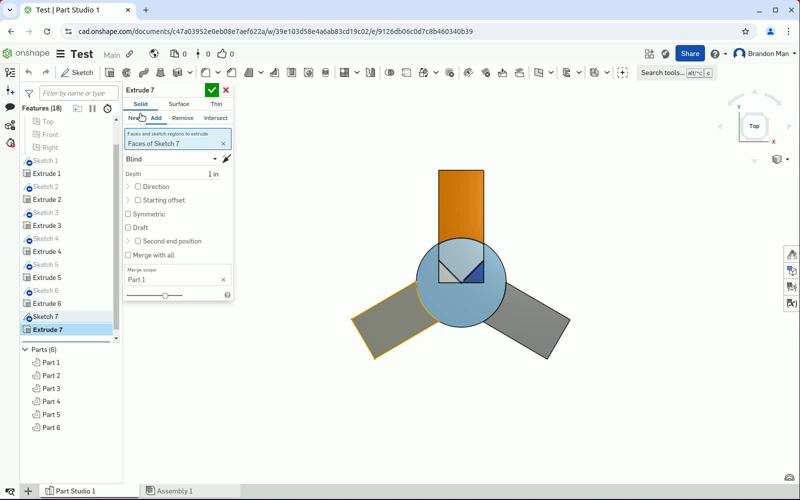
mouse_move(137, 120)
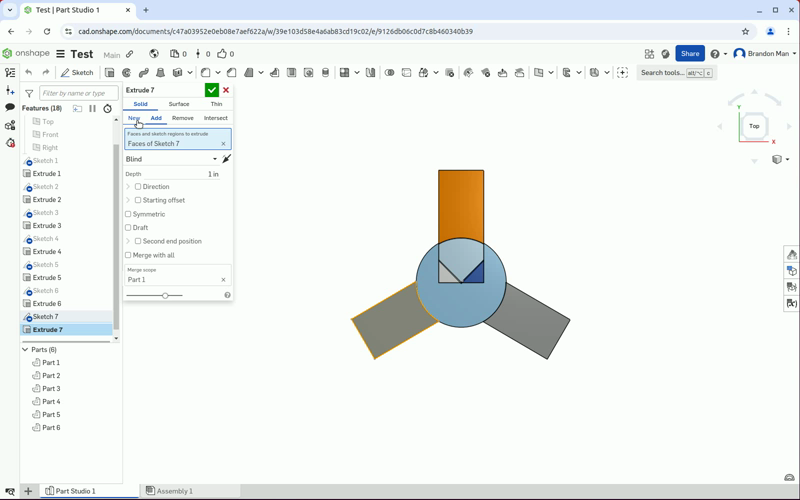
click(137, 120)
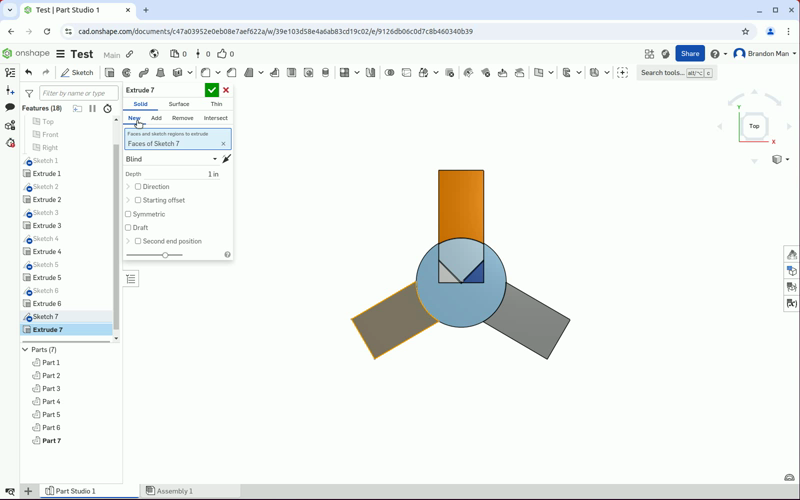
key(tab, 4)
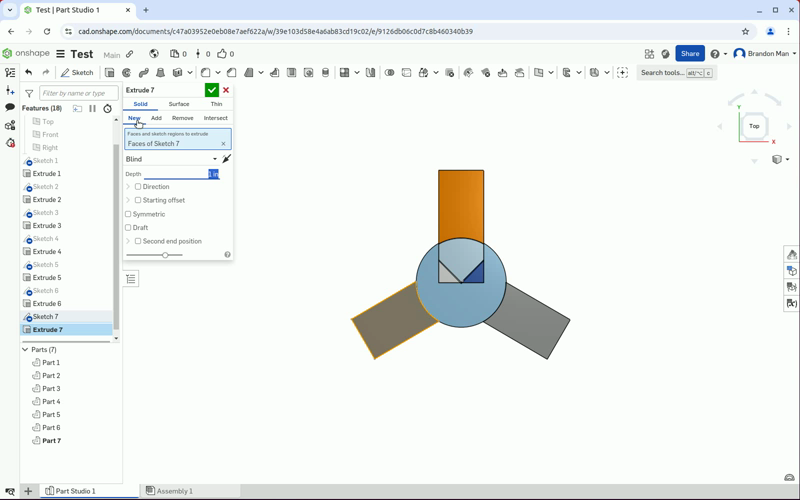
text(6.499)
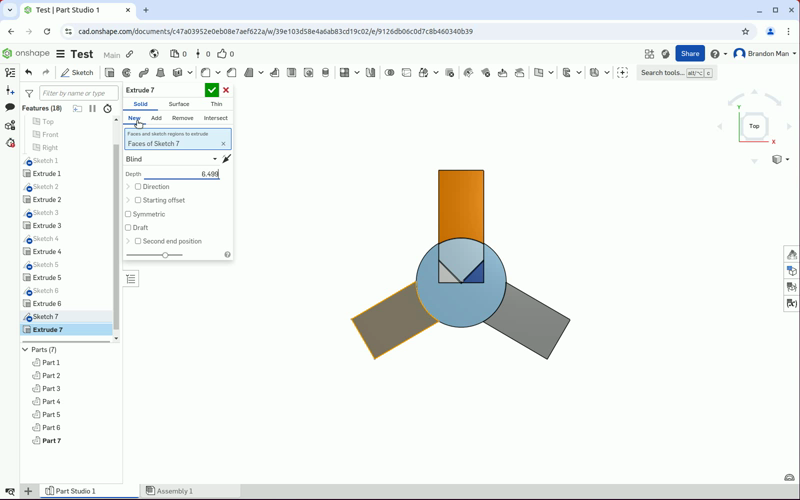
key(enter)
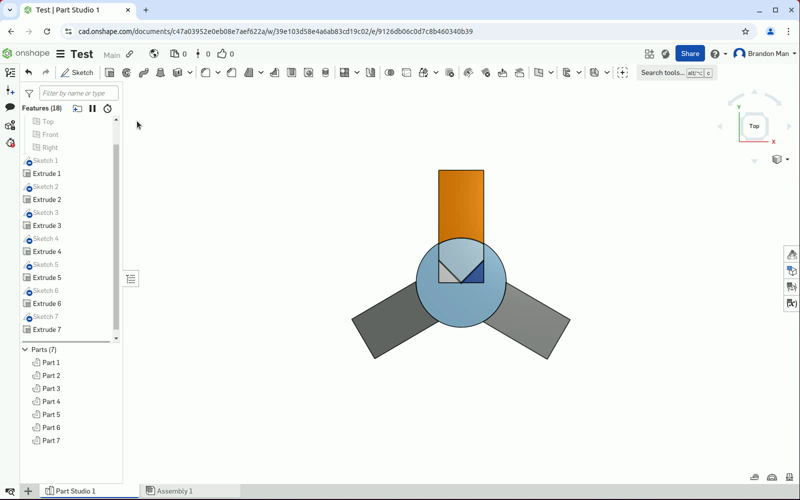
key(shift+h)
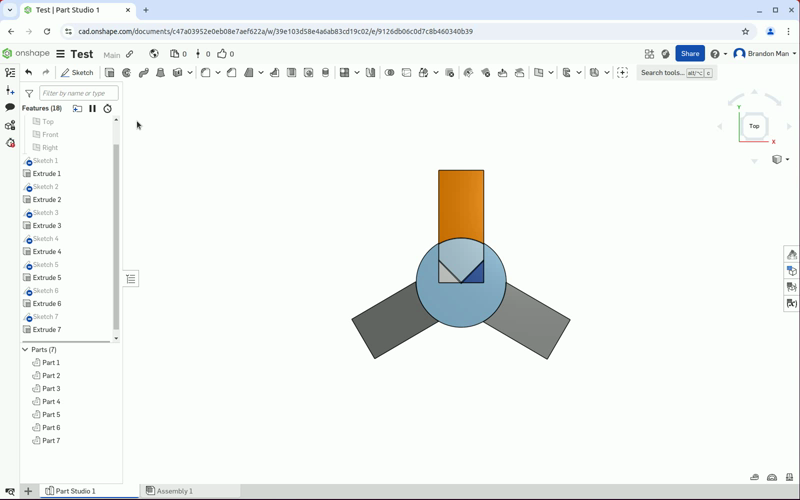
key(shift+h)
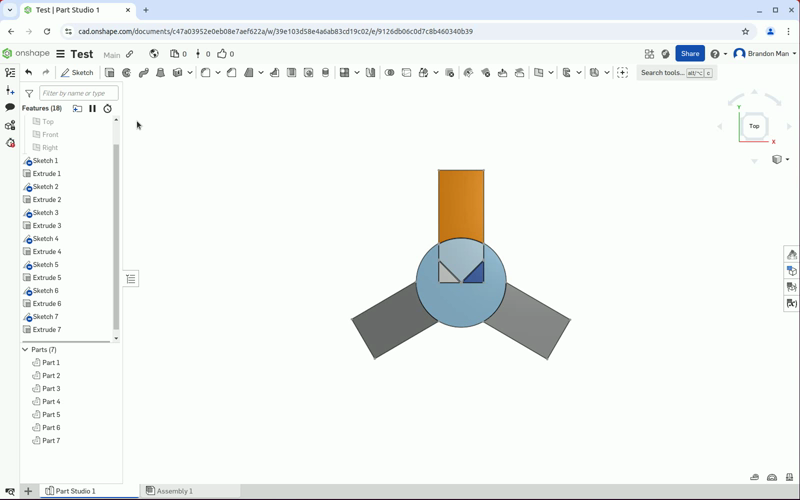
key(shift+7)
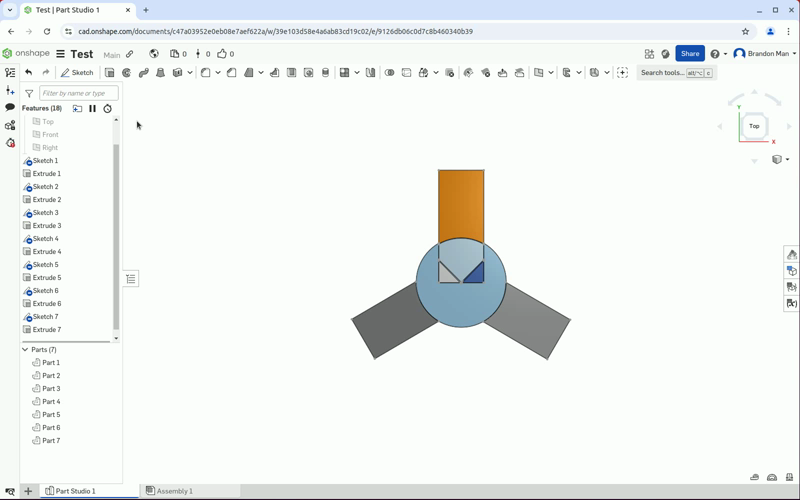
key(up, 3)
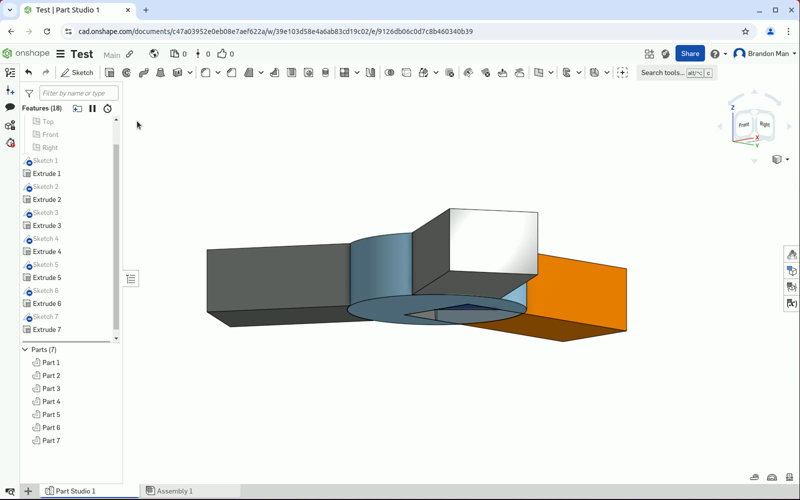
key(left, 3)
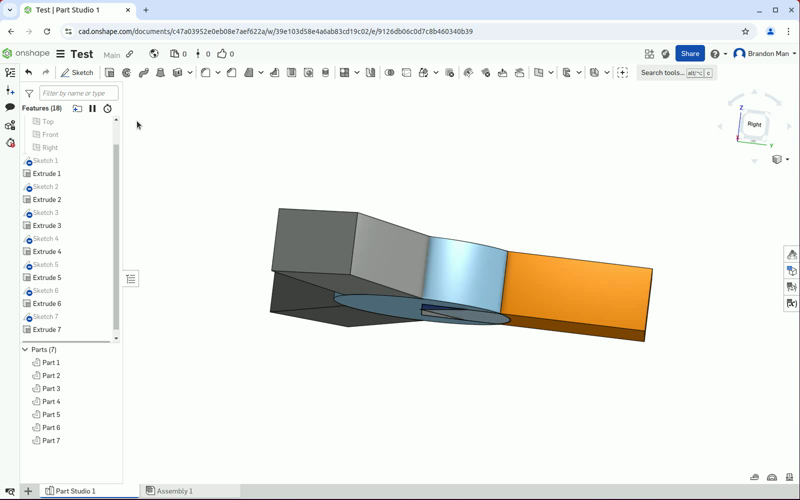
key(right, 3)
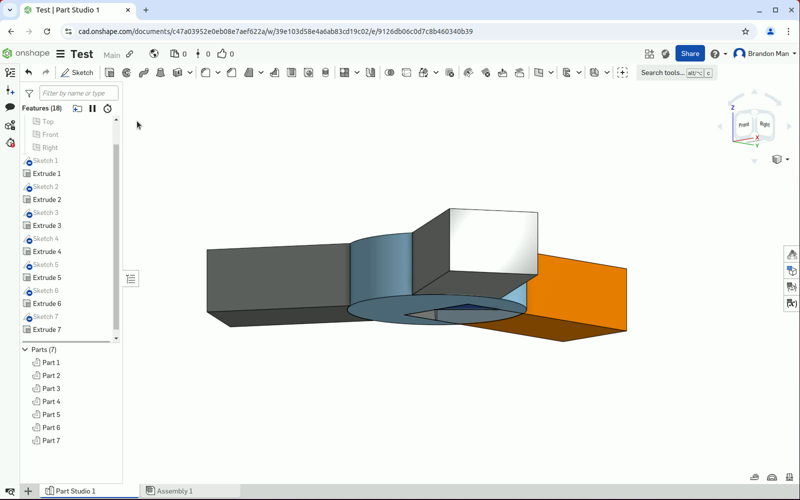
key(down, 3)
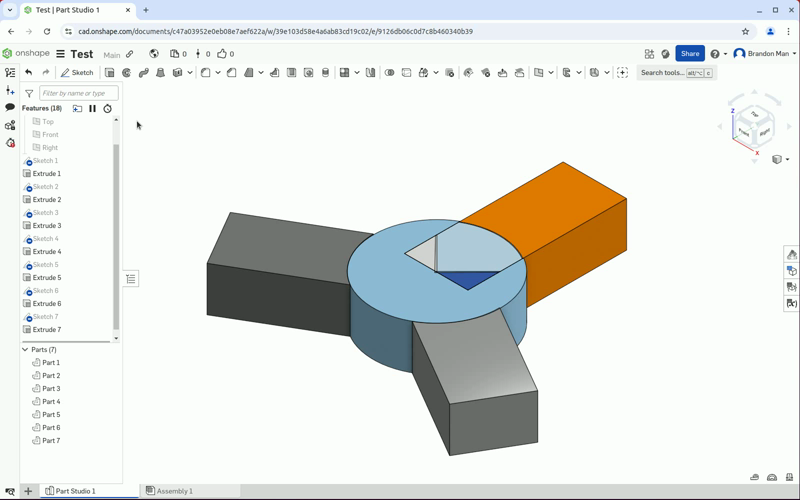
mouse_move(69, 163)
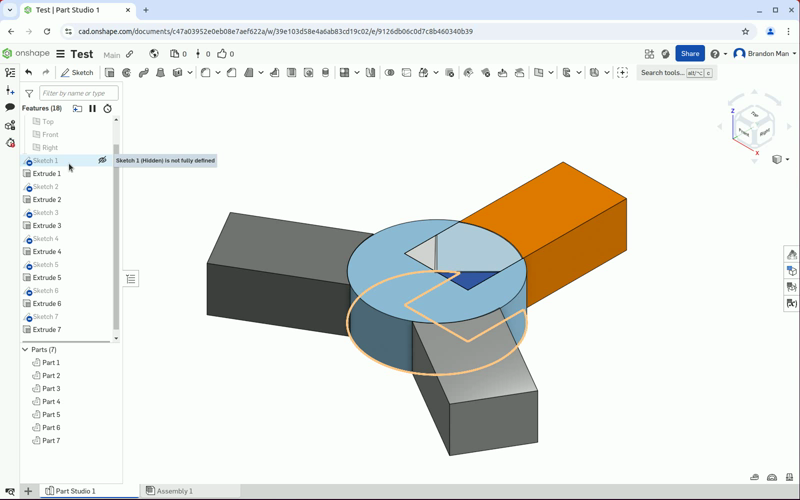
click(69, 163)